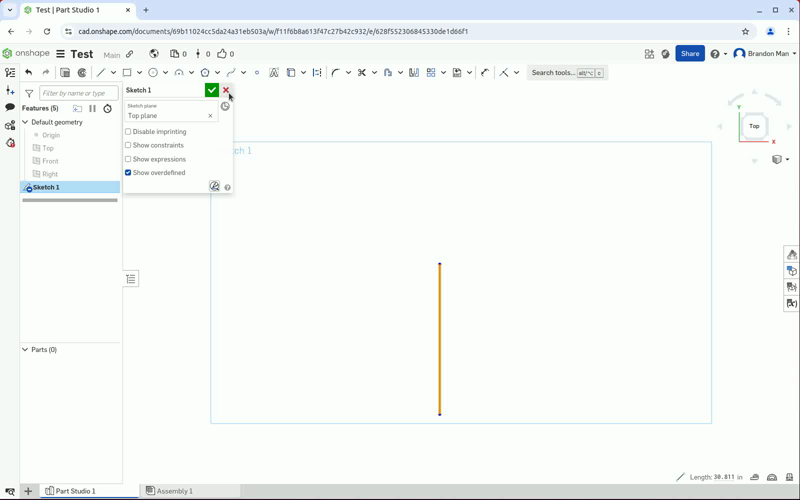
key(shift+h)
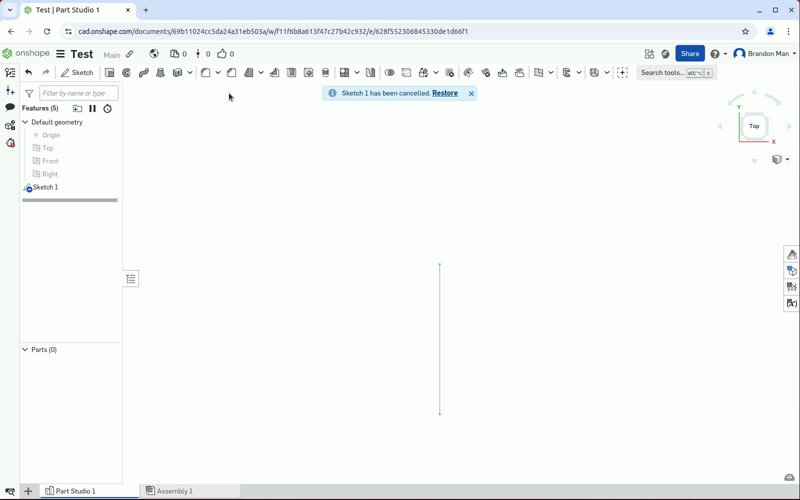
key(shift+s)
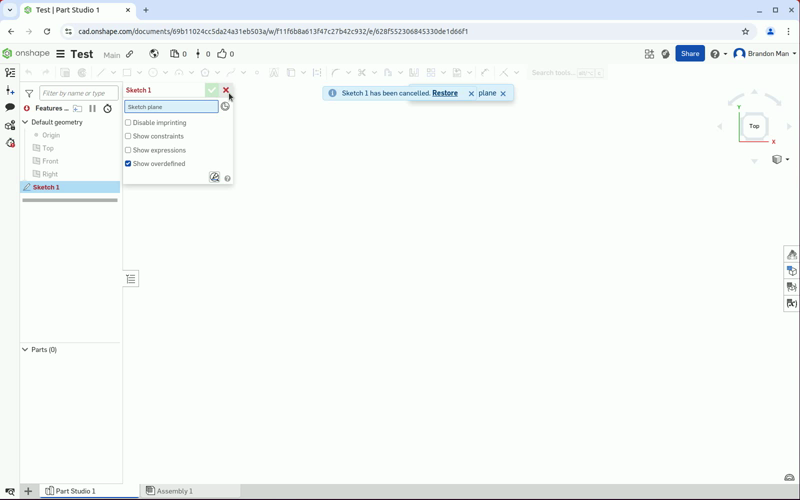
mouse_move(73, 150)
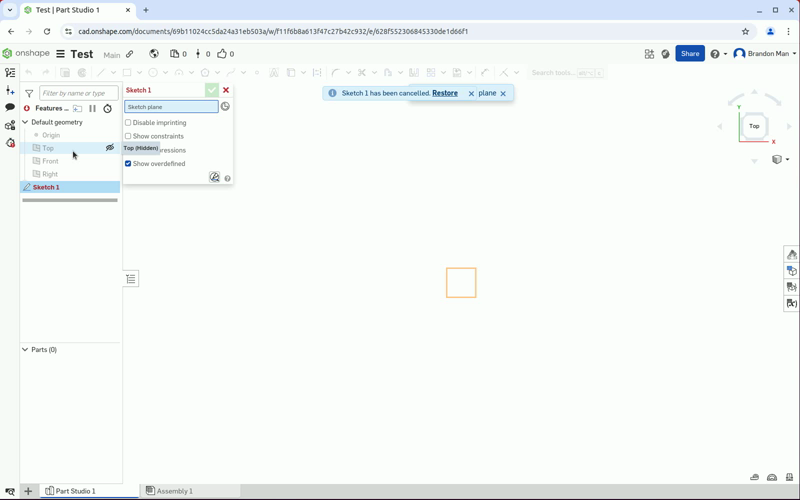
click(73, 150)
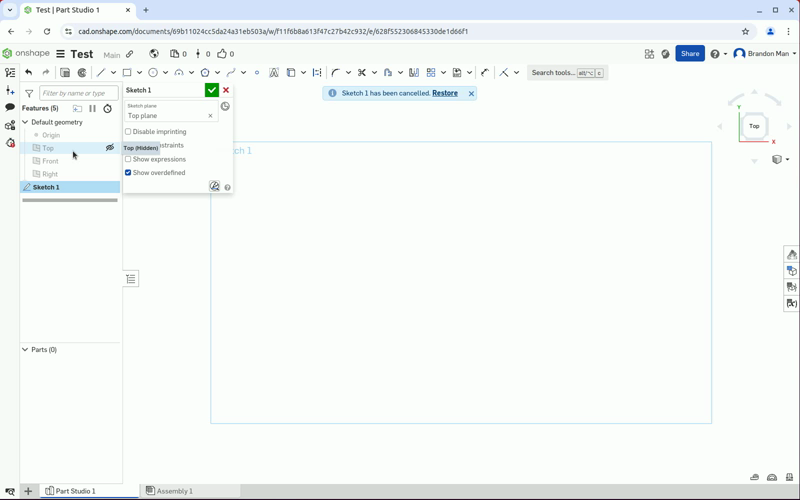
mouse_move(73, 352)
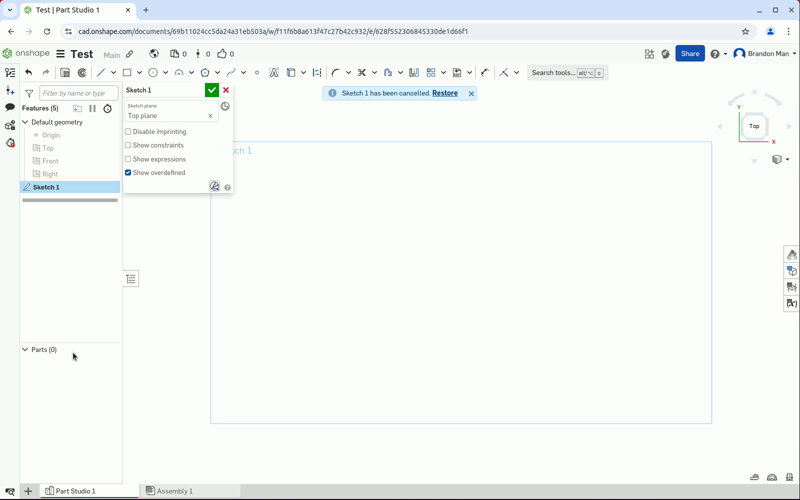
key(y)
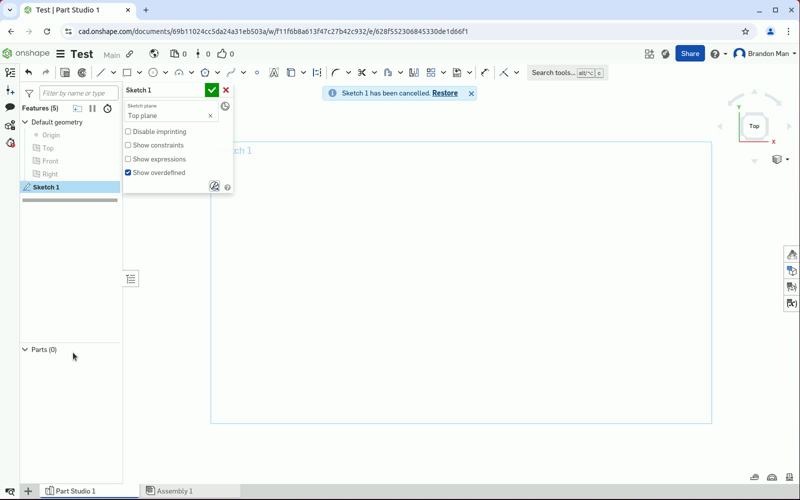
key(l)
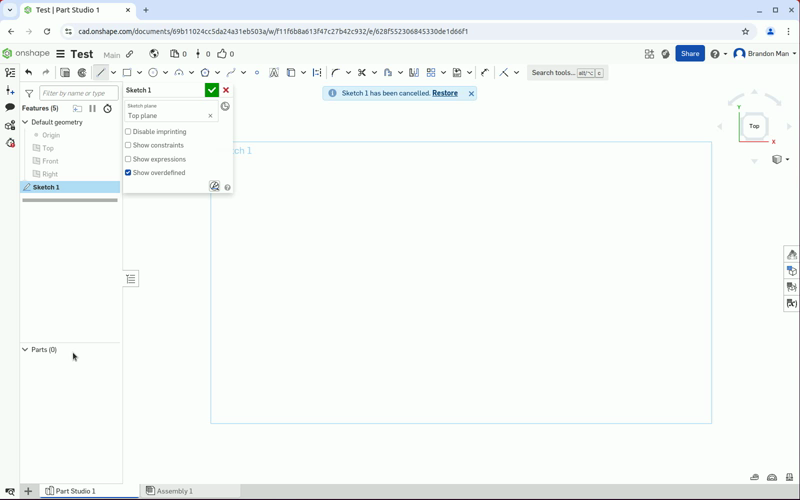
key_down(shift)
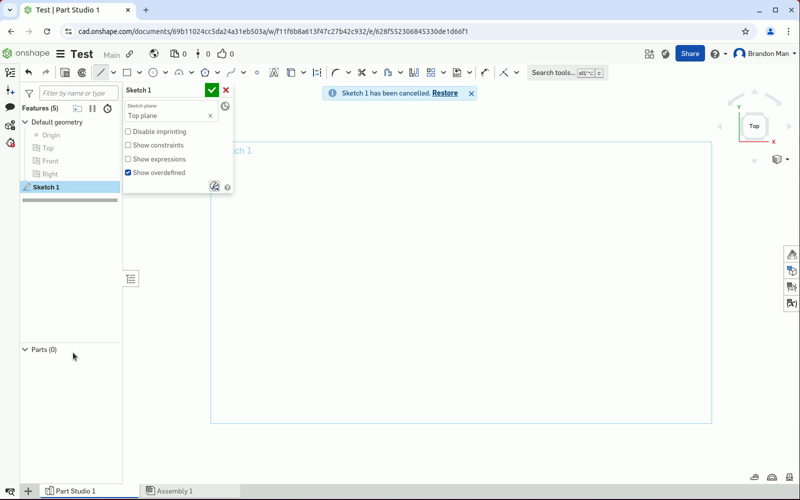
mouse_move(438, 305)
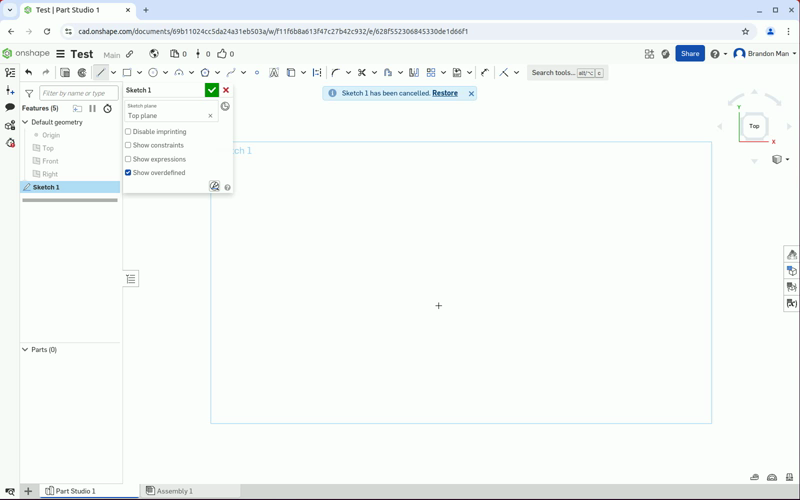
click(438, 305)
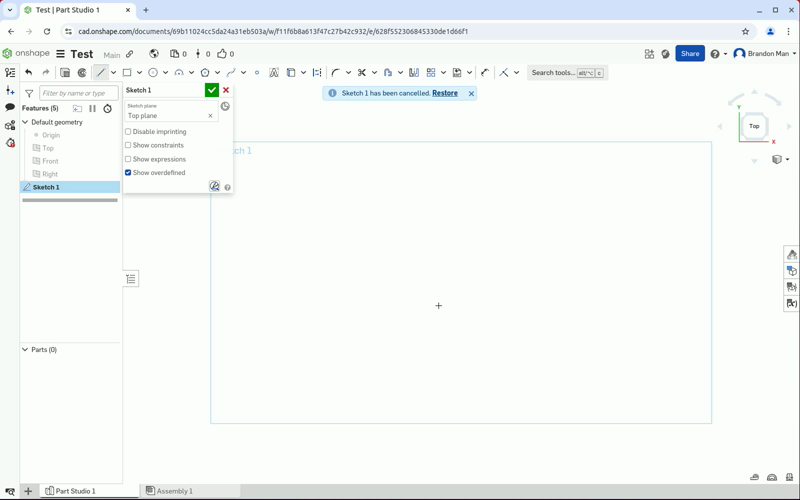
key_up(shift)
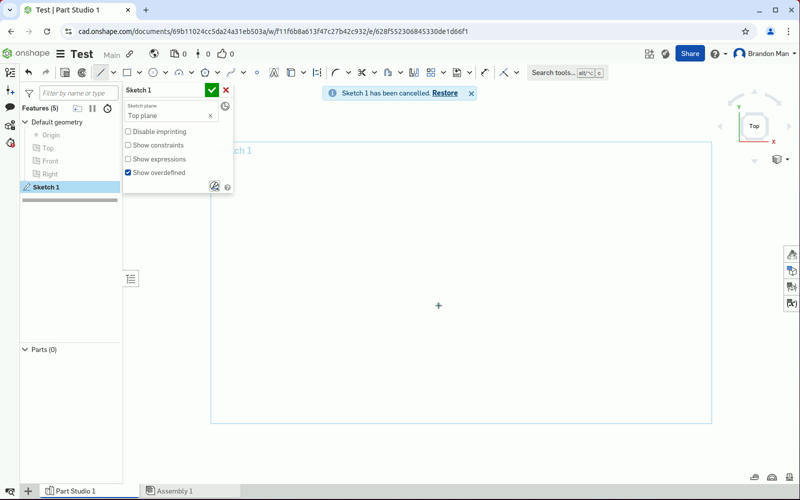
key_down(shift)
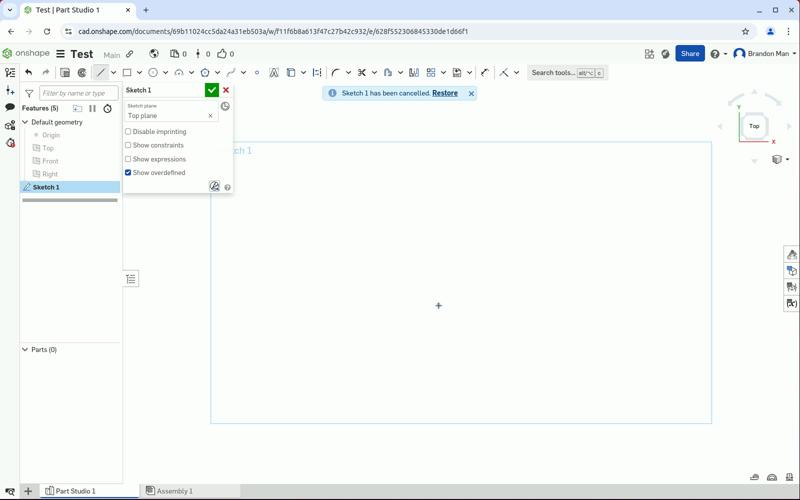
mouse_move(468, 305)
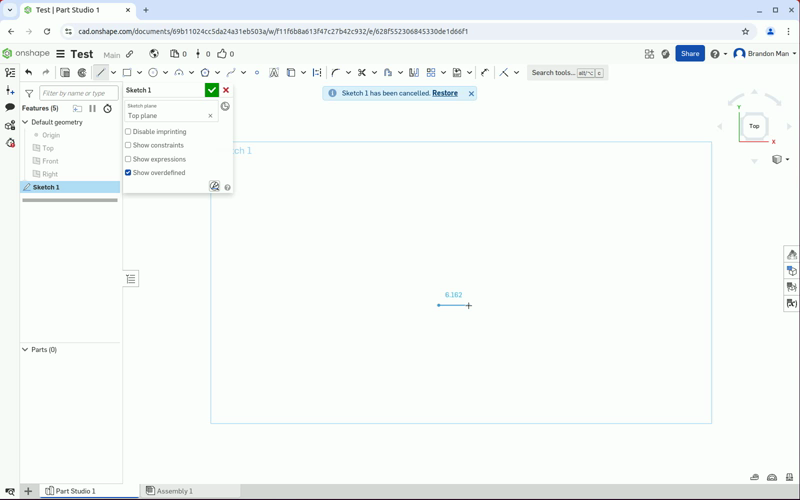
mouse_move(485, 305)
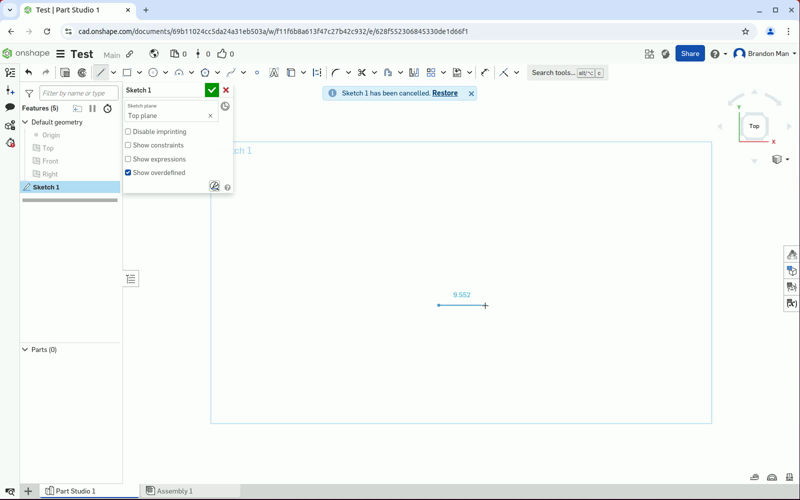
click(485, 305)
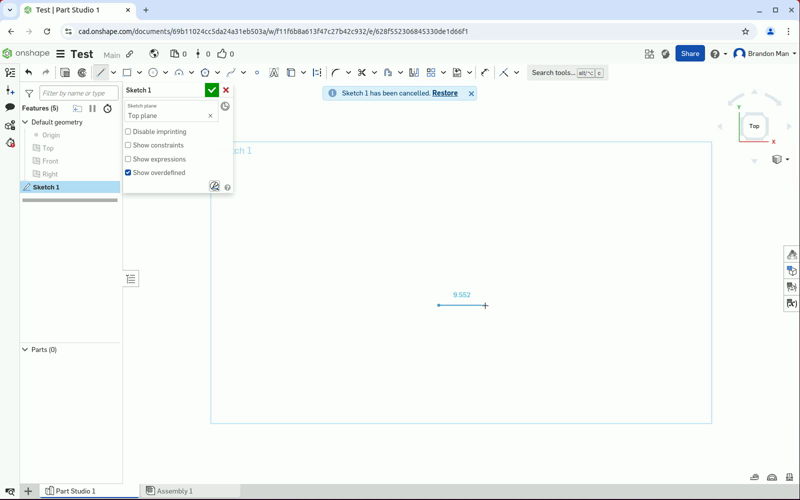
key_up(shift)
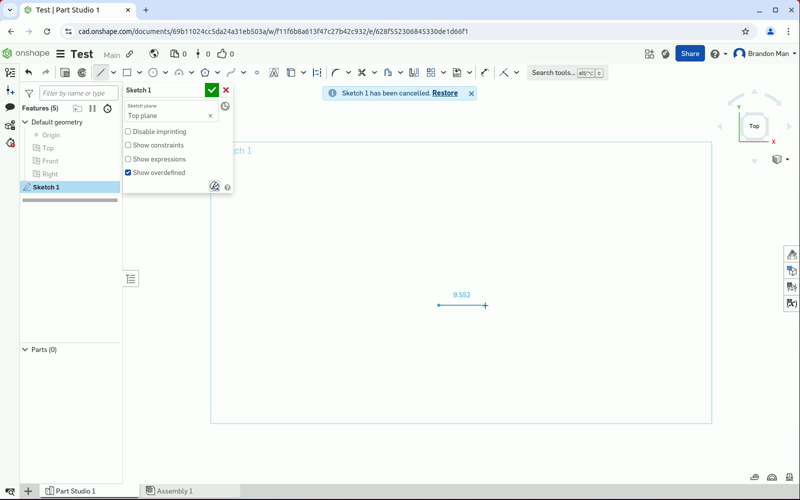
key_down(shift)
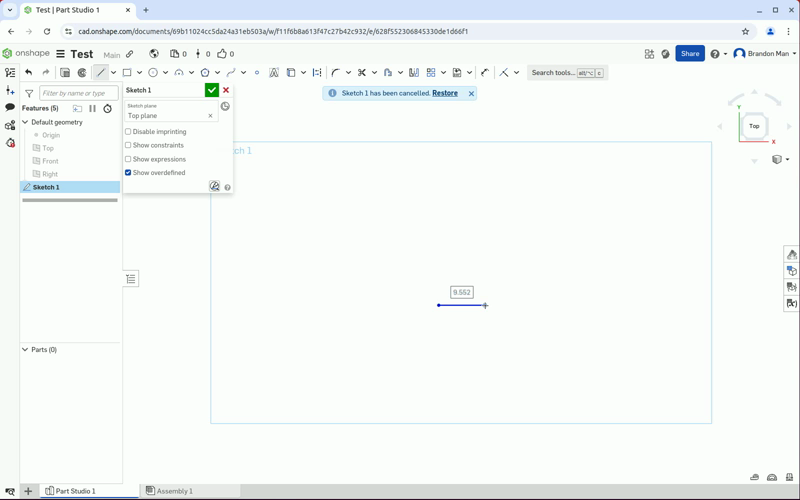
mouse_move(515, 305)
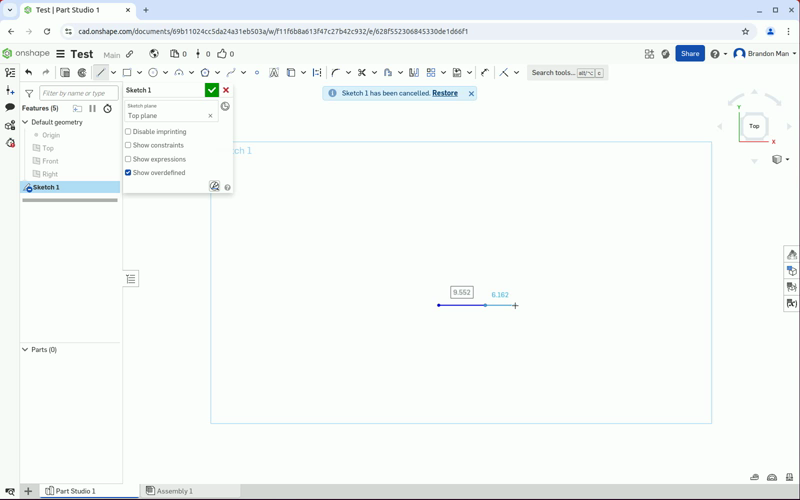
mouse_move(485, 258)
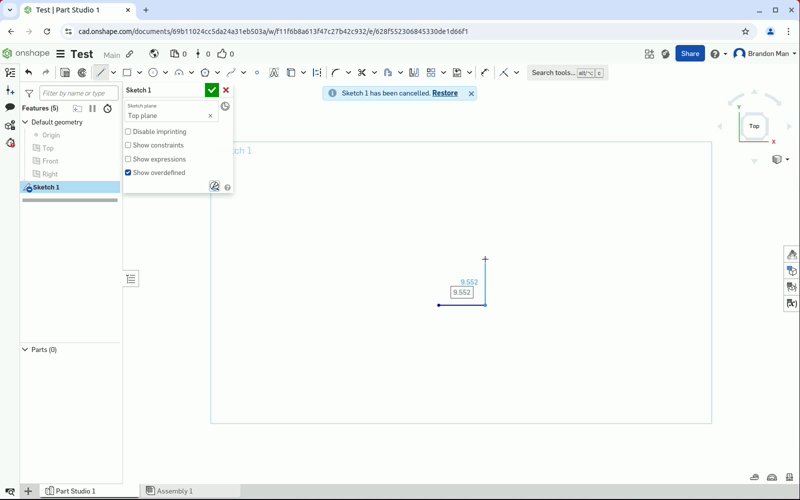
click(485, 258)
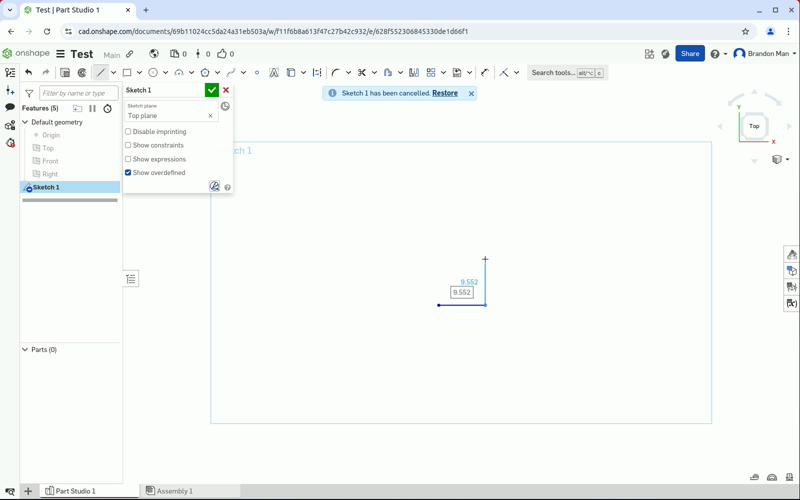
key_up(shift)
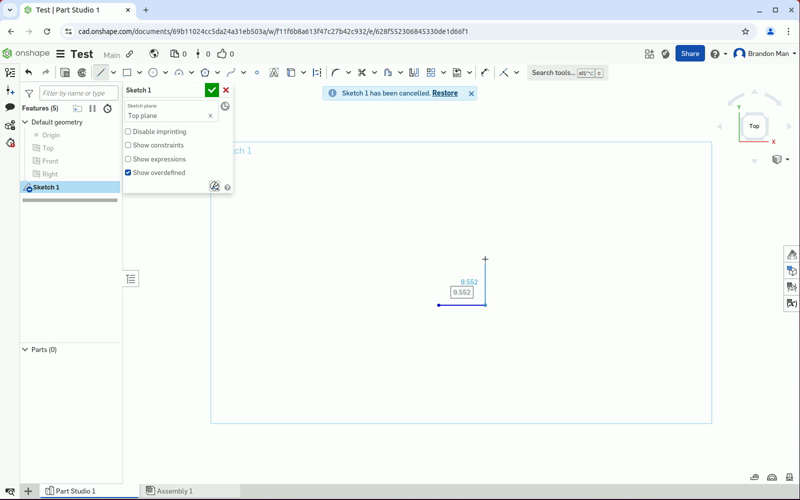
key_down(shift)
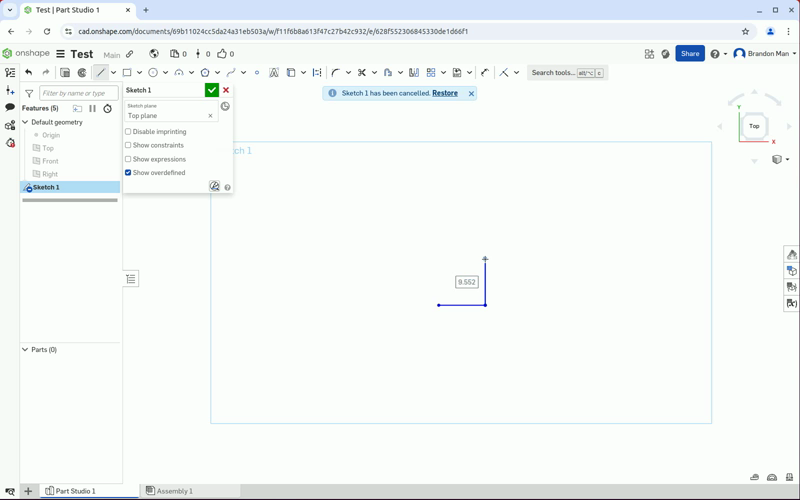
mouse_move(515, 258)
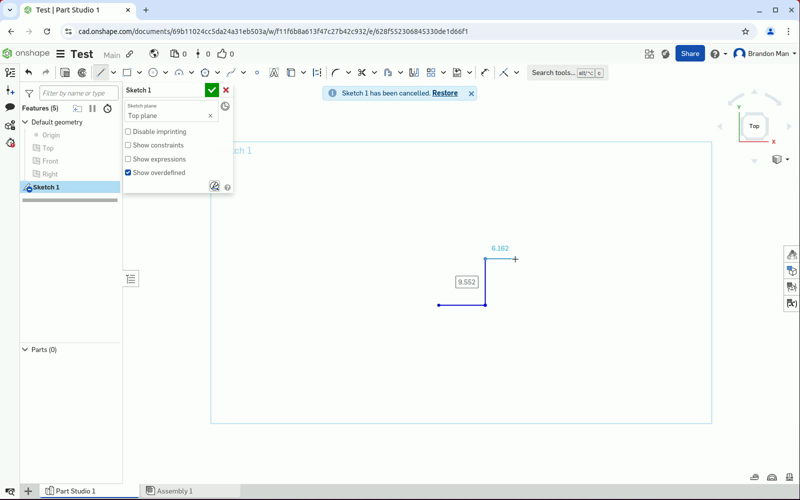
mouse_move(438, 258)
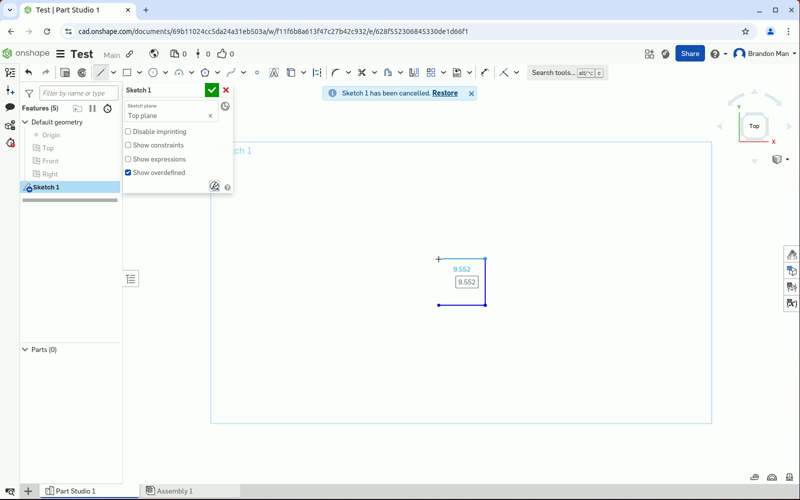
click(438, 258)
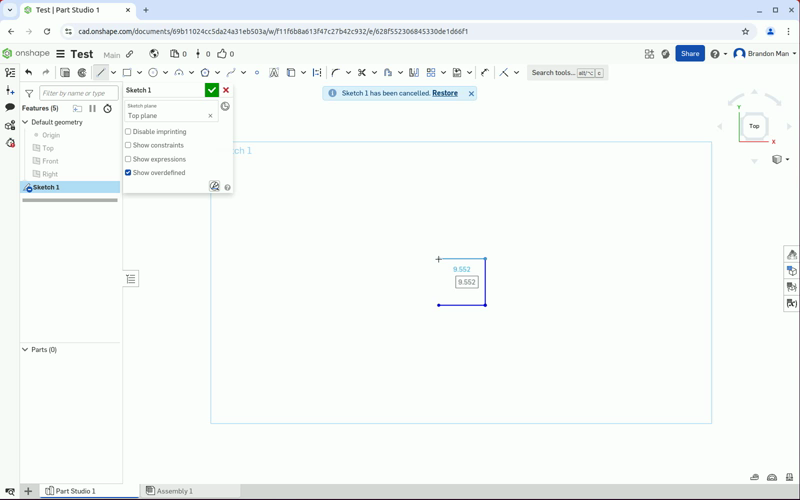
key_up(shift)
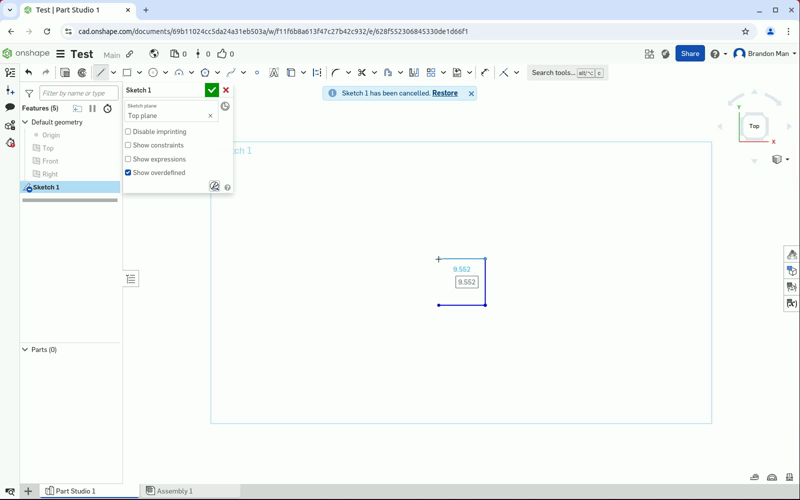
mouse_move(468, 258)
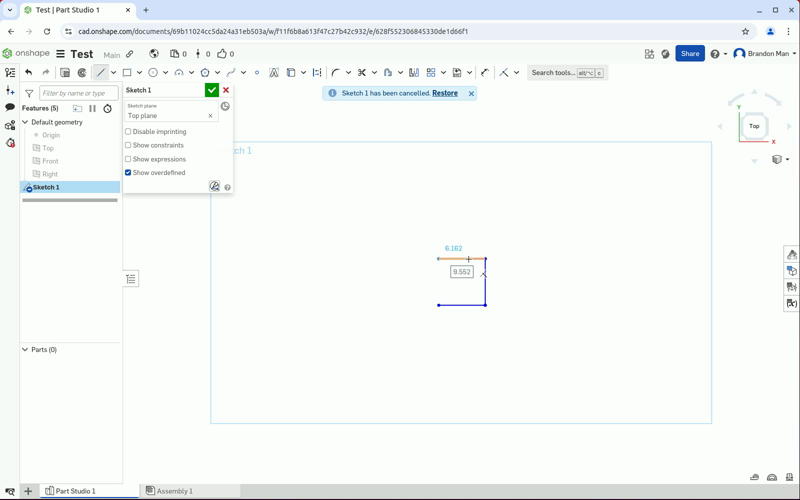
key_down(shift)
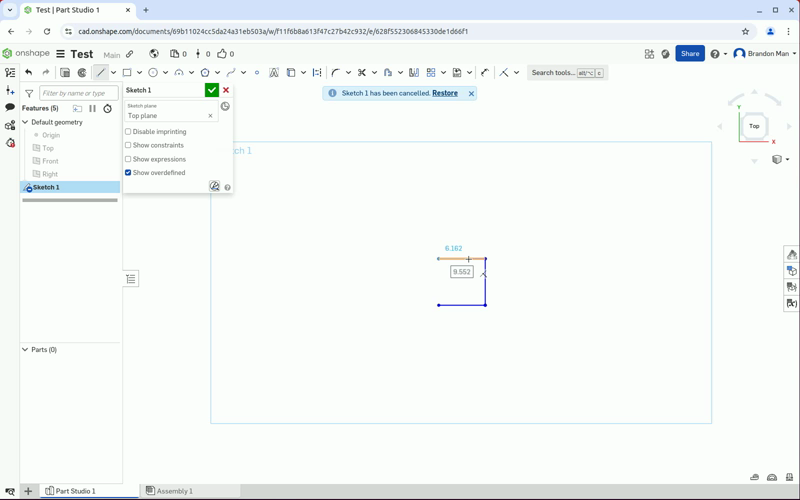
mouse_move(438, 305)
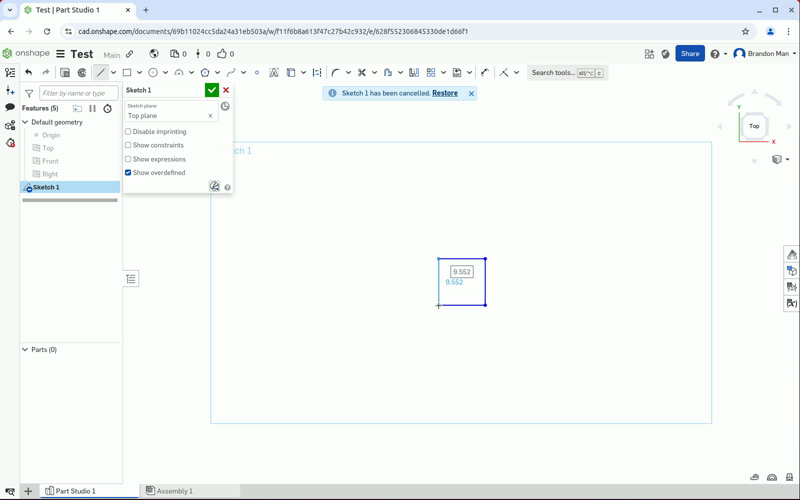
key_up(shift)
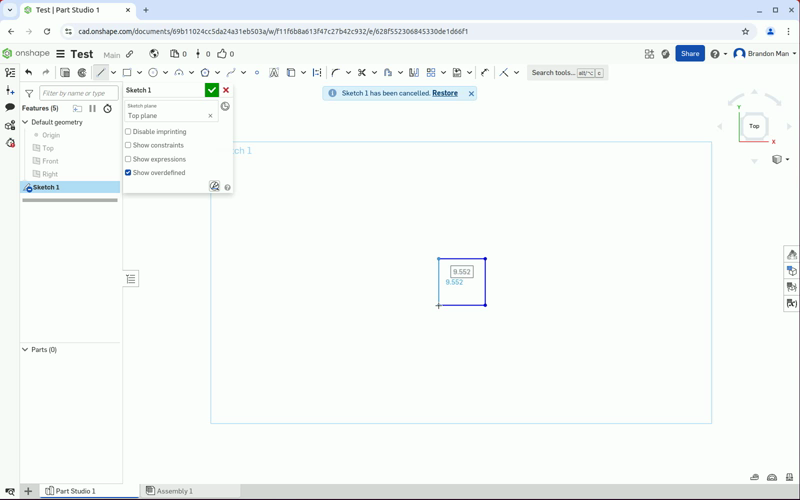
click(438, 305)
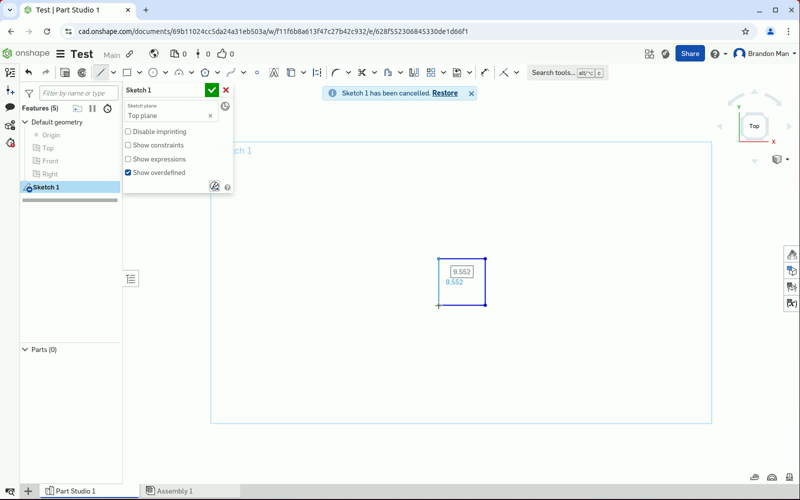
key(esc)
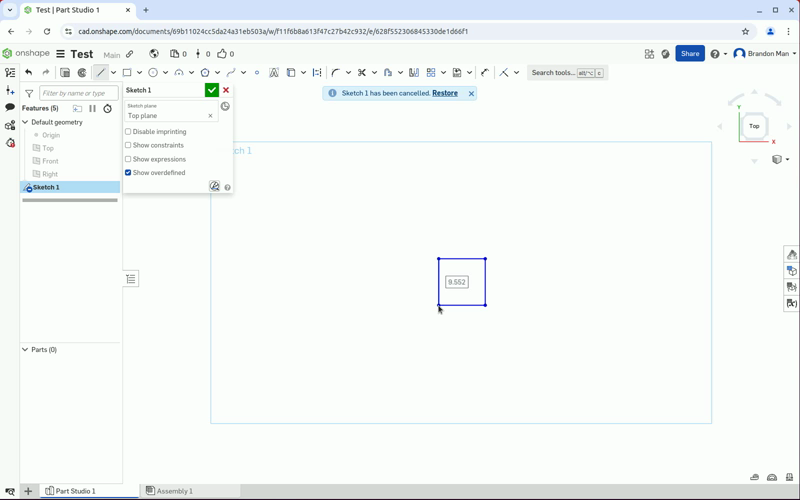
mouse_move(453, 290)
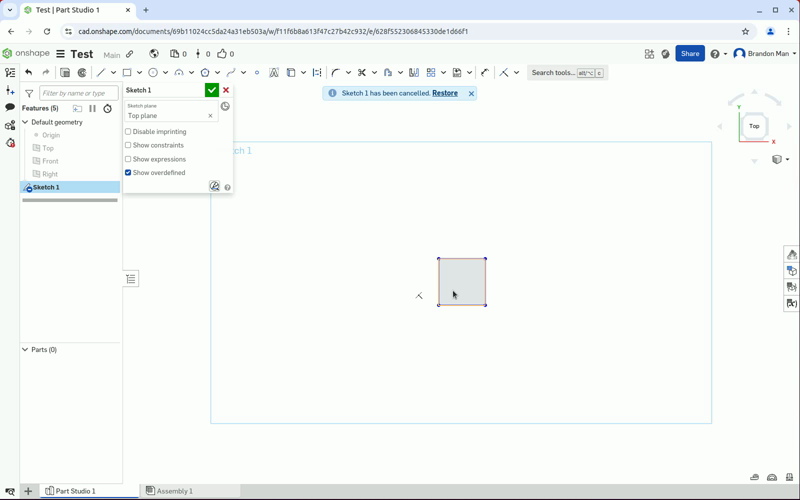
click(453, 290)
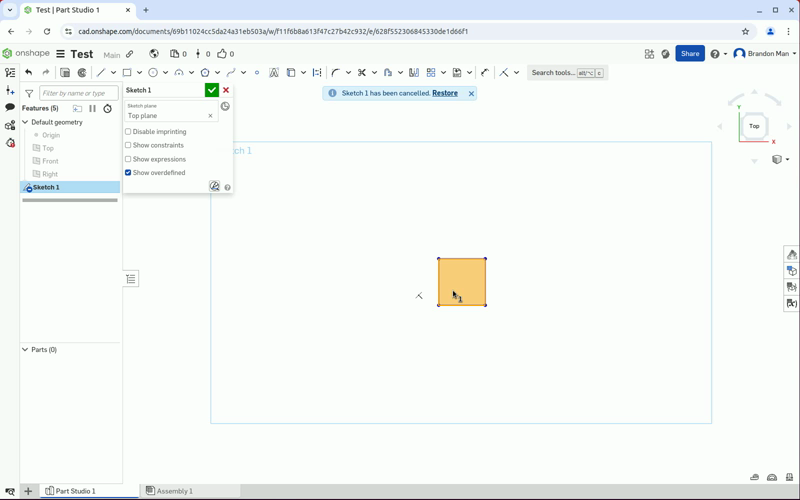
mouse_move(73, 352)
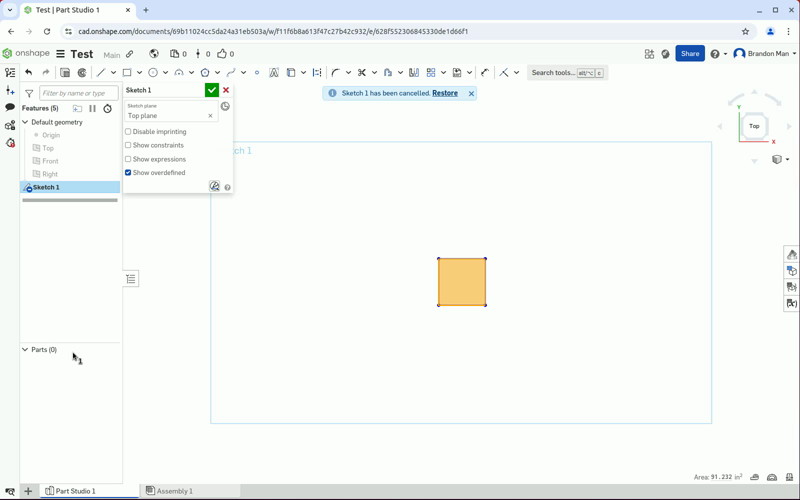
key(shift+y)
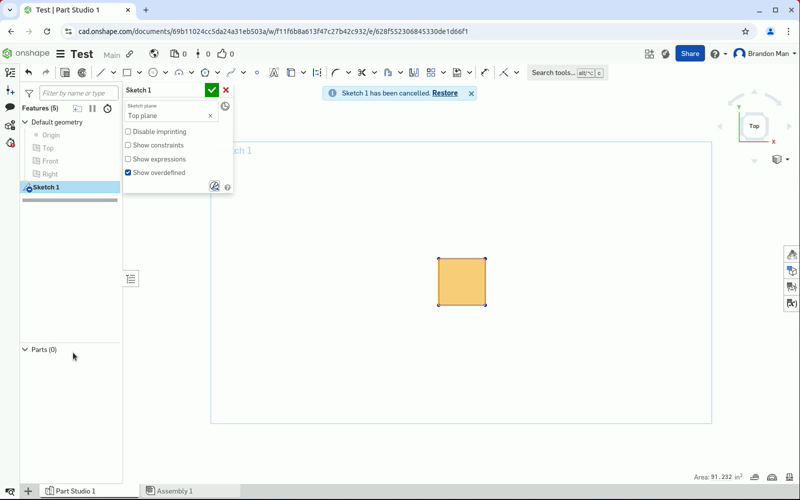
key(shift+e)
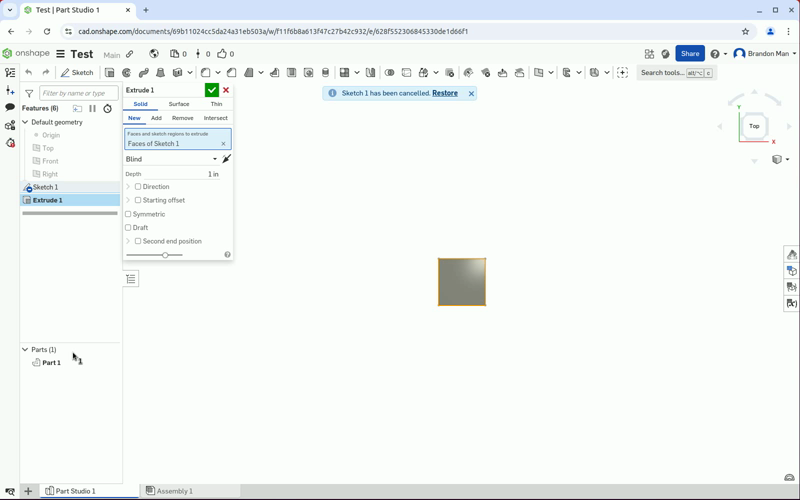
mouse_move(143, 106)
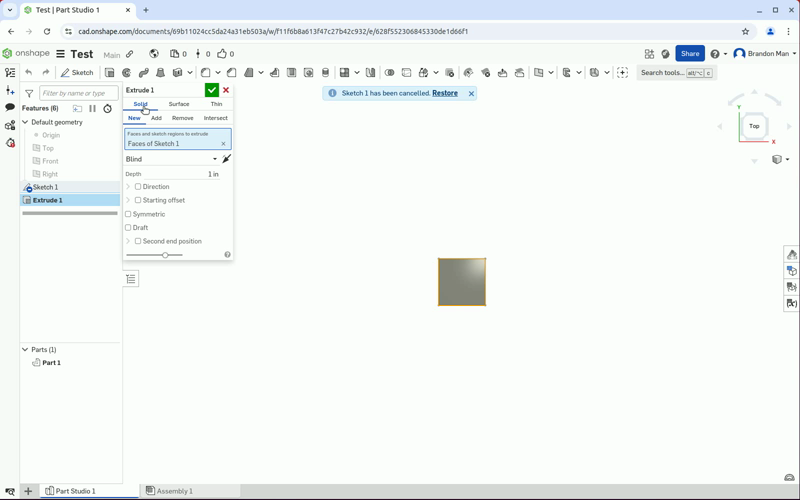
click(143, 106)
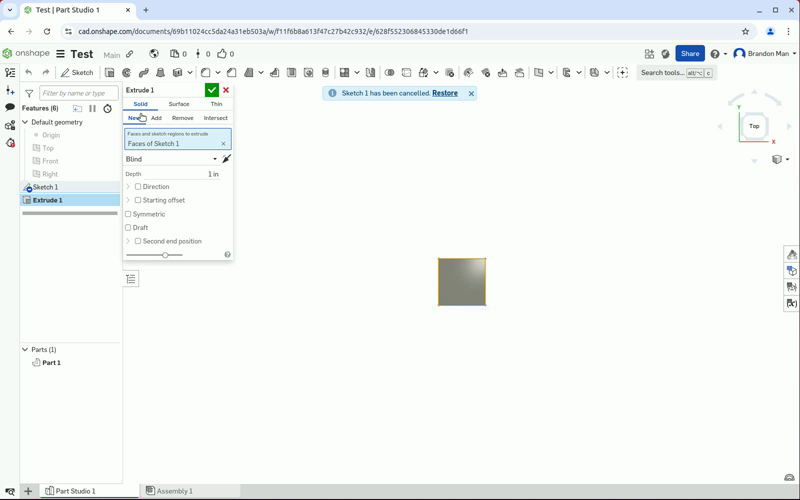
mouse_move(137, 120)
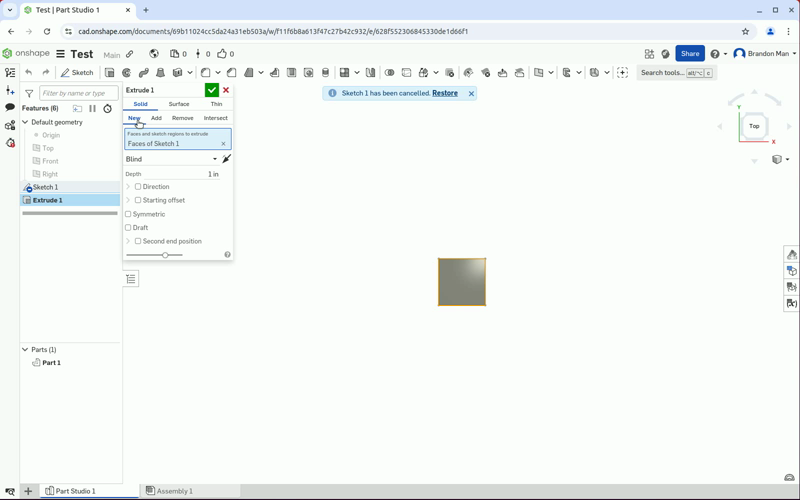
click(137, 120)
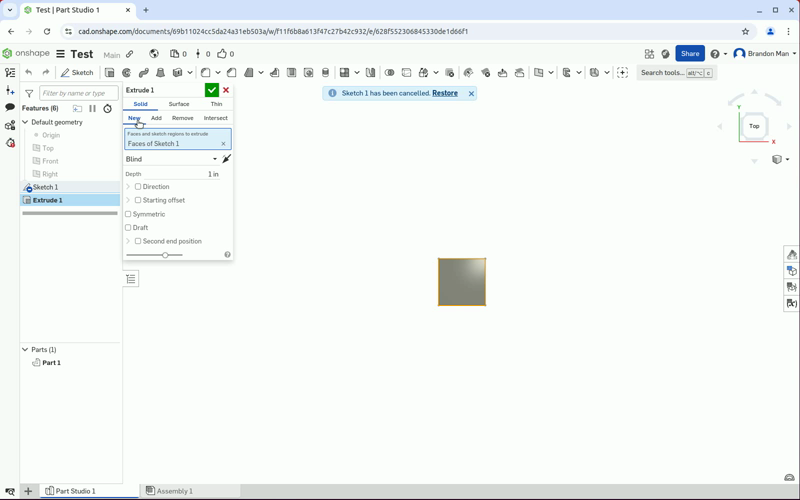
key(tab, 4)
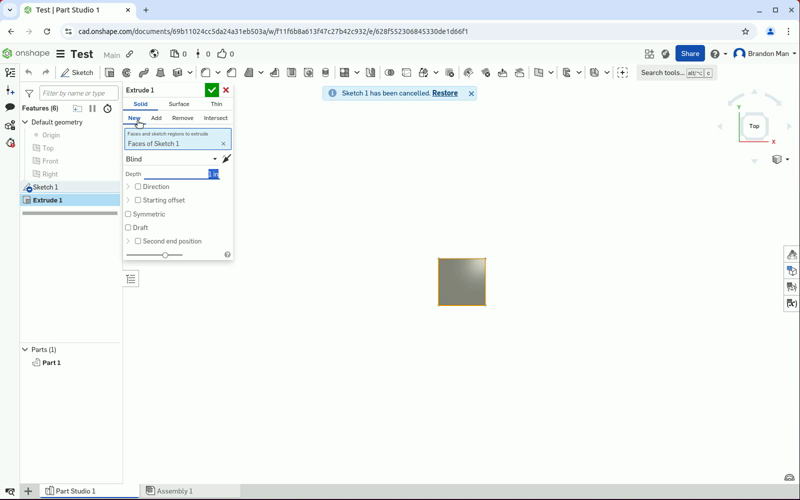
text(1.204)
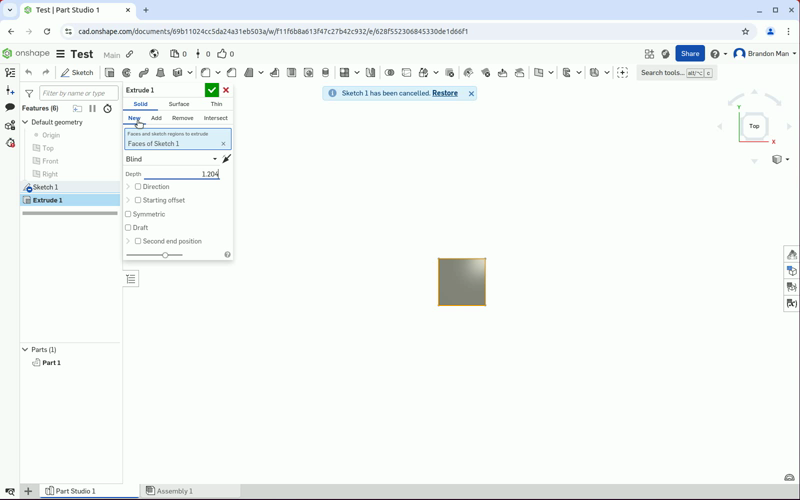
key(enter)
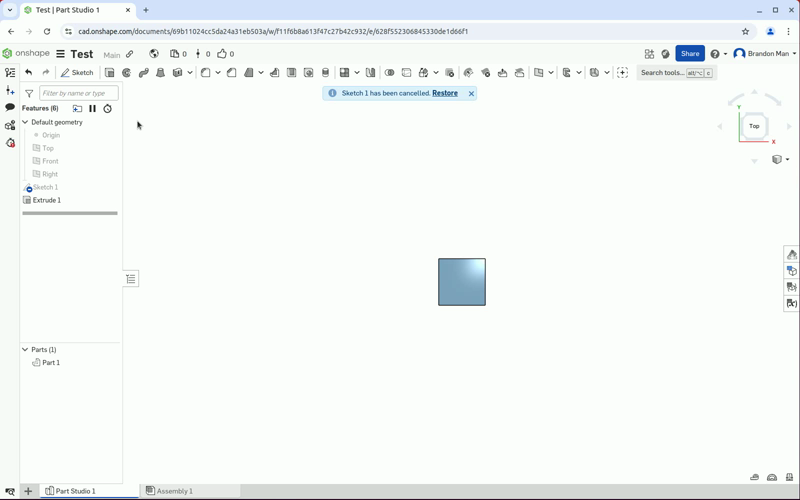
key(shift+h)
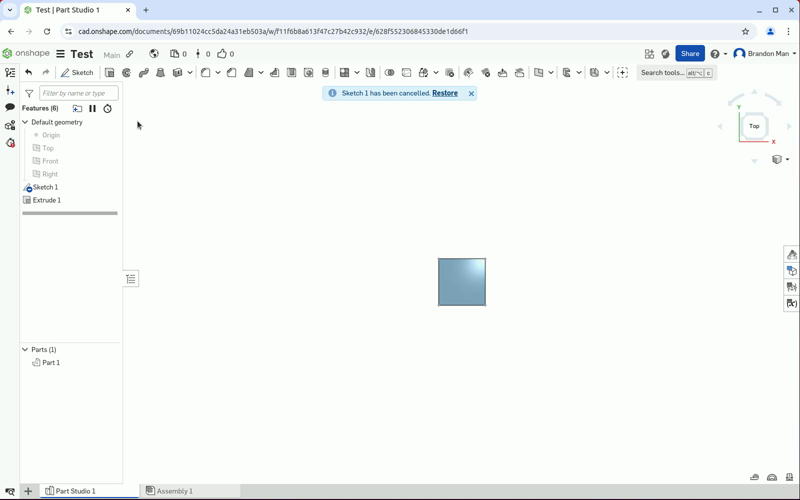
key(shift+h)
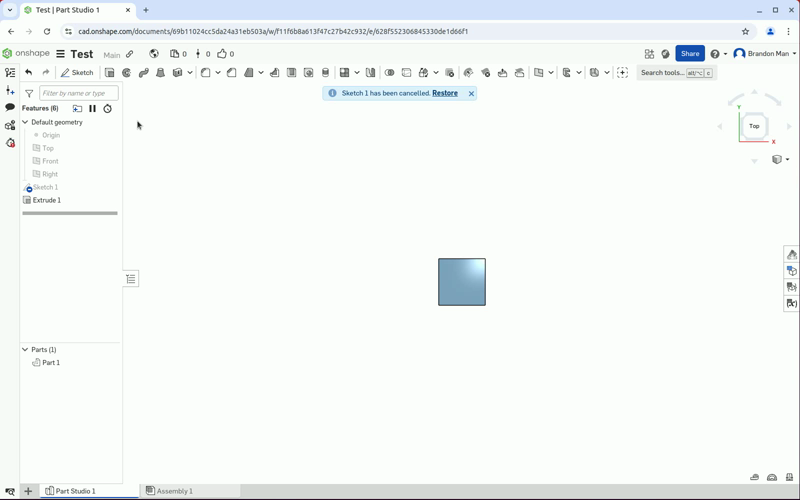
mouse_move(73, 189)
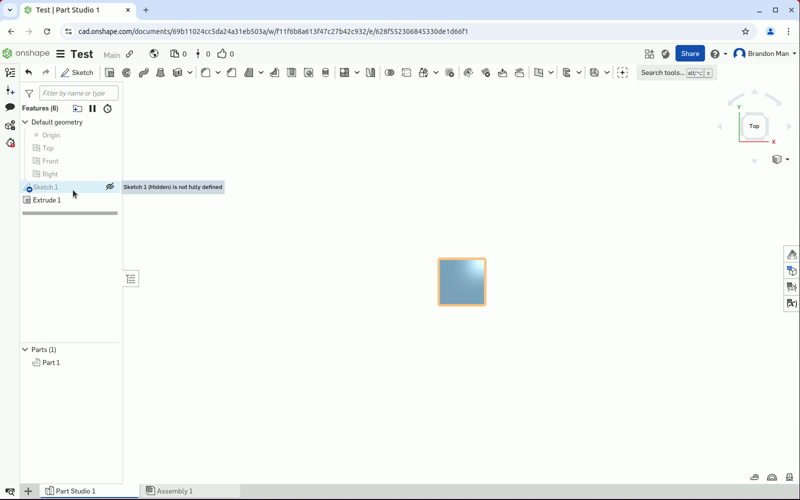
click(73, 189)
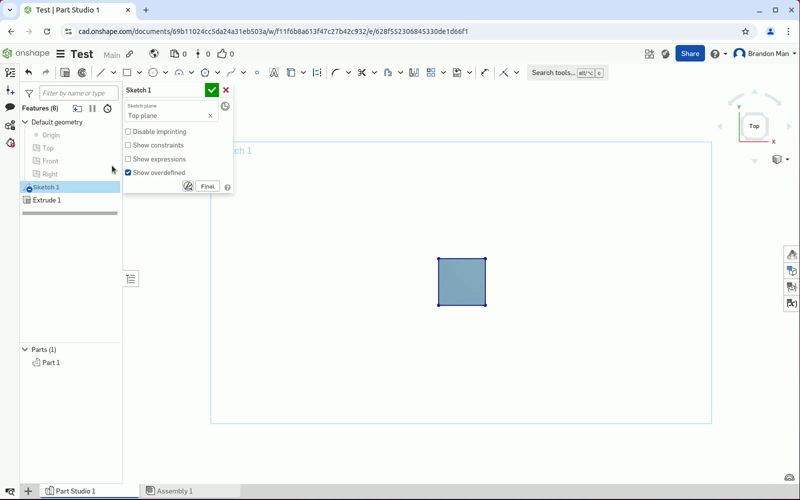
mouse_move(229, 92)
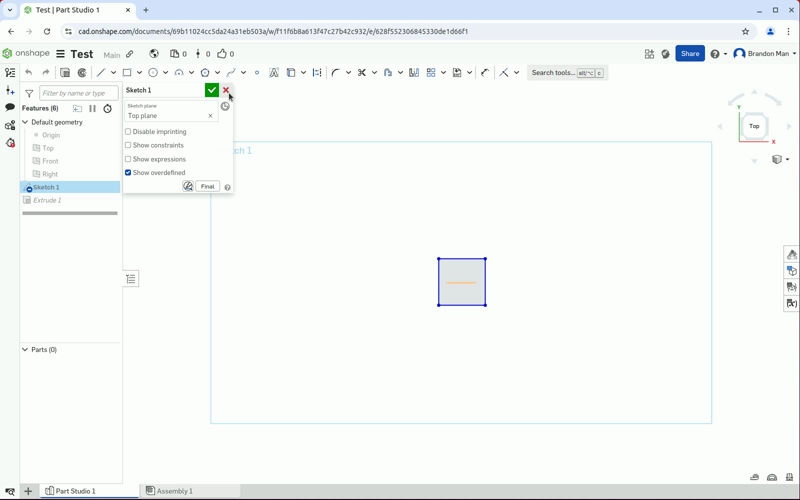
click(229, 92)
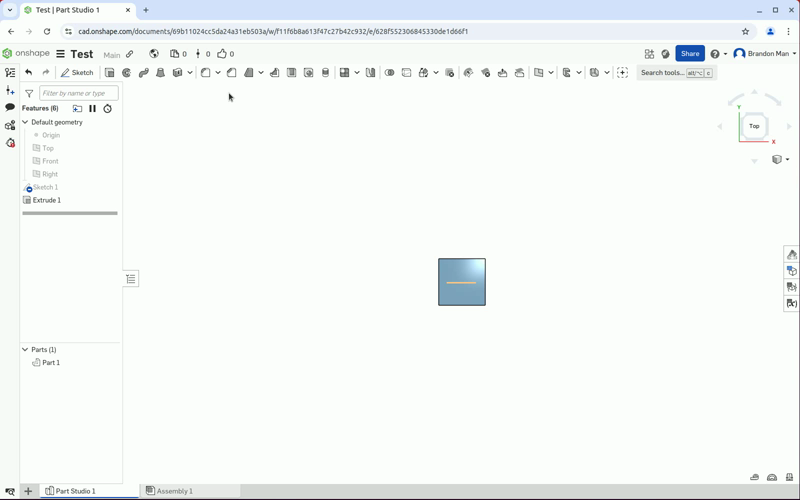
mouse_move(541, 75)
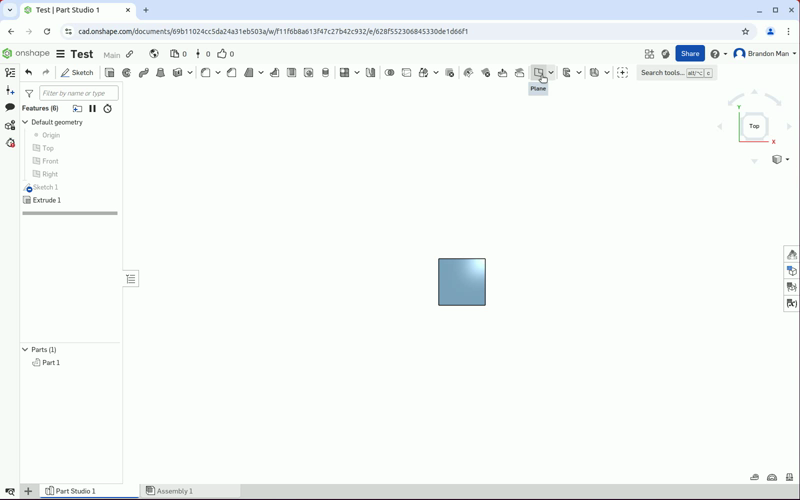
click(541, 75)
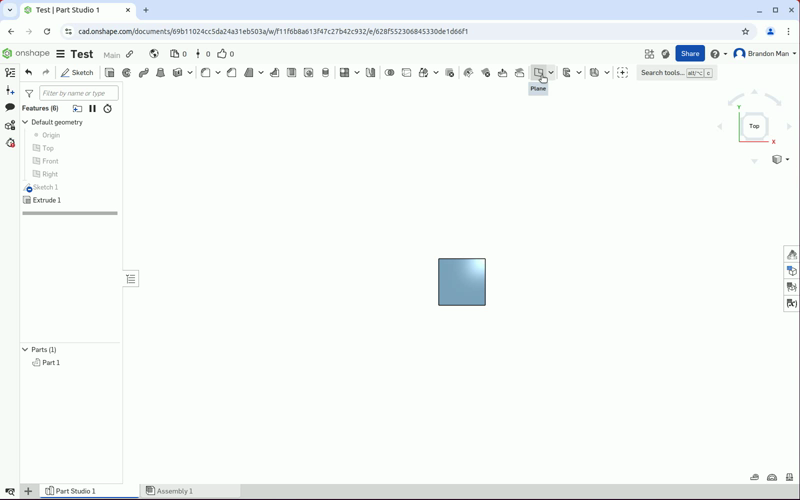
mouse_move(73, 150)
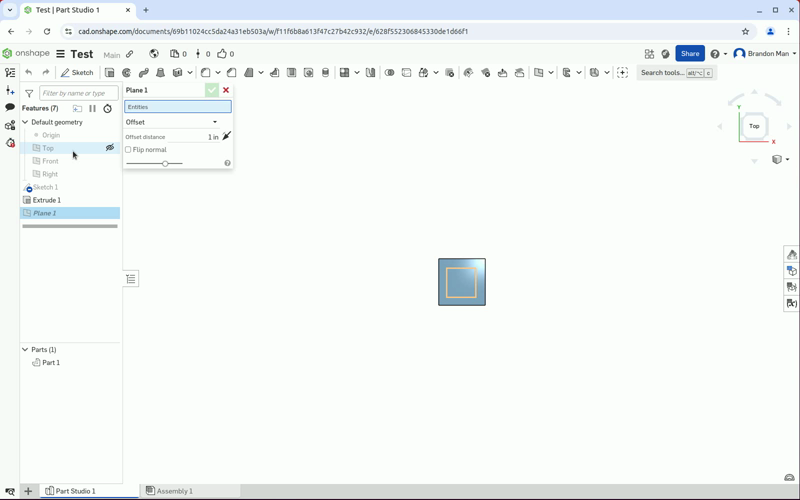
click(73, 150)
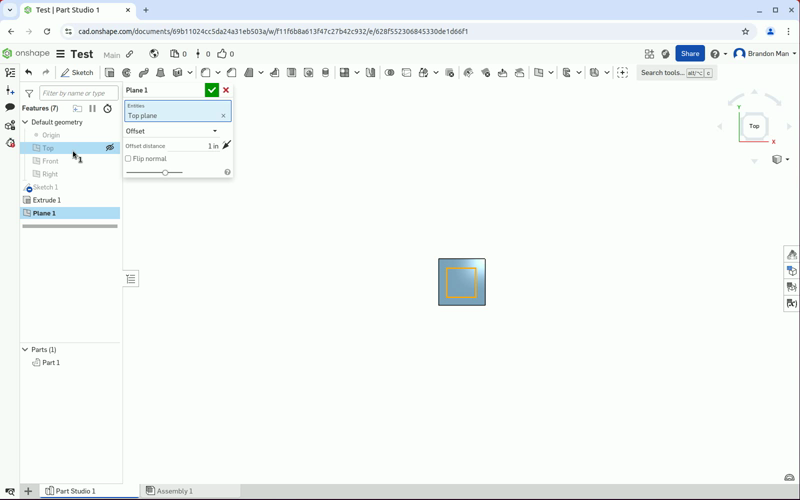
key(tab, 2)
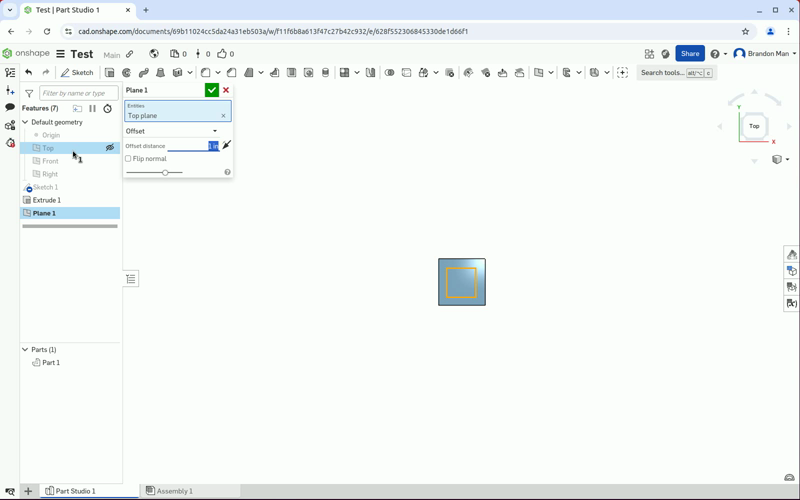
text(1.202)
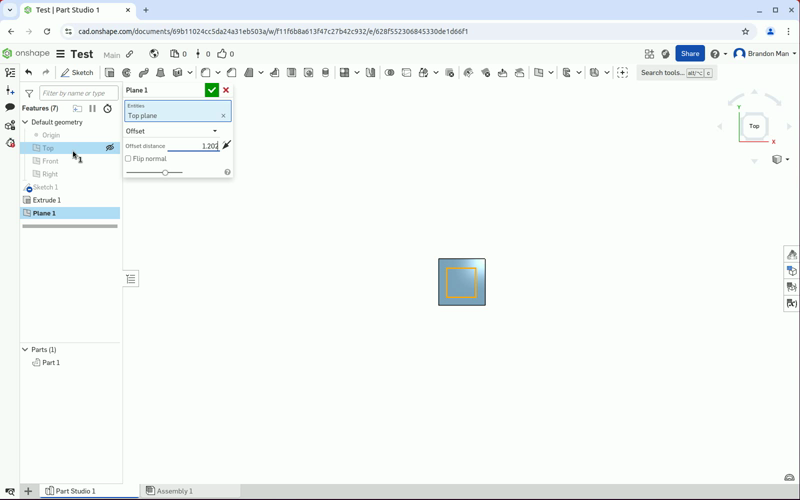
key(enter, 2)
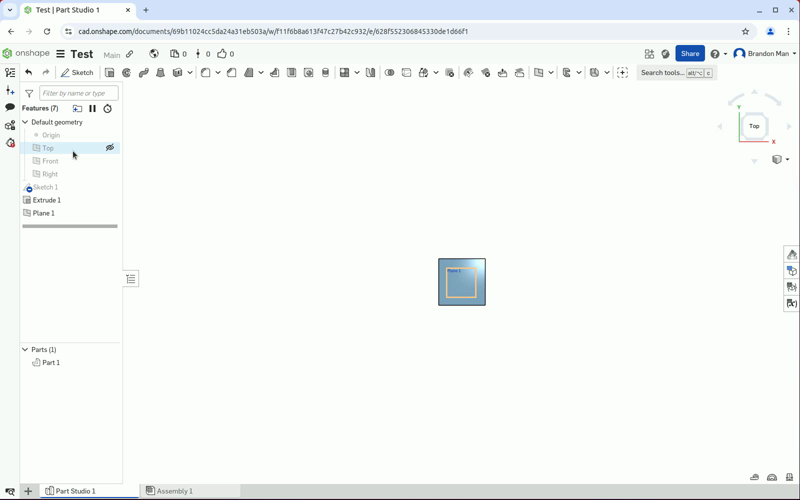
key(shift+s)
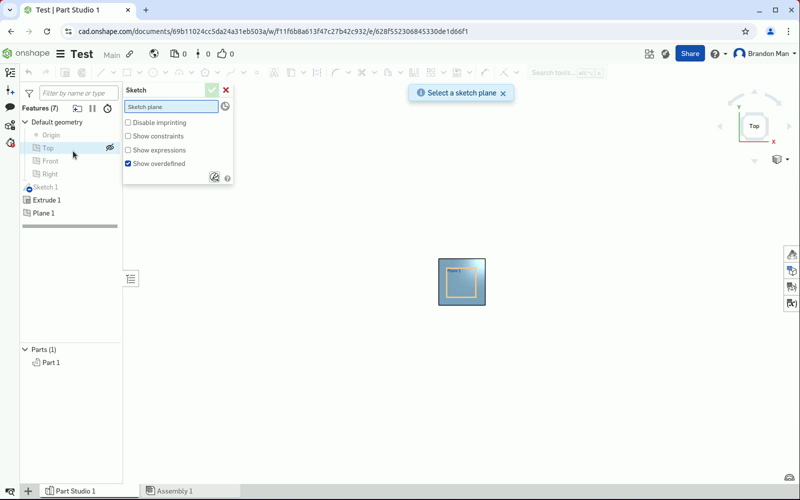
mouse_move(73, 215)
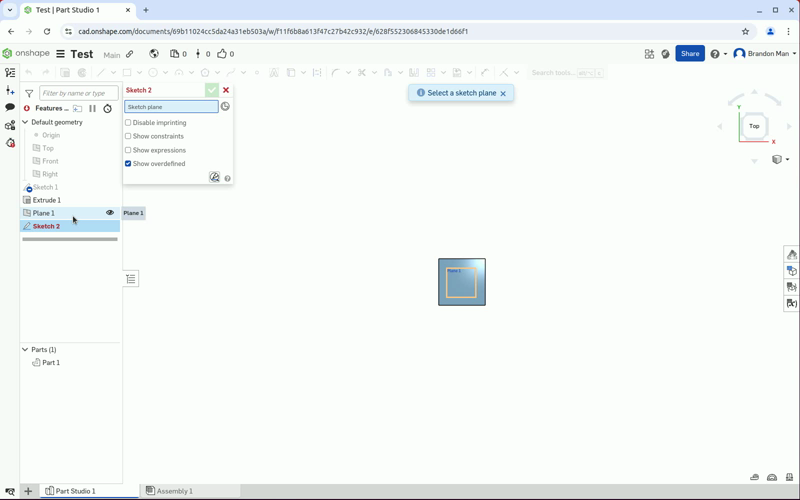
click(73, 215)
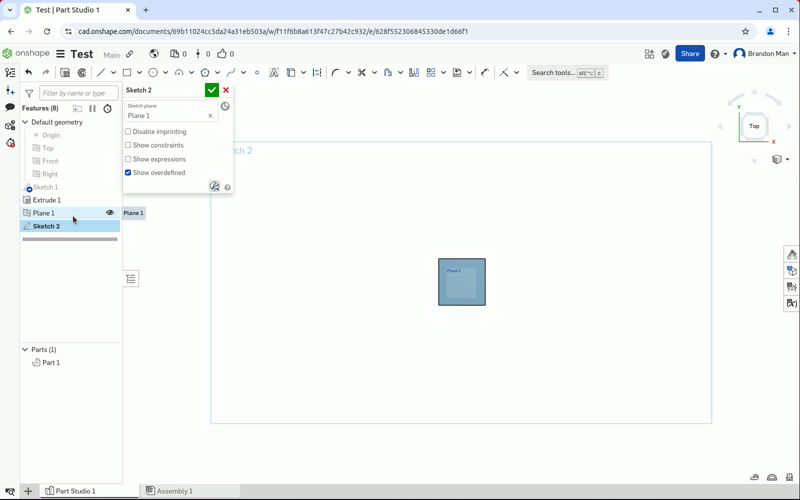
mouse_move(73, 352)
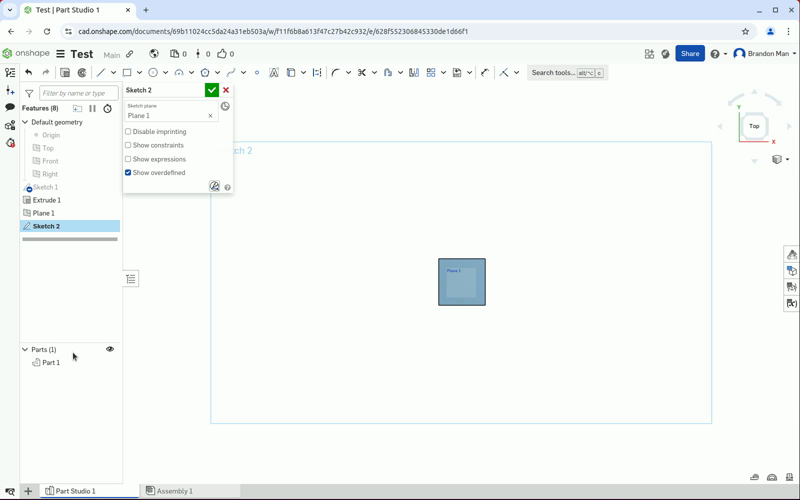
key(y)
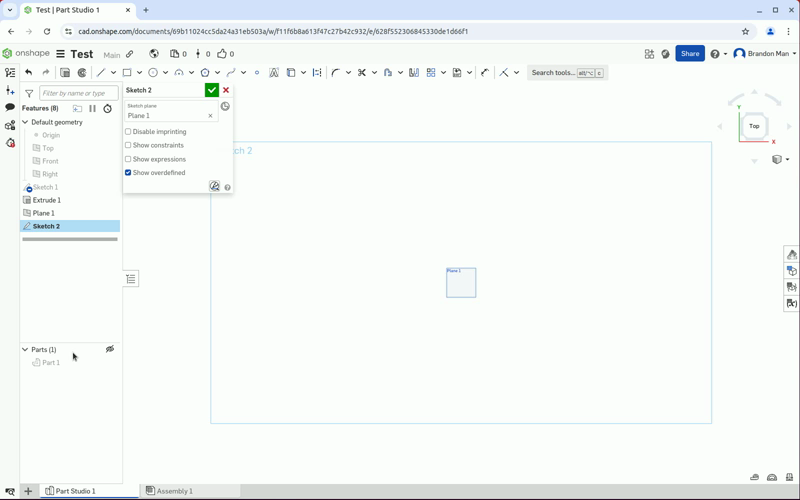
key(l)
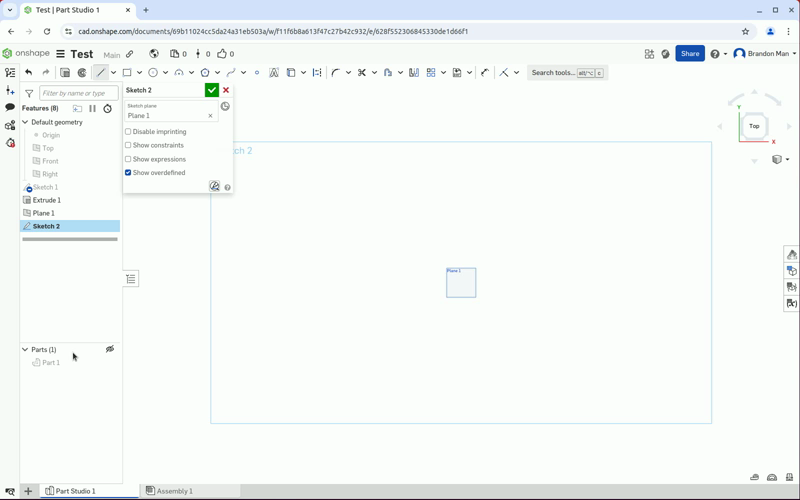
key_down(shift)
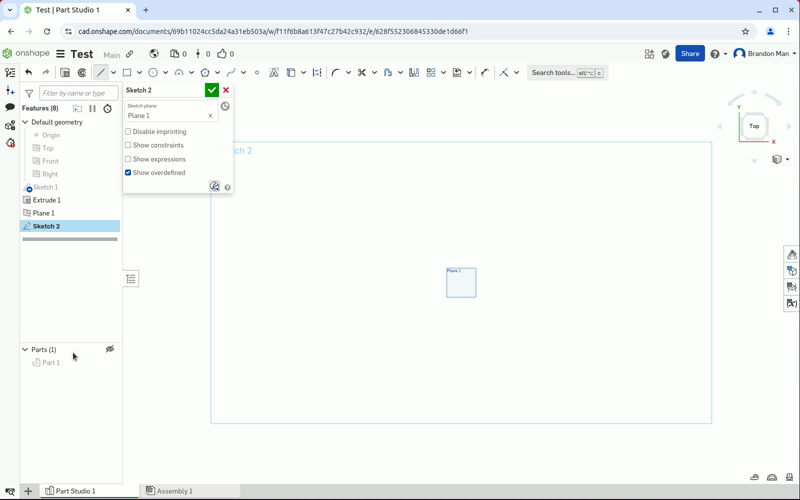
mouse_move(438, 305)
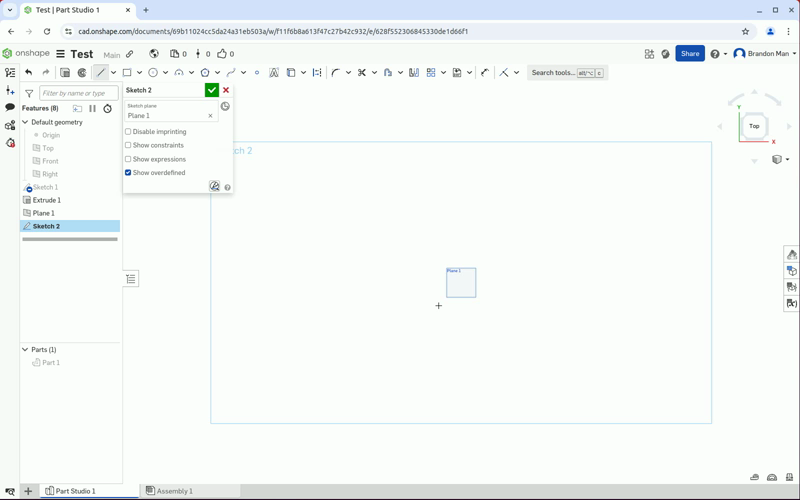
click(438, 305)
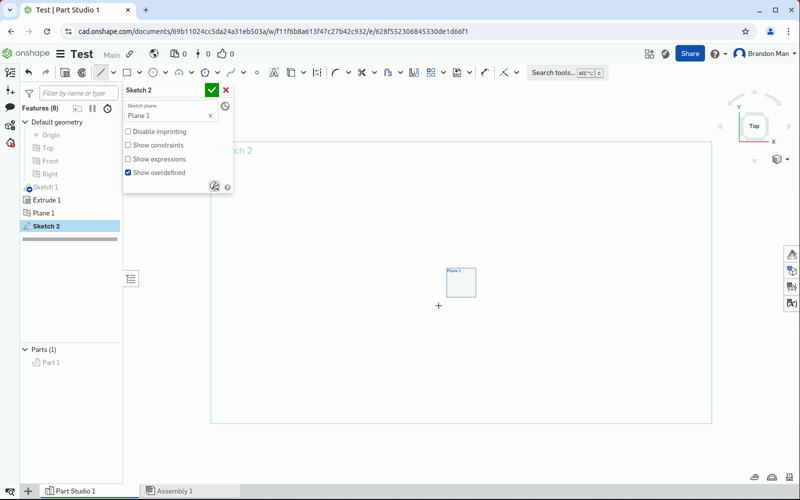
key_up(shift)
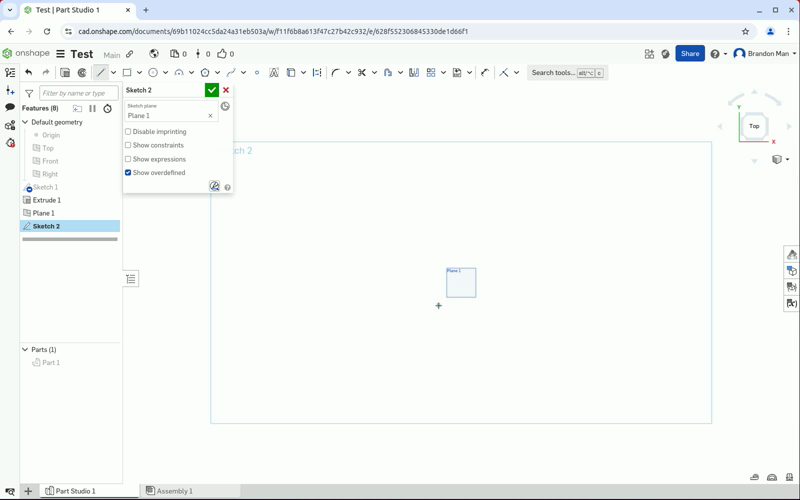
key_down(shift)
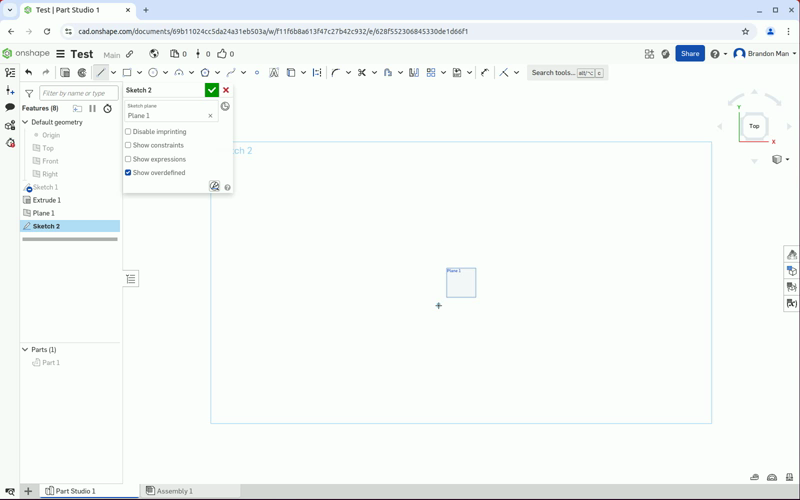
mouse_move(468, 305)
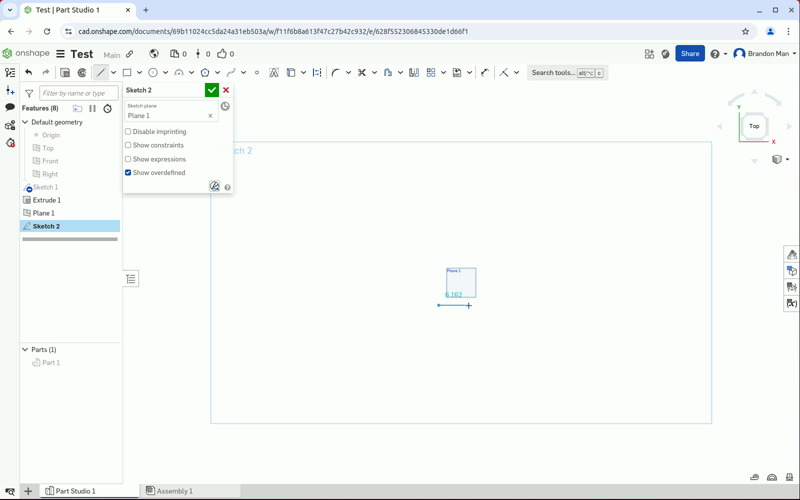
mouse_move(444, 305)
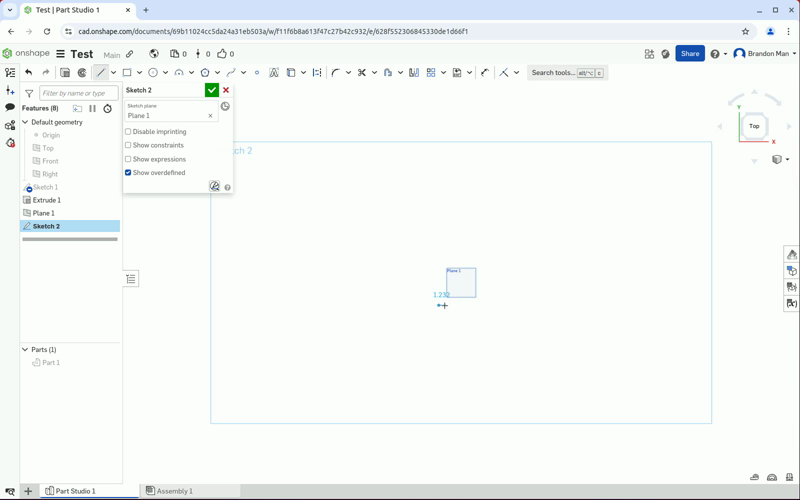
scroll(6)
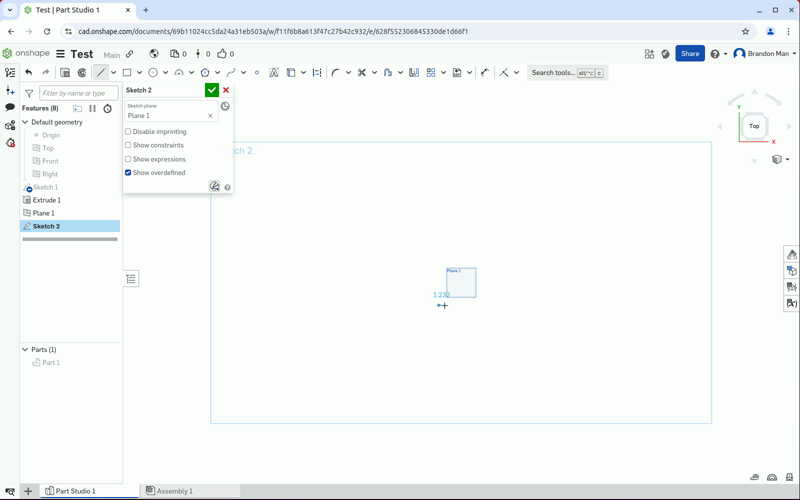
scroll(6)
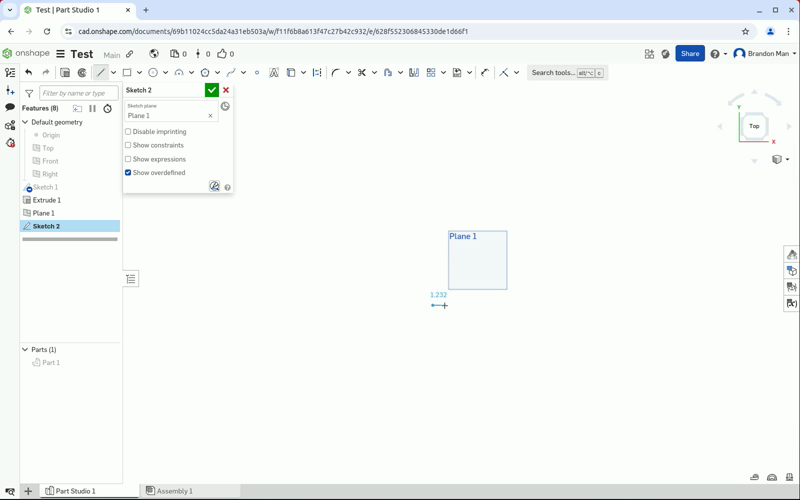
scroll(6)
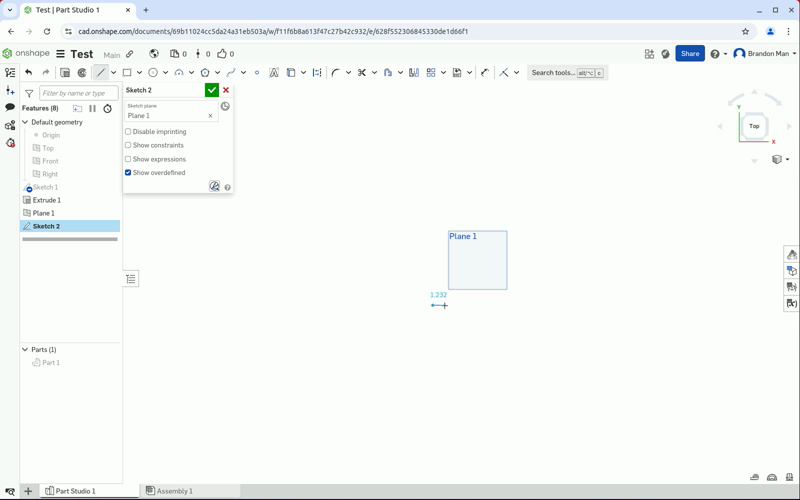
scroll(6)
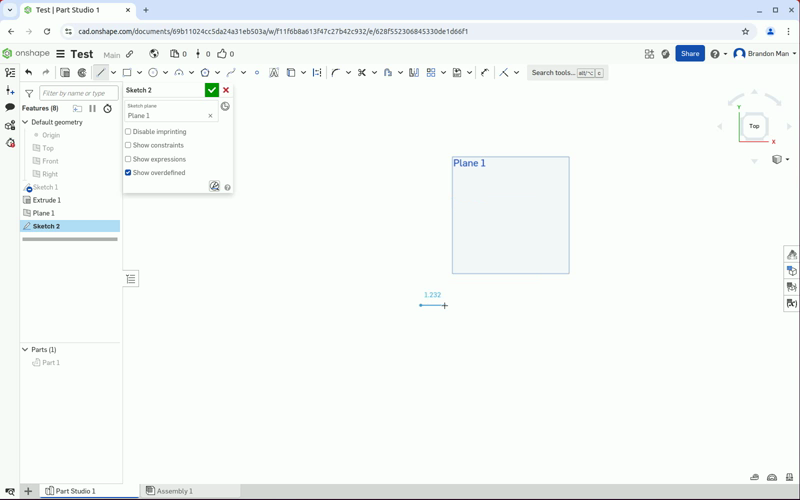
scroll(6)
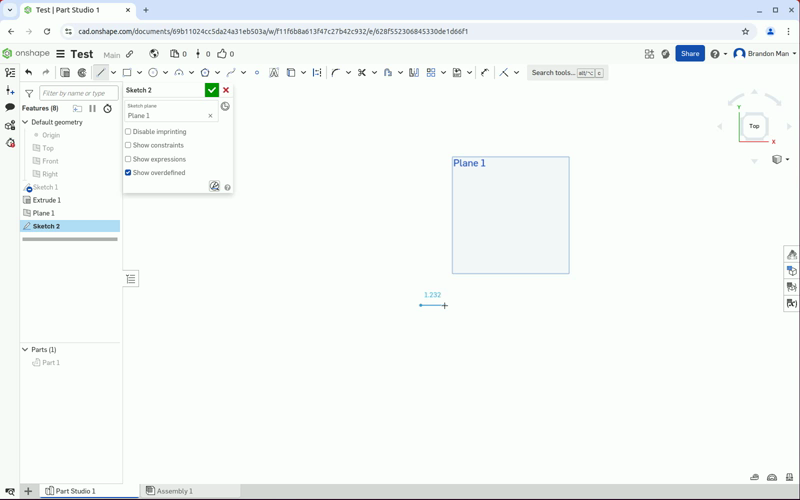
scroll(6)
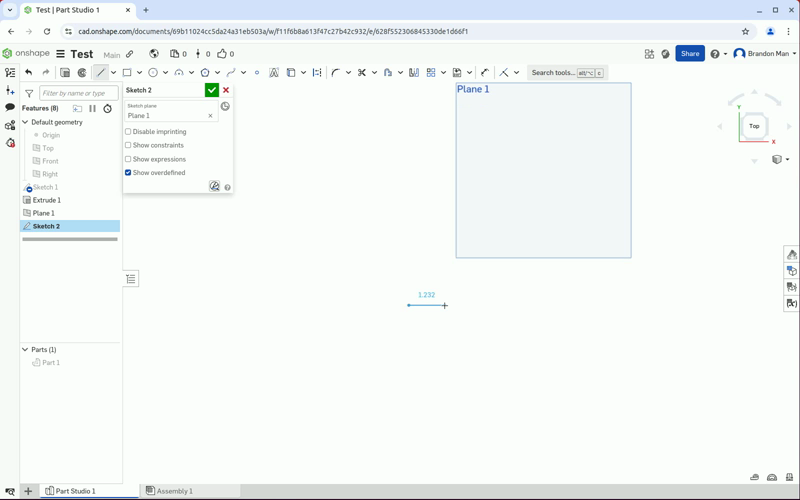
scroll(6)
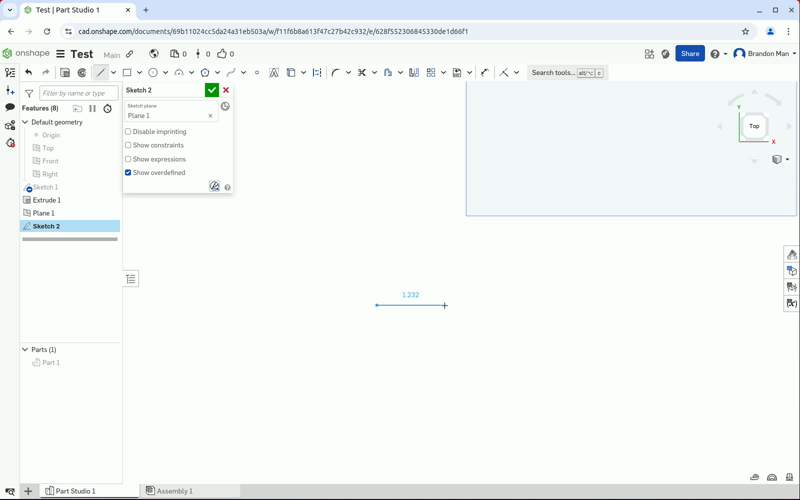
click(444, 305)
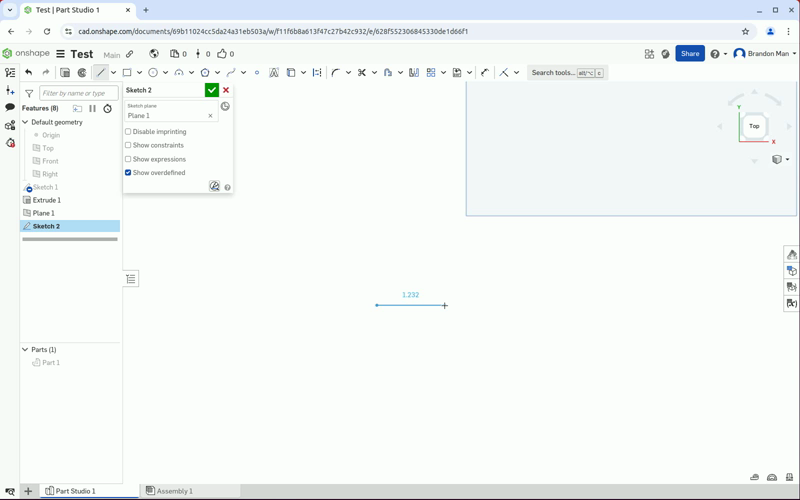
scroll(-6)
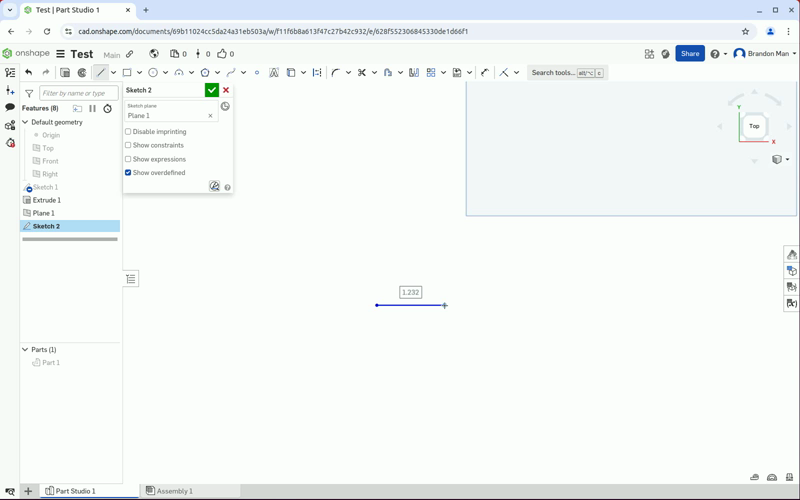
scroll(-6)
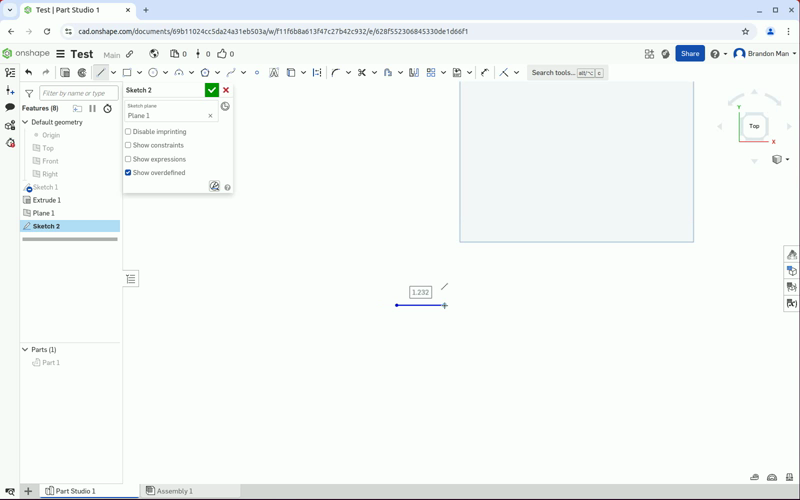
scroll(-6)
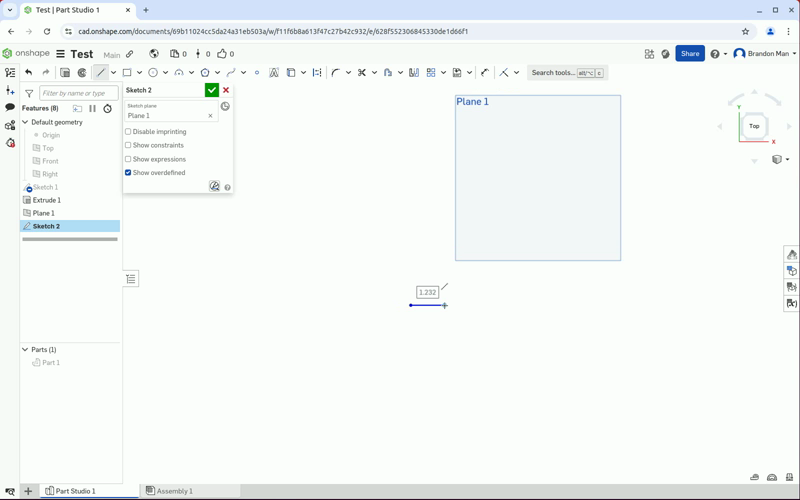
scroll(-6)
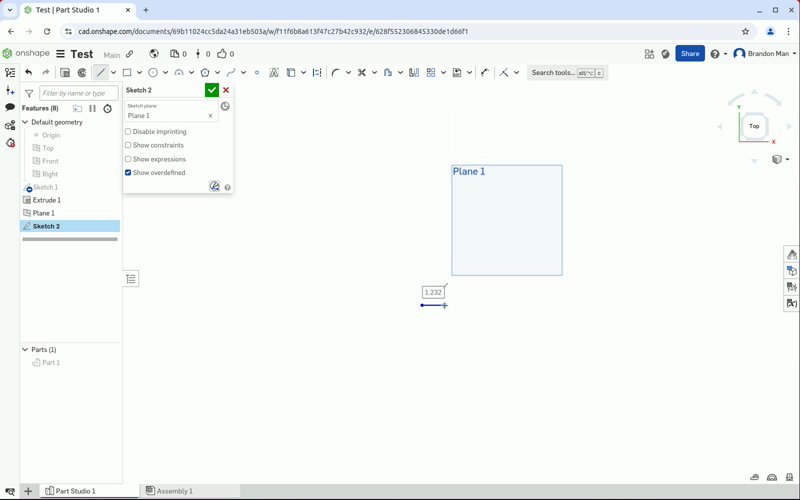
scroll(-6)
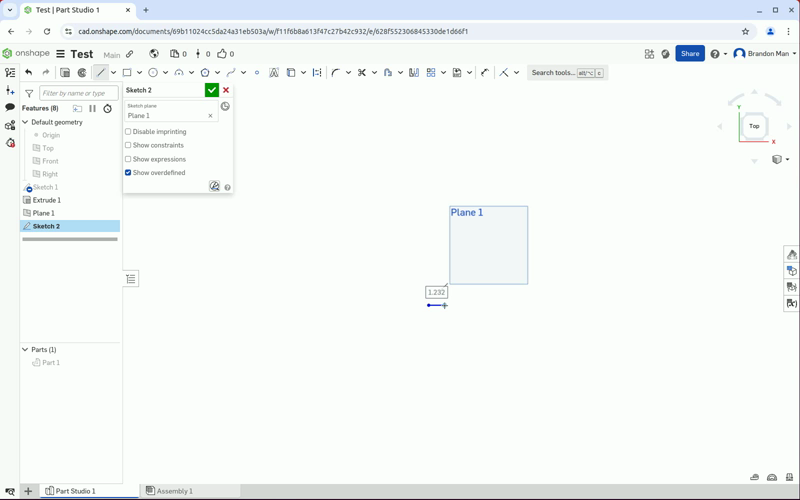
scroll(-6)
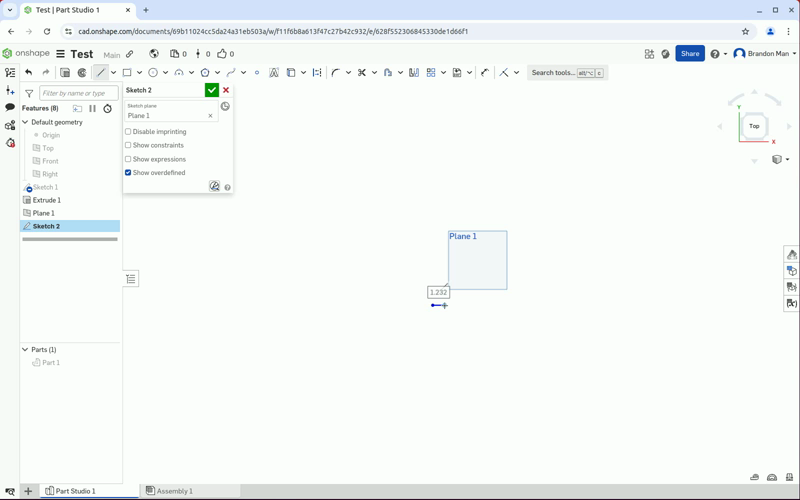
scroll(-6)
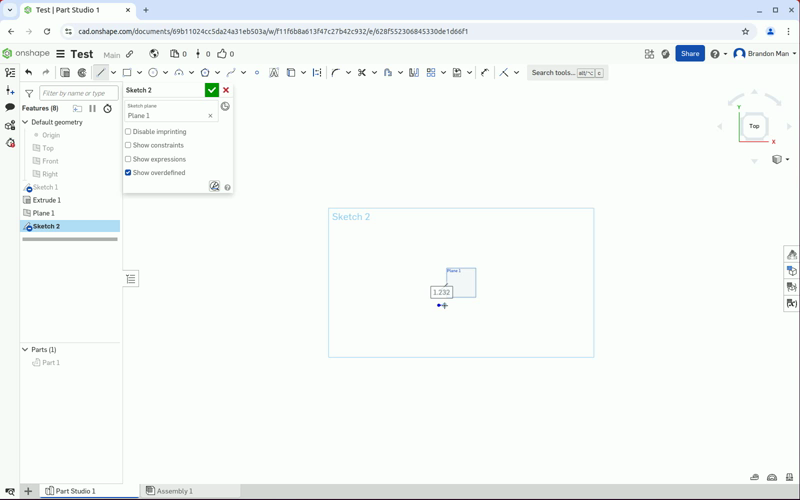
key_up(shift)
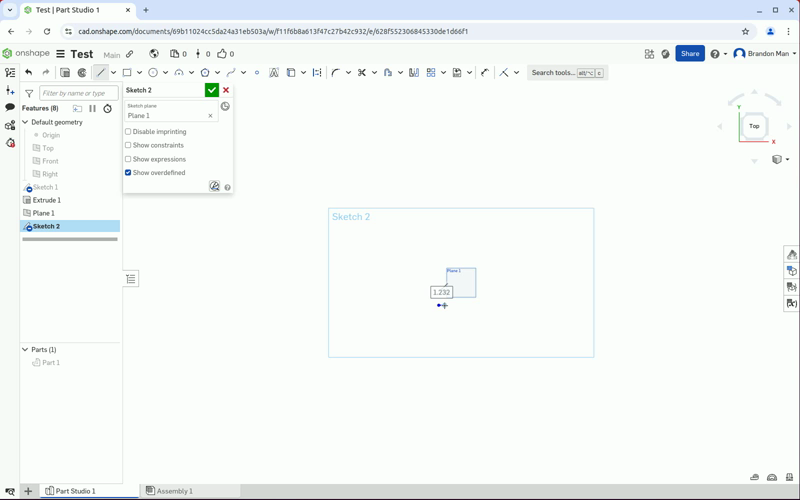
key_down(shift)
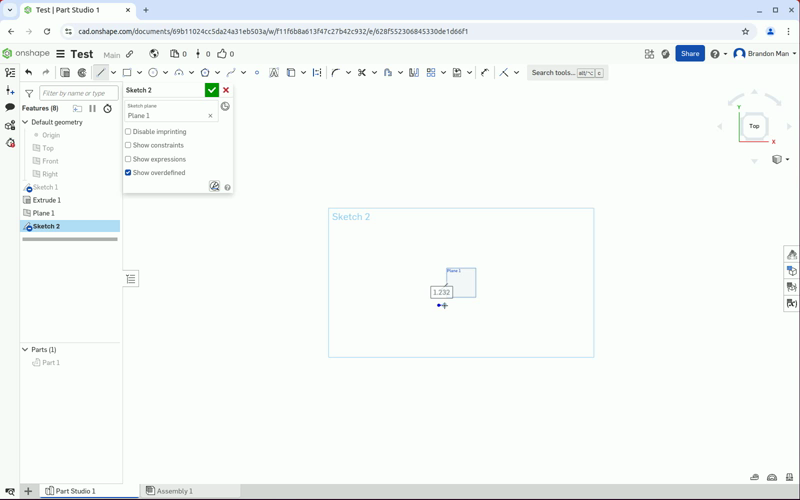
mouse_move(474, 305)
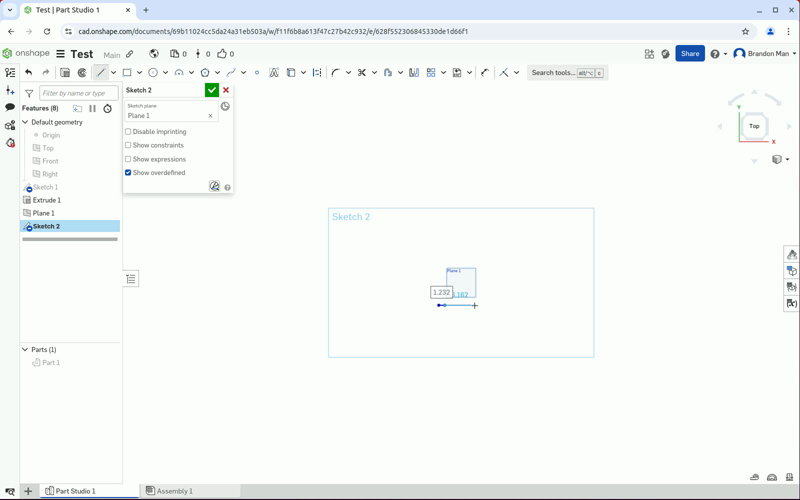
mouse_move(444, 258)
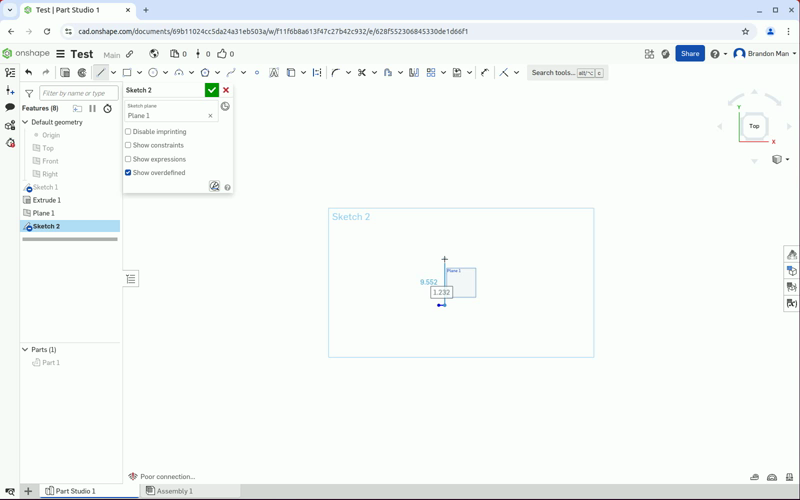
click(444, 258)
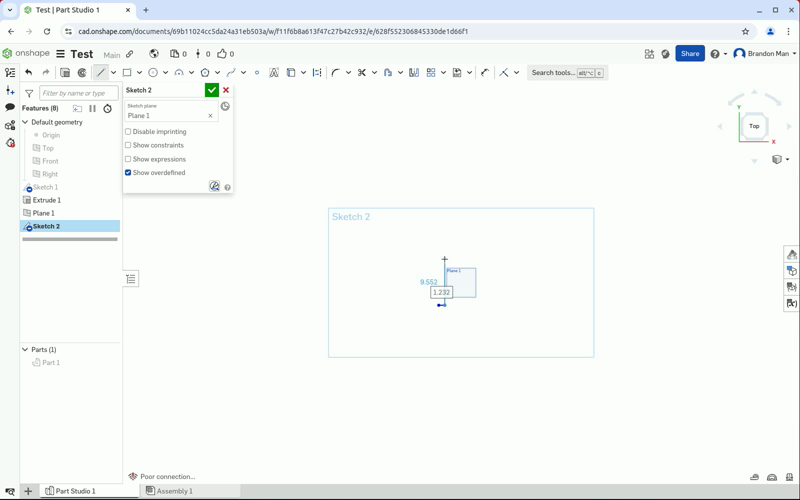
key_up(shift)
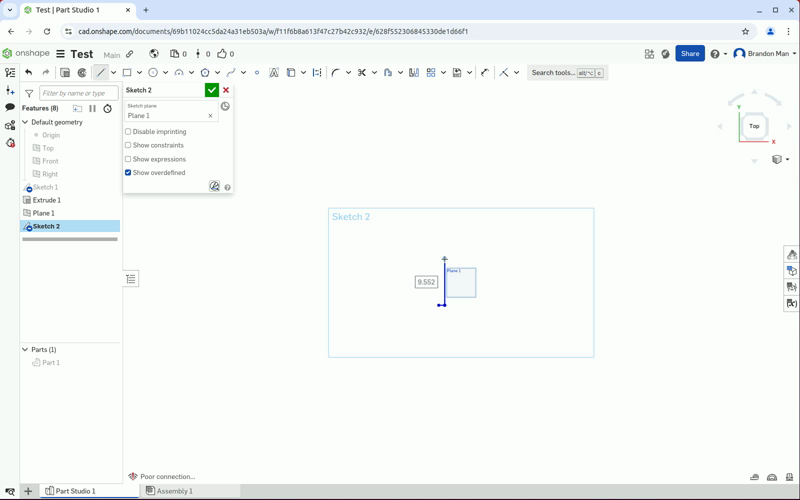
key_down(shift)
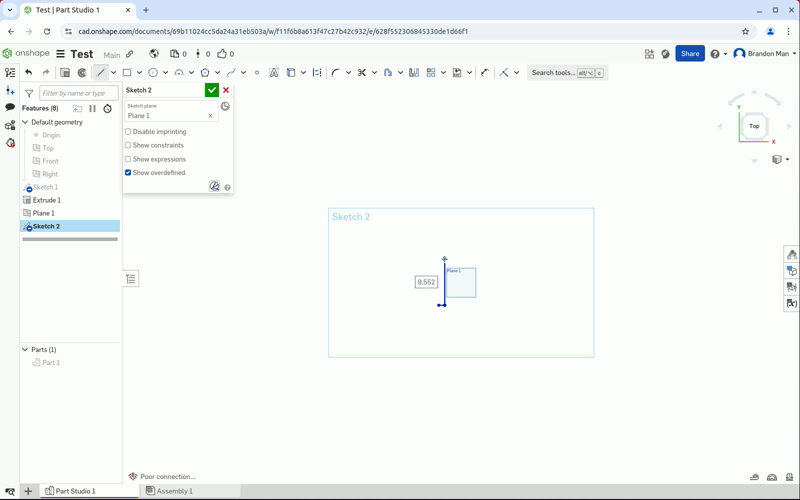
mouse_move(474, 258)
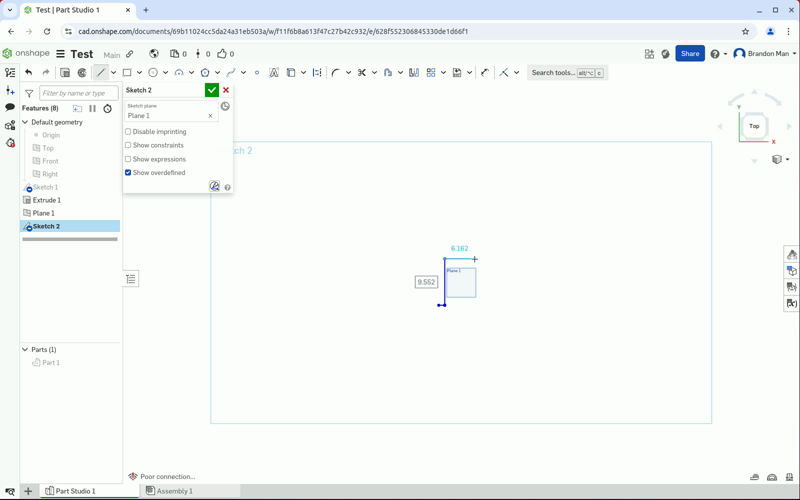
mouse_move(438, 258)
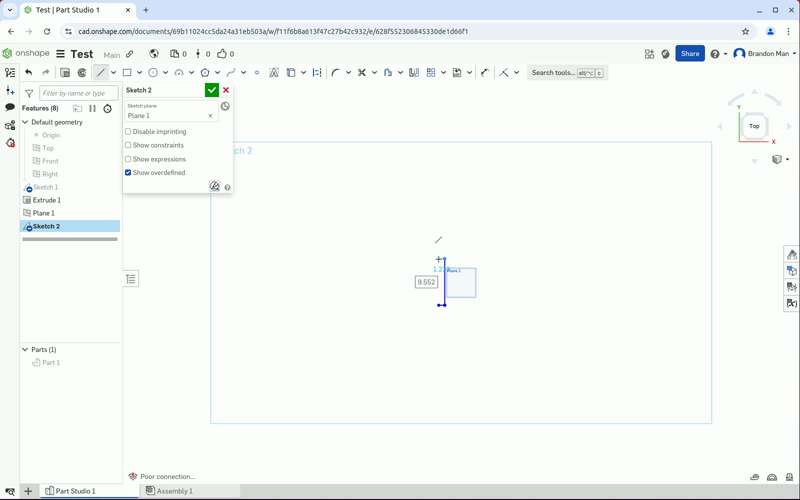
scroll(6)
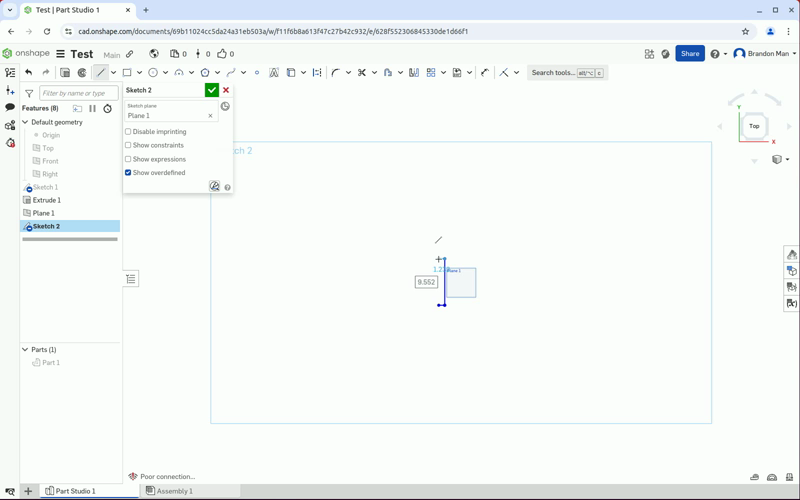
scroll(6)
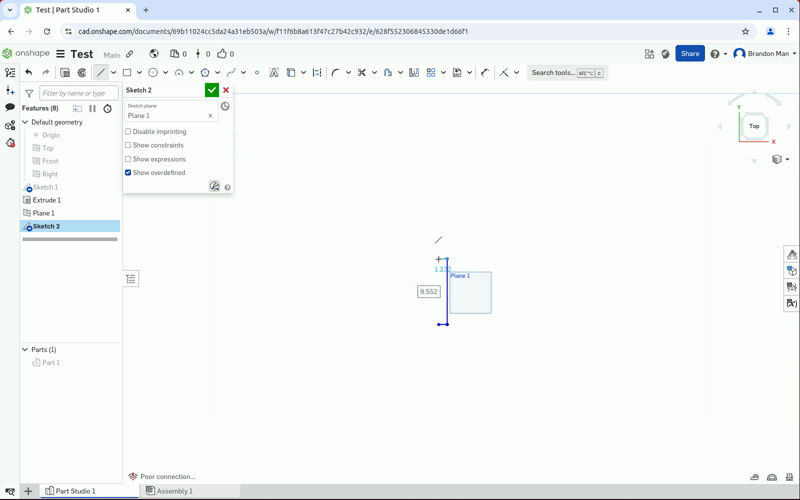
scroll(6)
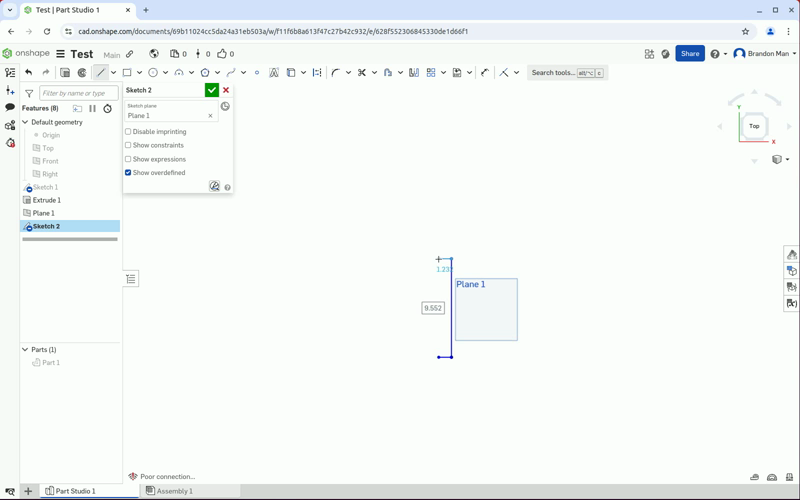
scroll(6)
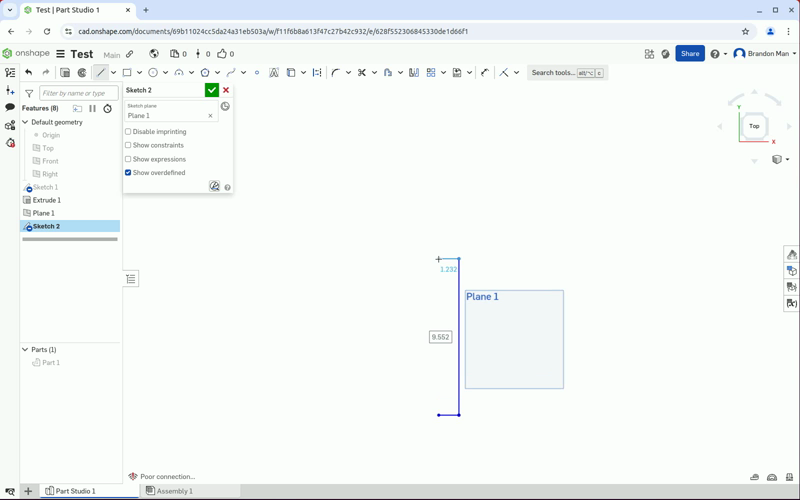
scroll(6)
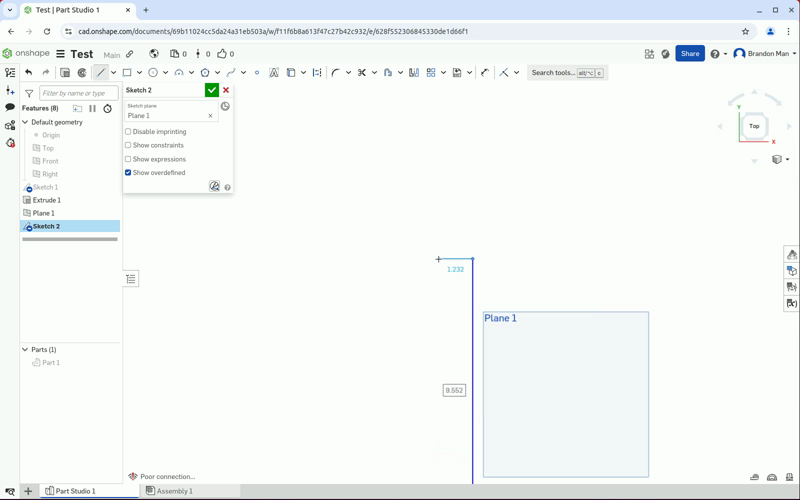
scroll(6)
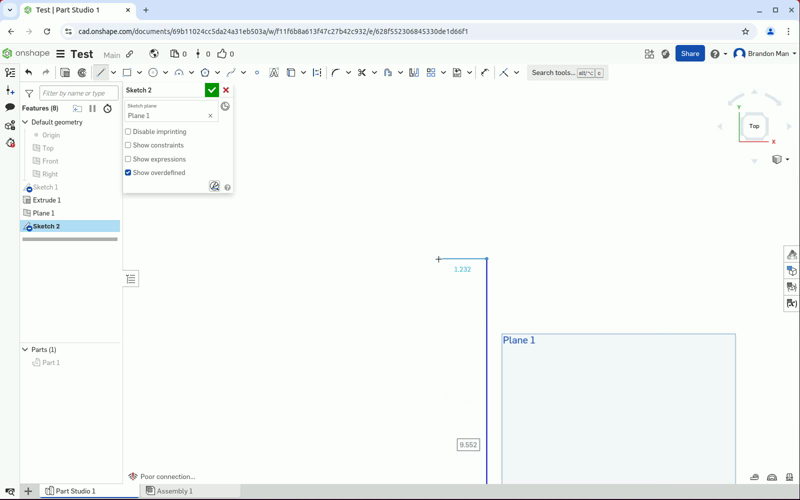
scroll(6)
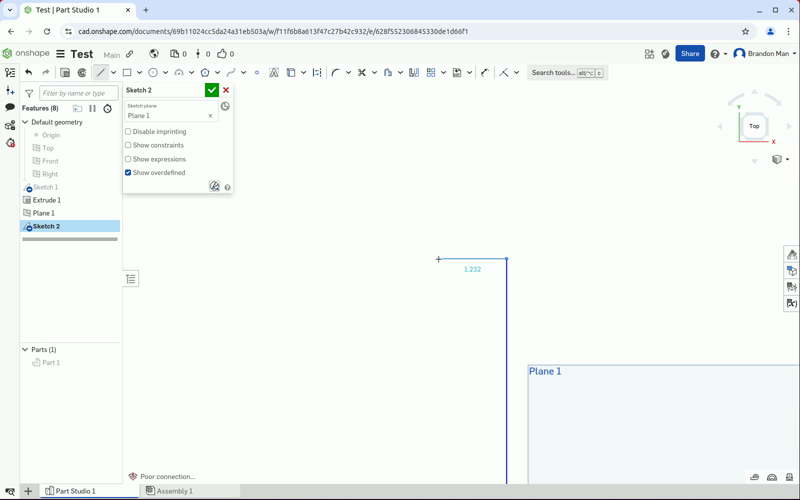
click(438, 258)
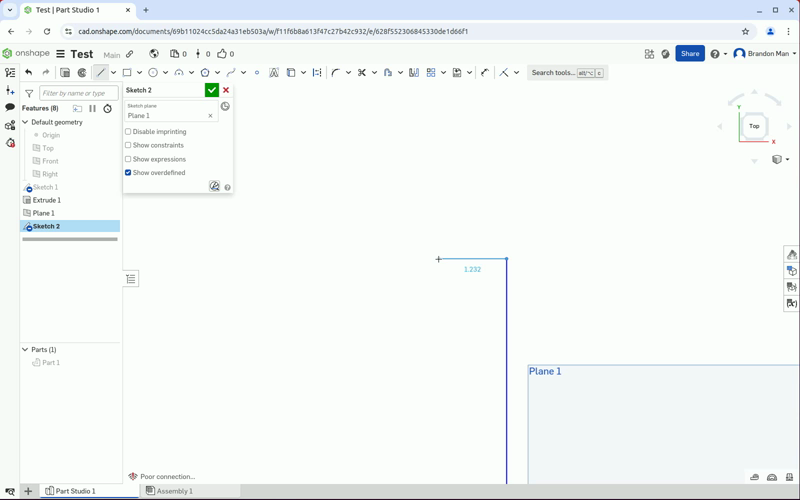
scroll(-6)
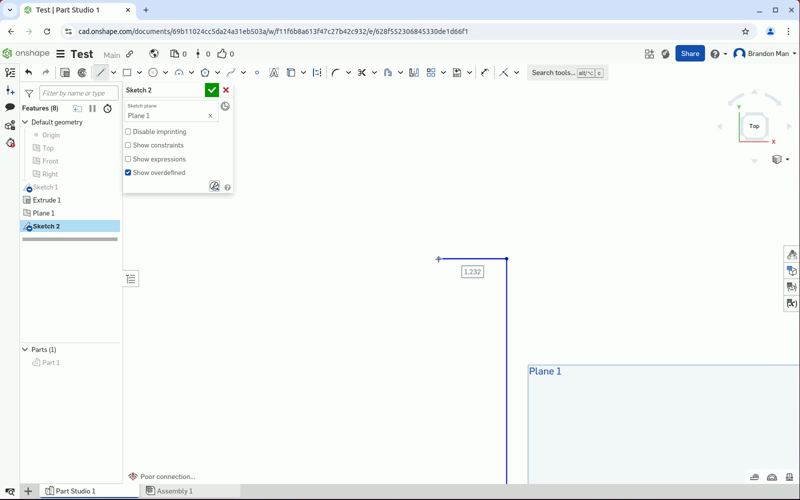
scroll(-6)
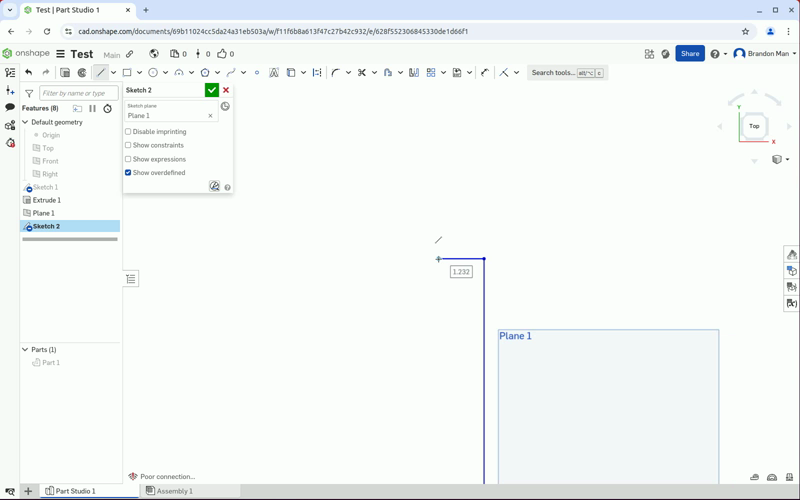
scroll(-6)
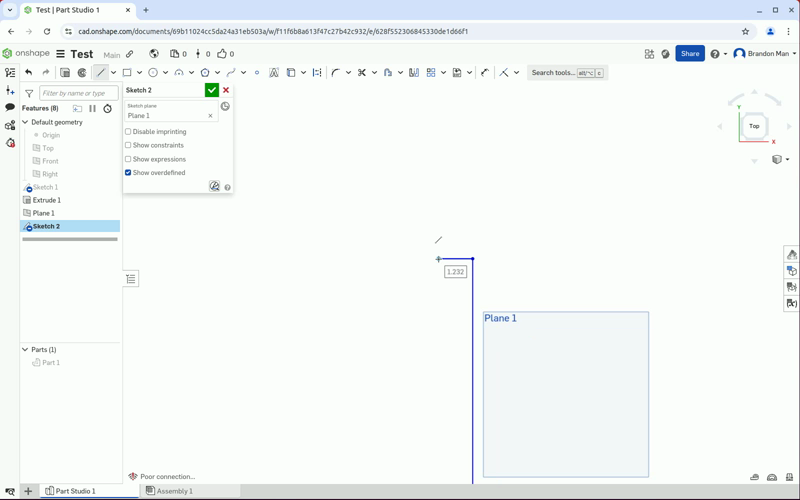
scroll(-6)
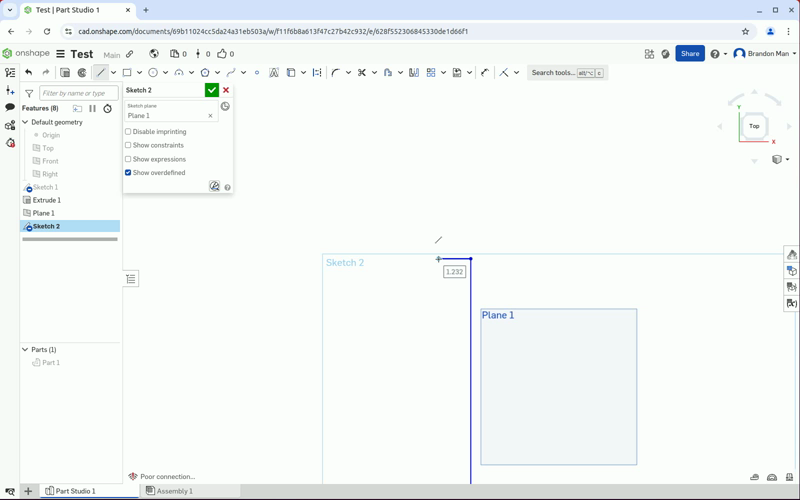
scroll(-6)
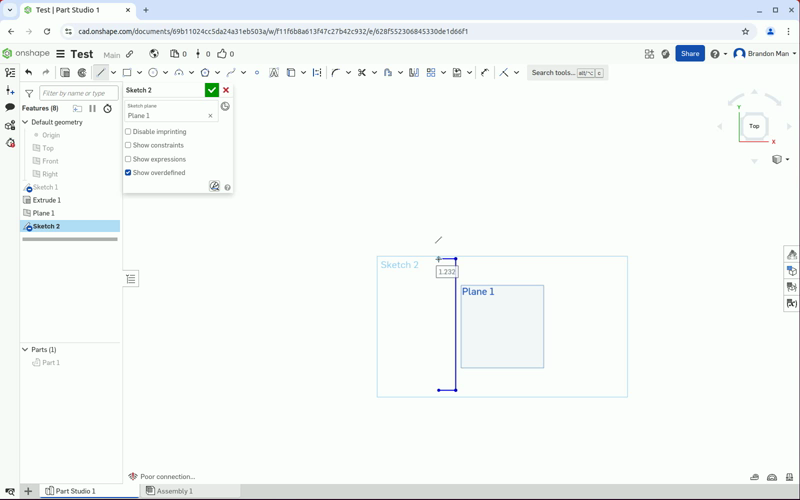
scroll(-6)
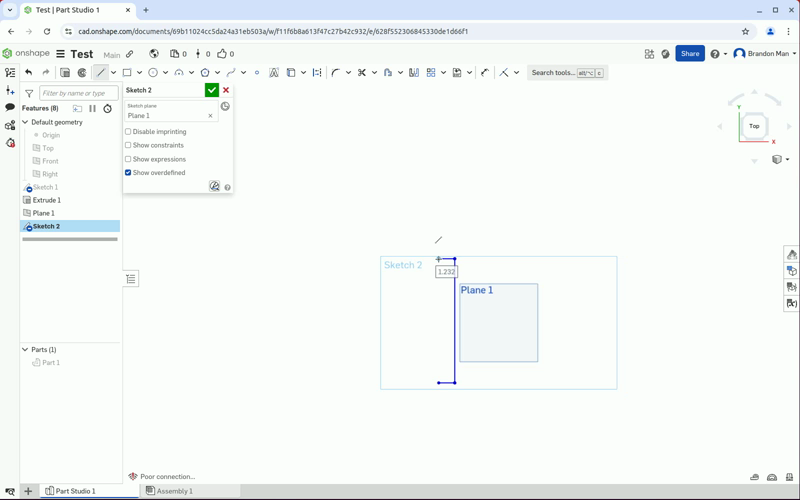
scroll(-6)
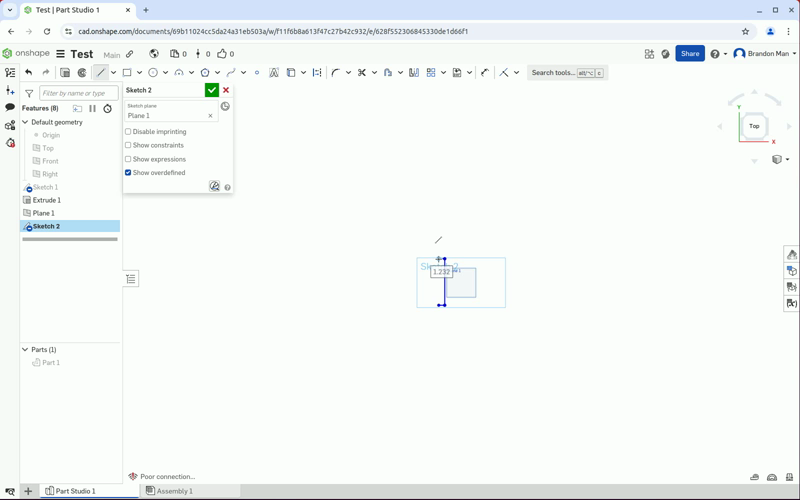
key_up(shift)
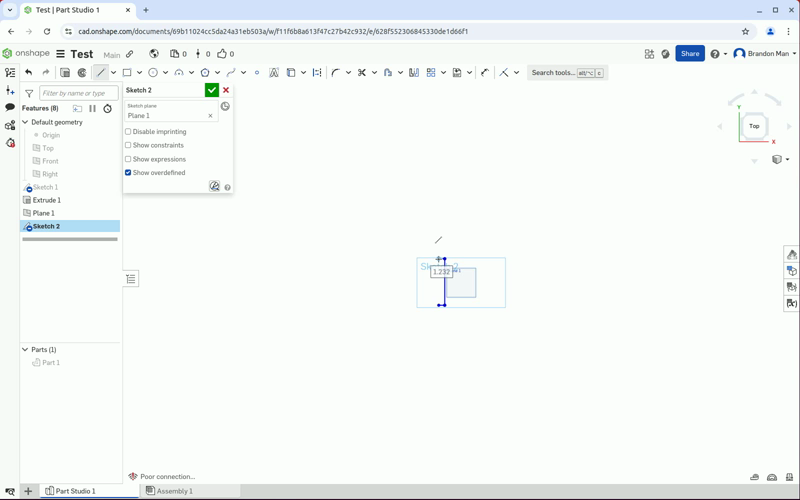
mouse_move(468, 258)
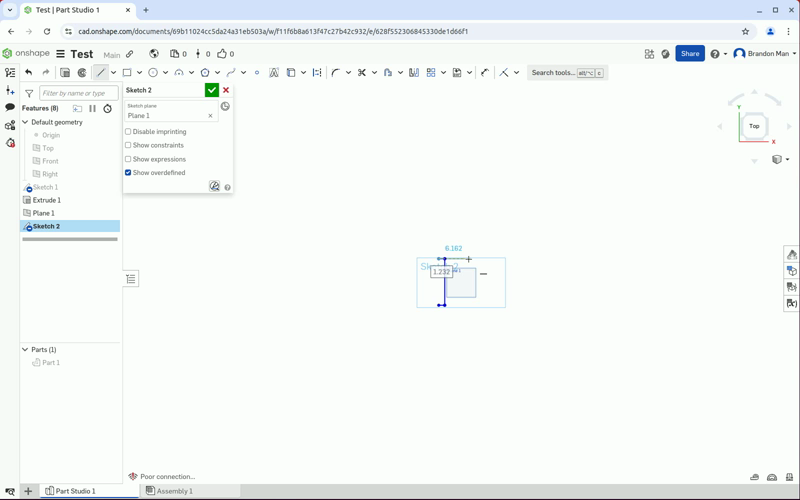
key_down(shift)
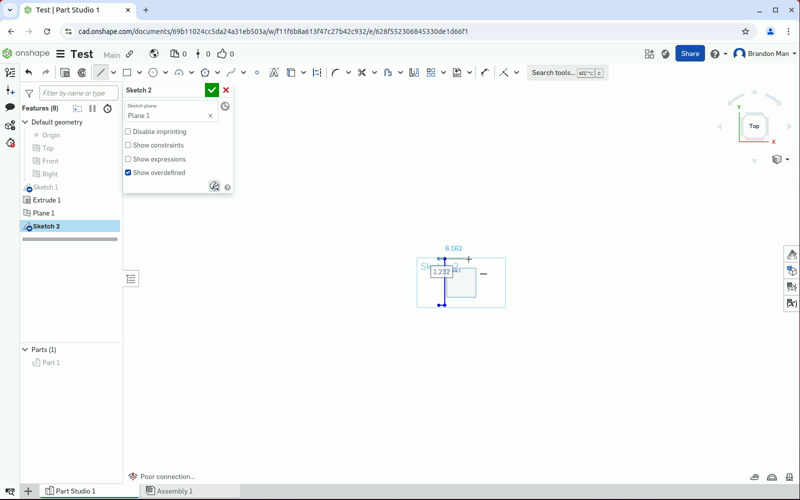
mouse_move(438, 305)
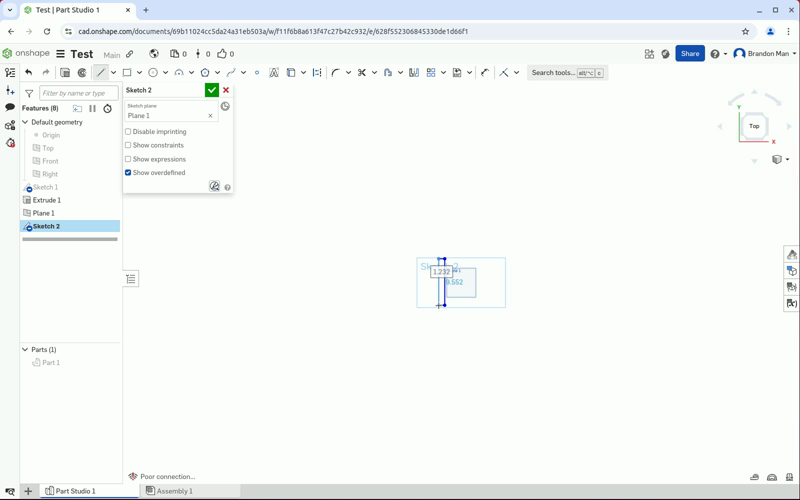
key_up(shift)
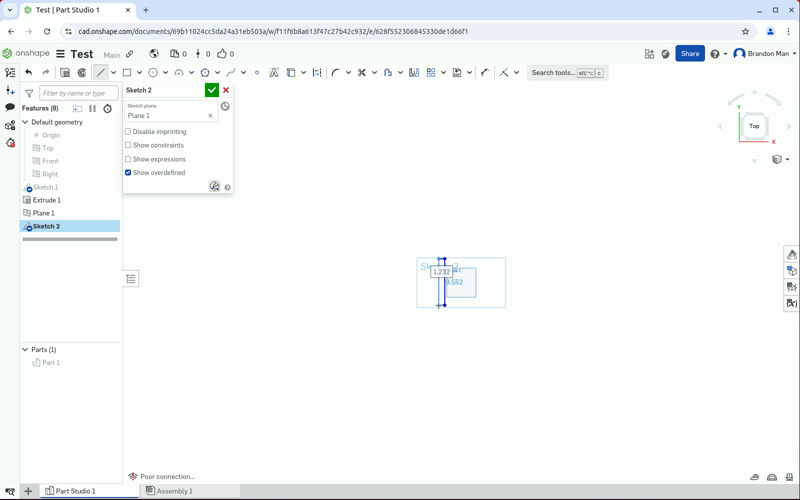
click(438, 305)
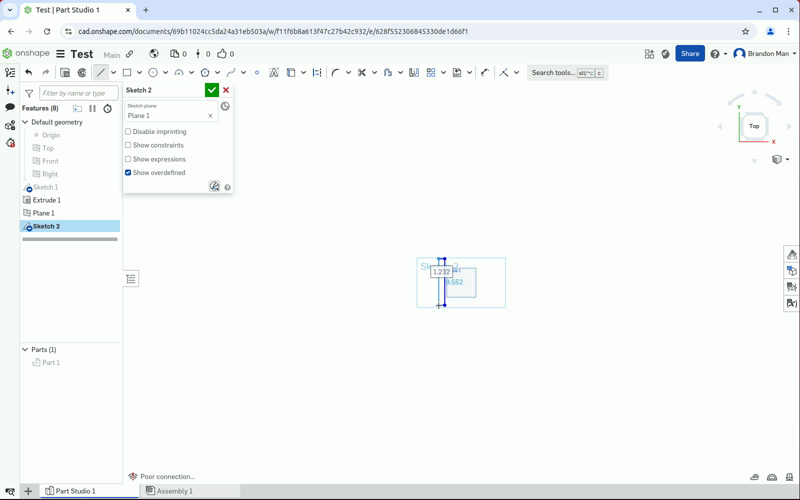
key(esc)
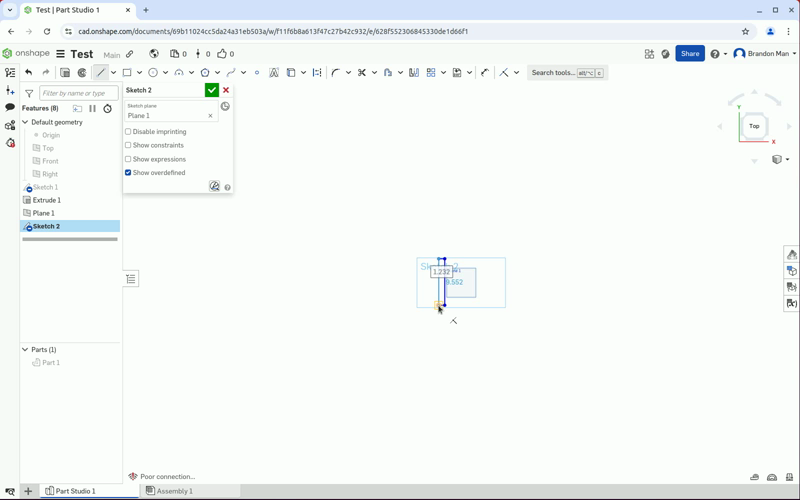
mouse_move(443, 296)
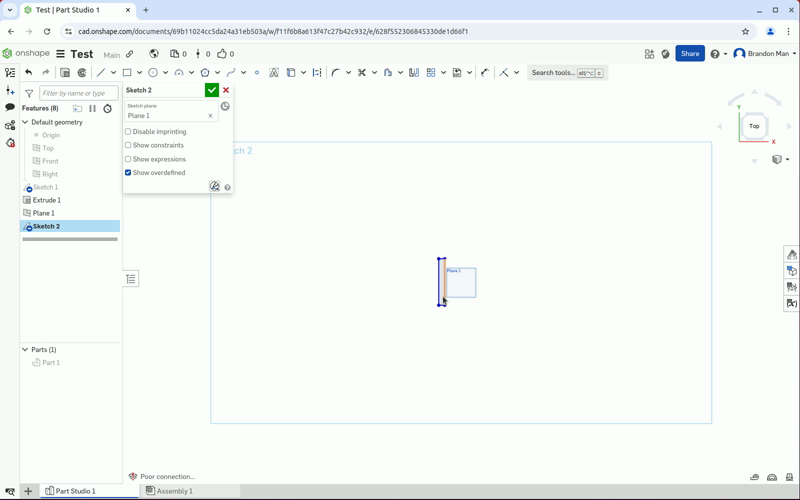
scroll(6)
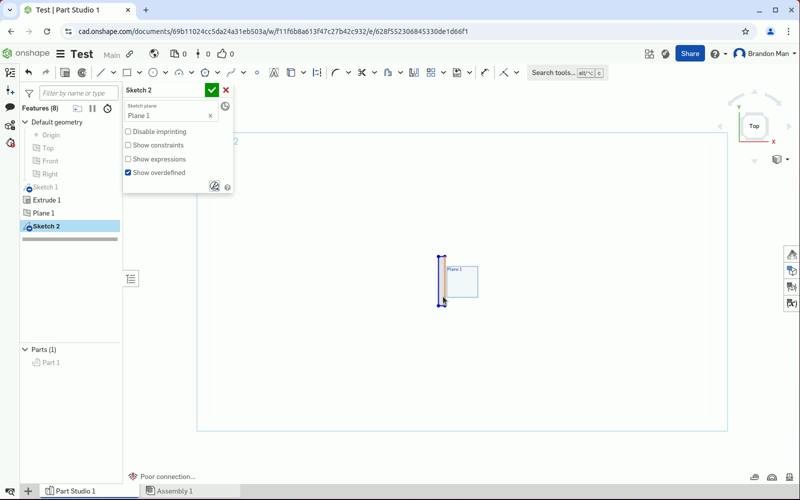
scroll(6)
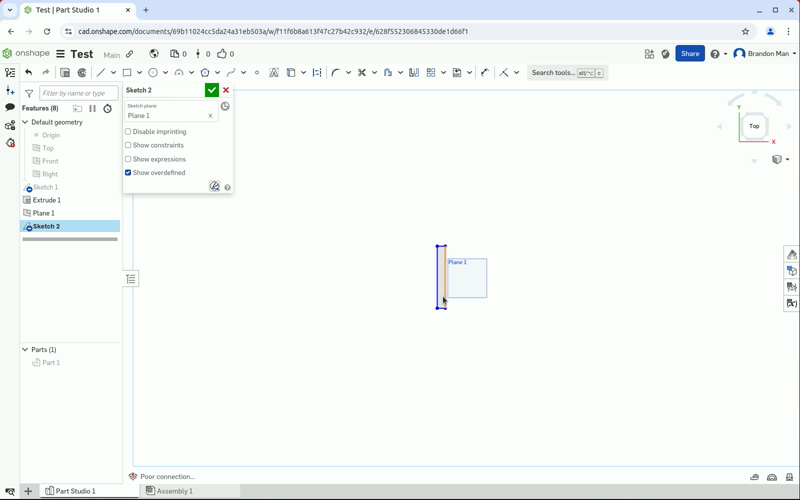
scroll(6)
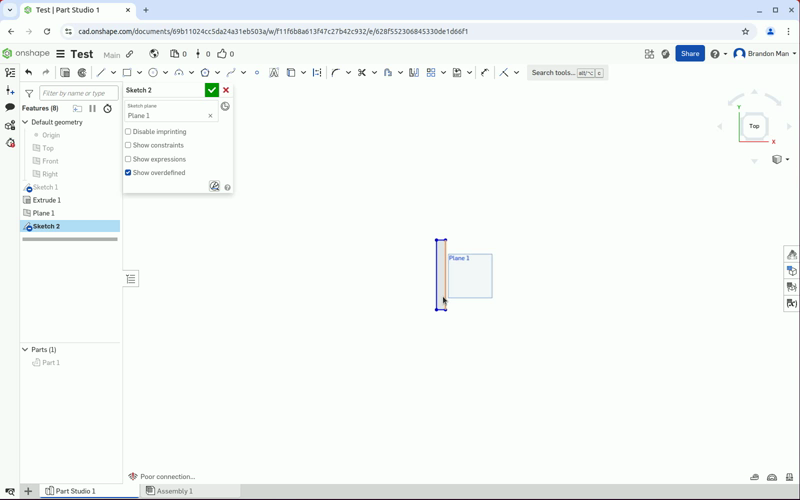
scroll(6)
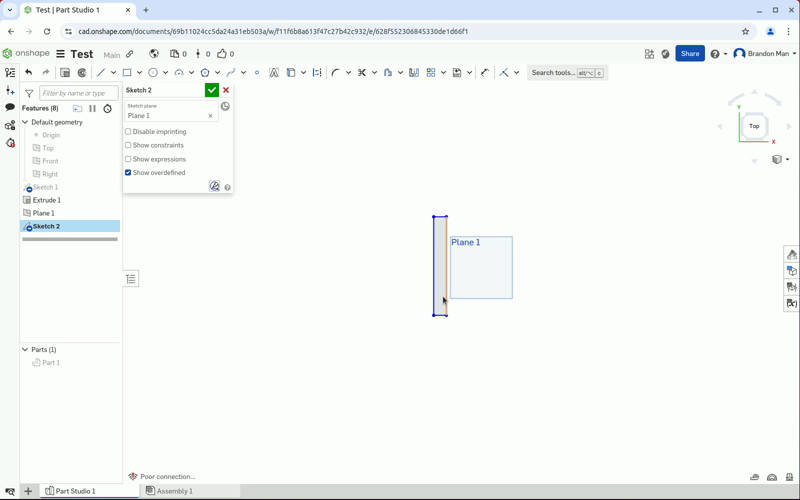
scroll(6)
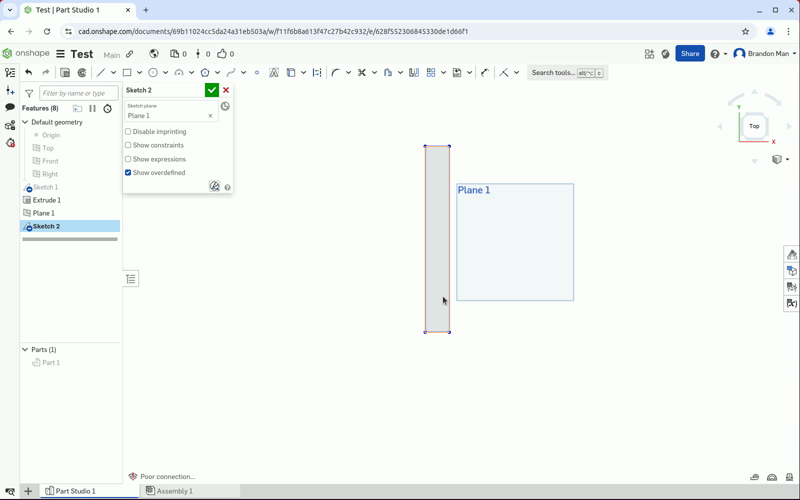
scroll(6)
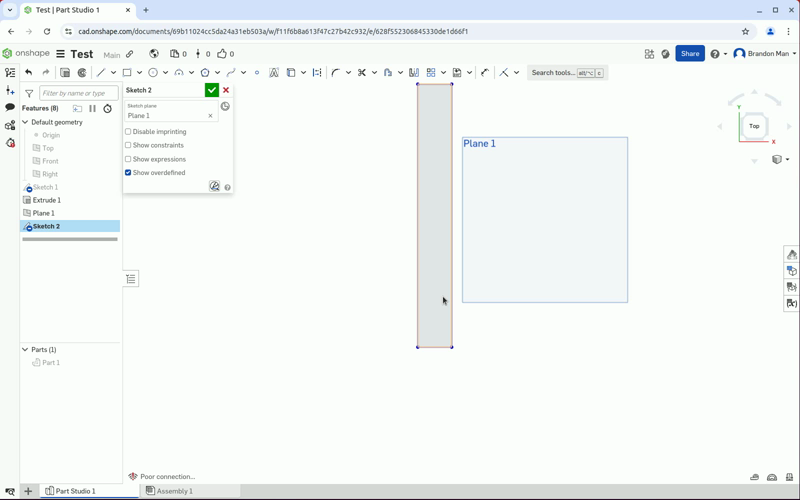
scroll(6)
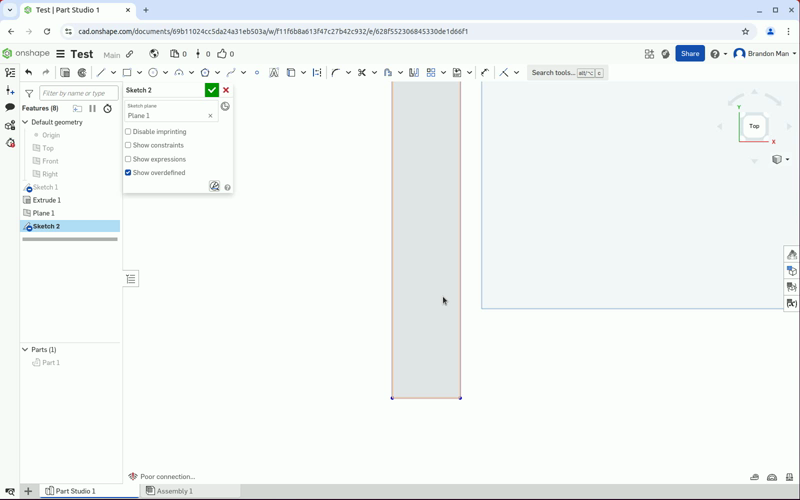
click(443, 296)
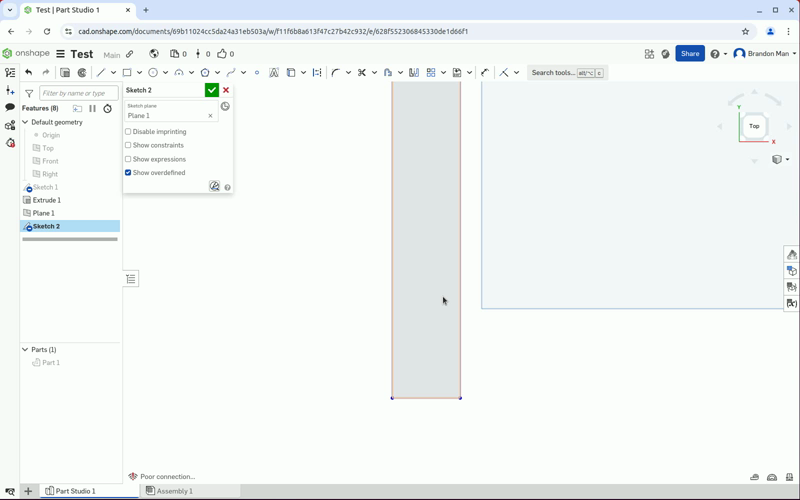
scroll(-6)
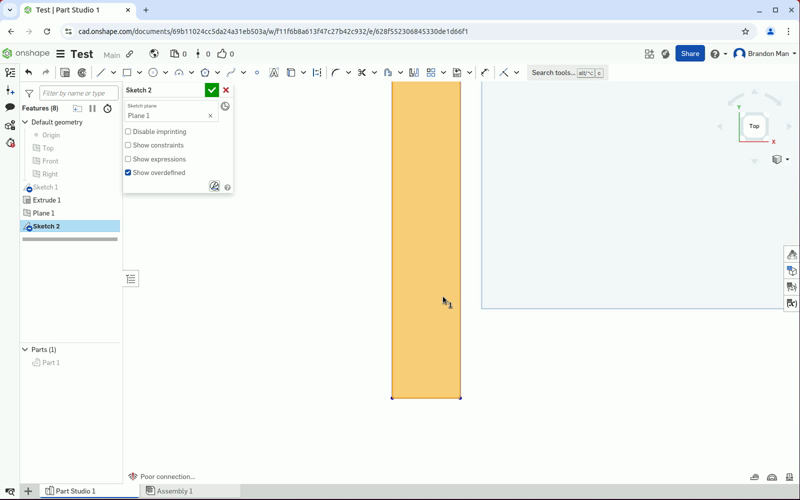
scroll(-6)
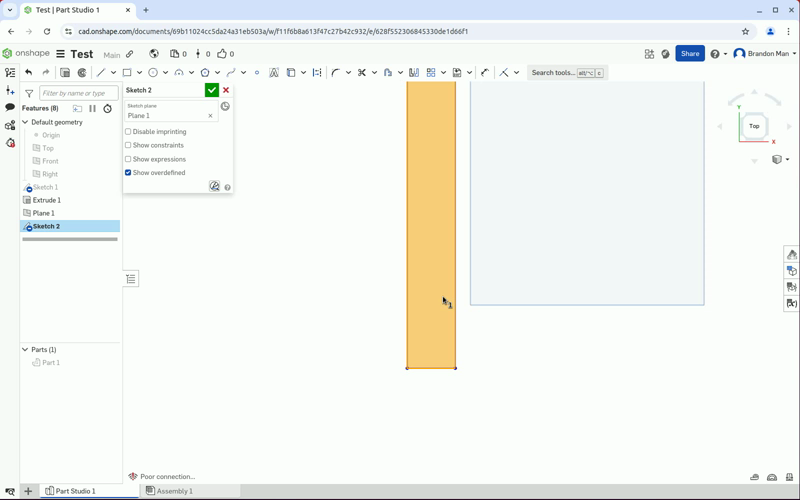
scroll(-6)
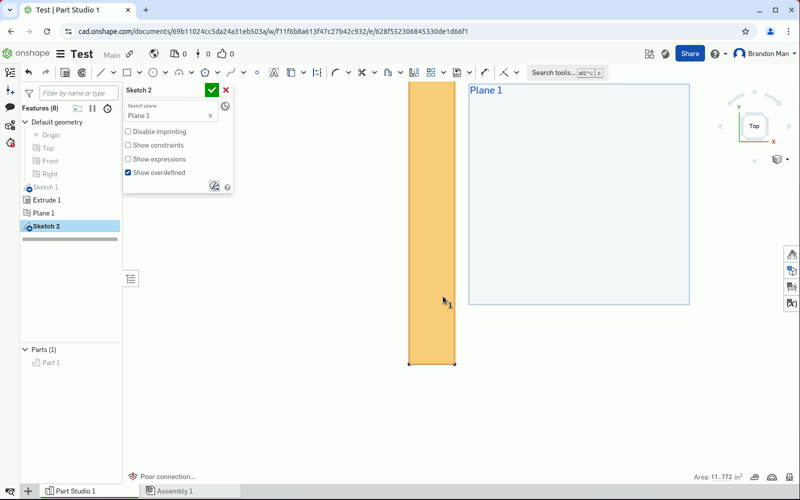
scroll(-6)
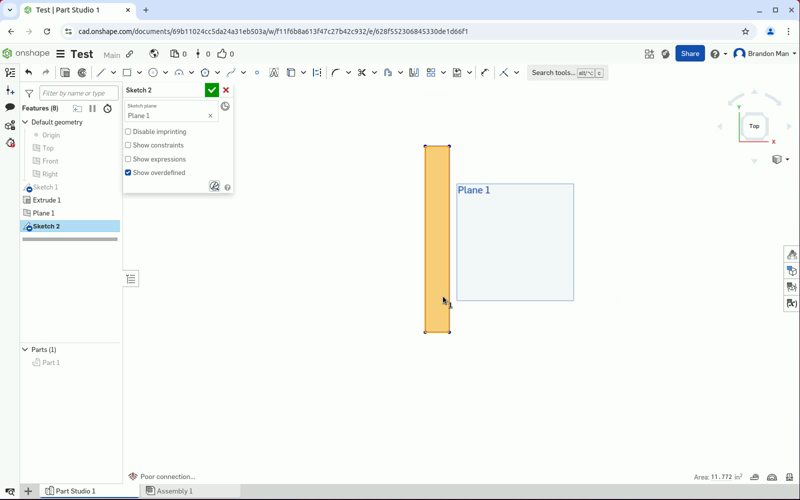
scroll(-6)
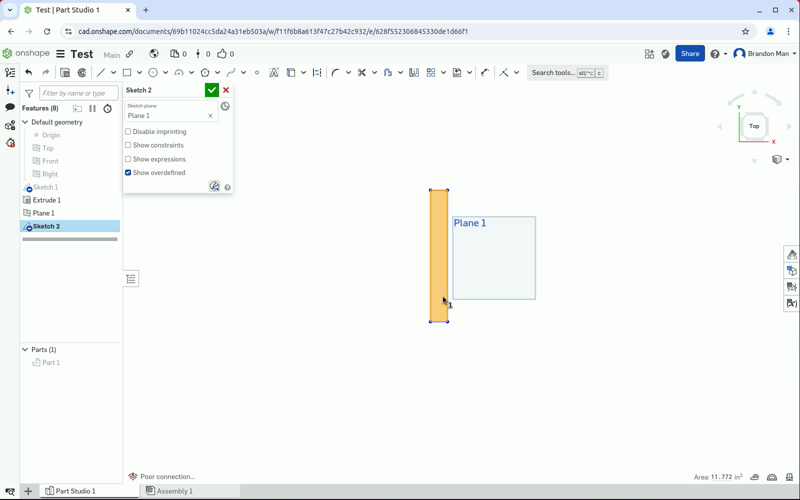
scroll(-6)
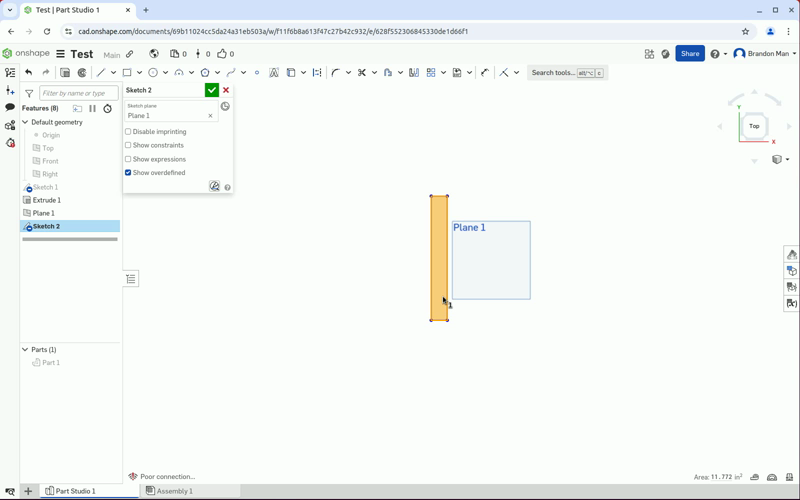
scroll(-6)
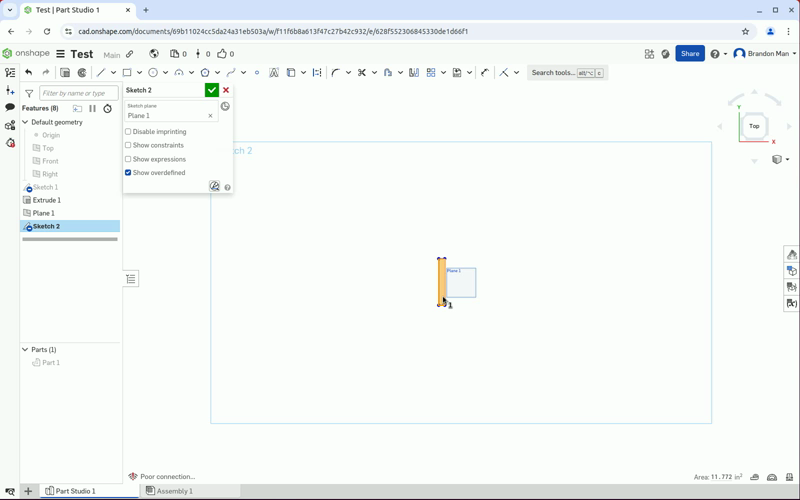
mouse_move(73, 352)
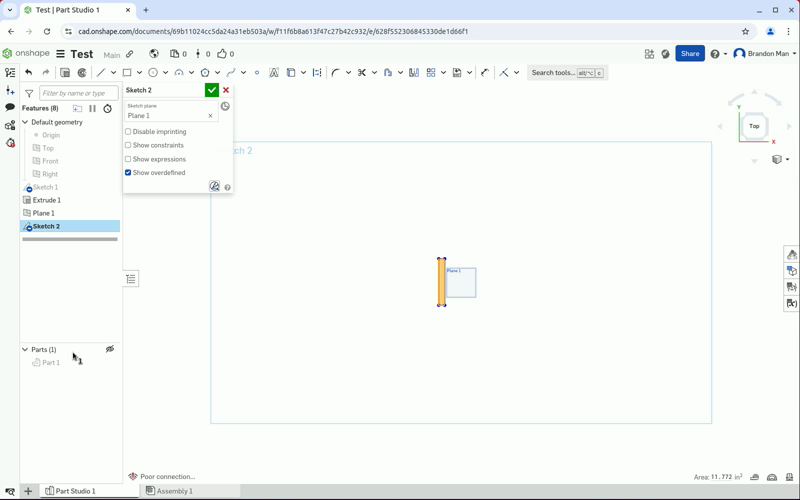
key(shift+y)
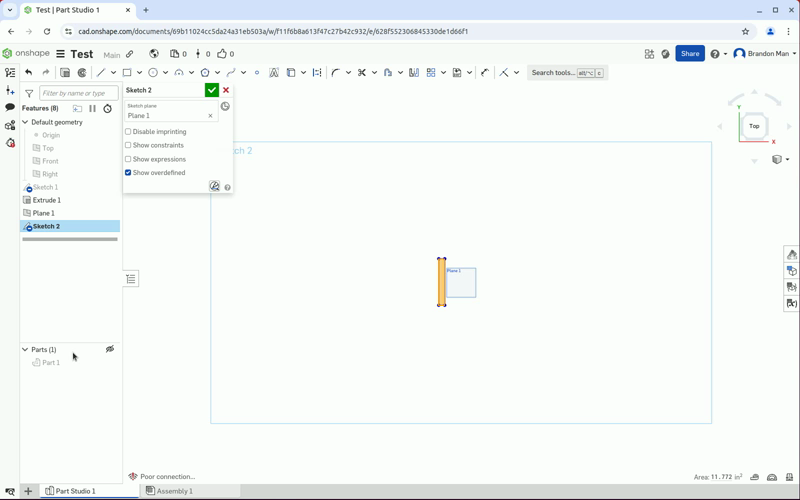
key(shift+e)
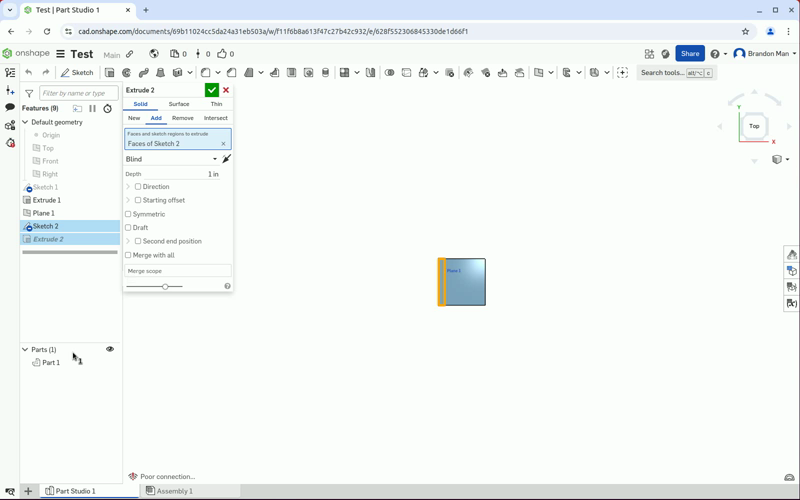
mouse_move(143, 106)
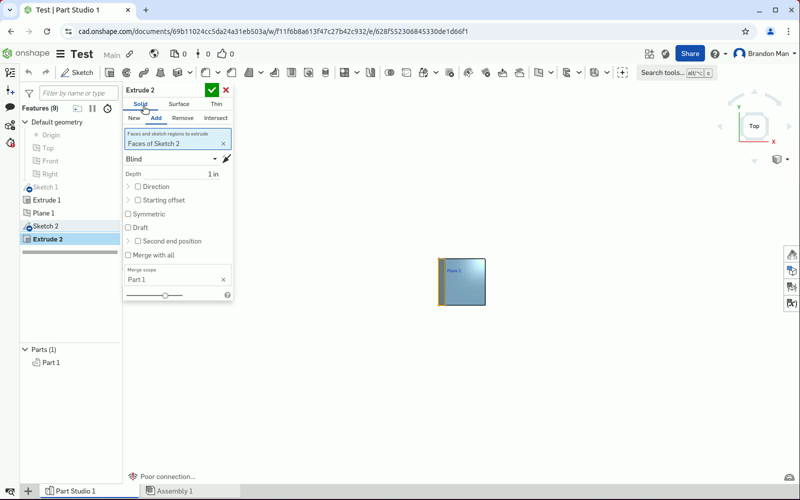
click(143, 106)
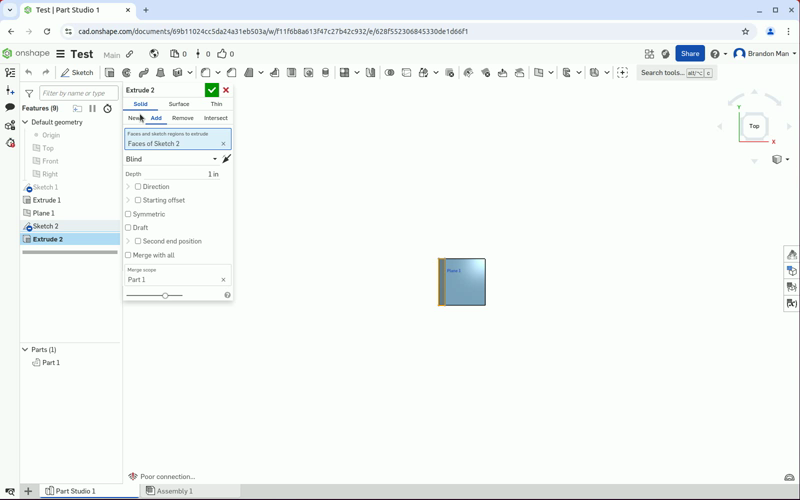
mouse_move(137, 120)
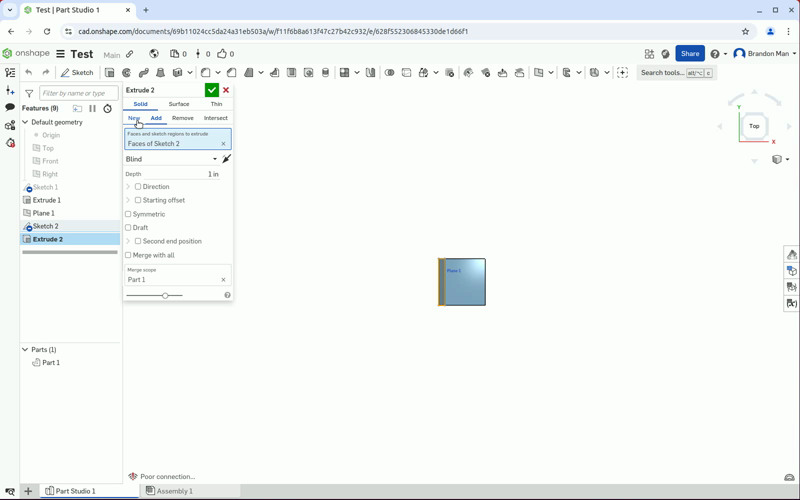
click(137, 120)
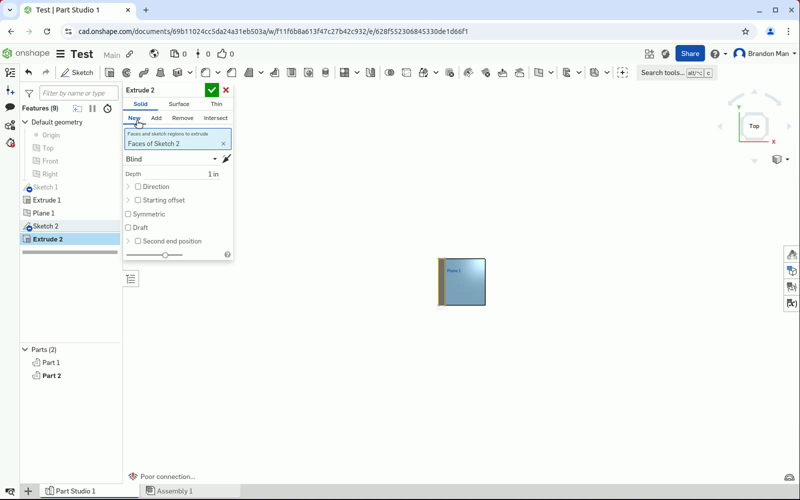
key(tab, 4)
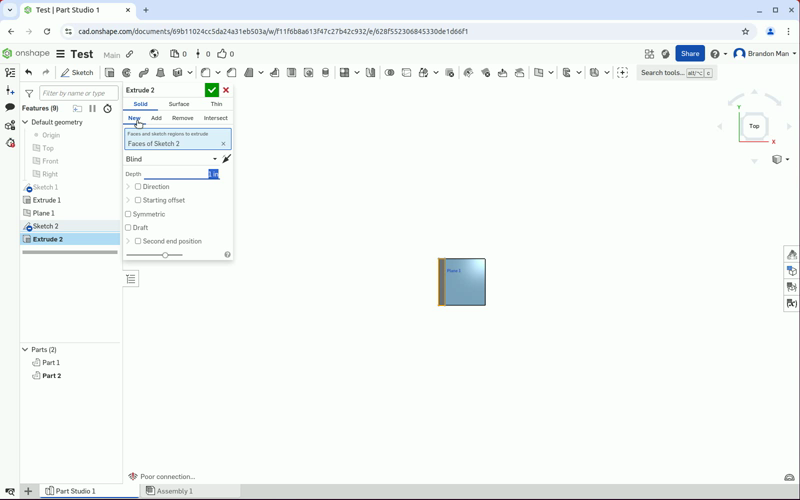
text(15.646)
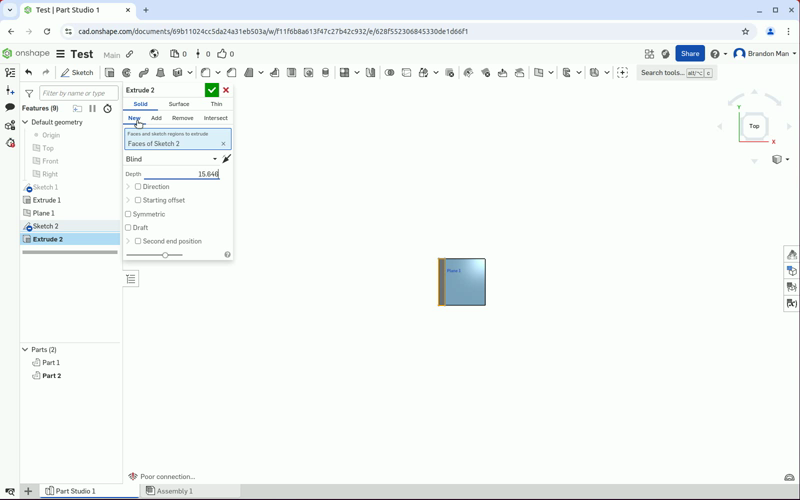
key(enter)
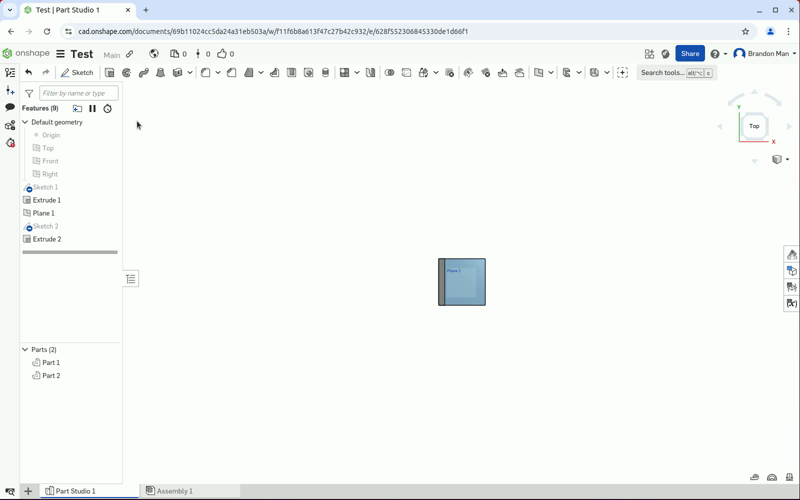
key(shift+h)
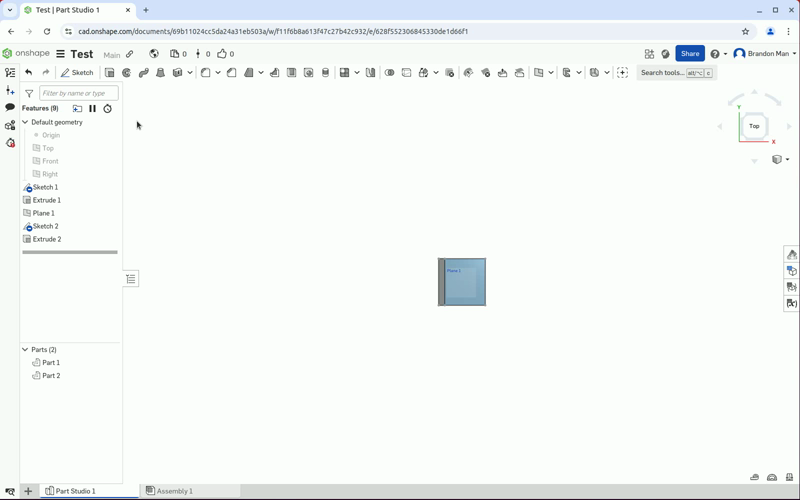
key(shift+h)
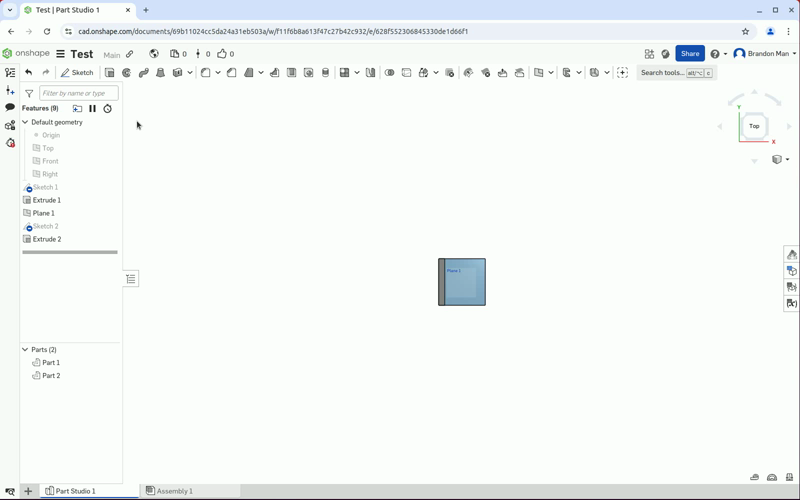
mouse_move(73, 189)
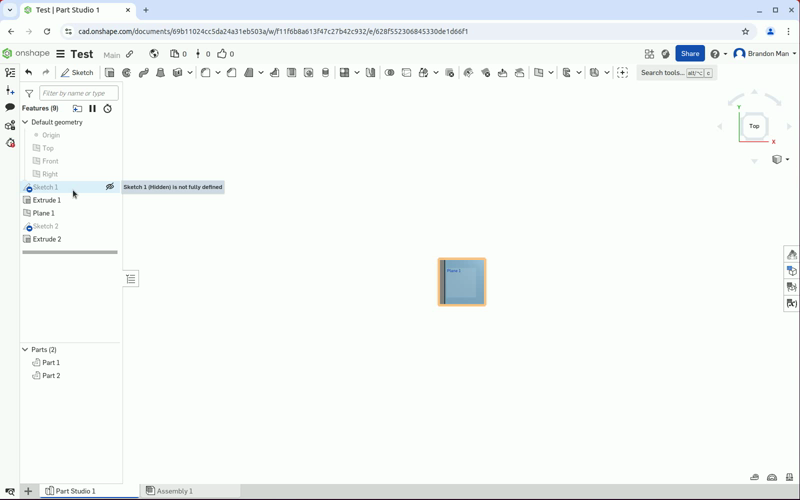
click(73, 189)
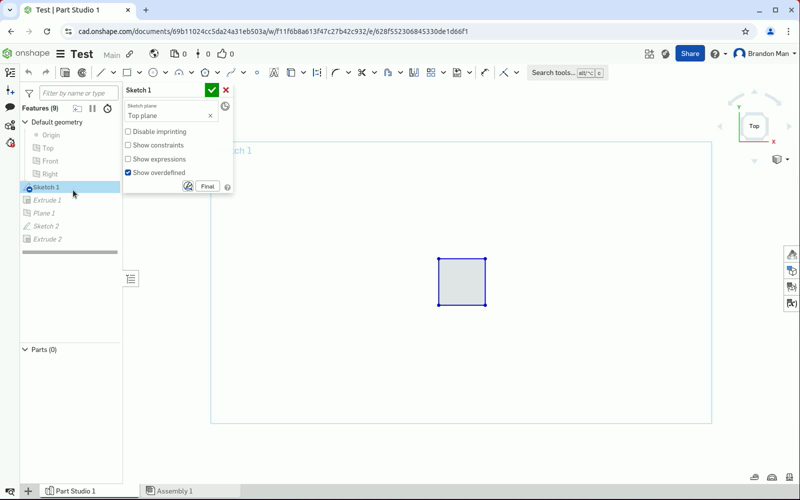
mouse_move(229, 92)
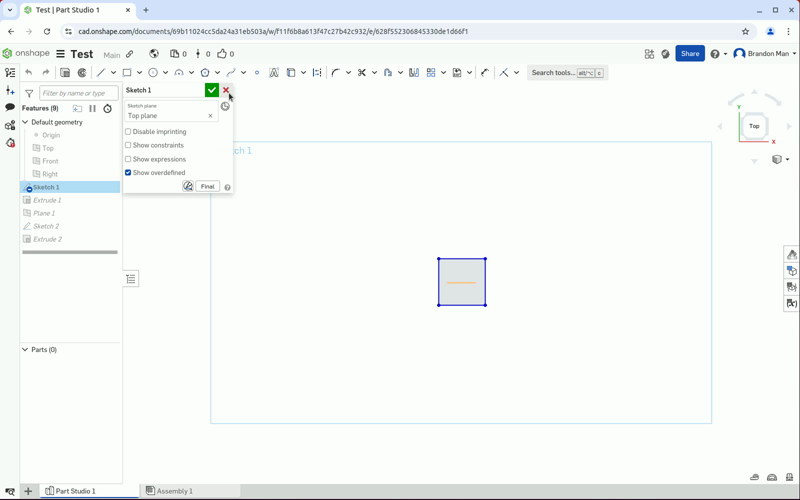
click(229, 92)
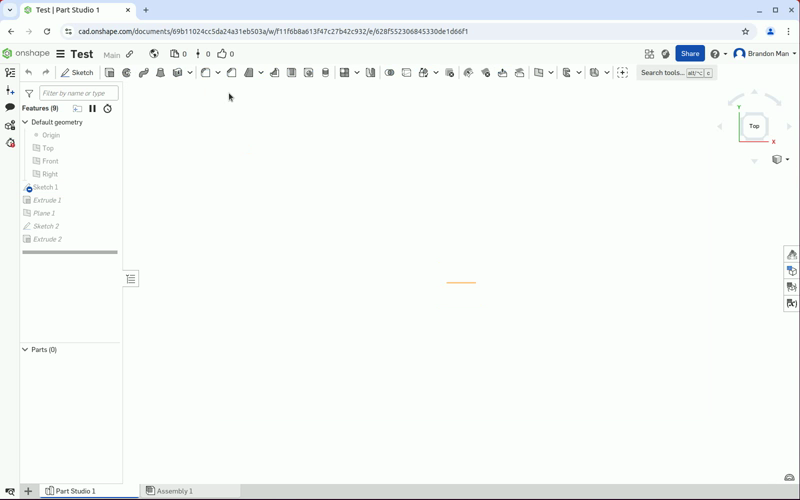
key(shift+s)
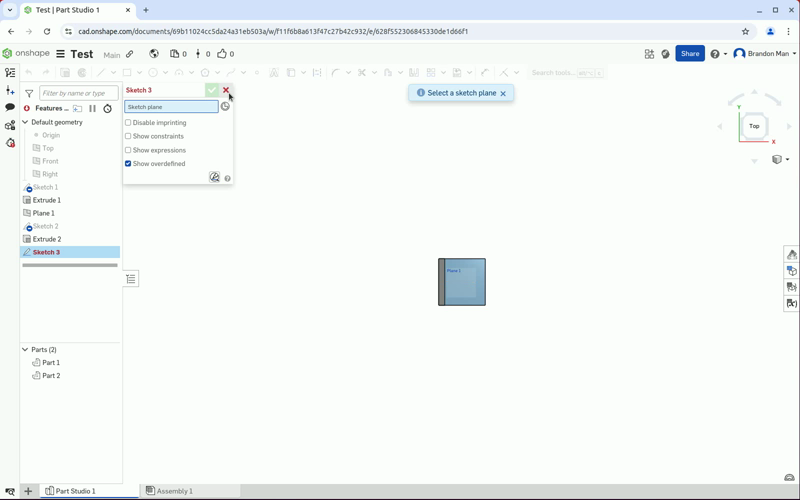
mouse_move(73, 215)
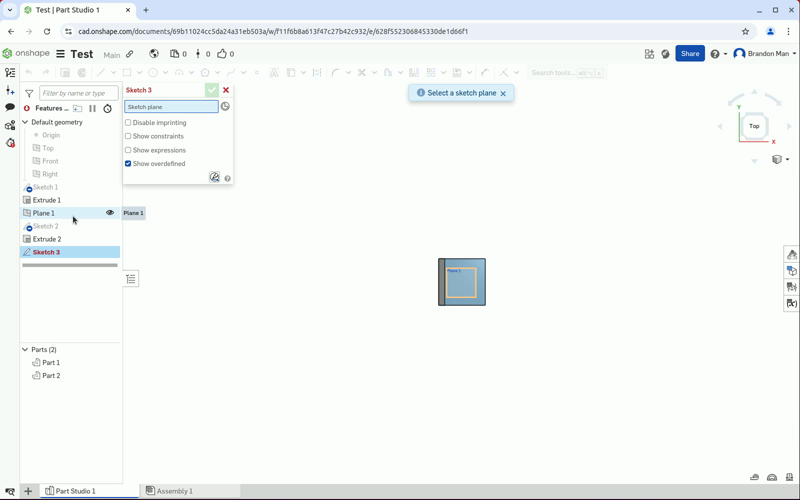
click(73, 215)
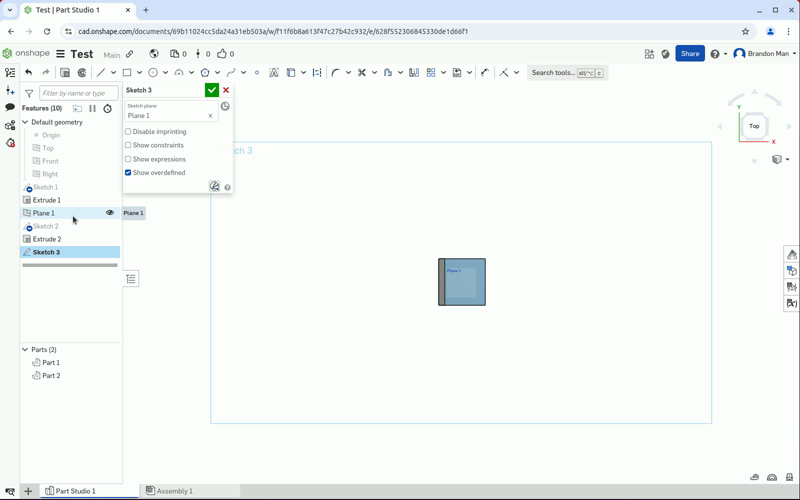
mouse_move(73, 352)
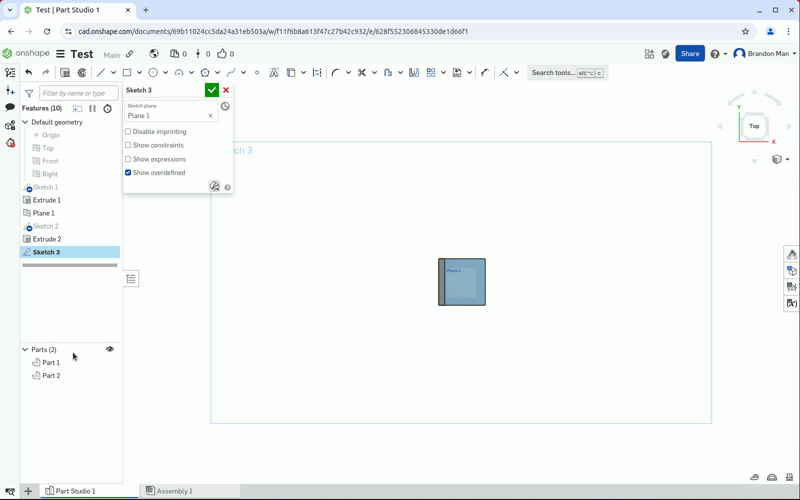
key(y)
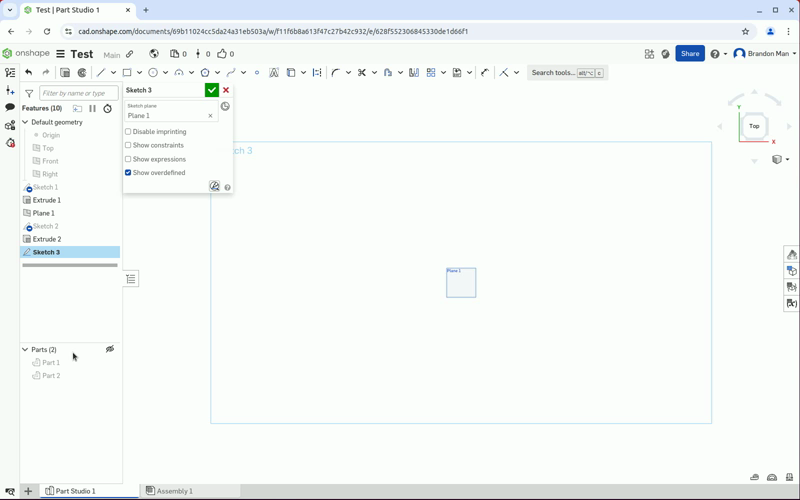
key(l)
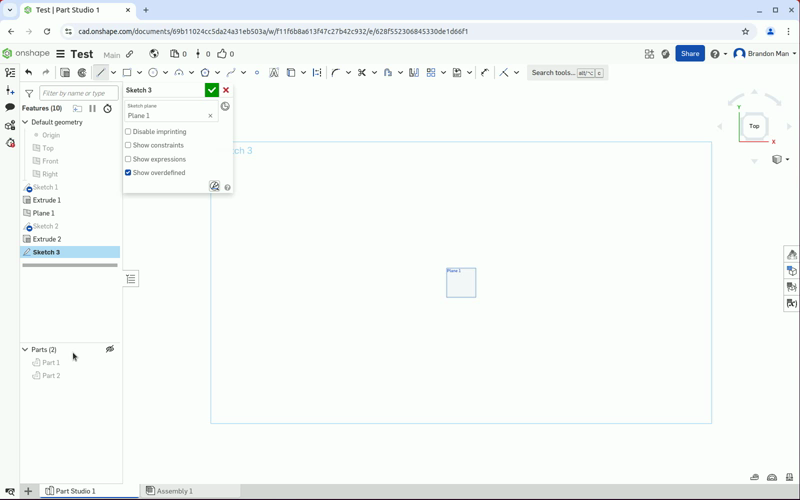
key_down(shift)
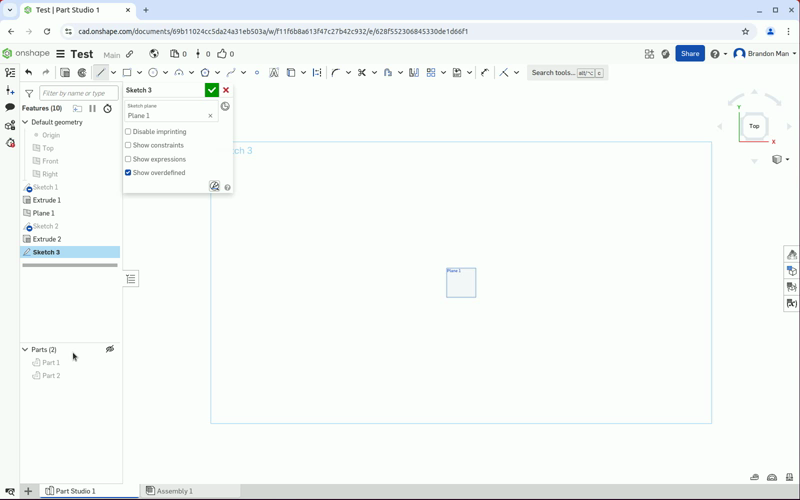
mouse_move(477, 305)
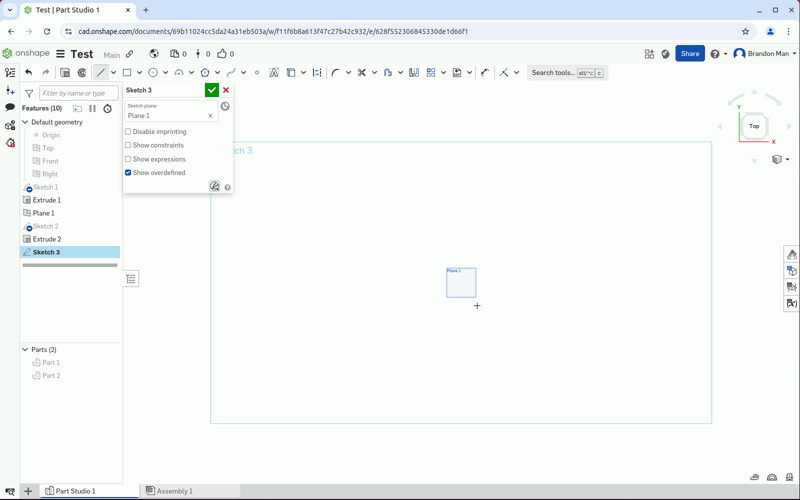
click(477, 305)
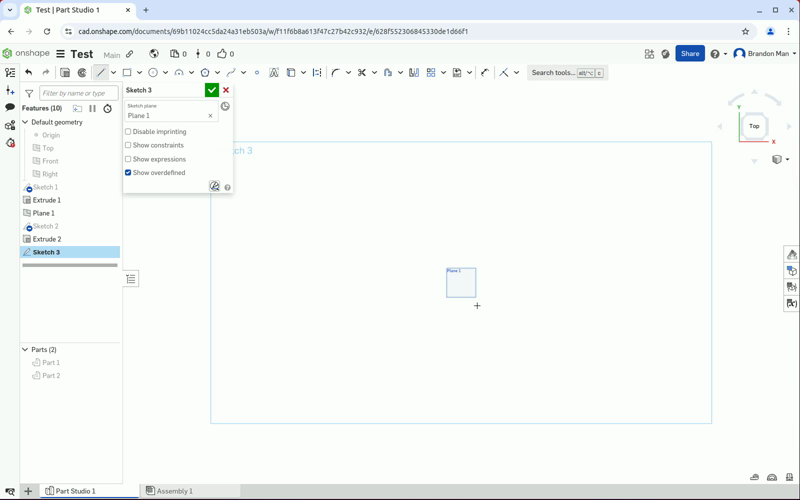
key_up(shift)
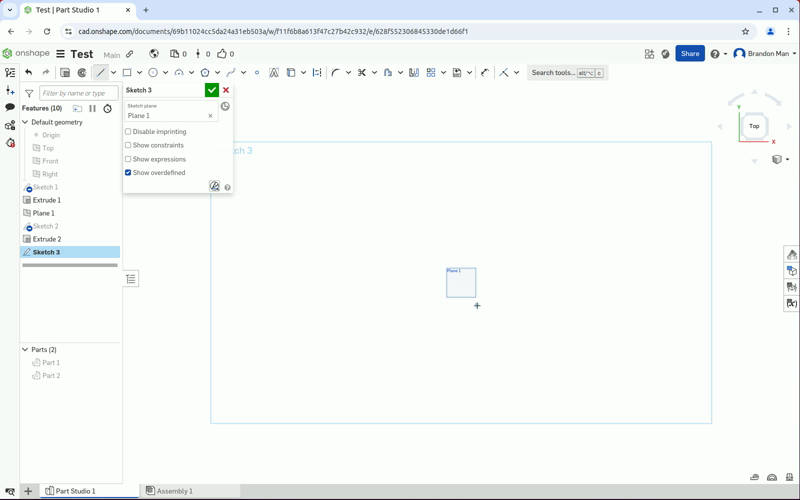
key_down(shift)
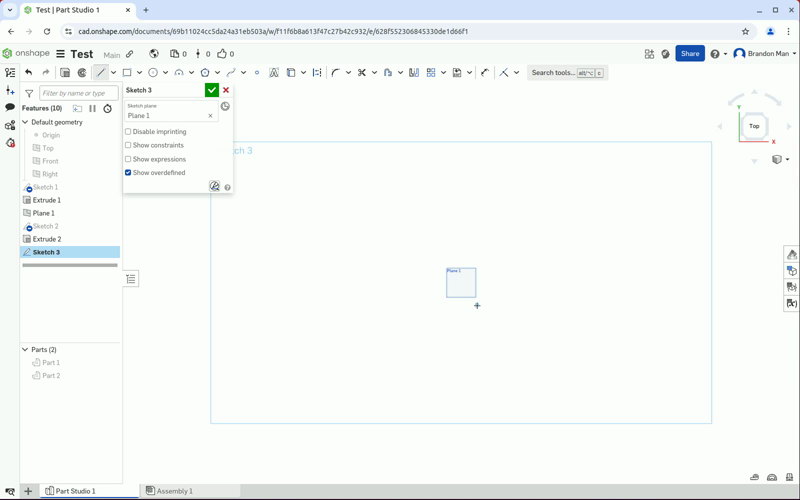
mouse_move(507, 305)
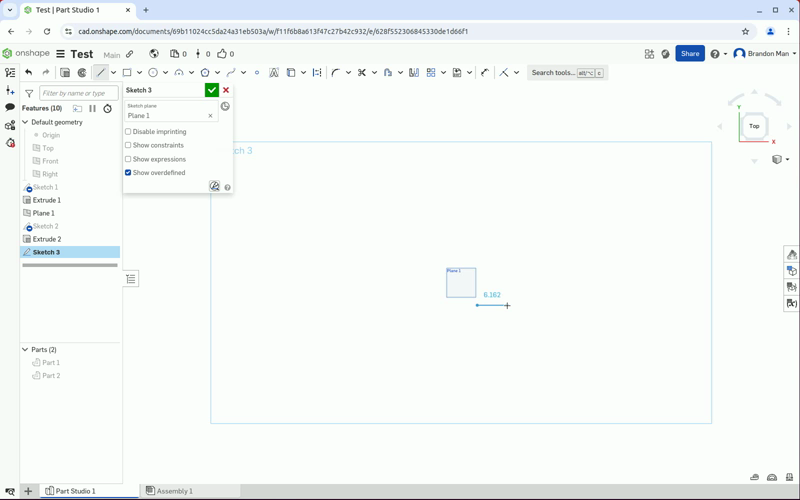
mouse_move(483, 305)
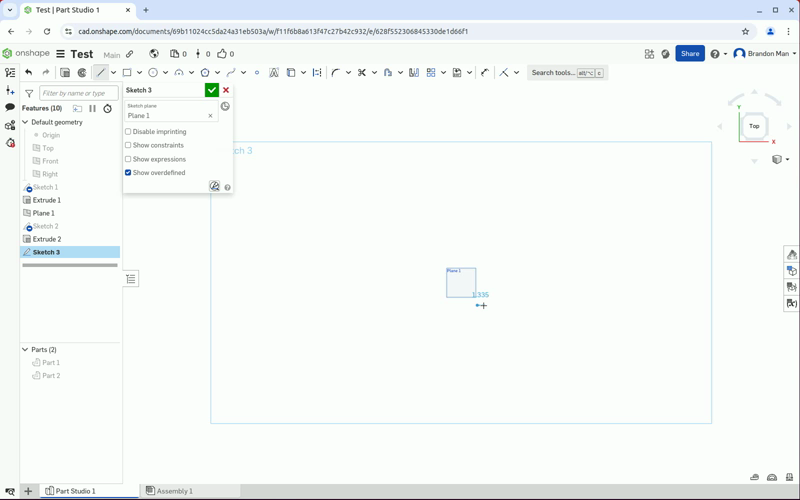
scroll(6)
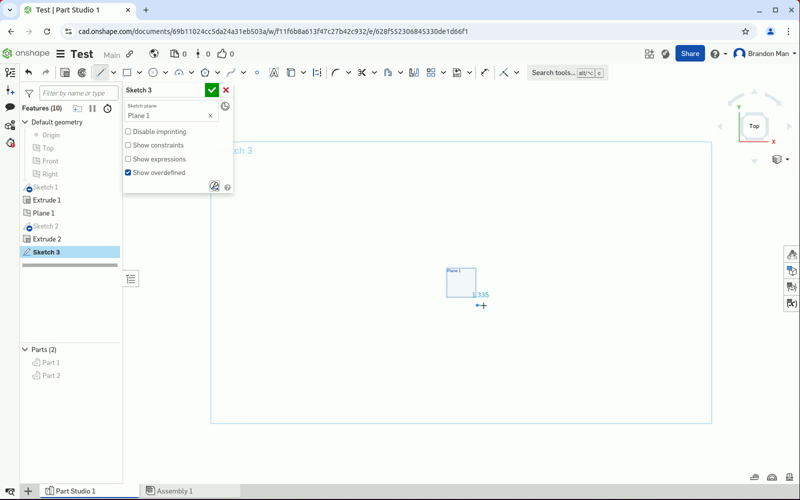
scroll(6)
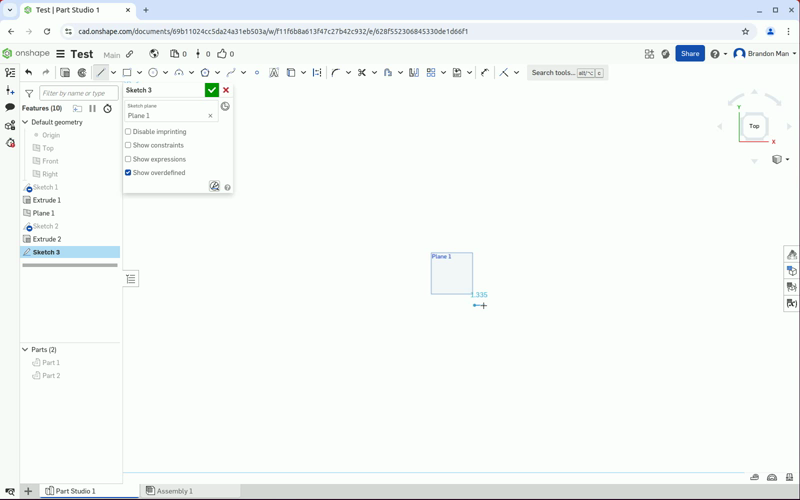
scroll(6)
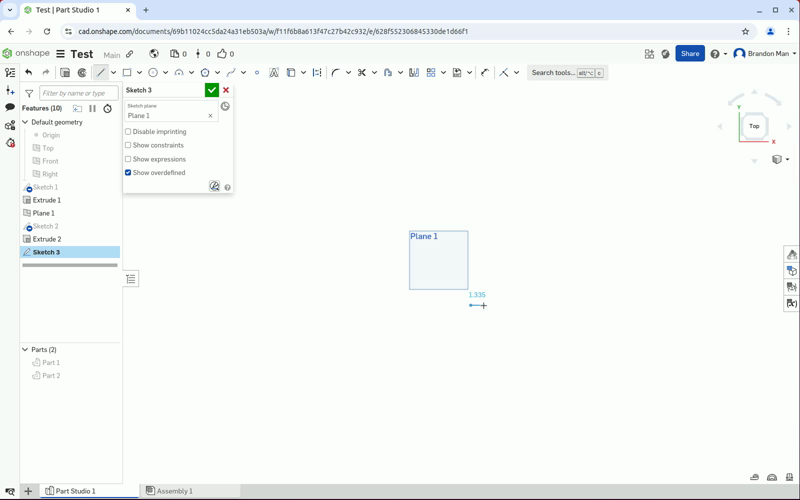
scroll(6)
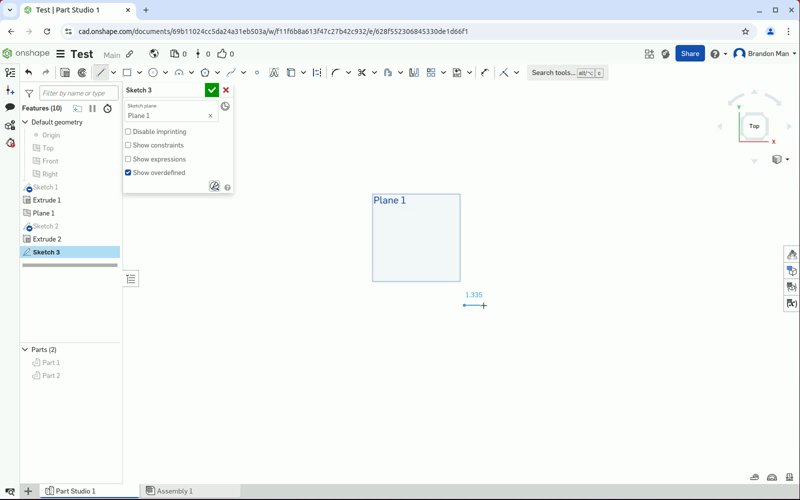
scroll(6)
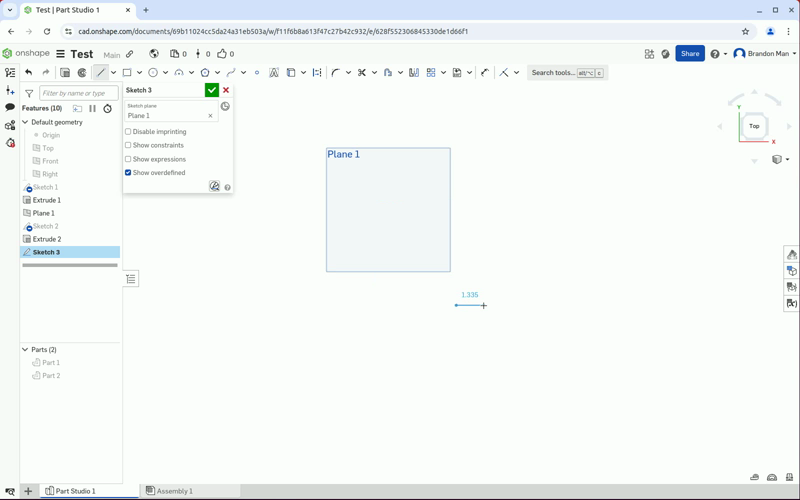
scroll(6)
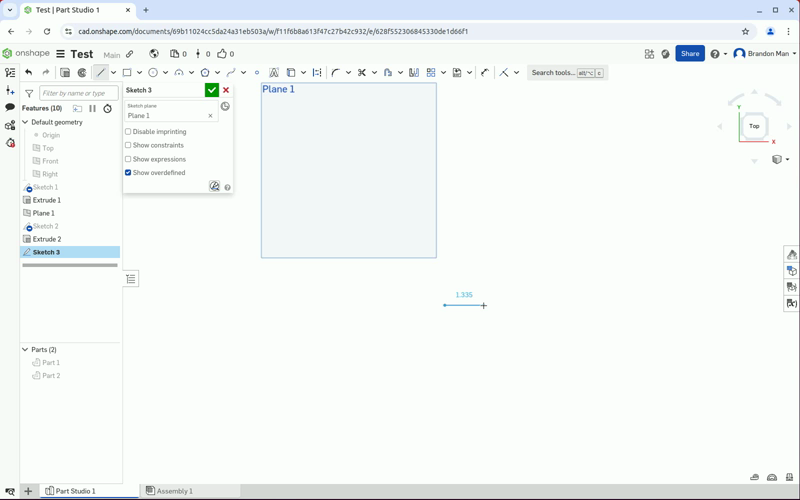
scroll(6)
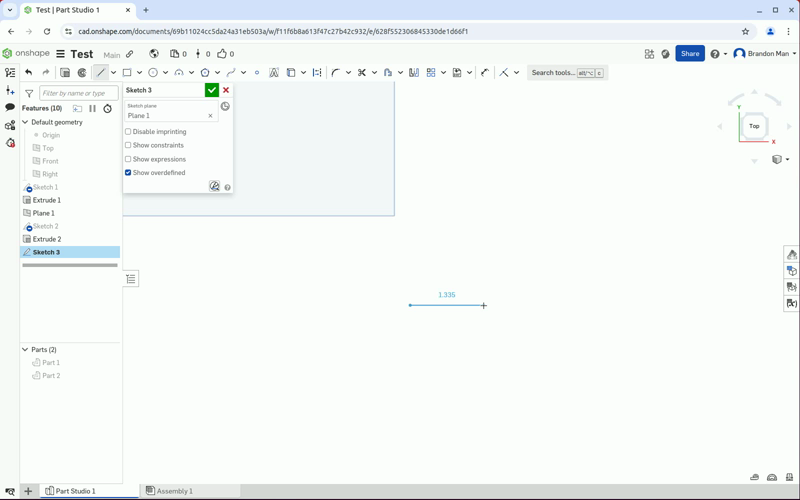
click(483, 305)
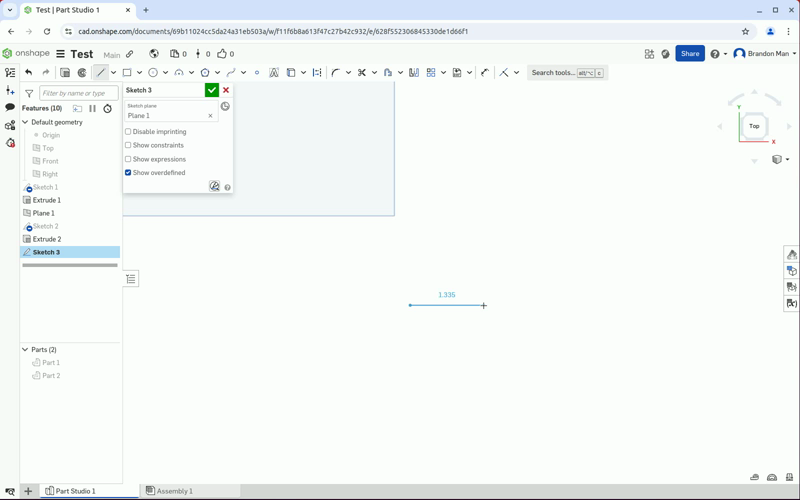
scroll(-6)
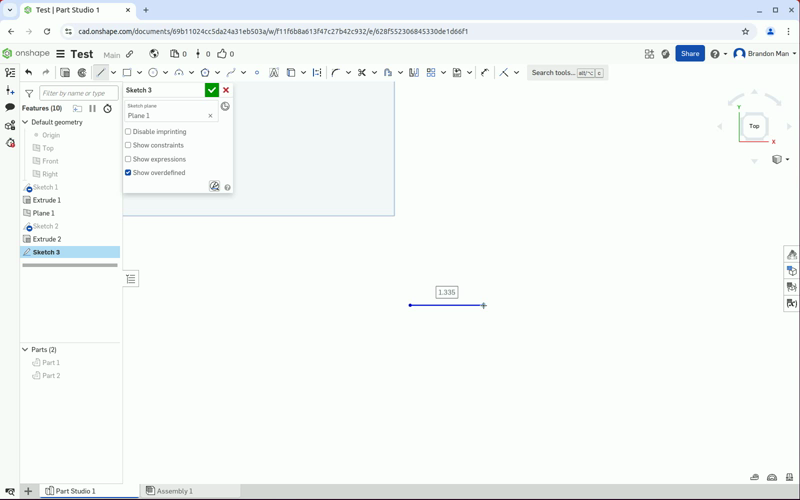
scroll(-6)
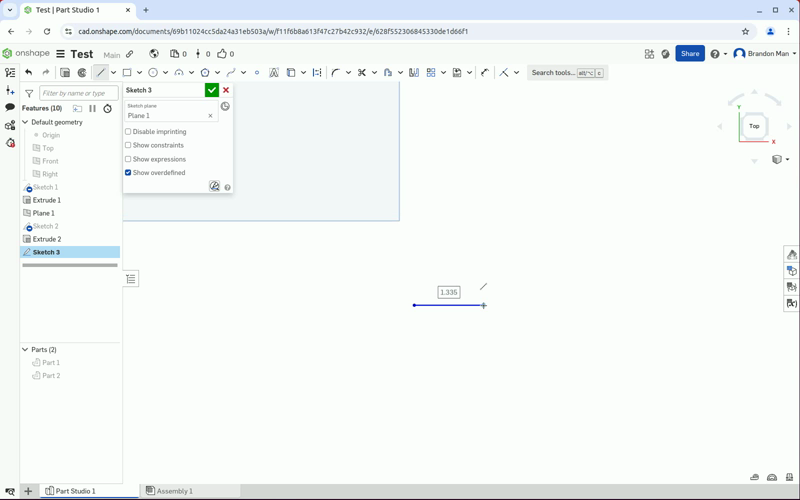
scroll(-6)
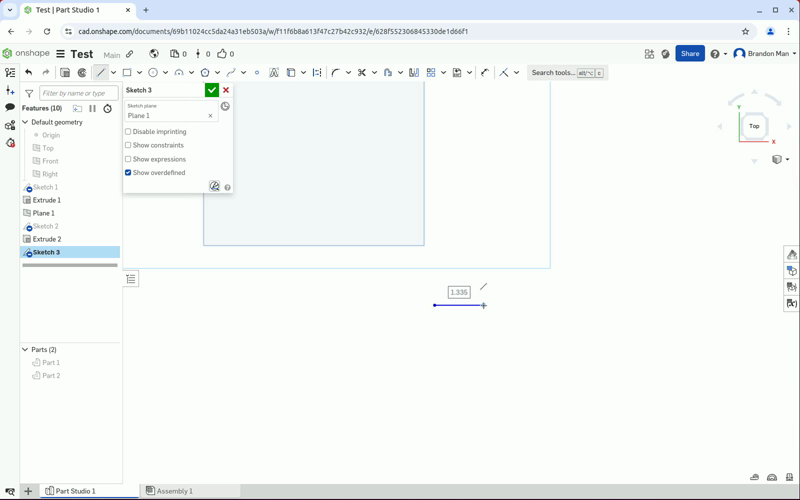
scroll(-6)
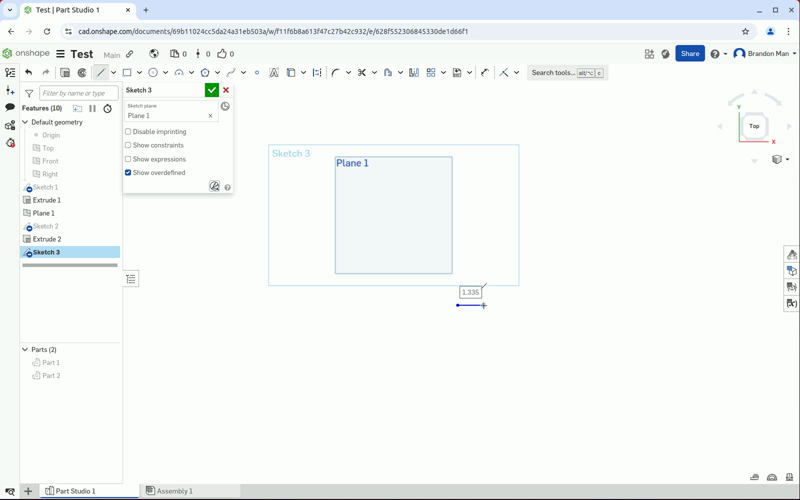
scroll(-6)
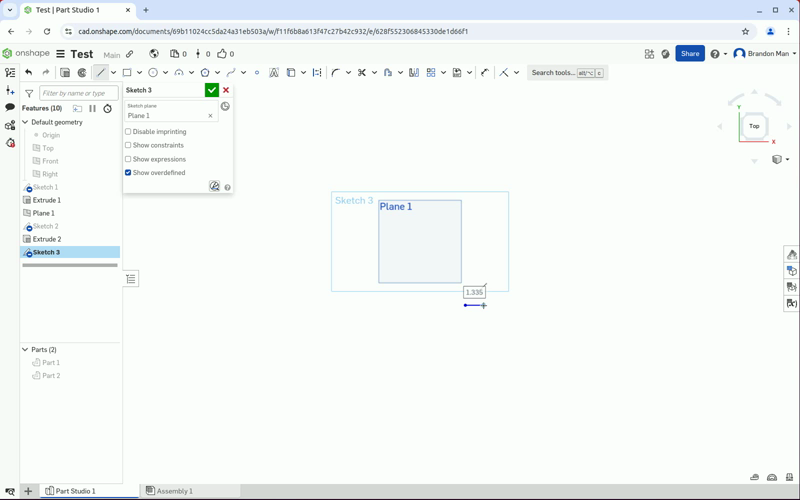
scroll(-6)
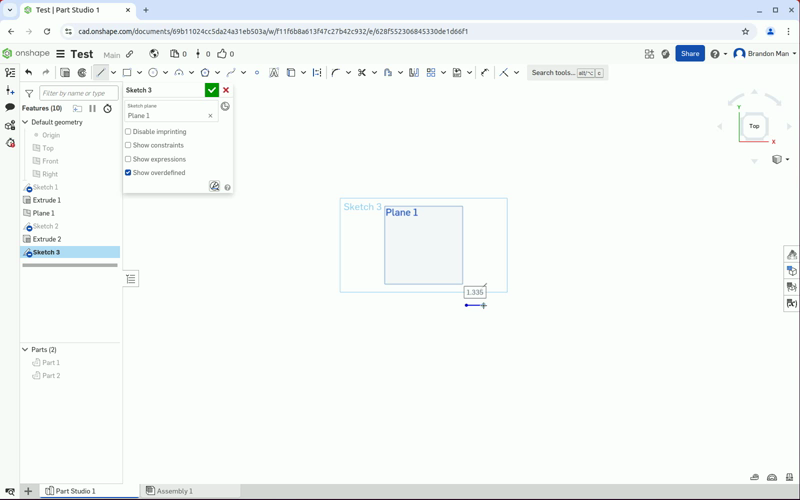
scroll(-6)
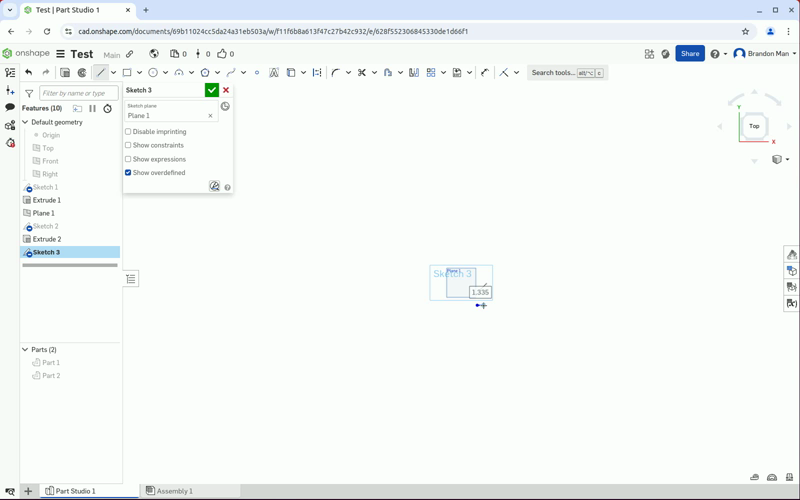
key_up(shift)
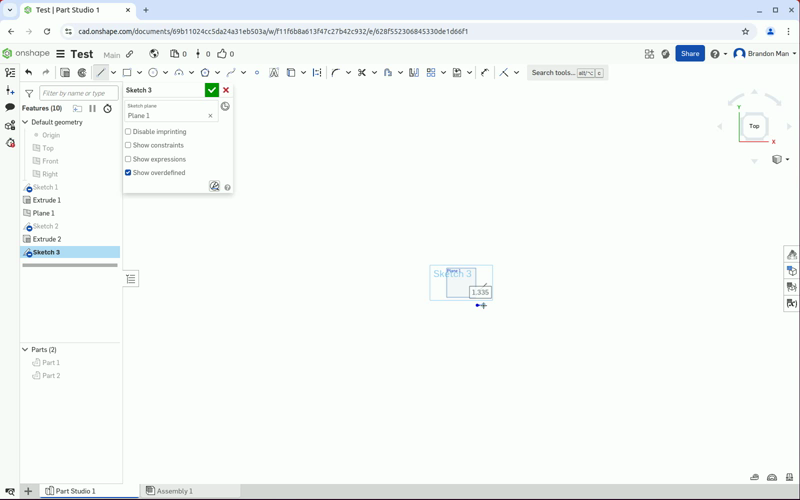
key_down(shift)
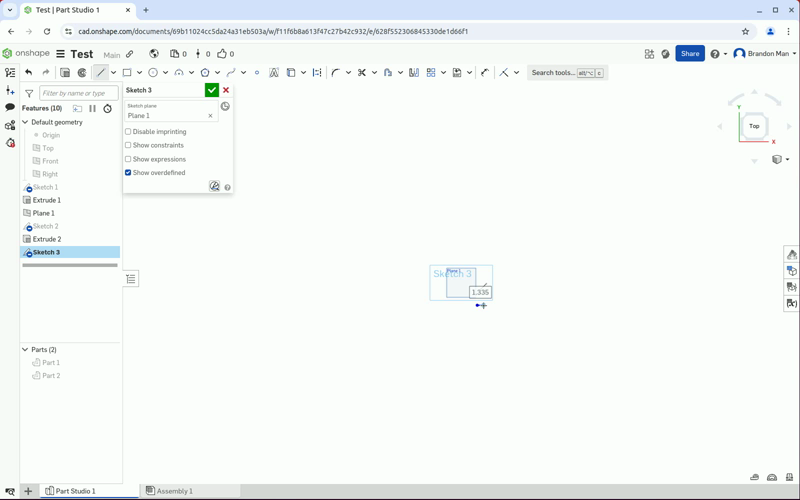
mouse_move(513, 305)
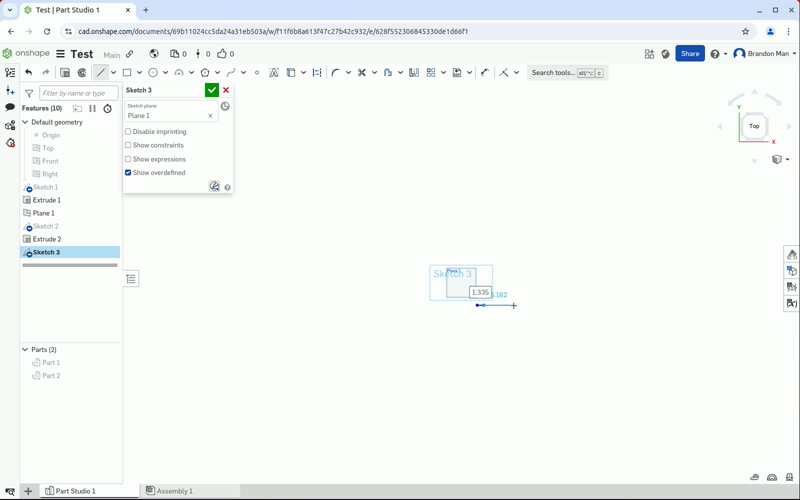
mouse_move(483, 258)
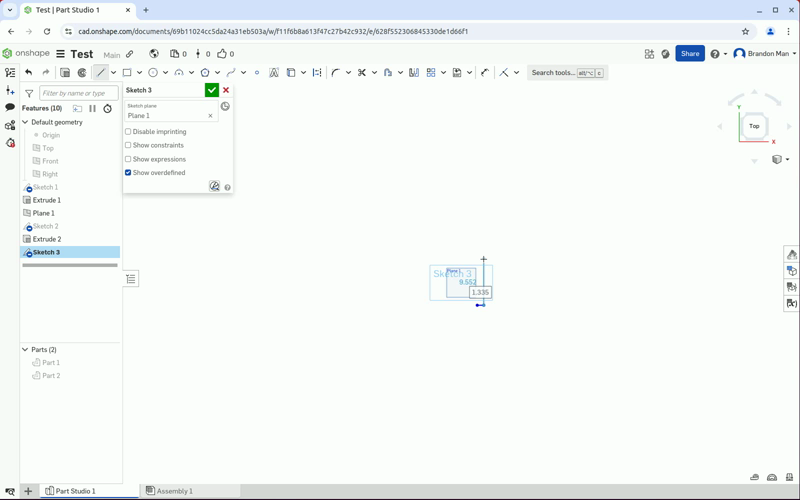
click(483, 258)
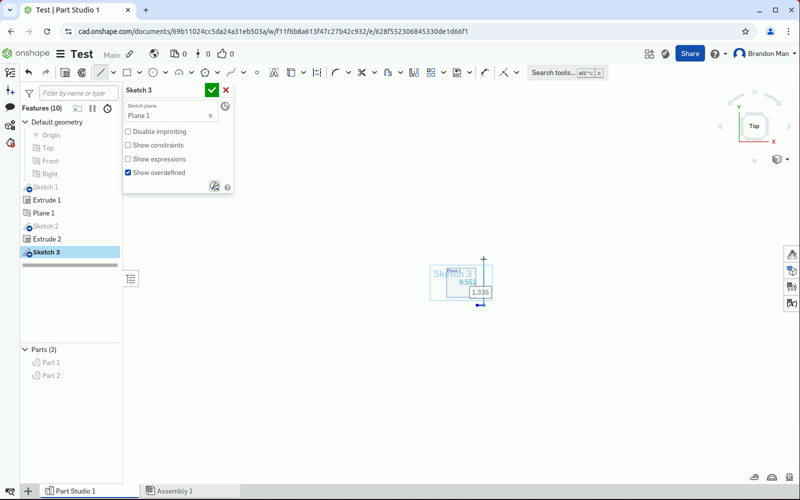
key_up(shift)
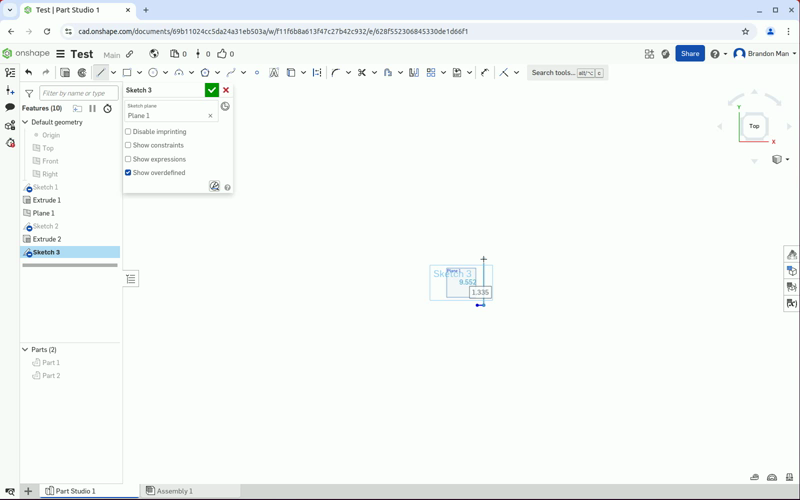
key_down(shift)
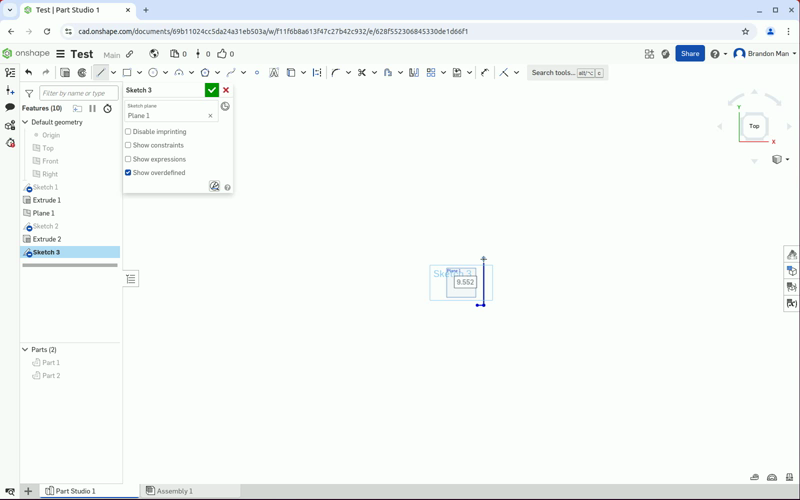
mouse_move(513, 258)
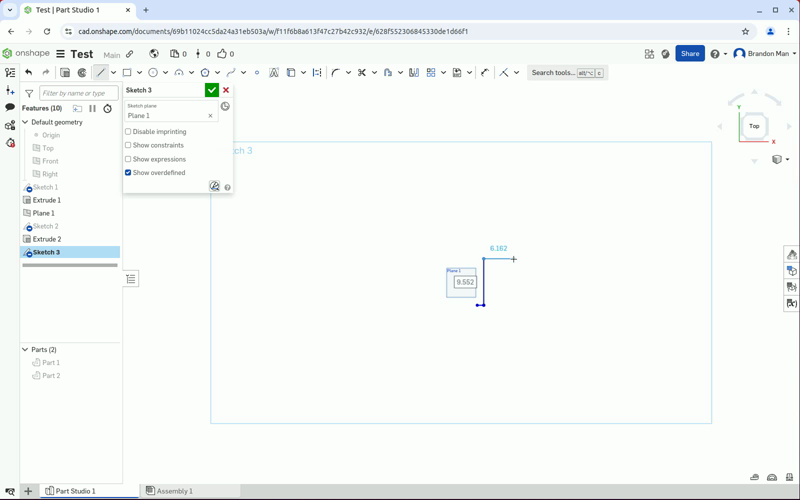
mouse_move(477, 258)
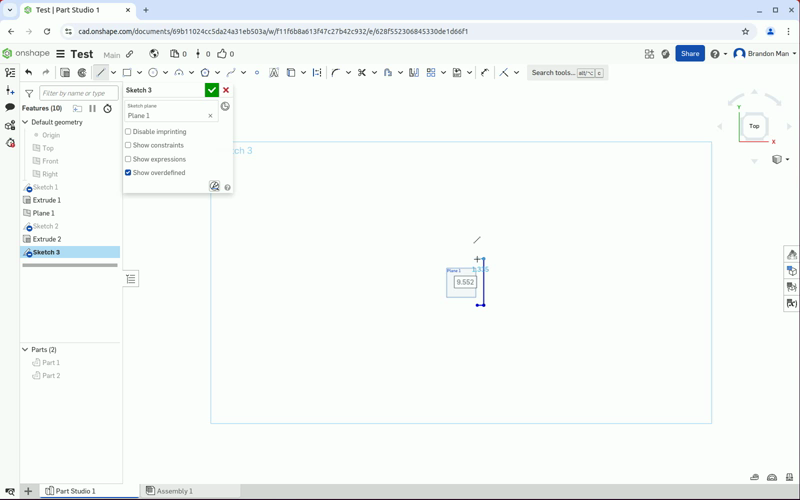
scroll(6)
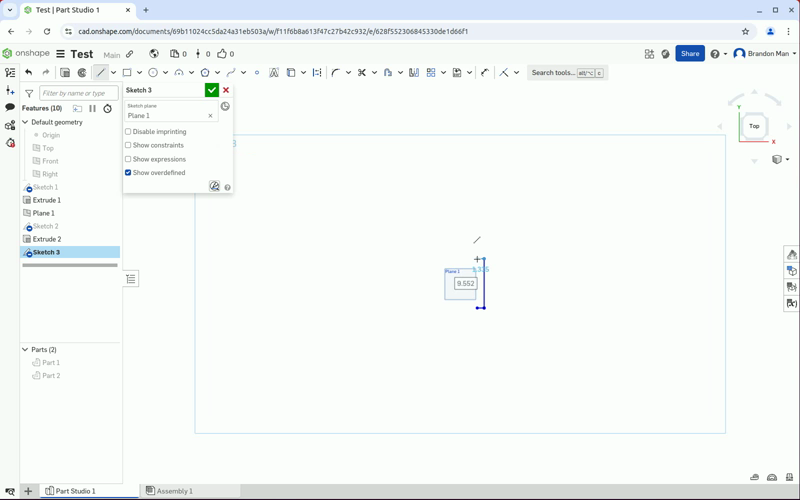
scroll(6)
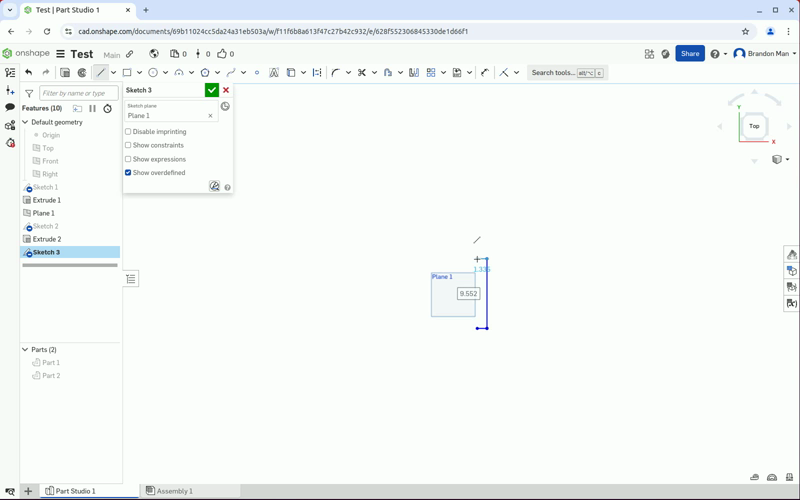
scroll(6)
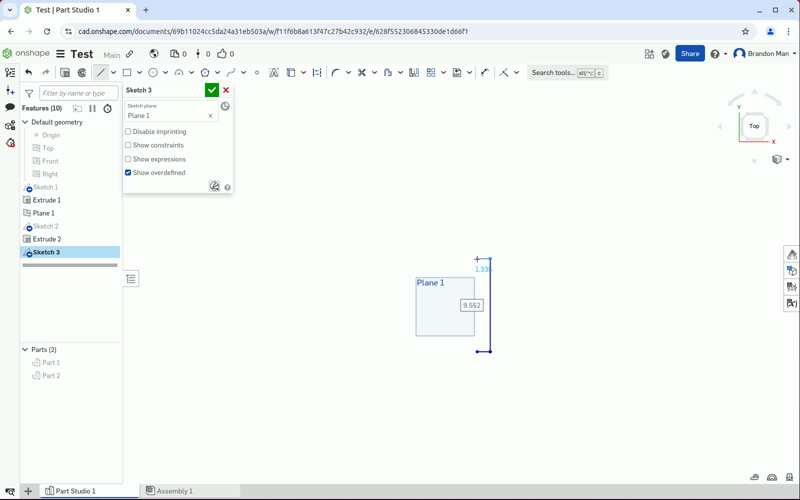
scroll(6)
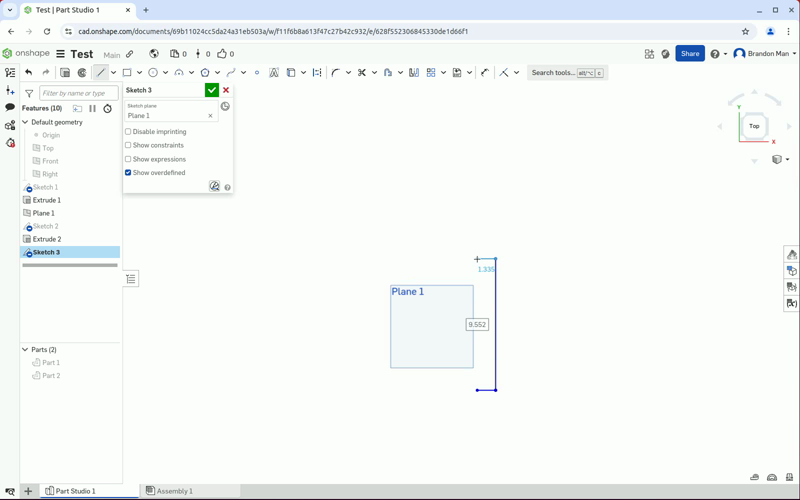
scroll(6)
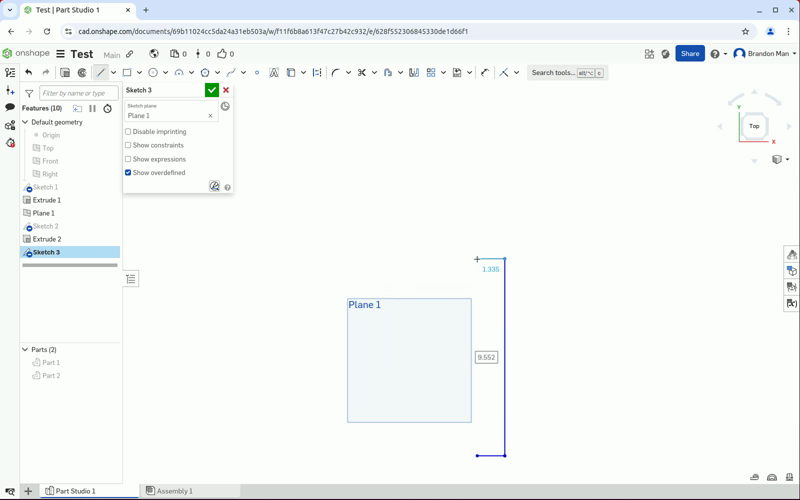
scroll(6)
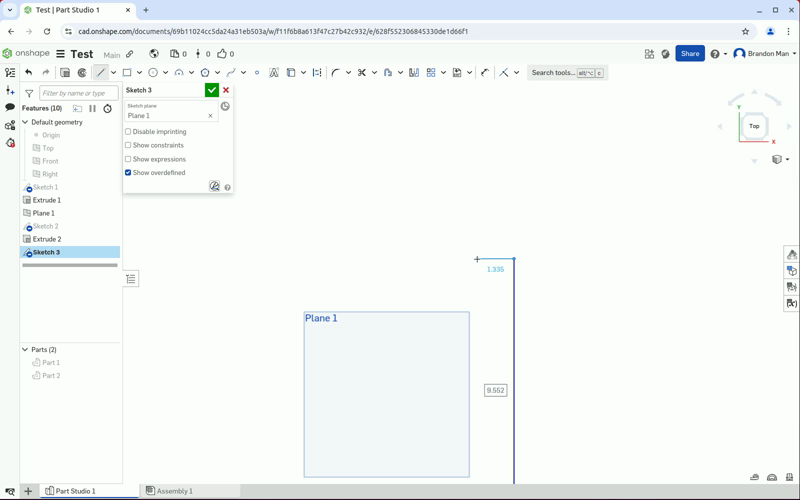
scroll(6)
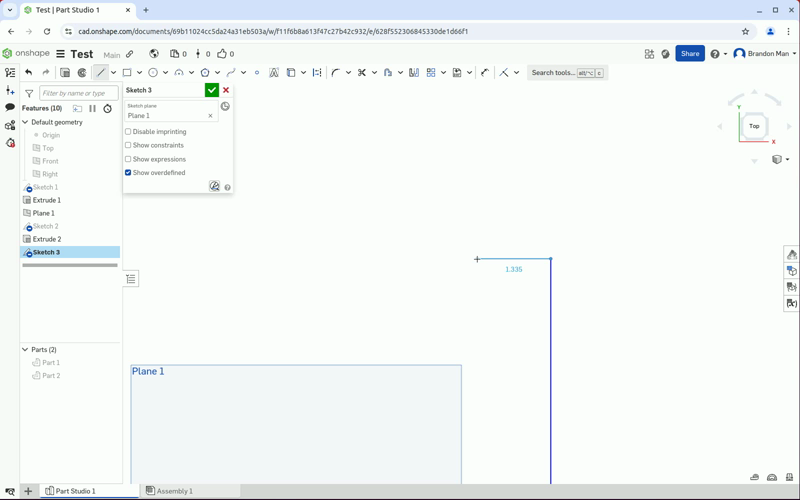
click(477, 258)
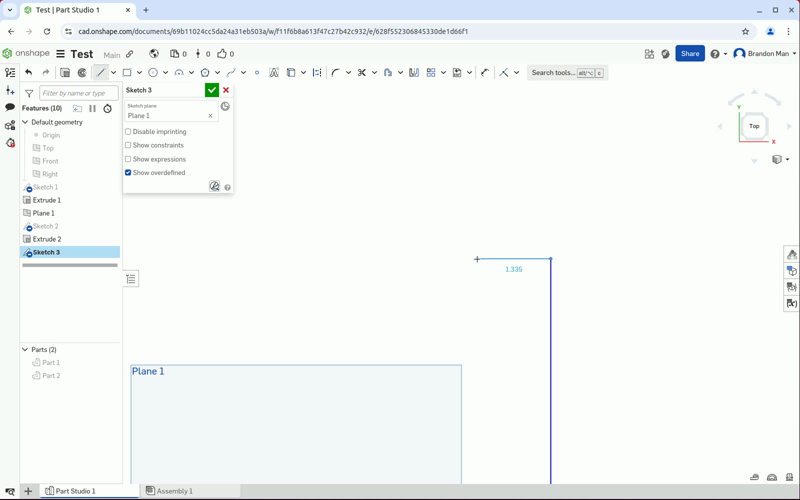
scroll(-6)
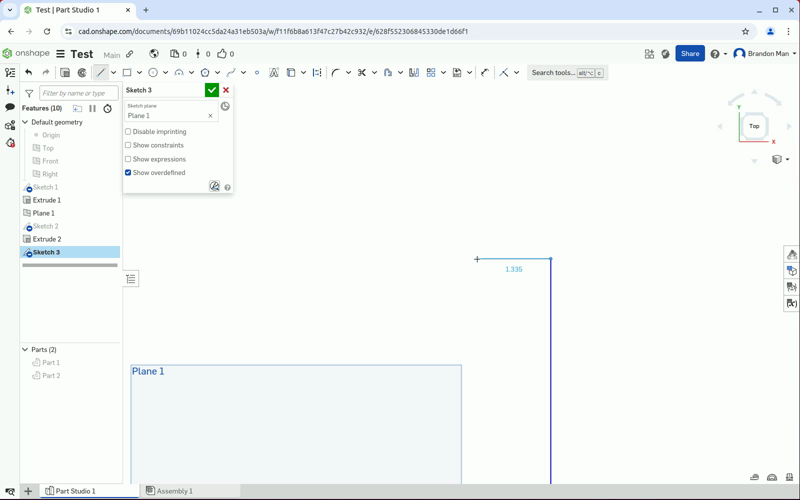
scroll(-6)
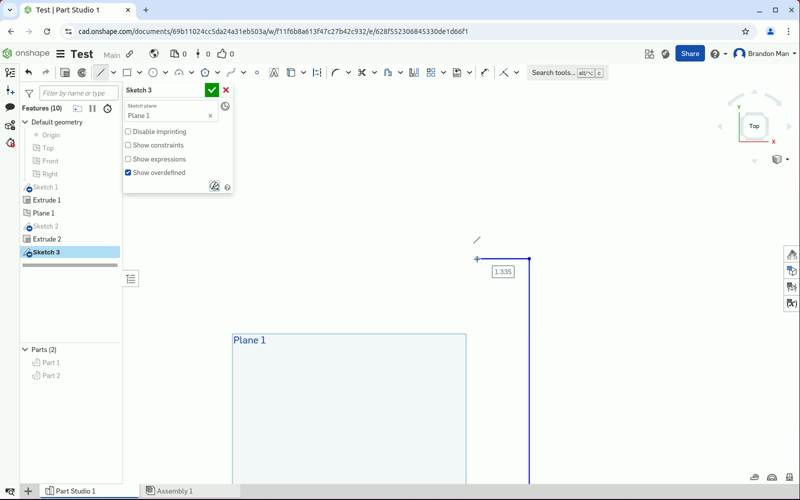
scroll(-6)
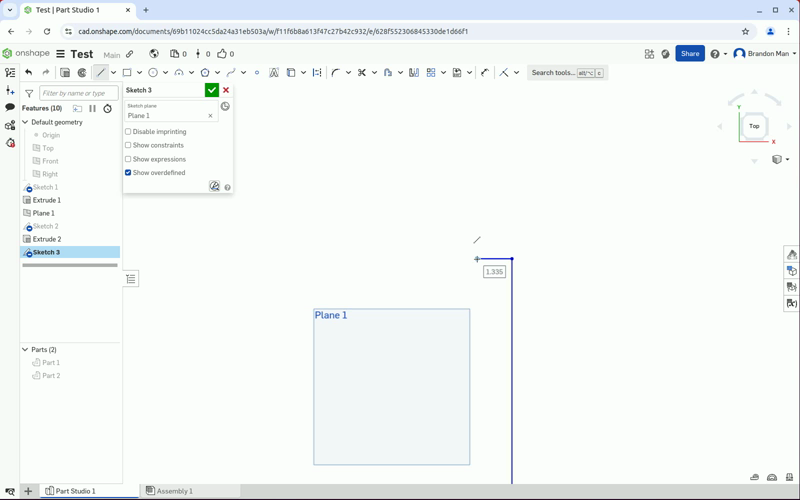
scroll(-6)
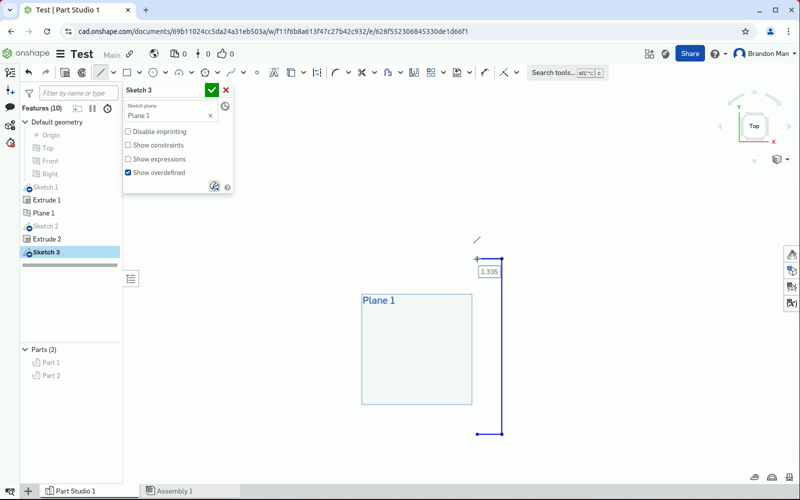
scroll(-6)
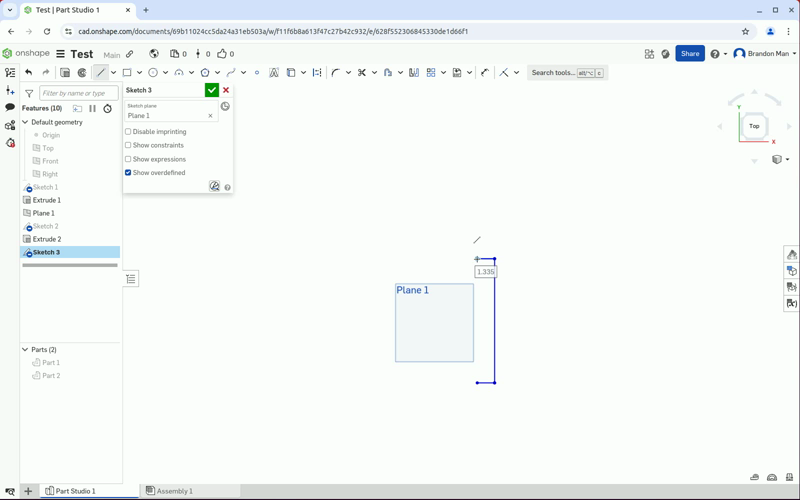
scroll(-6)
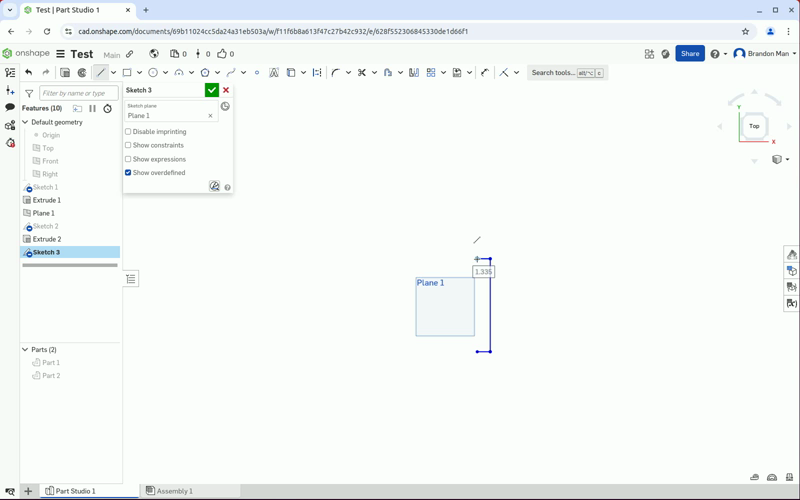
scroll(-6)
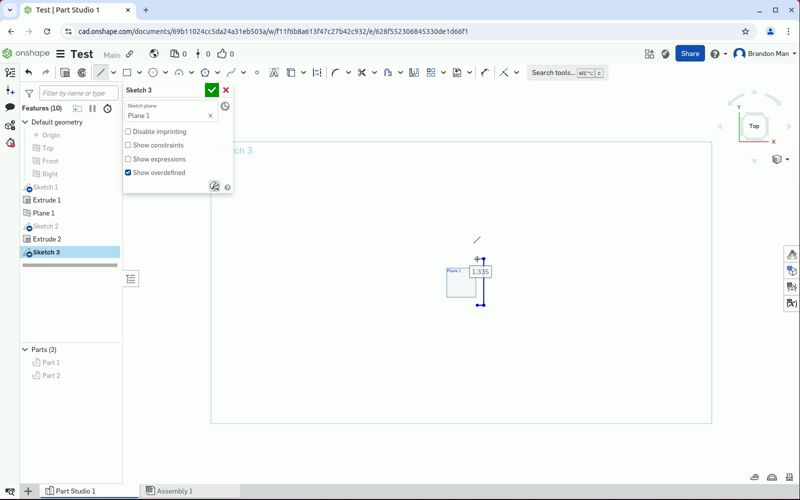
key_up(shift)
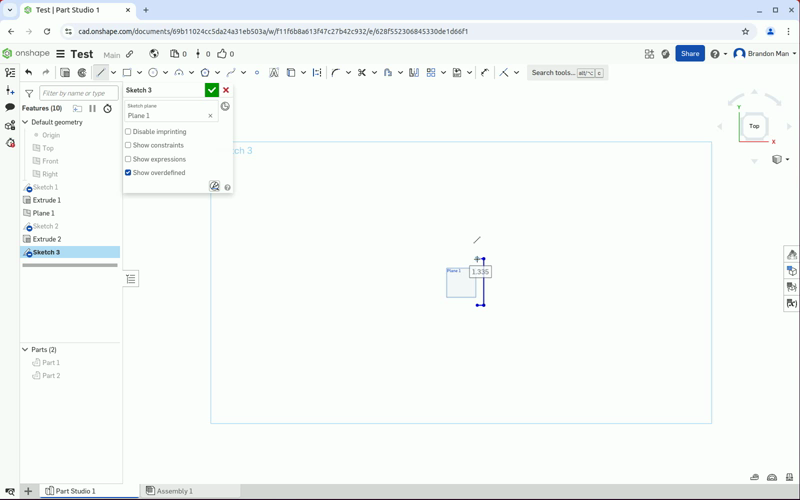
mouse_move(507, 258)
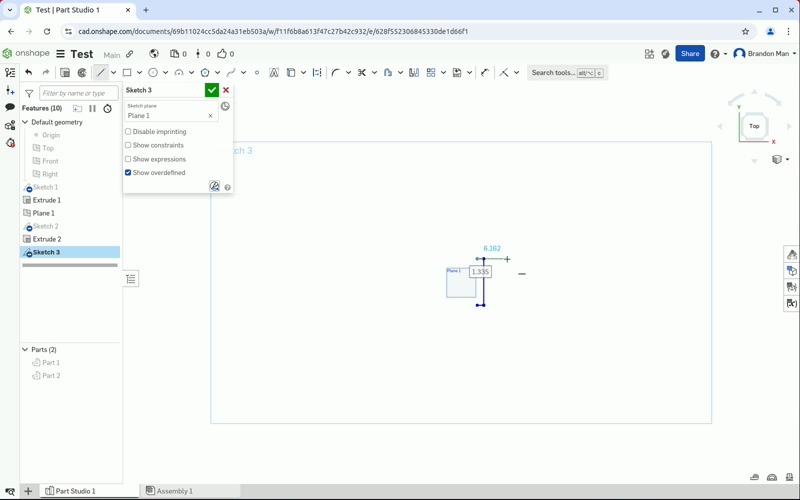
key_down(shift)
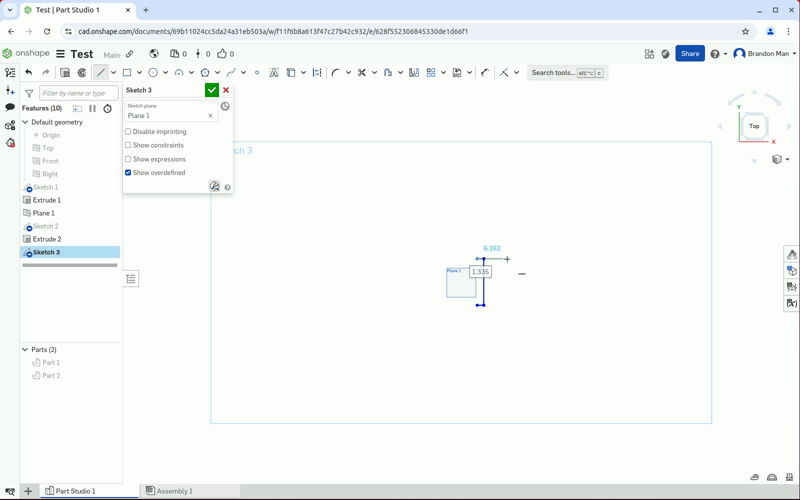
mouse_move(477, 305)
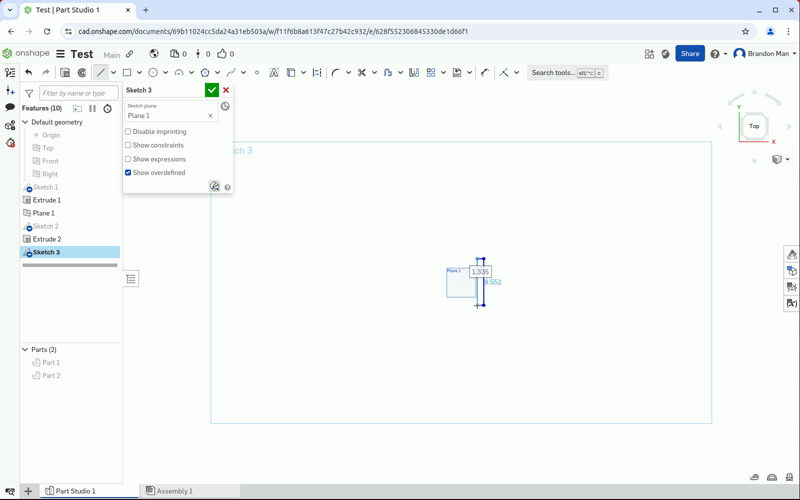
key_up(shift)
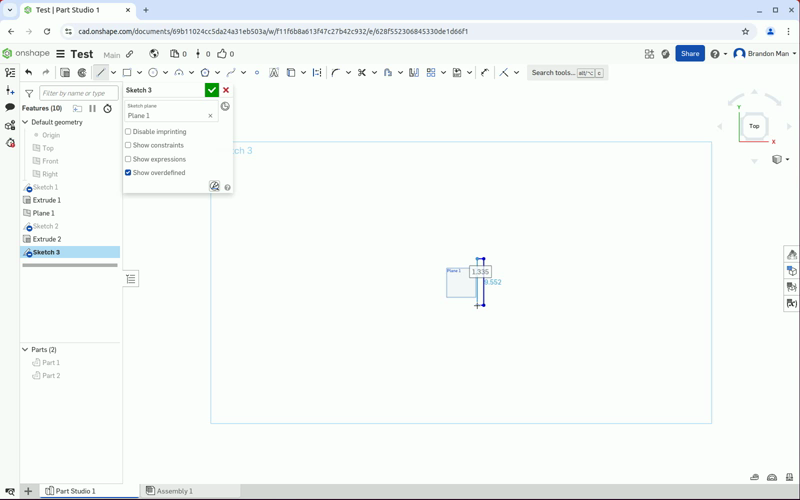
click(477, 305)
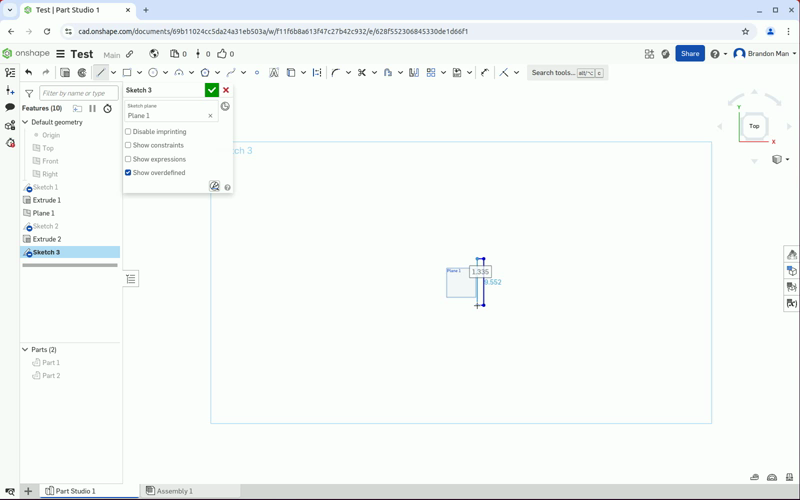
key(esc)
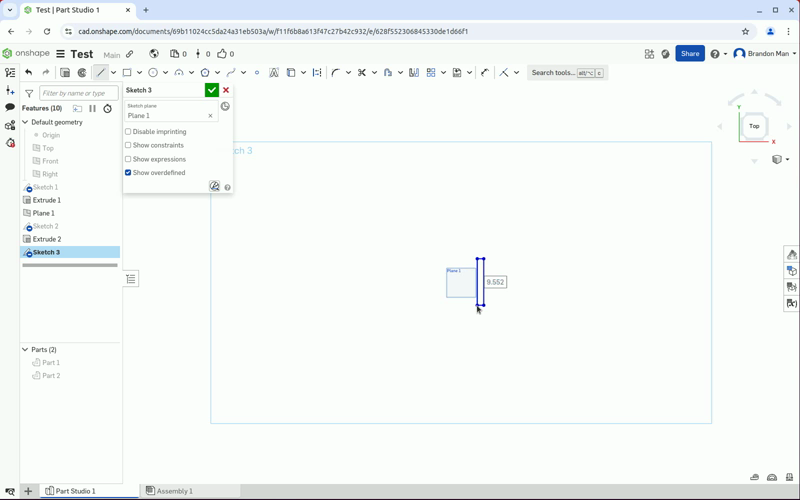
mouse_move(477, 299)
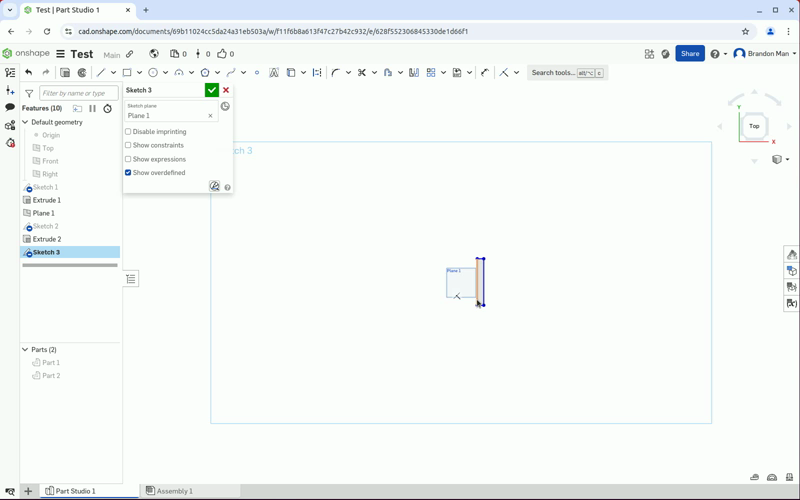
scroll(6)
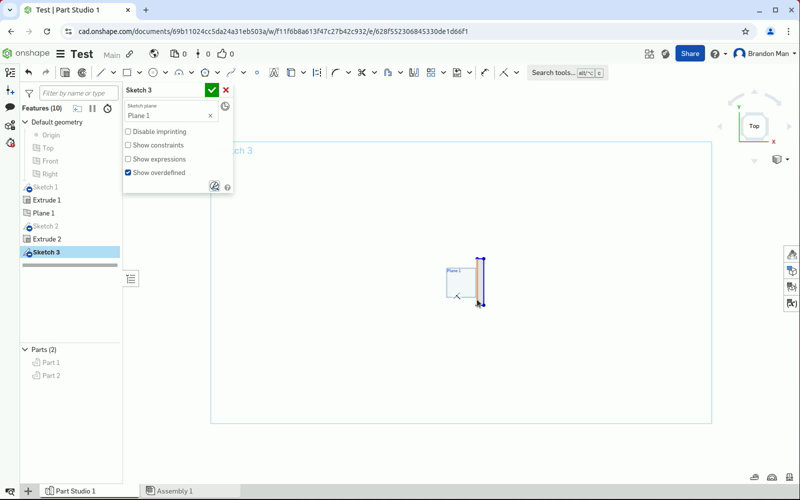
scroll(6)
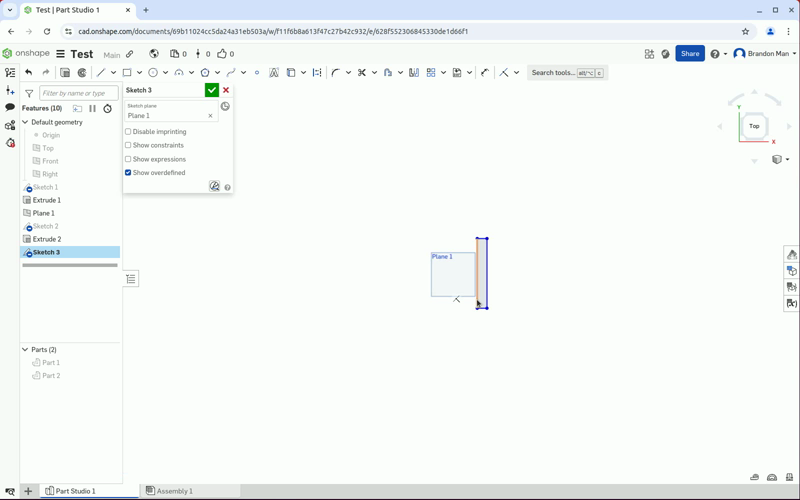
scroll(6)
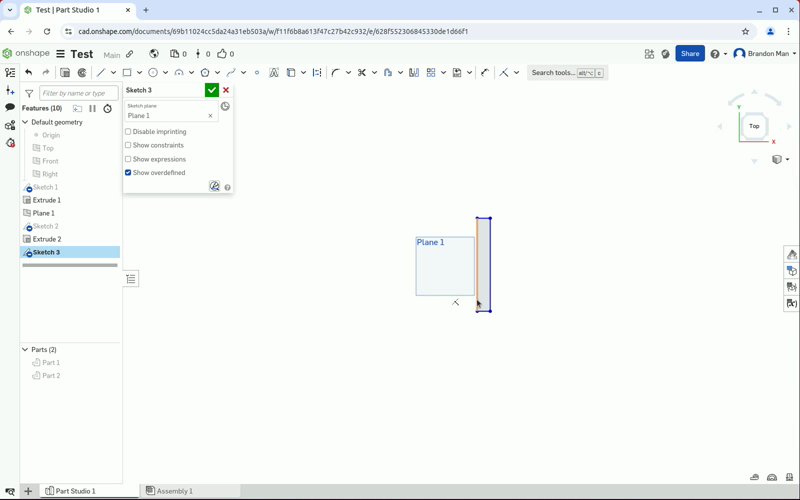
scroll(6)
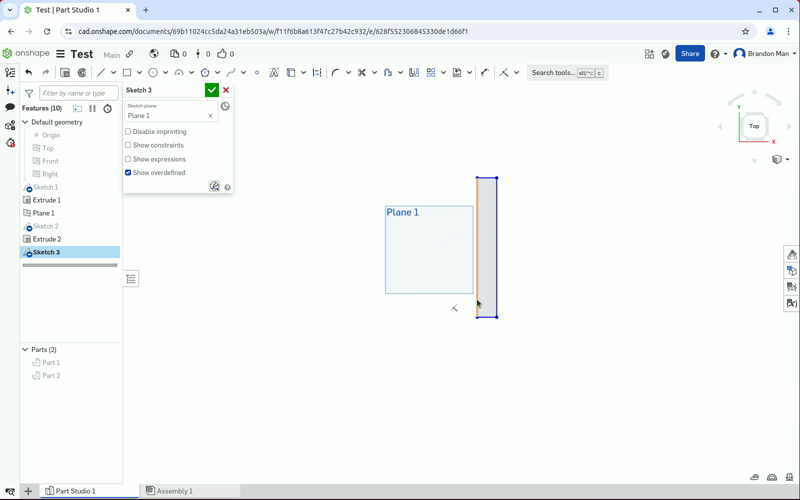
scroll(6)
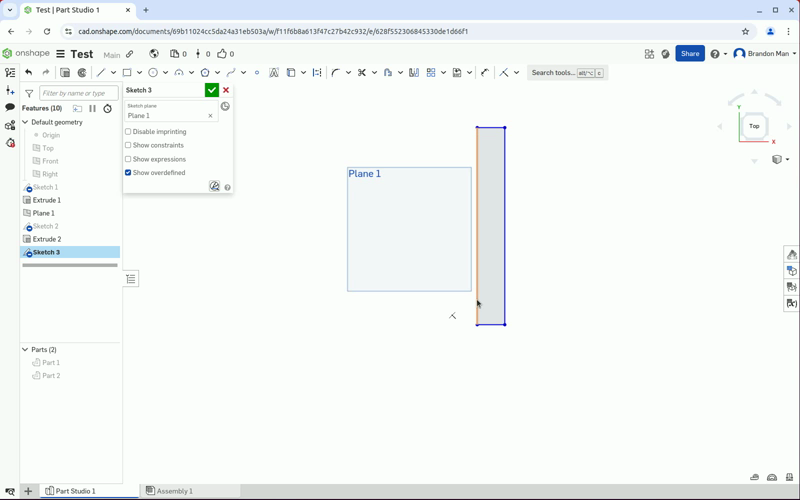
scroll(6)
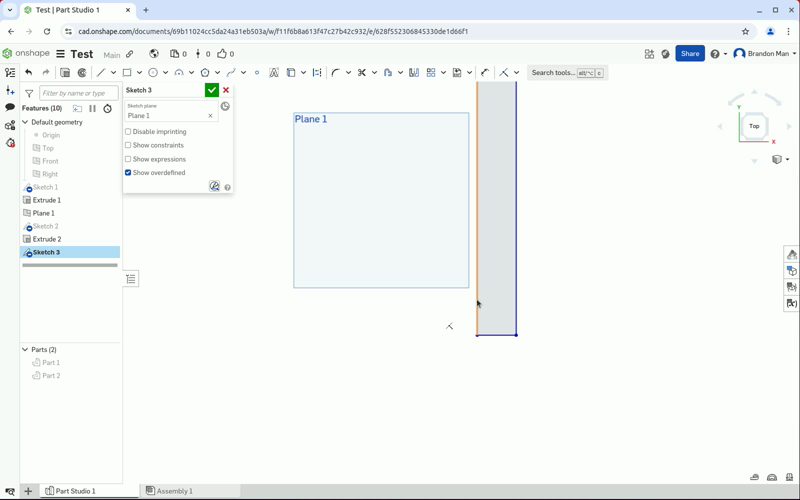
scroll(6)
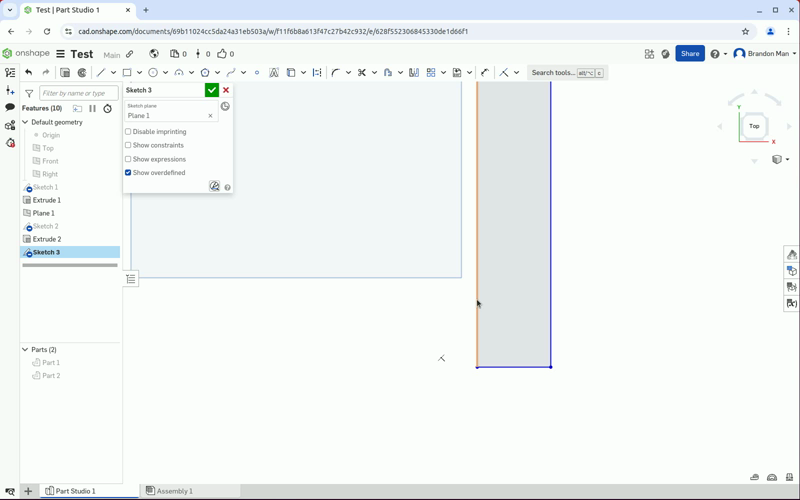
click(477, 299)
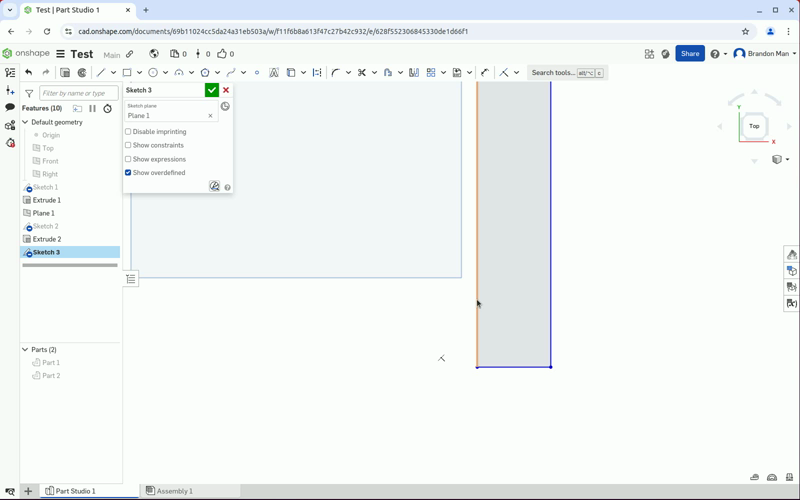
scroll(-6)
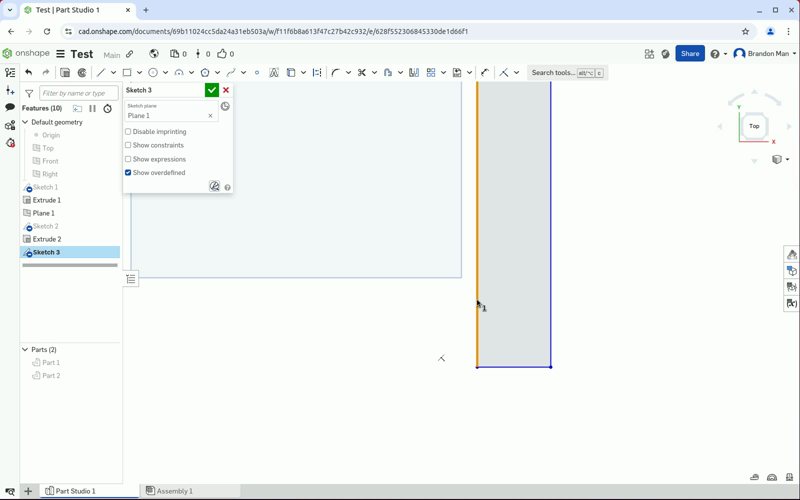
scroll(-6)
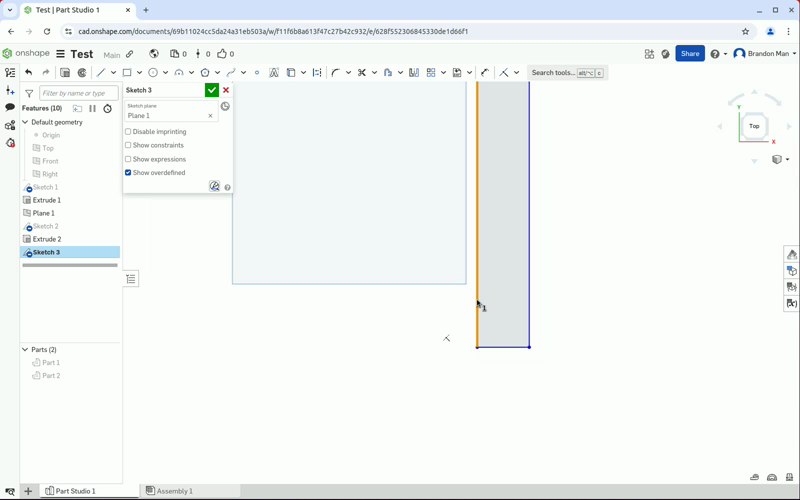
scroll(-6)
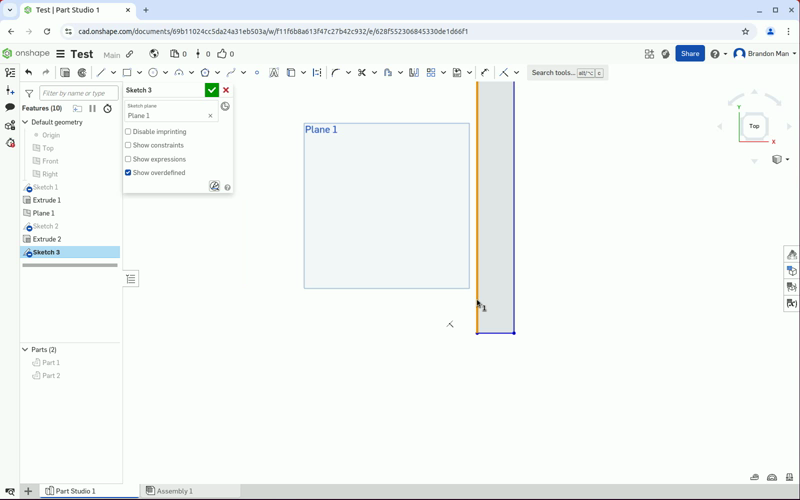
scroll(-6)
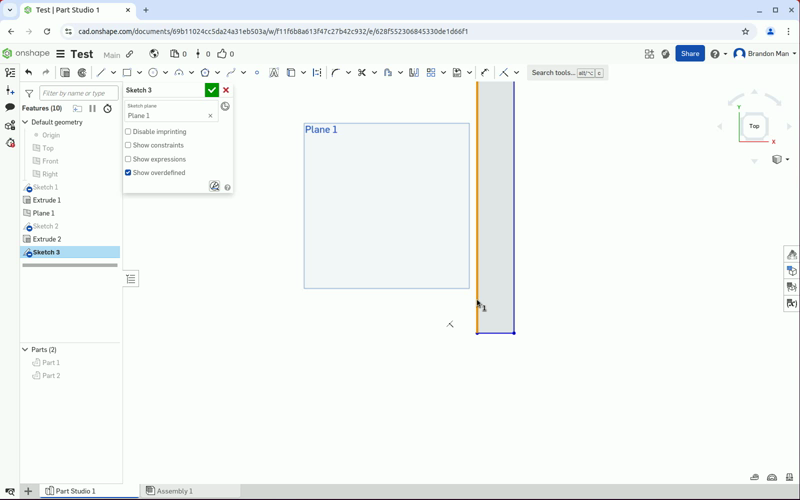
scroll(-6)
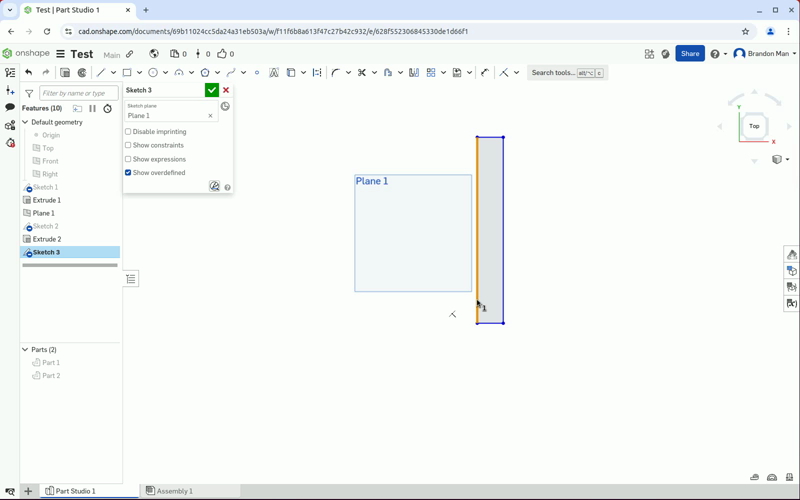
scroll(-6)
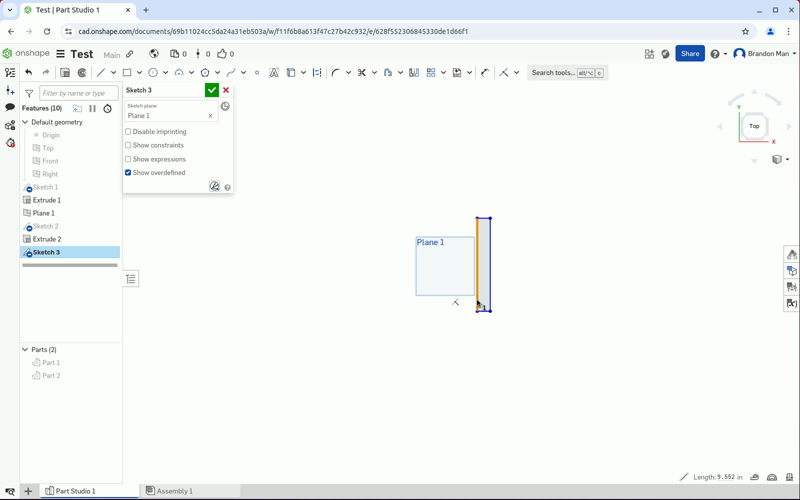
scroll(-6)
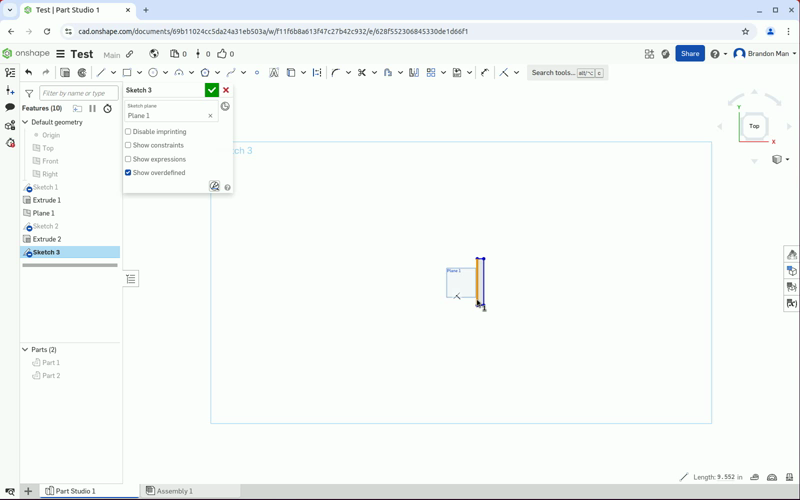
mouse_move(73, 352)
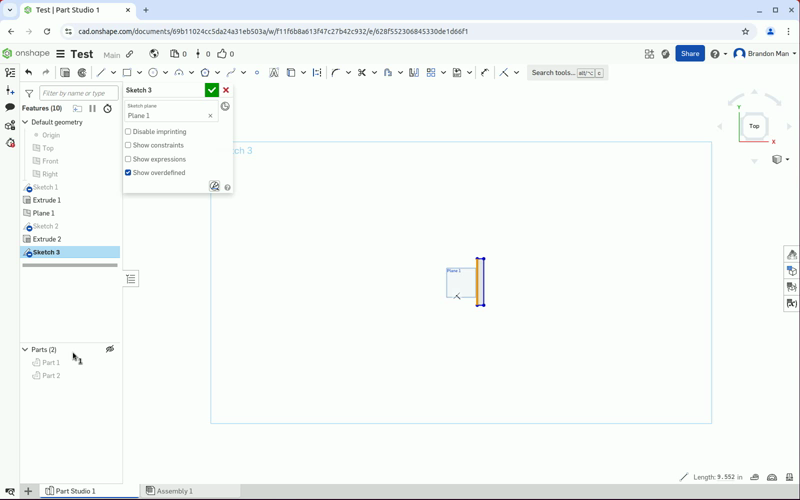
key(shift+y)
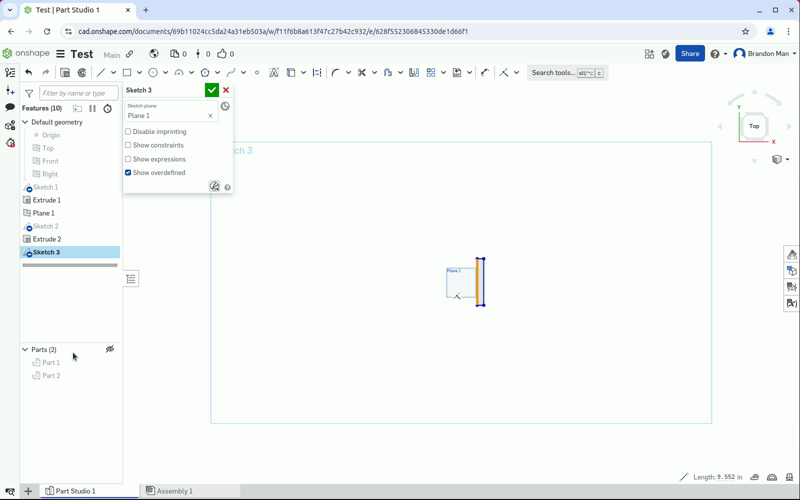
key(shift+e)
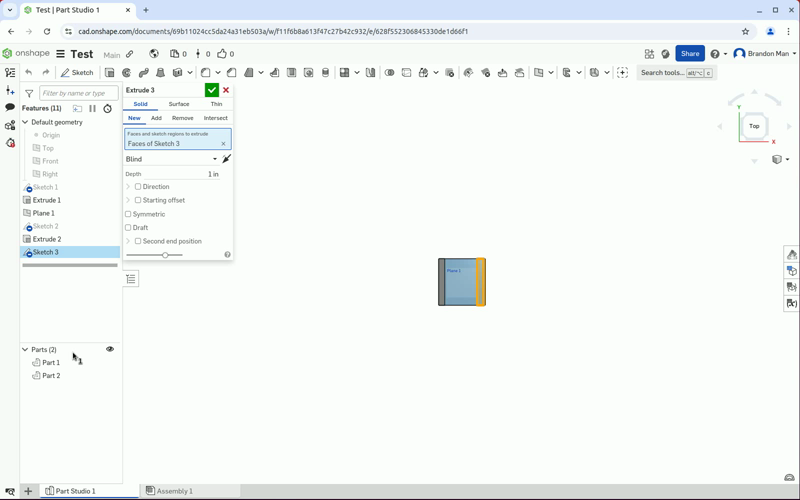
mouse_move(143, 106)
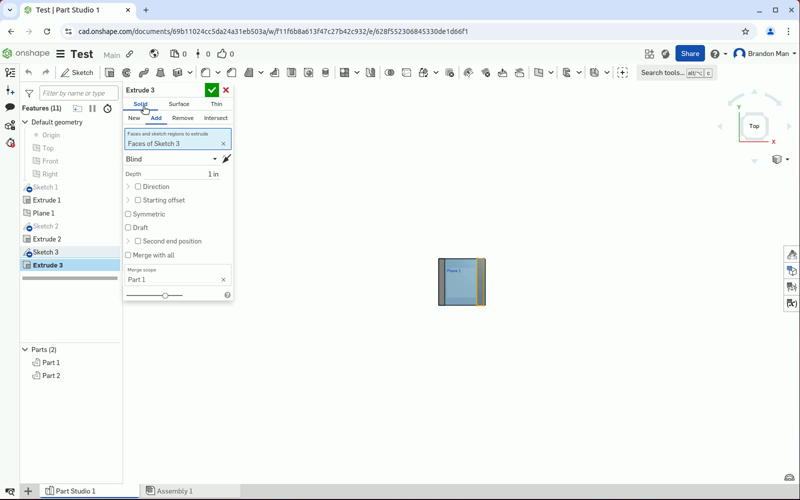
click(143, 106)
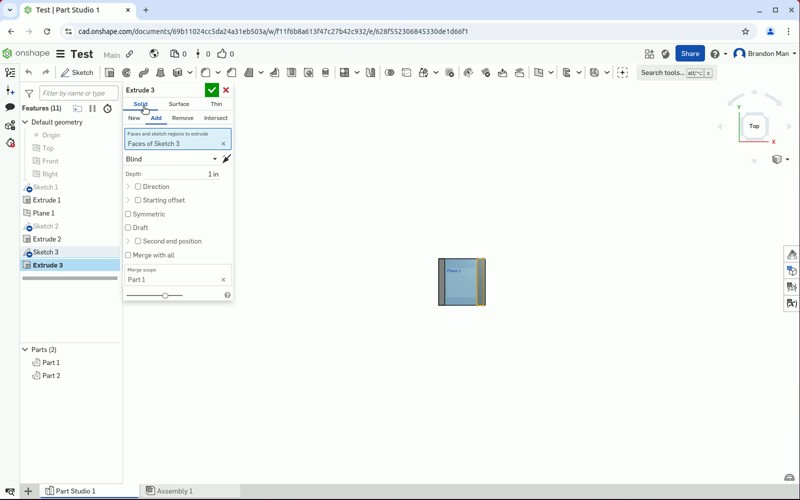
mouse_move(137, 120)
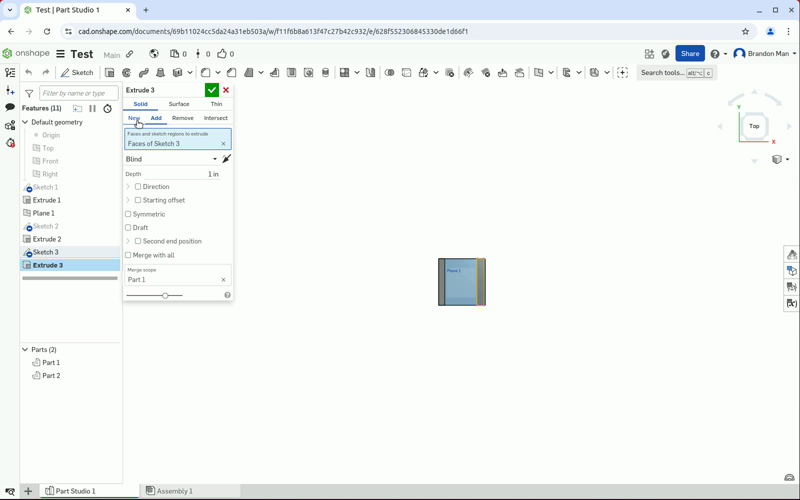
click(137, 120)
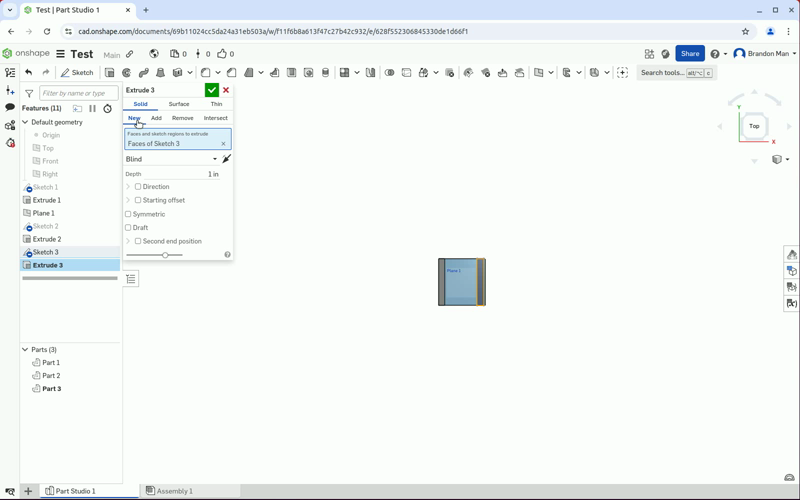
key(tab, 4)
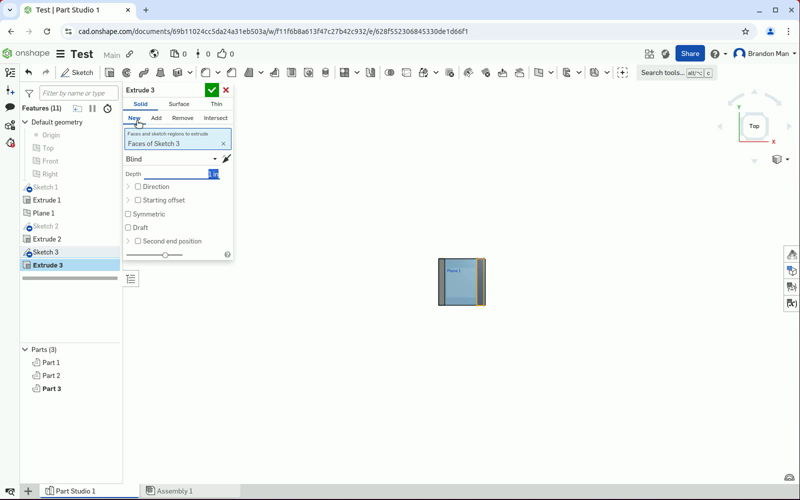
text(15.646)
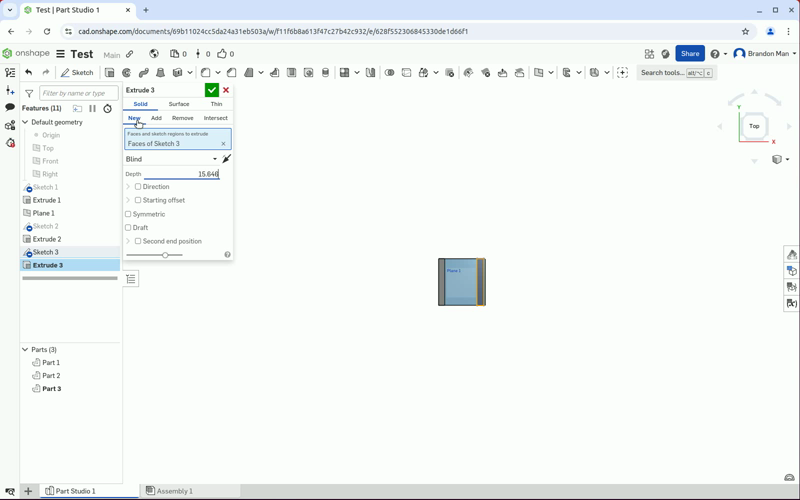
key(enter)
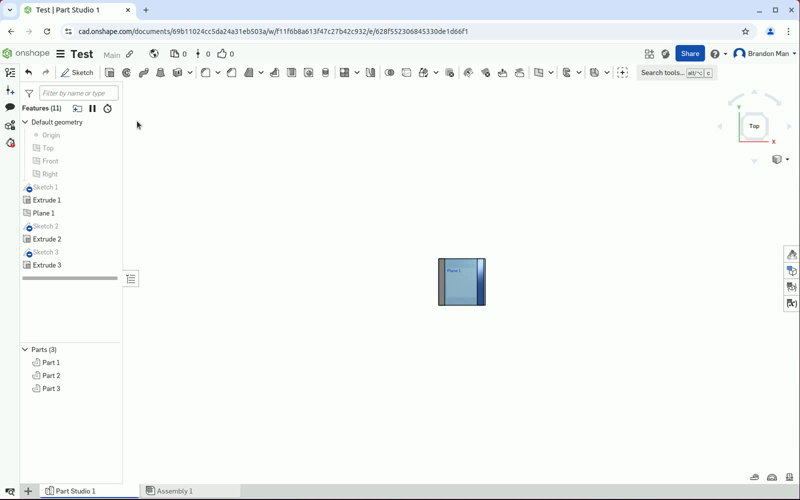
key(shift+h)
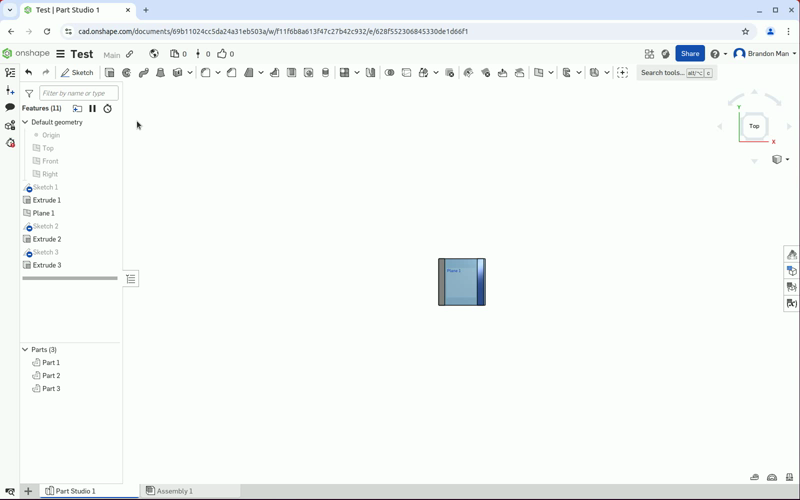
key(shift+h)
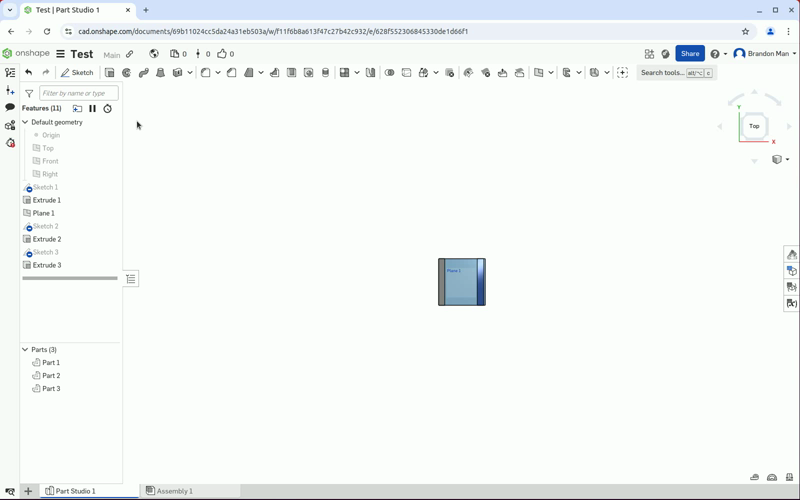
mouse_move(73, 189)
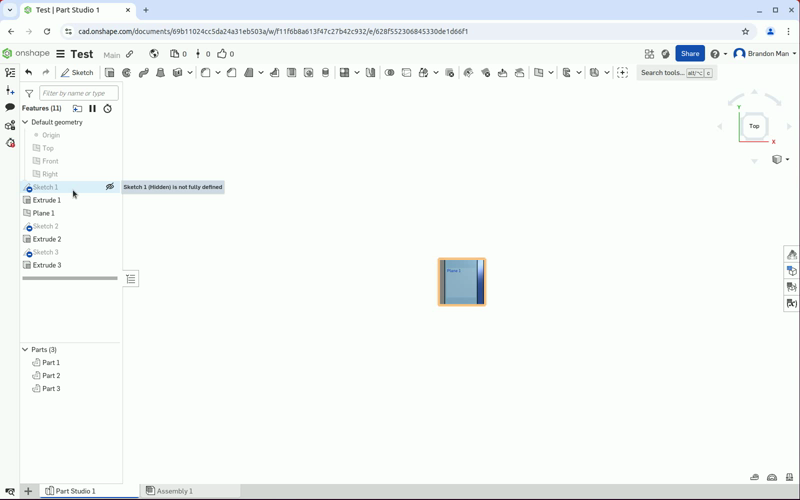
click(73, 189)
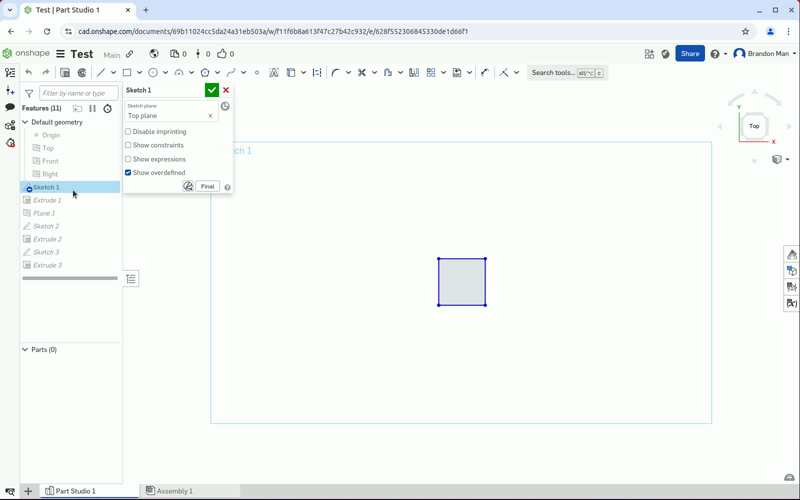
mouse_move(229, 92)
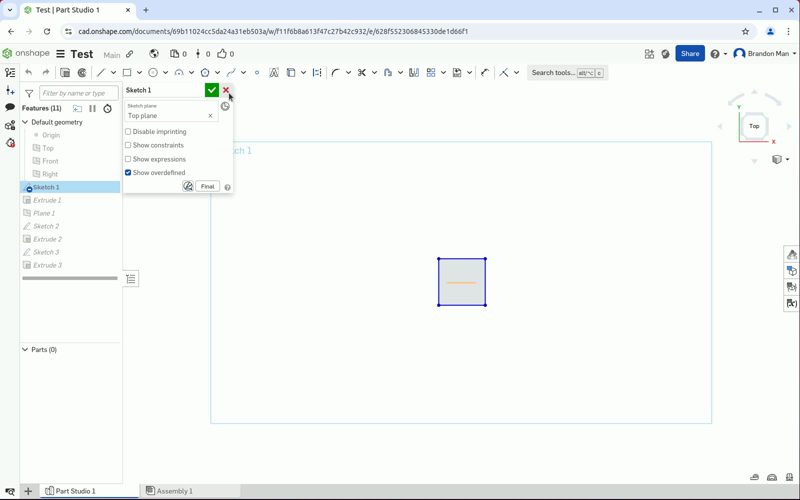
click(229, 92)
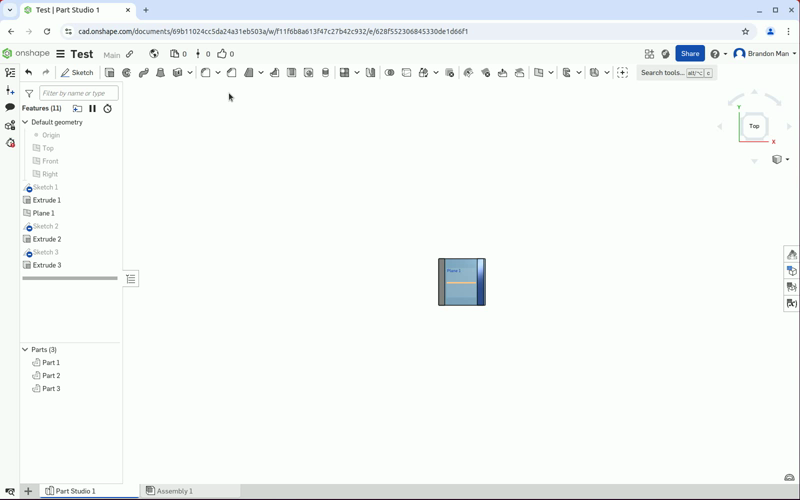
mouse_move(73, 352)
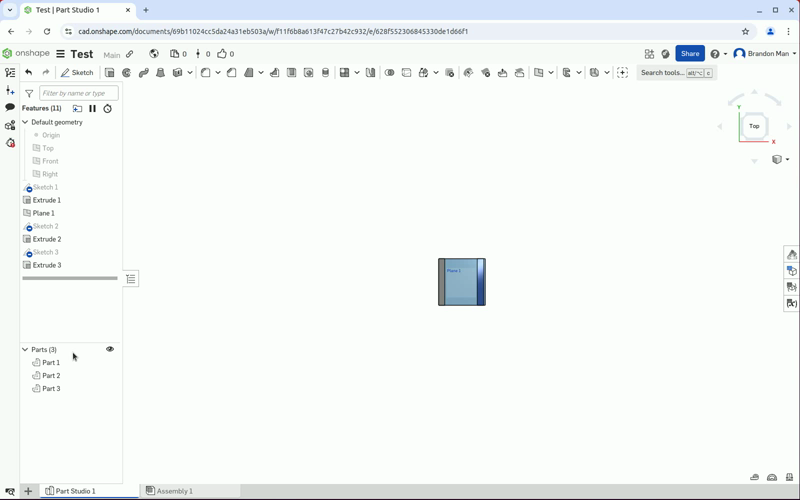
key(y)
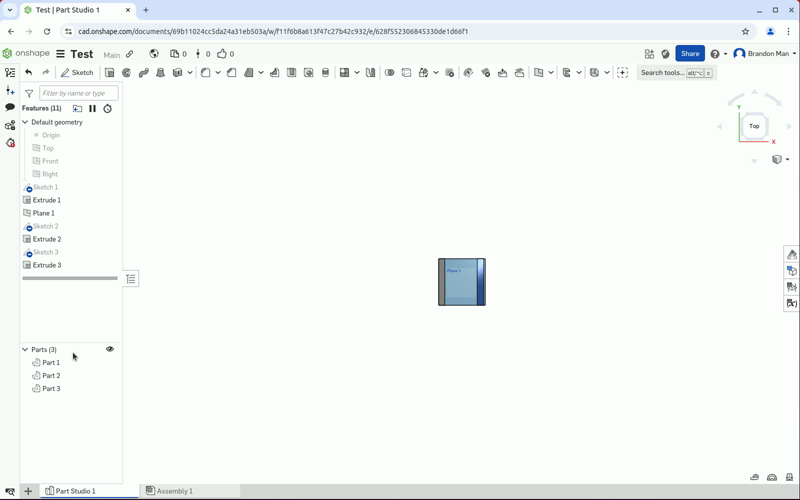
key(shift+p)
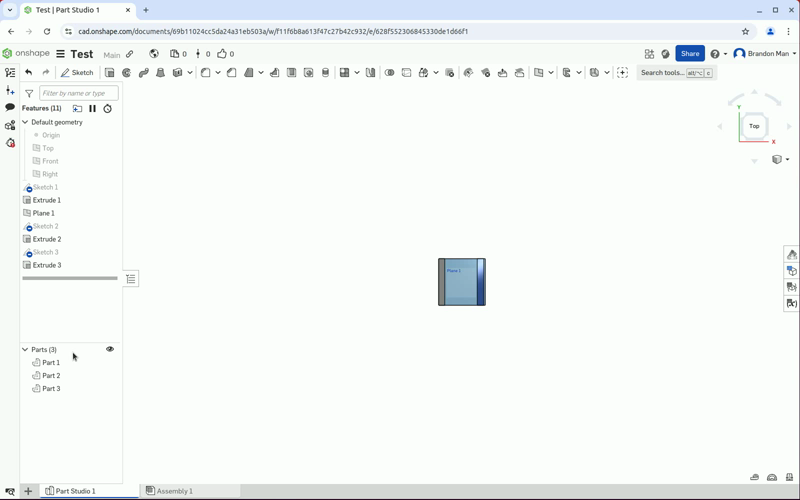
key(space)
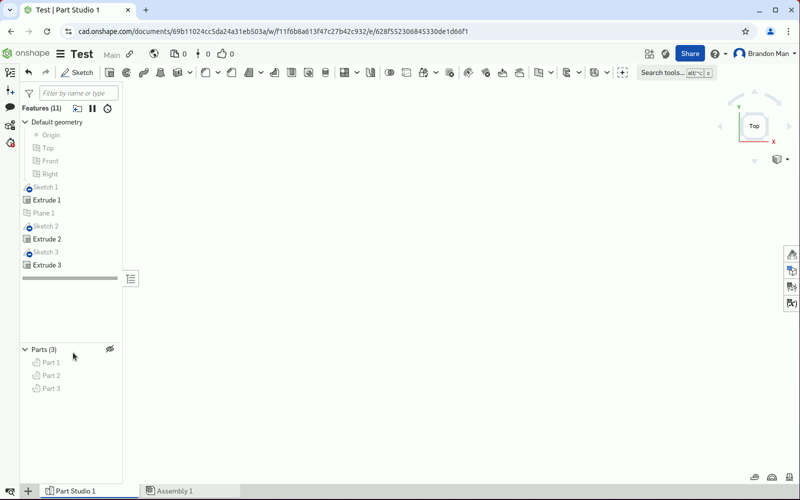
key_down(shift)
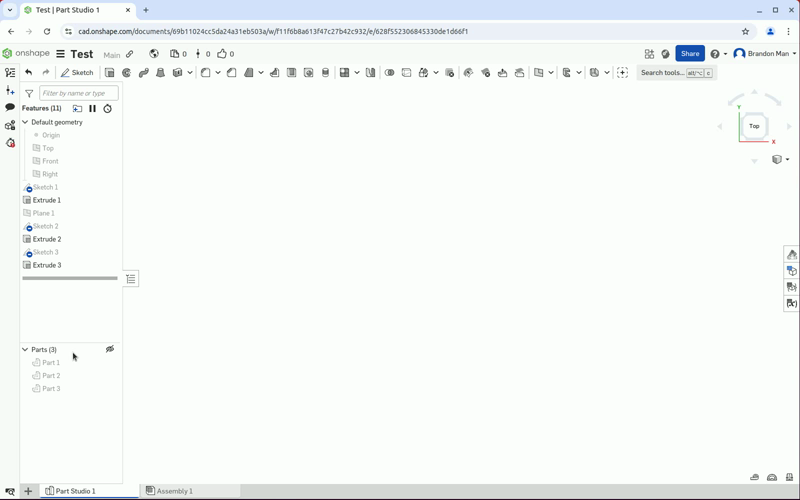
key(up)
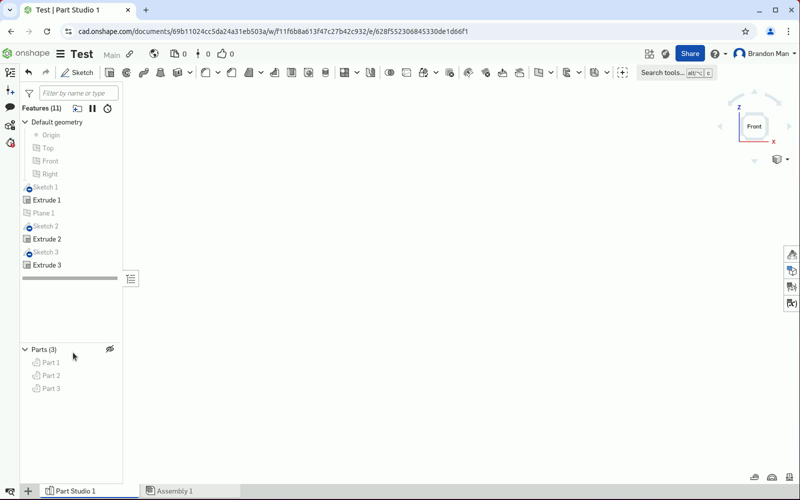
key_up(shift)
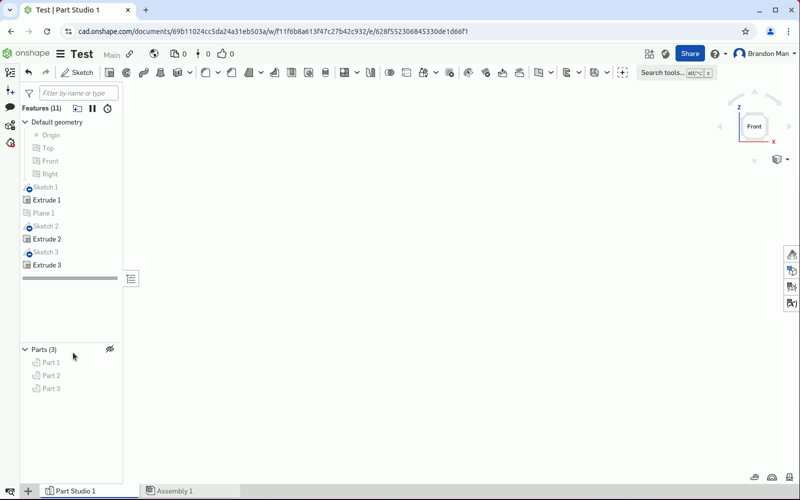
mouse_move(73, 352)
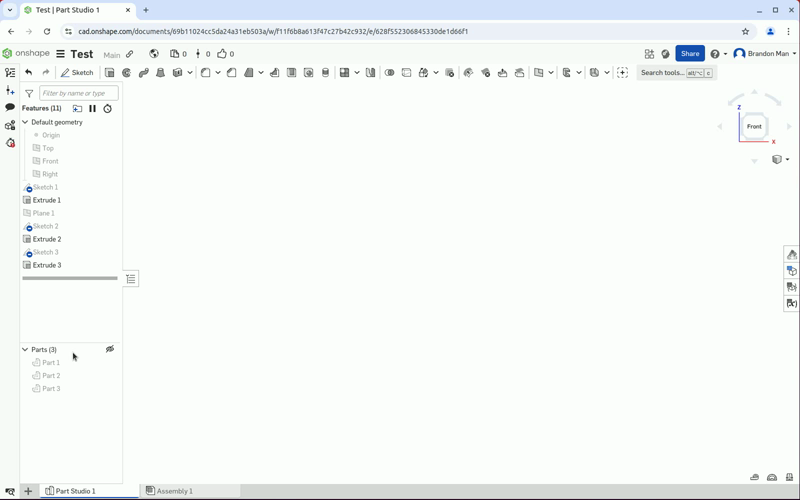
key(shift+y)
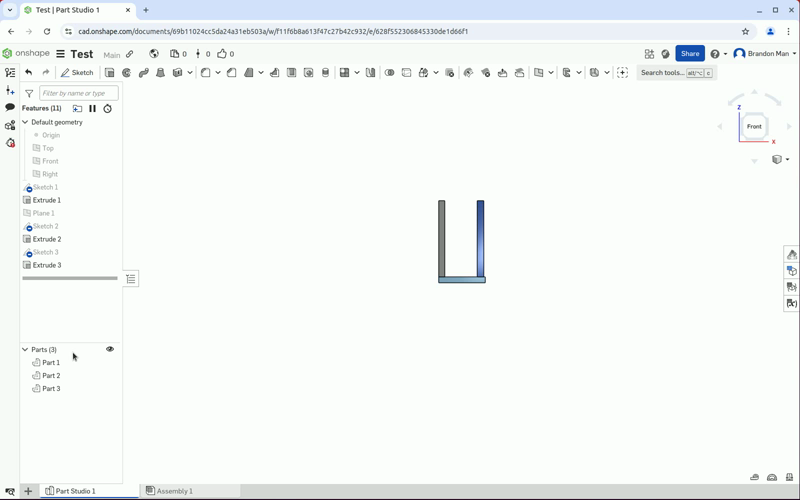
mouse_move(541, 75)
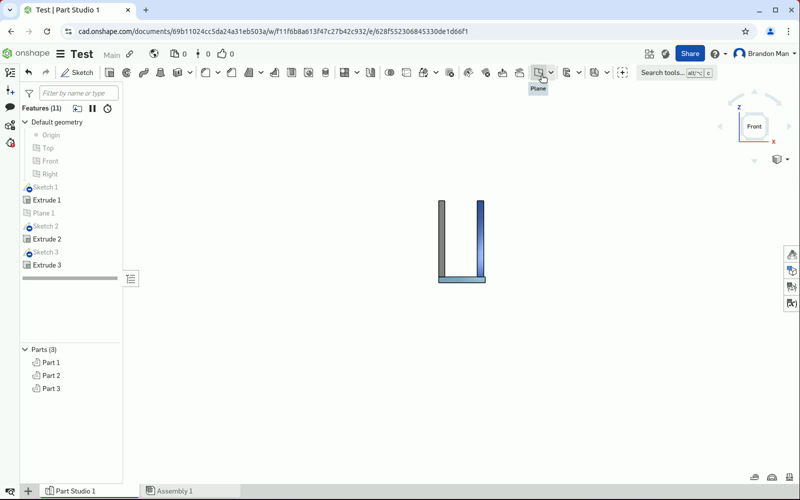
click(541, 75)
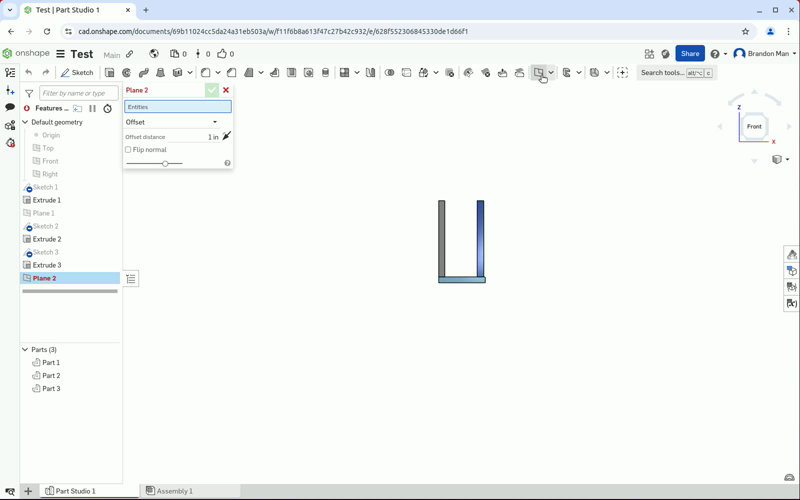
mouse_move(73, 163)
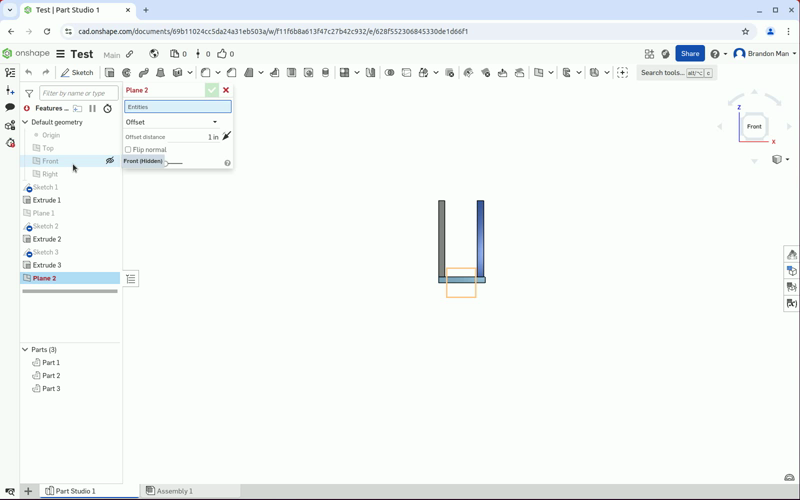
click(73, 163)
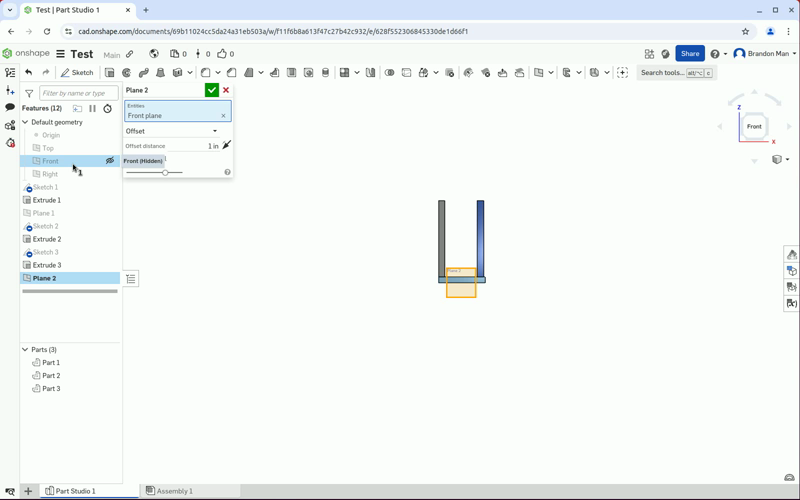
key(tab, 2)
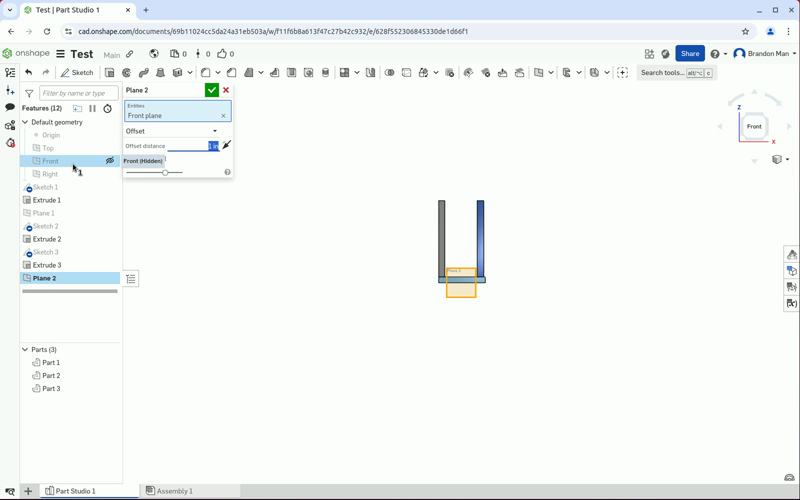
text(4.56)
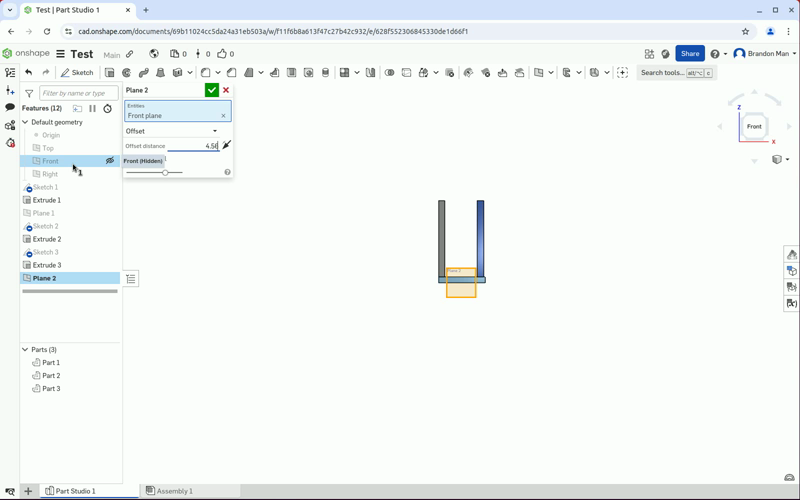
key(enter, 2)
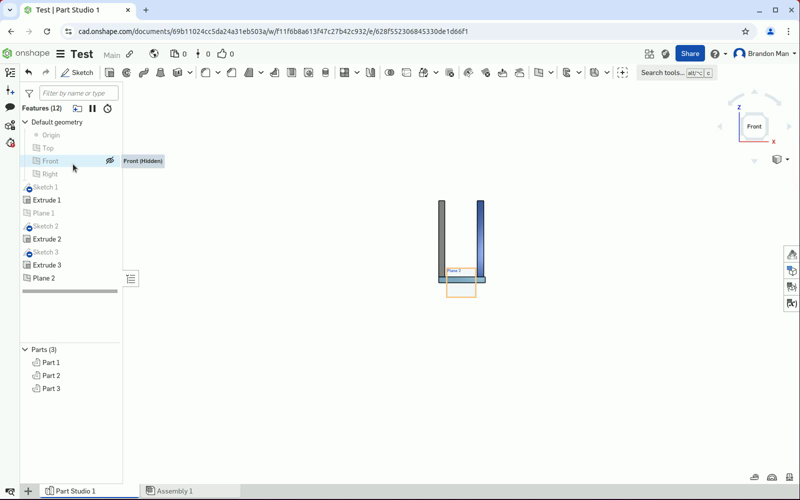
key(shift+s)
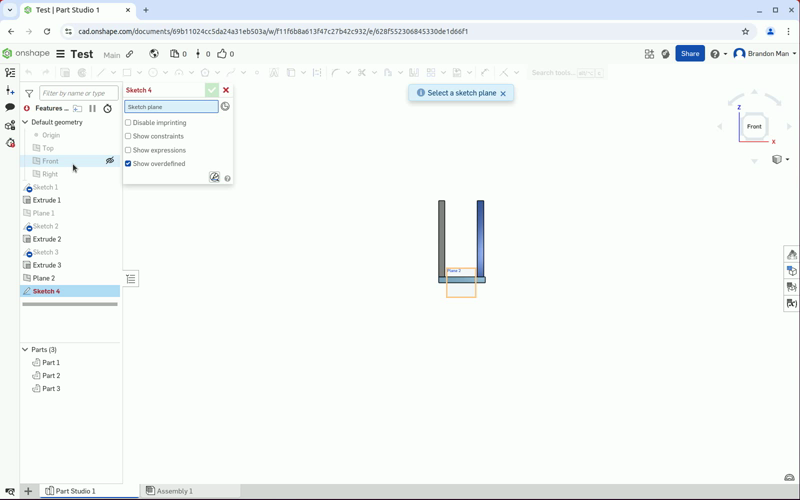
mouse_move(73, 280)
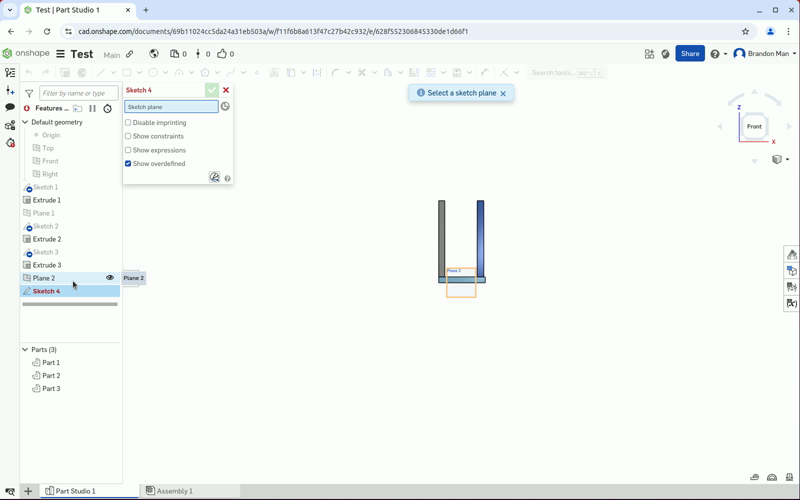
click(73, 280)
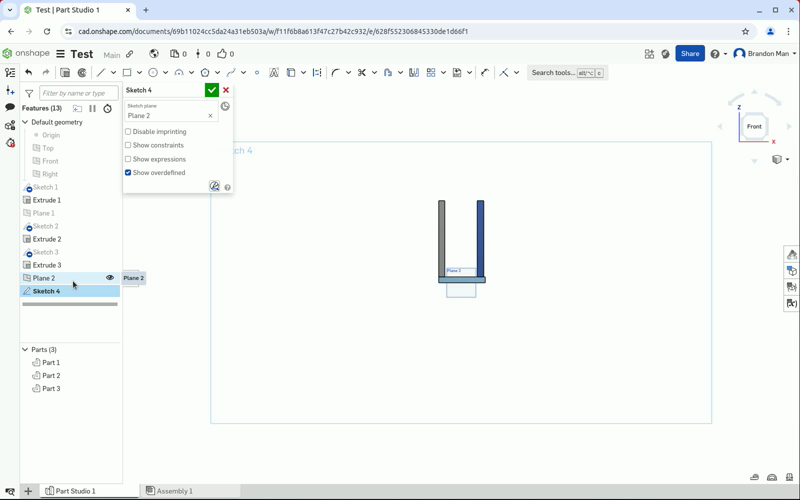
mouse_move(73, 352)
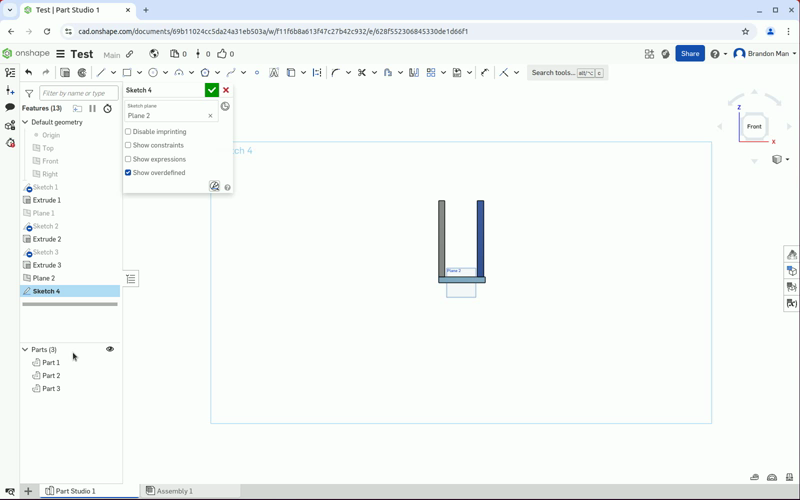
key(y)
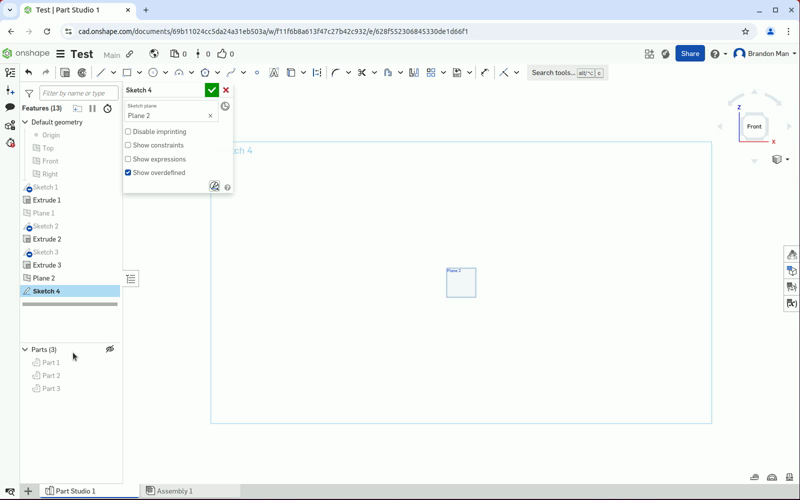
key(l)
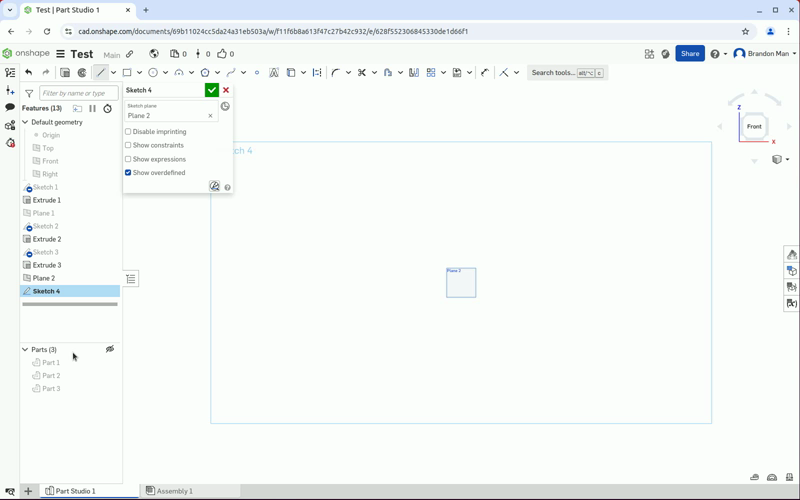
key_down(shift)
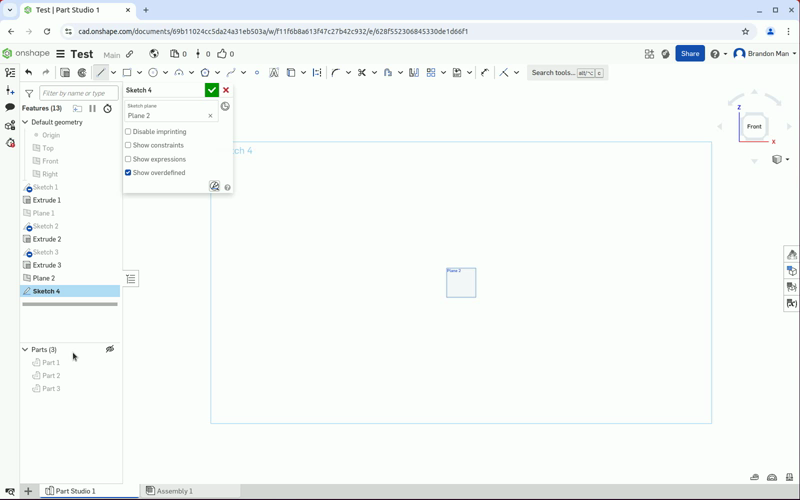
mouse_move(426, 236)
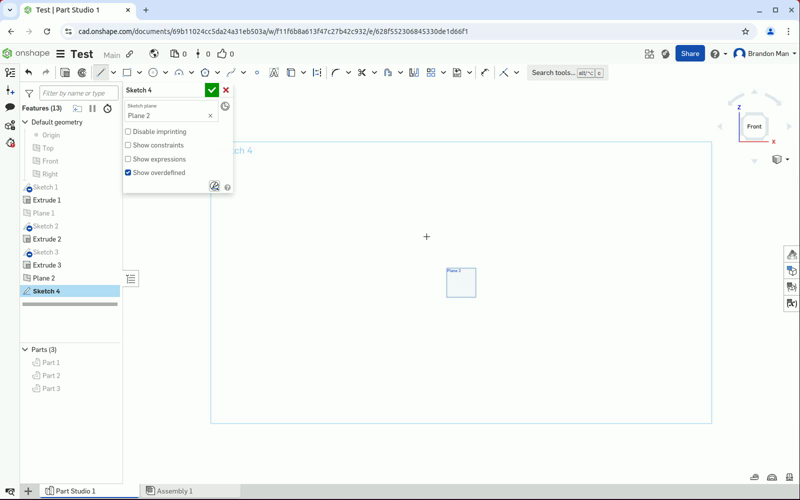
click(426, 236)
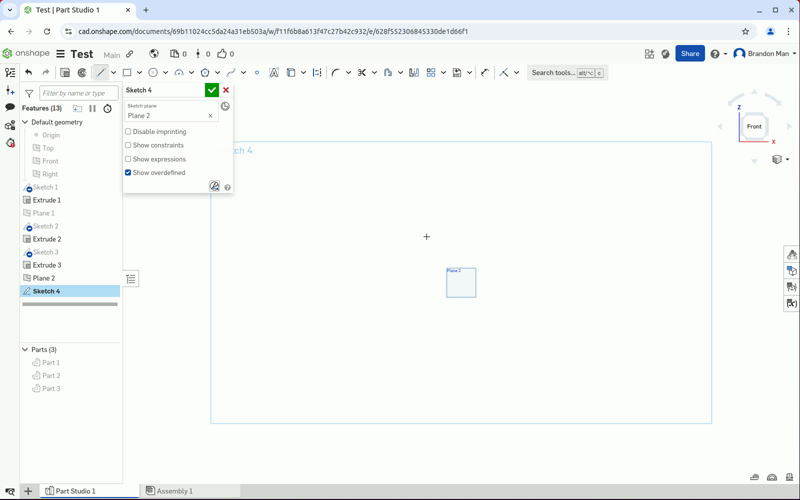
key_up(shift)
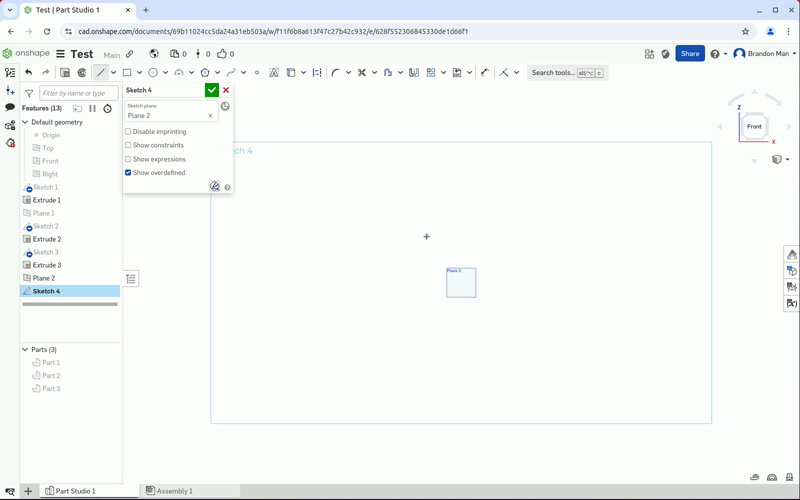
key_down(shift)
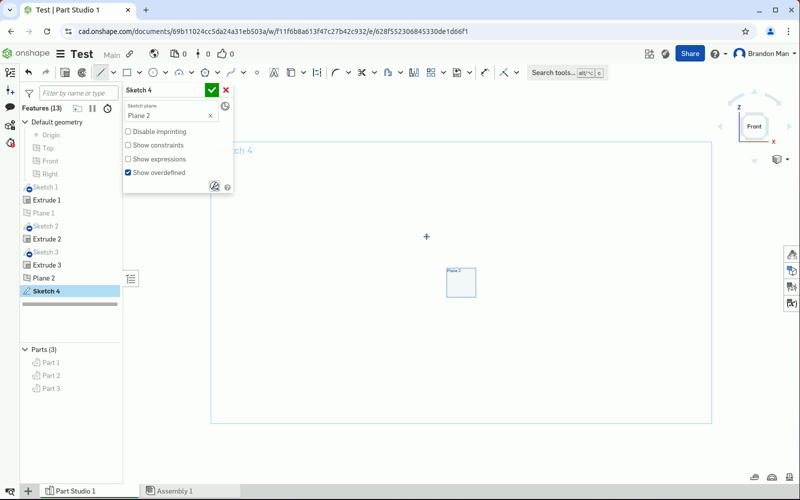
mouse_move(456, 236)
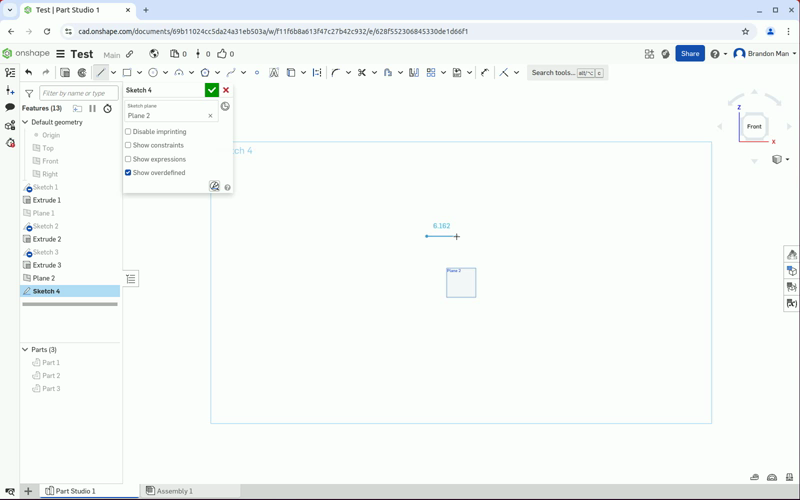
mouse_move(437, 236)
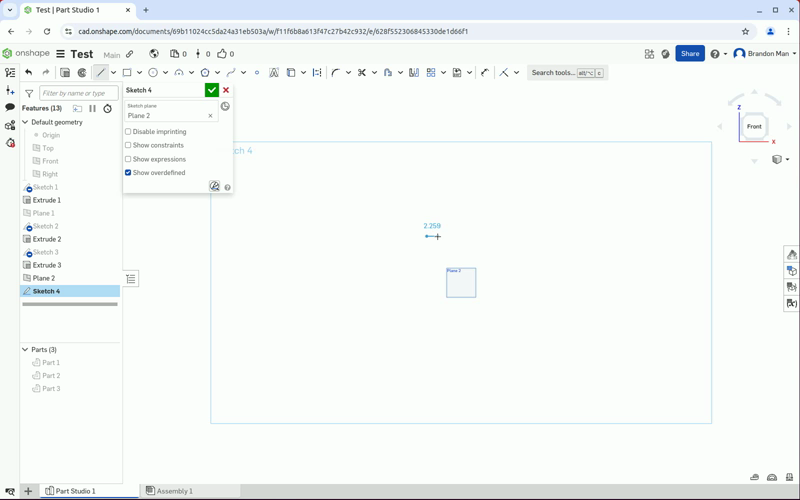
click(437, 236)
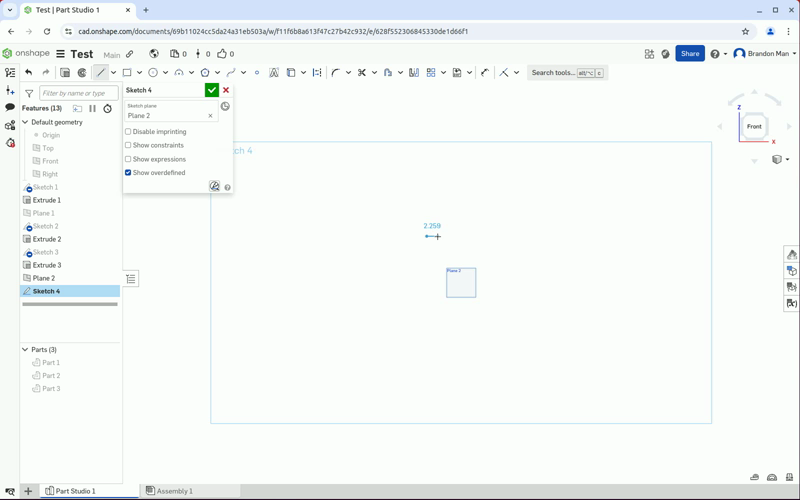
key_up(shift)
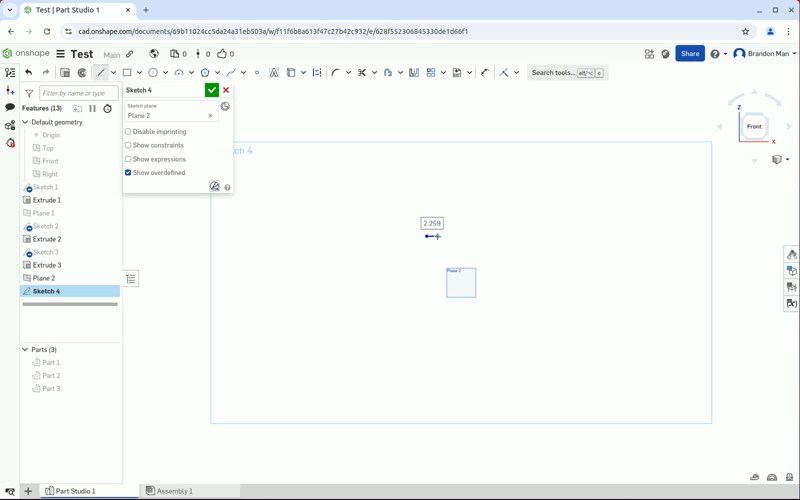
key_down(shift)
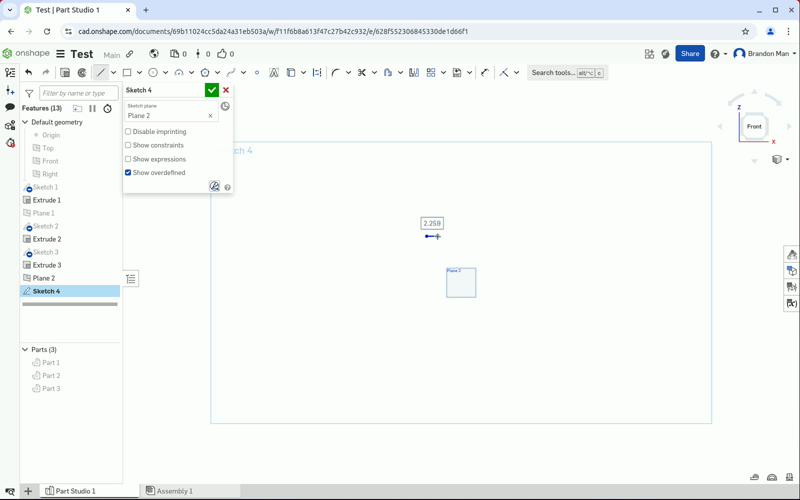
mouse_move(467, 236)
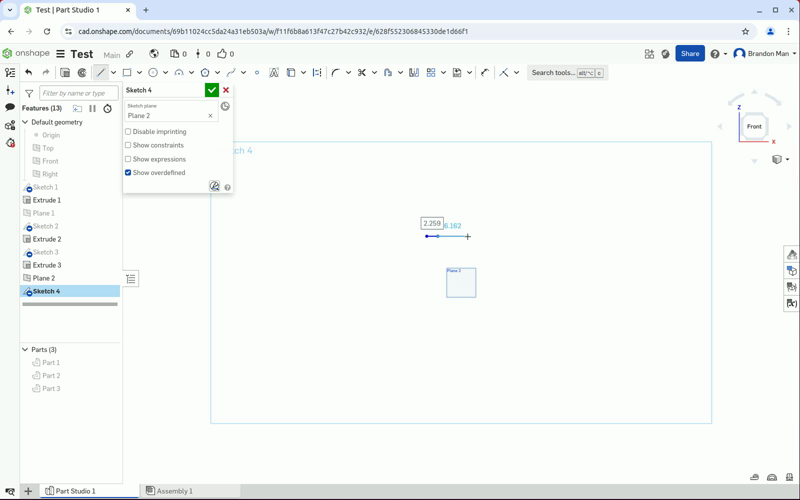
mouse_move(437, 200)
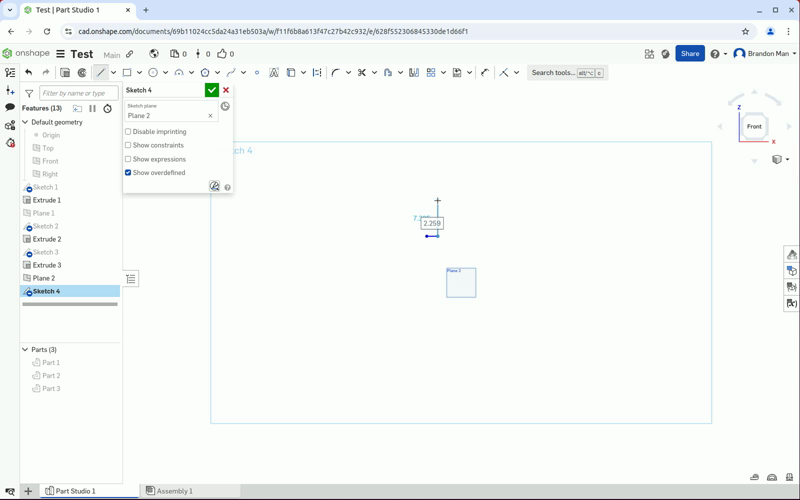
click(437, 200)
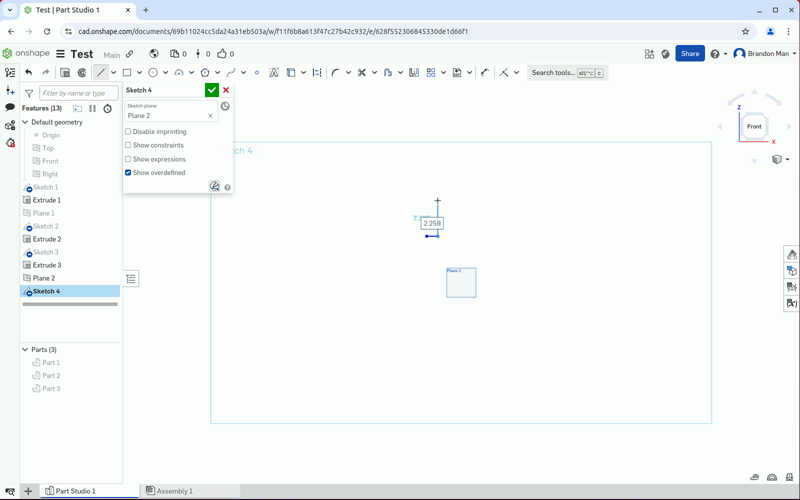
key_up(shift)
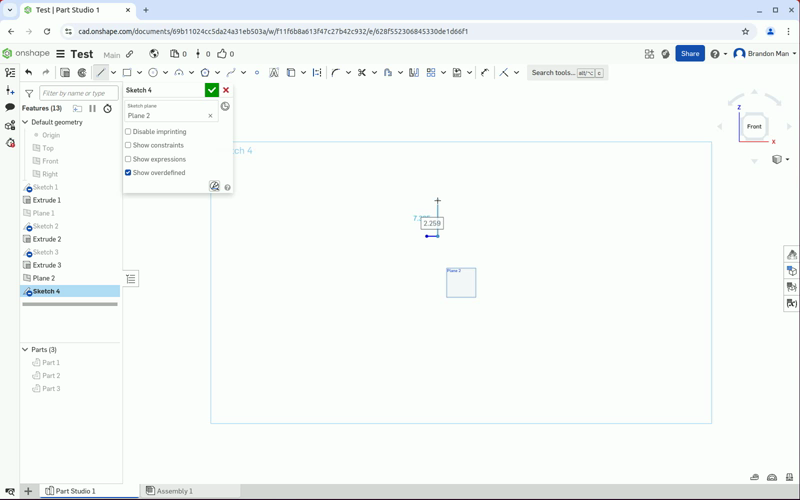
key_down(shift)
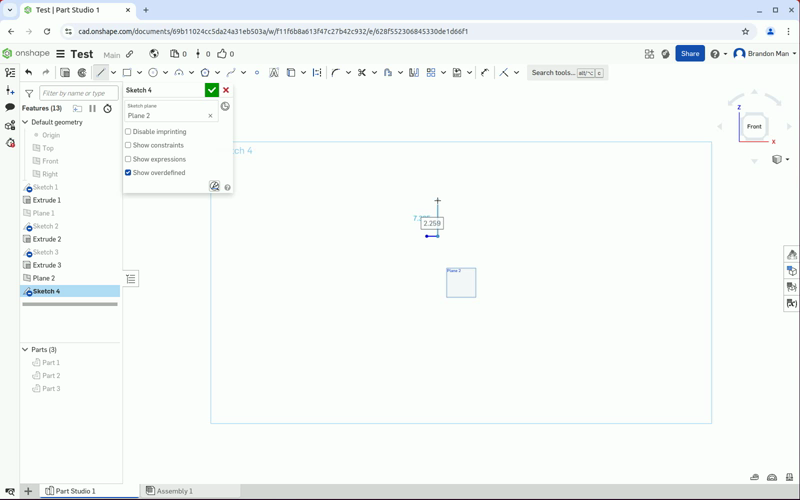
mouse_move(467, 200)
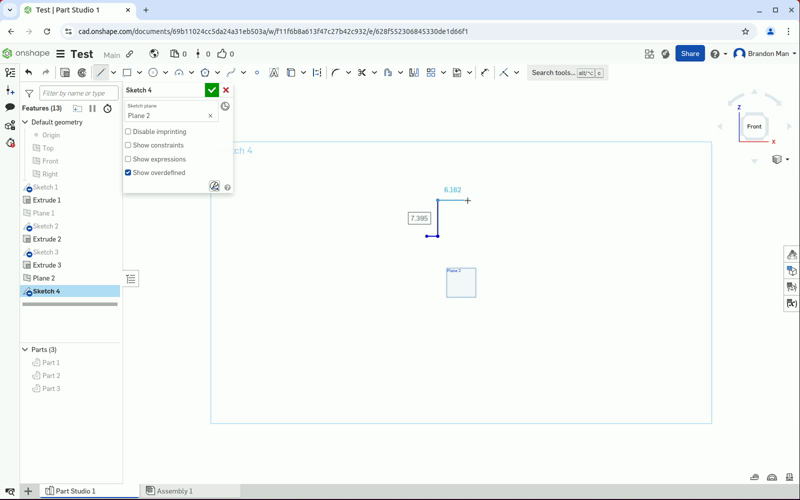
mouse_move(426, 200)
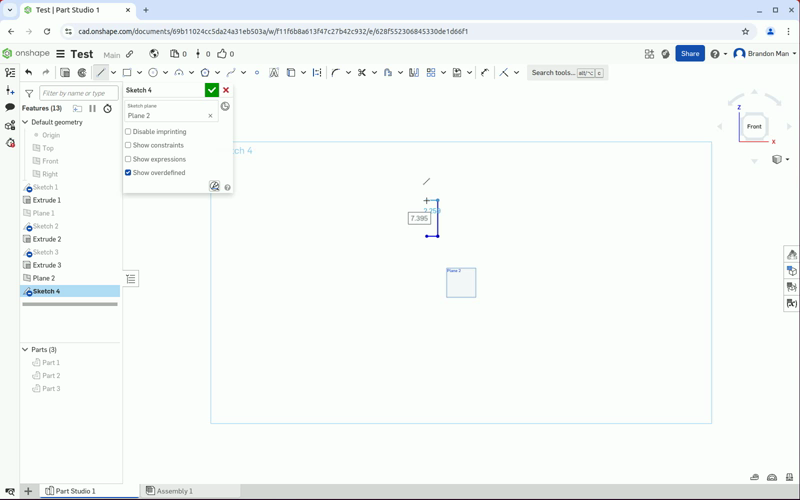
click(426, 200)
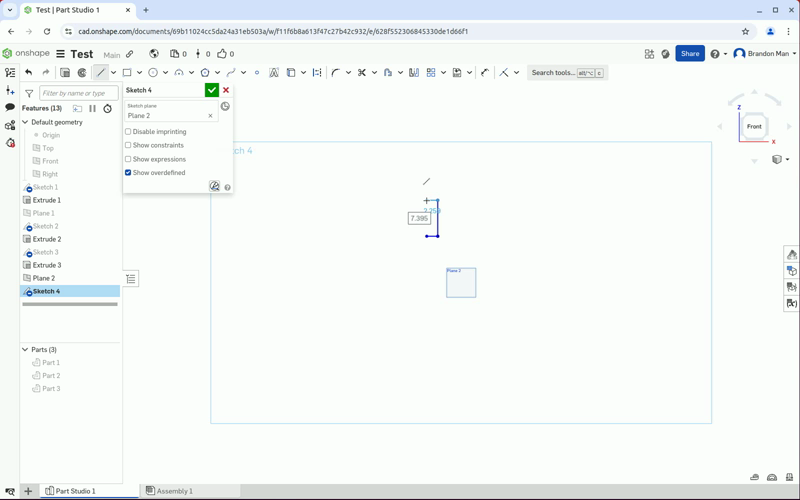
key_up(shift)
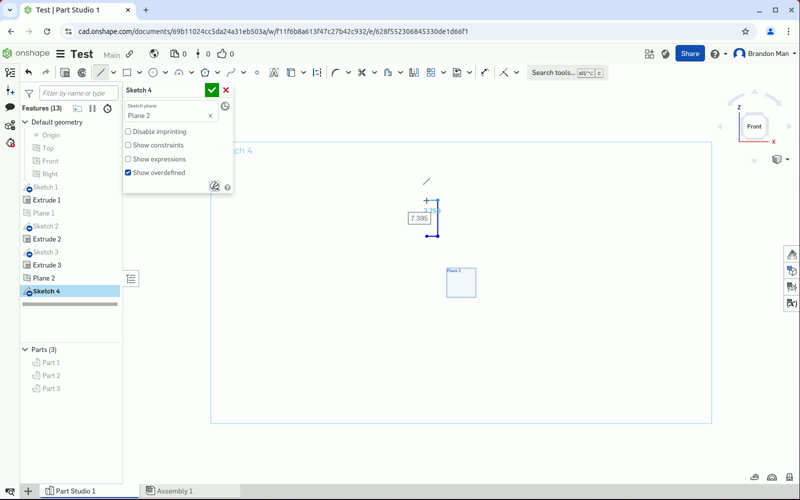
mouse_move(456, 200)
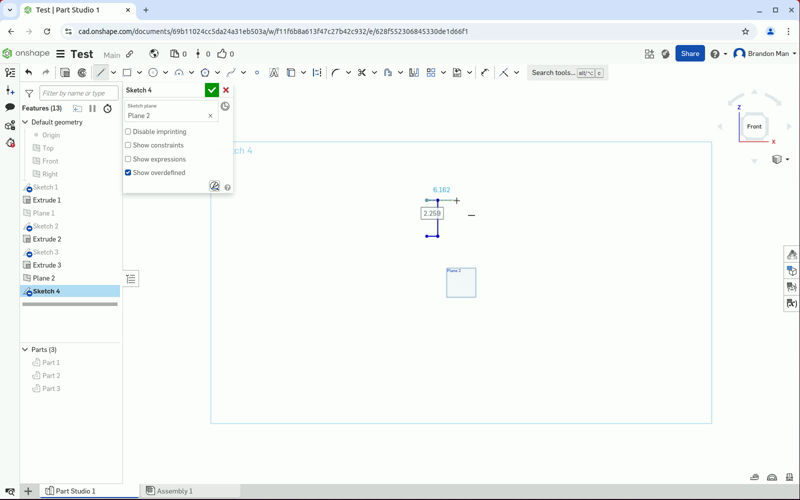
key_down(shift)
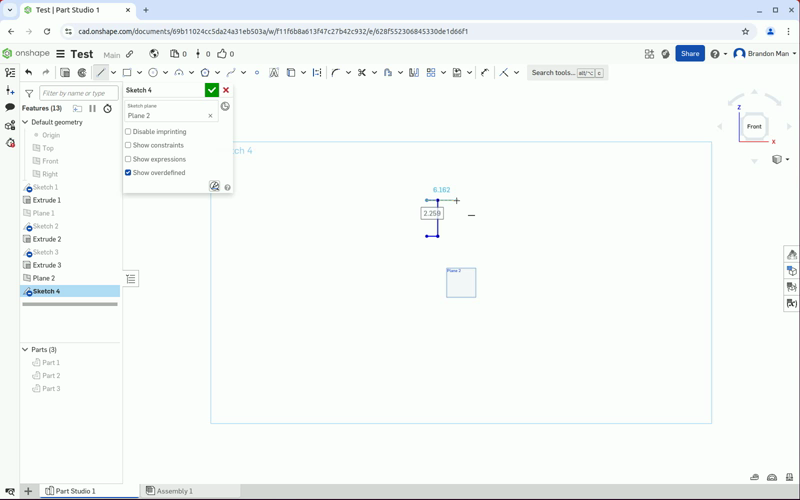
mouse_move(426, 236)
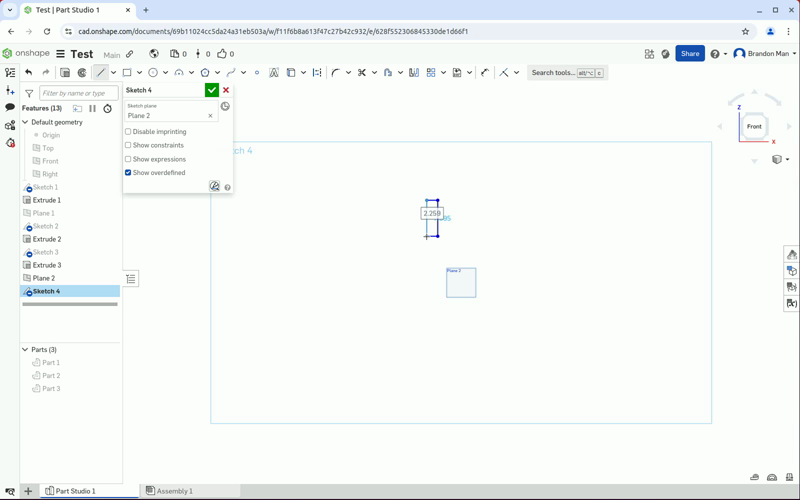
key_up(shift)
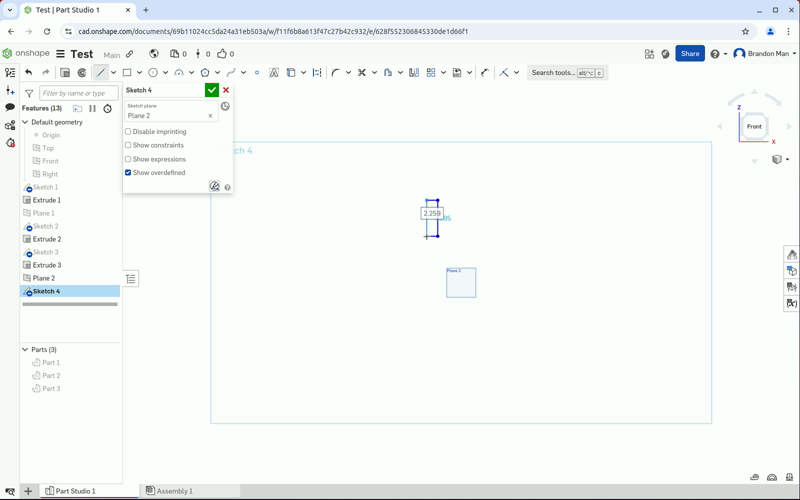
click(426, 236)
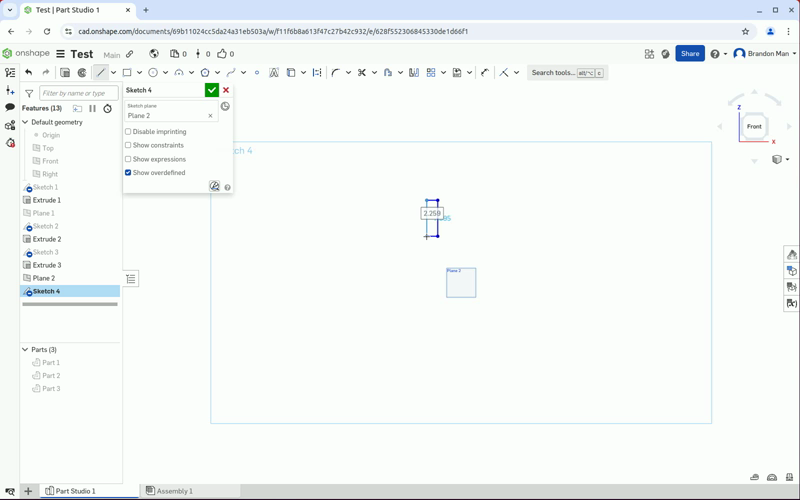
key(esc)
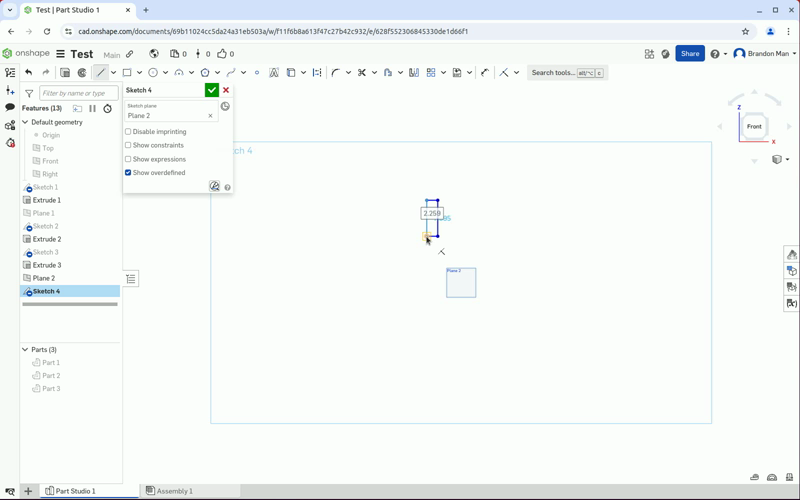
mouse_move(432, 228)
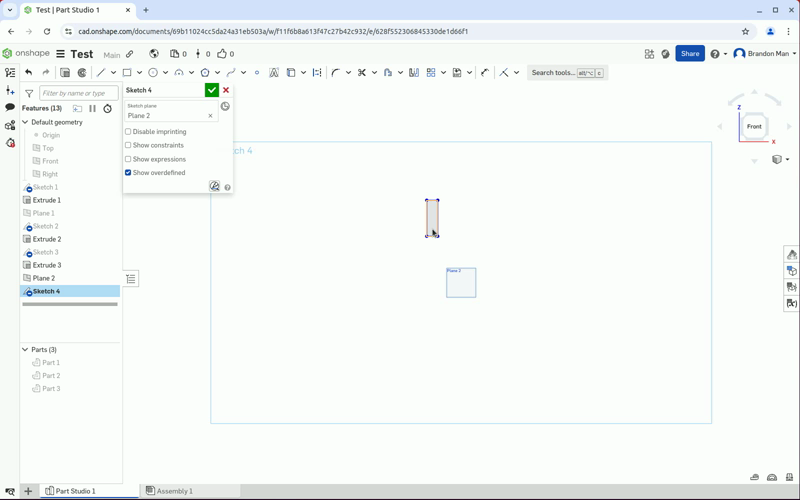
scroll(6)
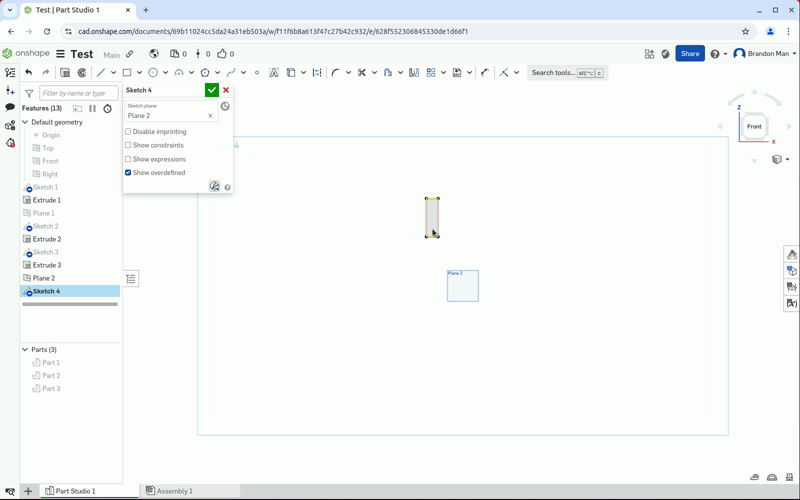
scroll(6)
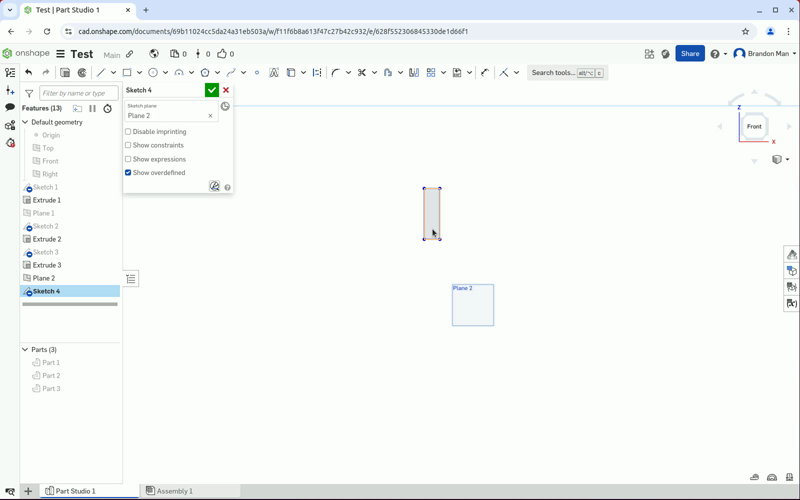
scroll(6)
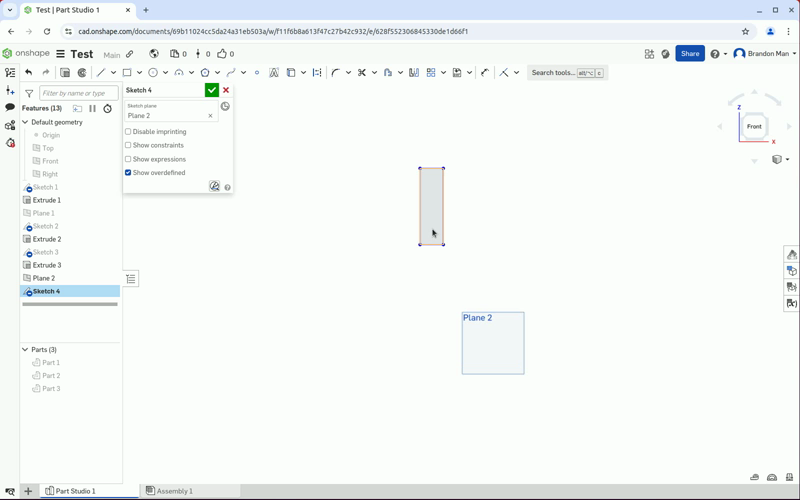
scroll(6)
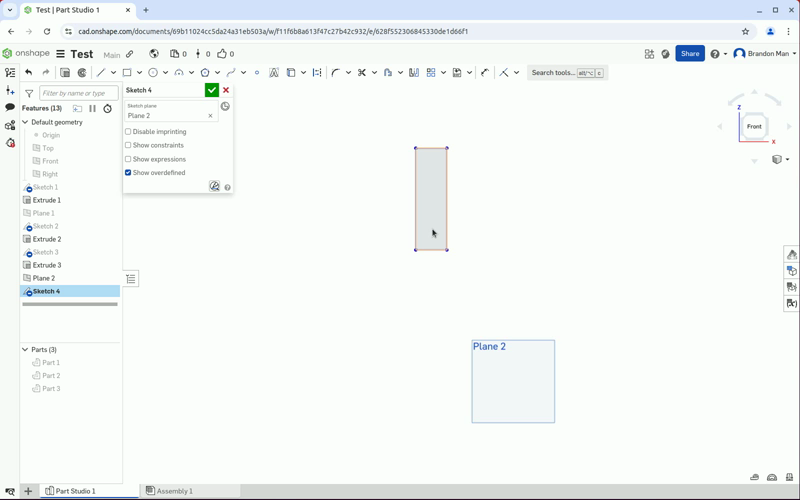
scroll(6)
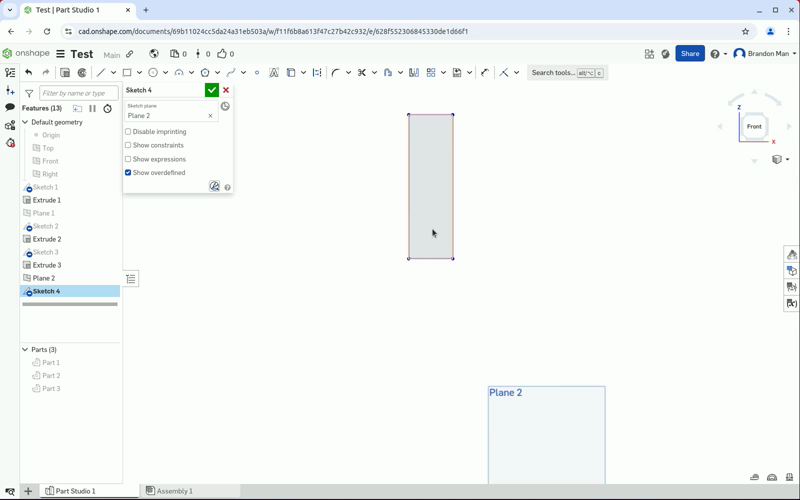
scroll(6)
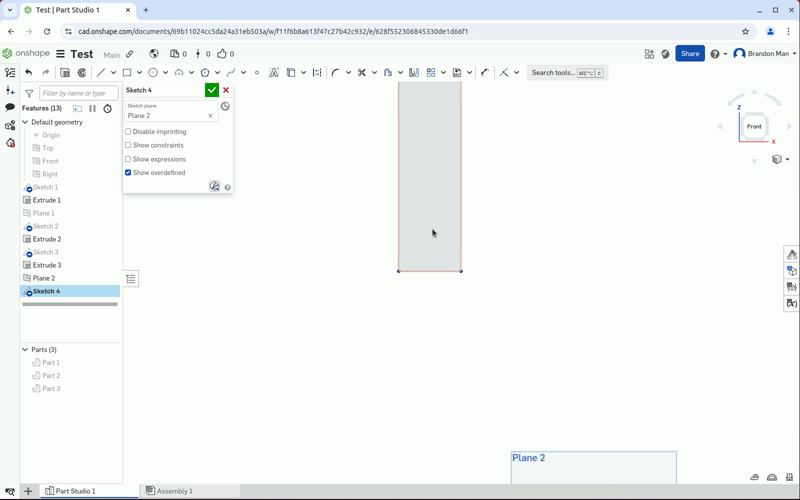
scroll(6)
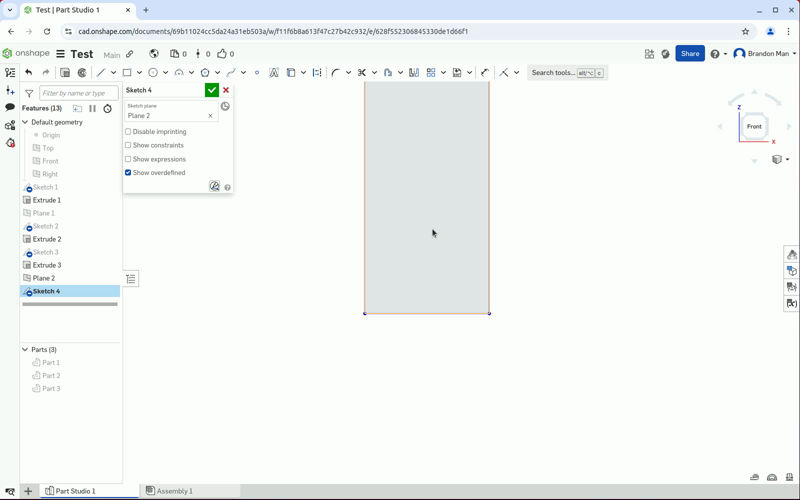
click(432, 228)
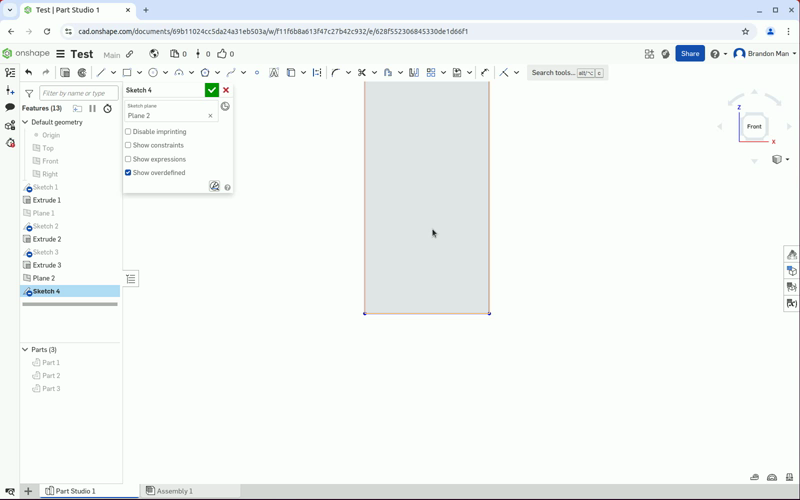
scroll(-6)
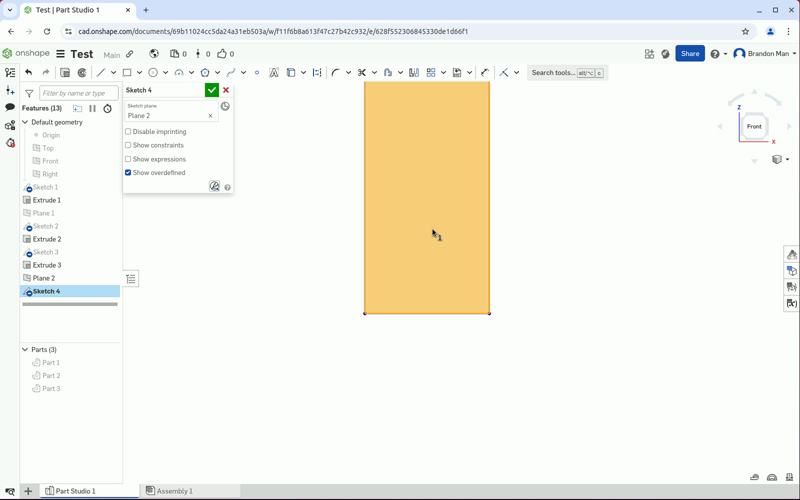
scroll(-6)
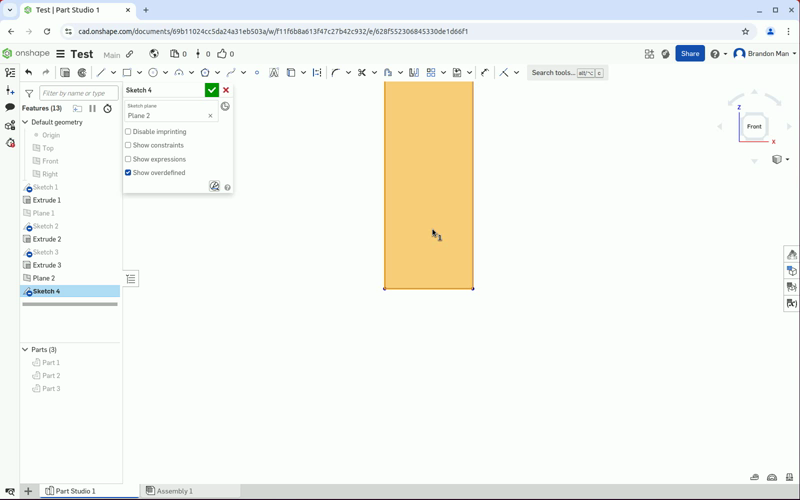
scroll(-6)
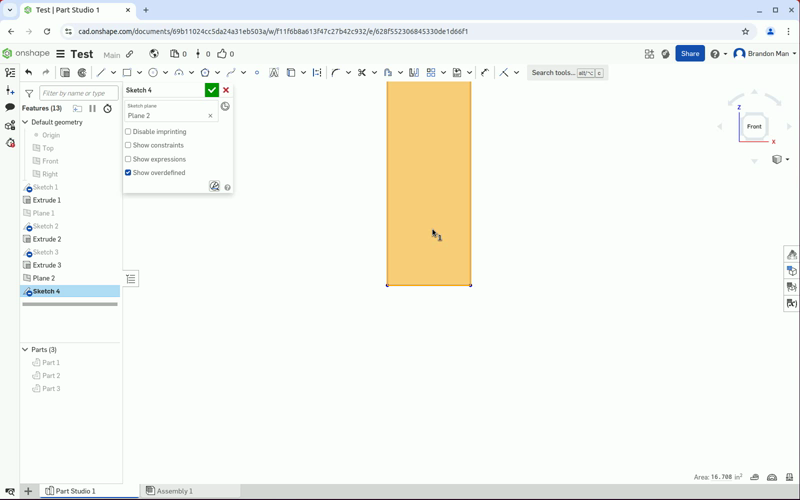
scroll(-6)
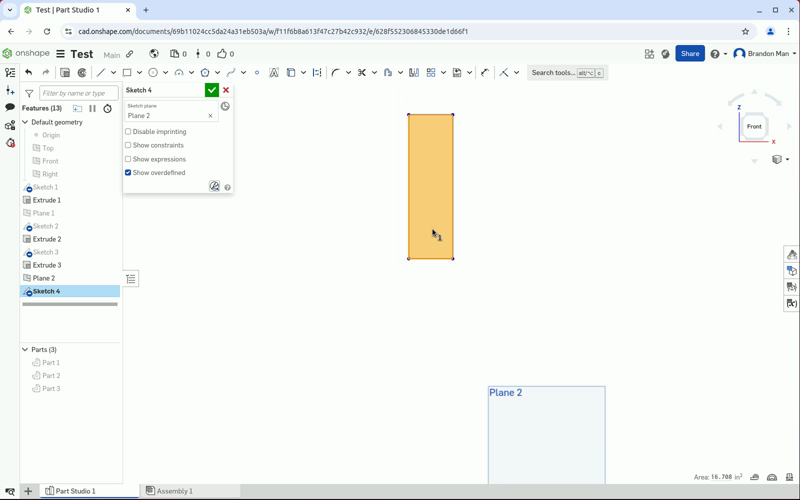
scroll(-6)
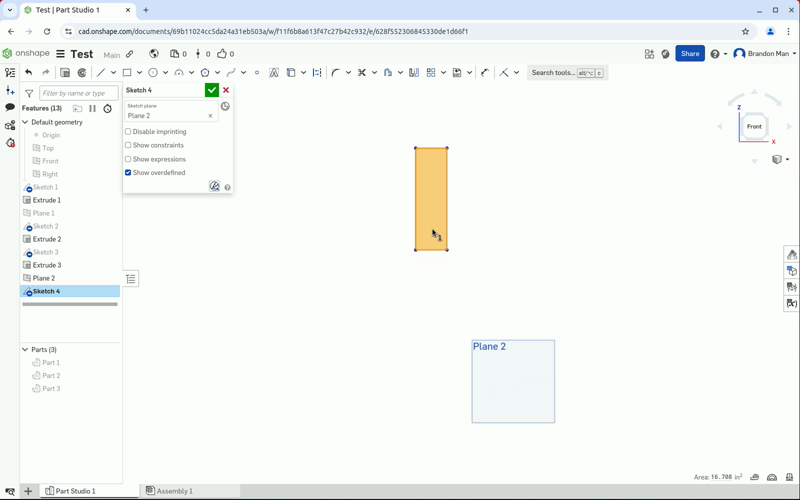
scroll(-6)
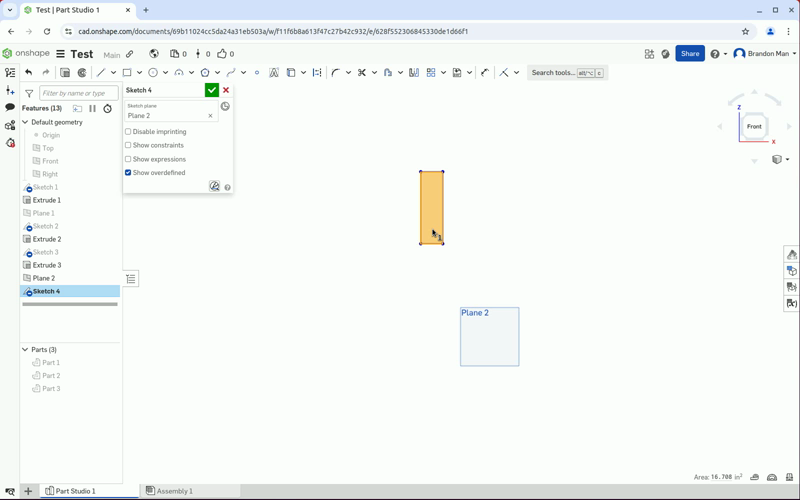
scroll(-6)
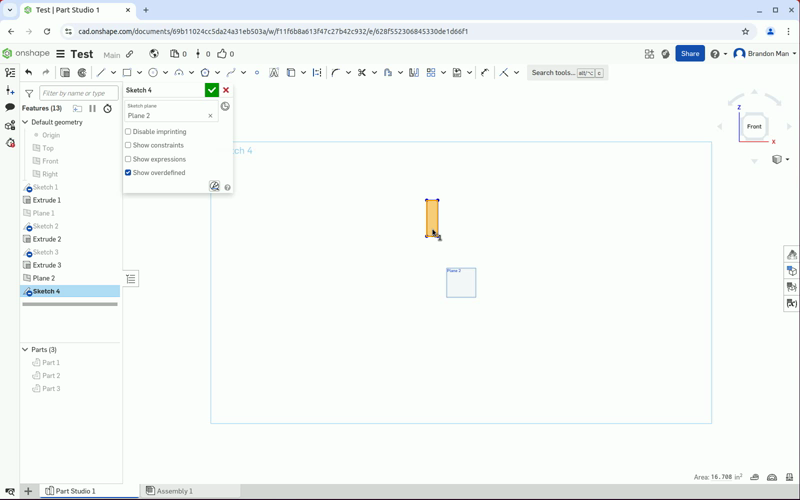
mouse_move(73, 352)
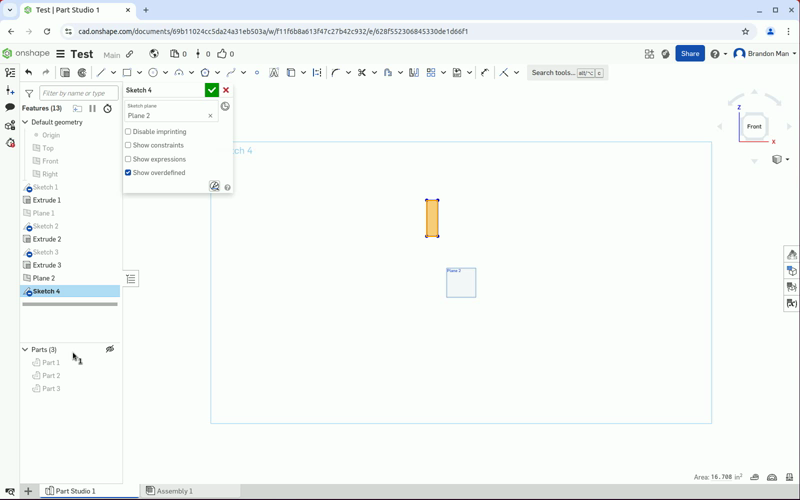
key(shift+y)
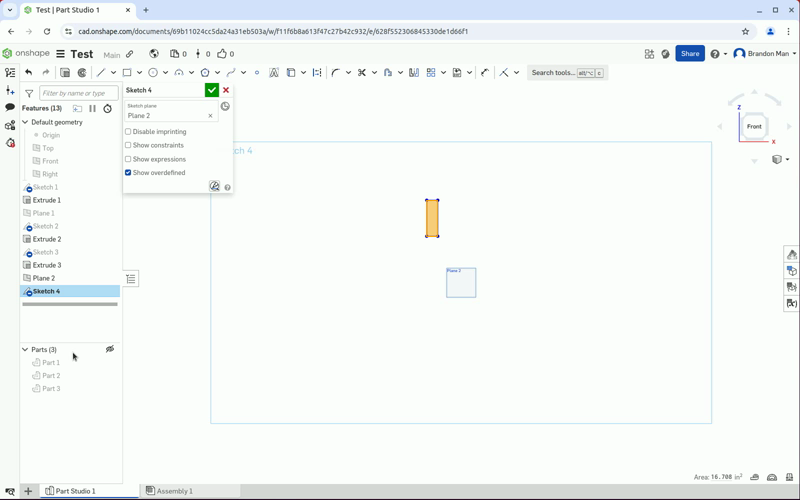
key(shift+e)
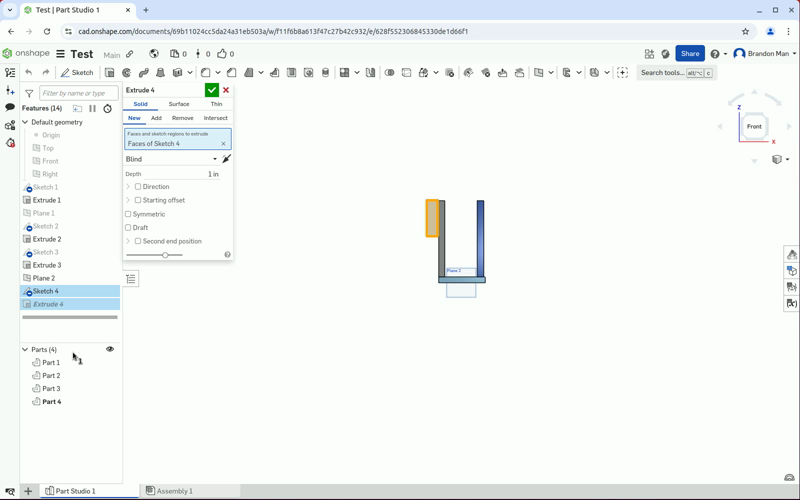
mouse_move(143, 106)
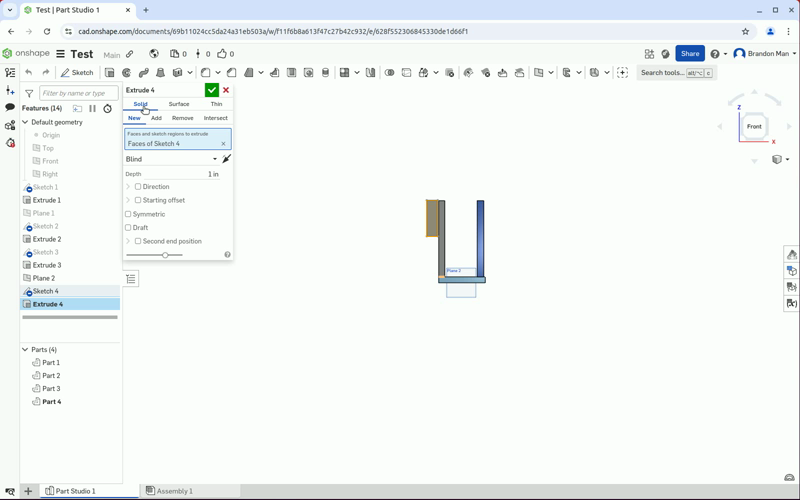
click(143, 106)
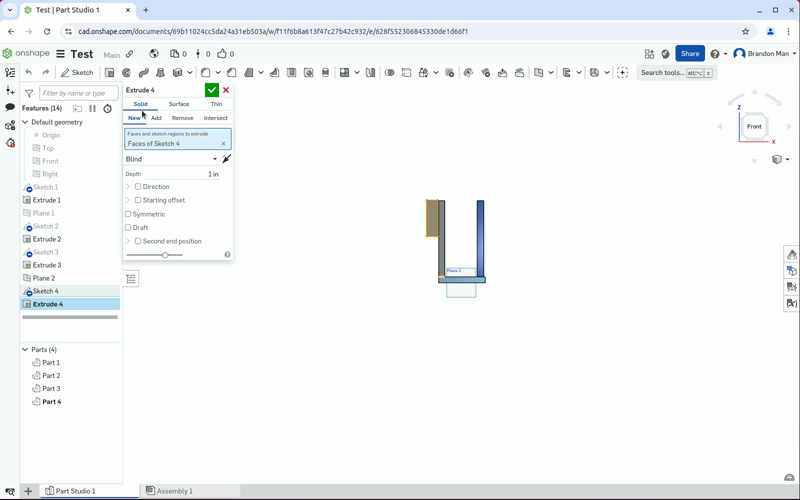
mouse_move(137, 120)
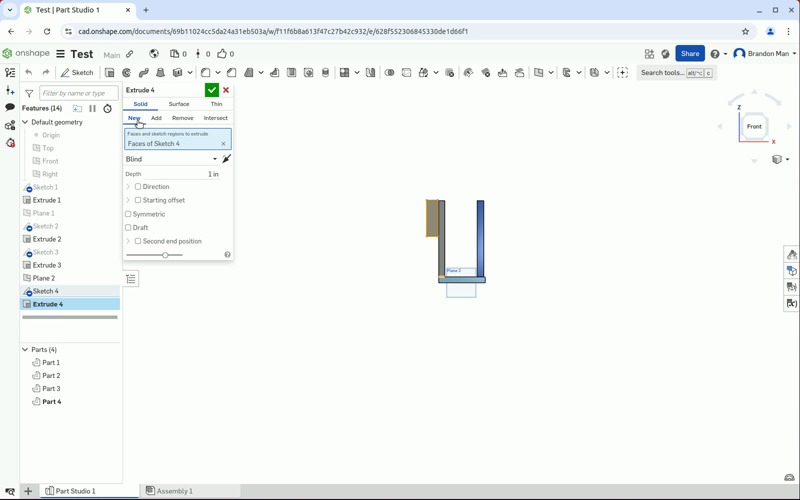
click(137, 120)
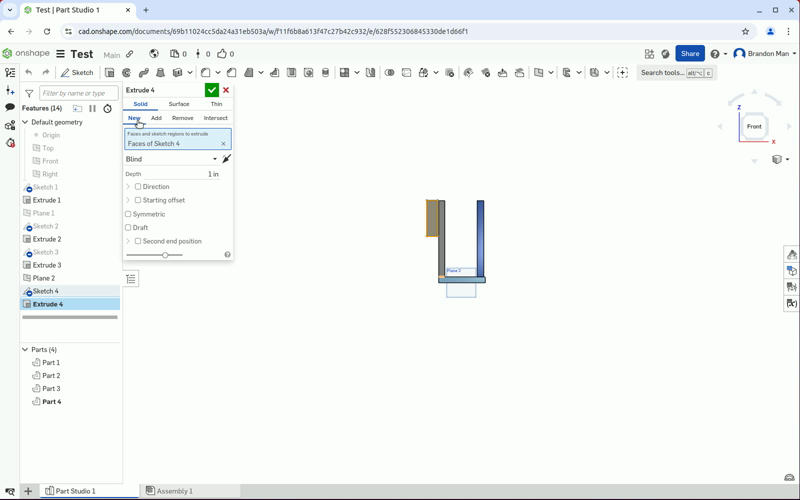
key(tab, 4)
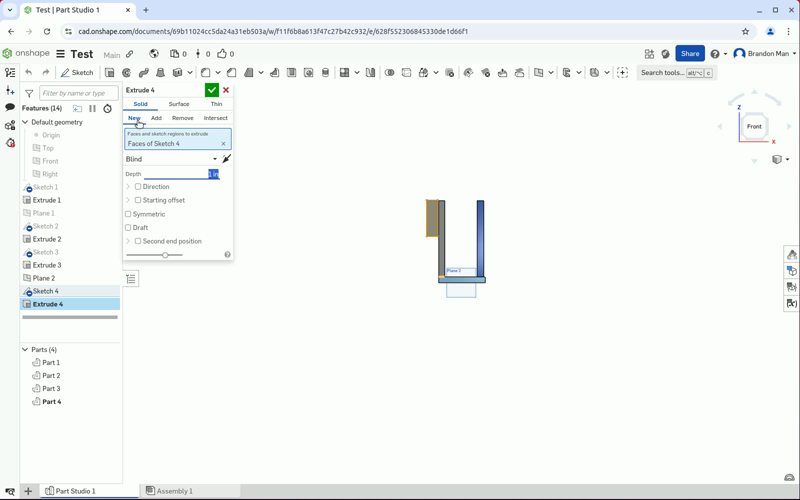
text(-1.204)
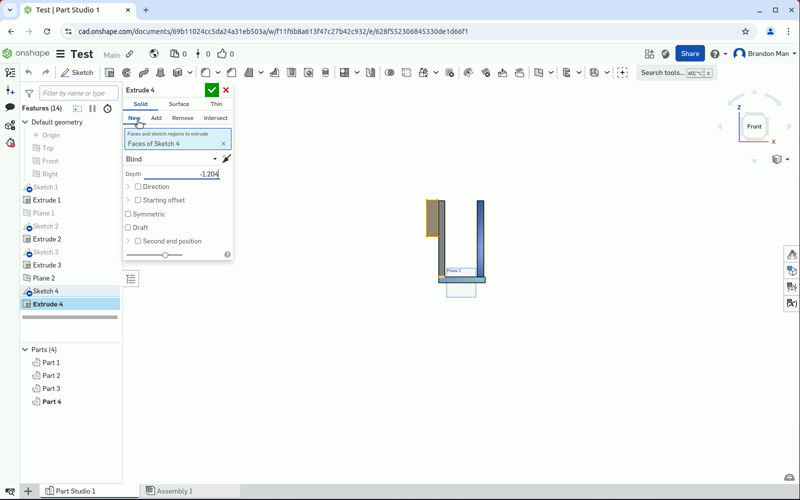
key(enter)
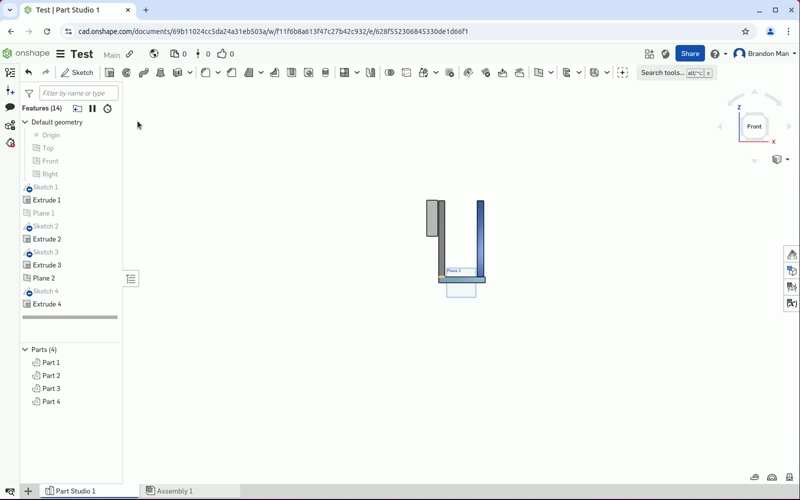
key(shift+h)
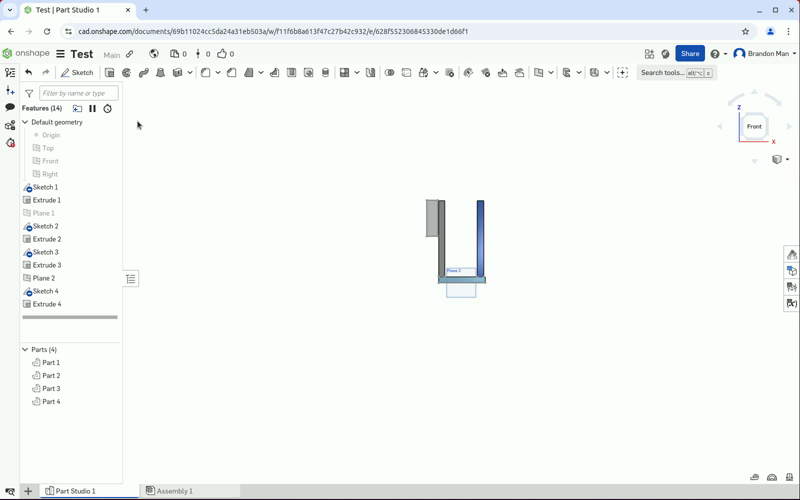
key(shift+h)
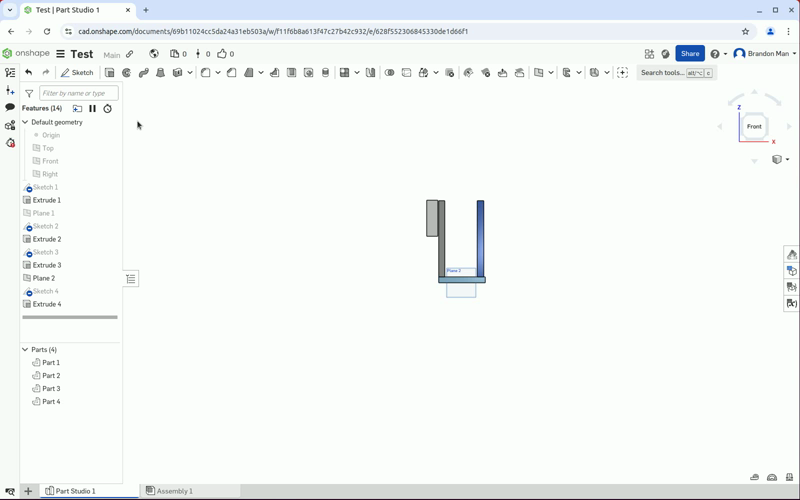
mouse_move(73, 189)
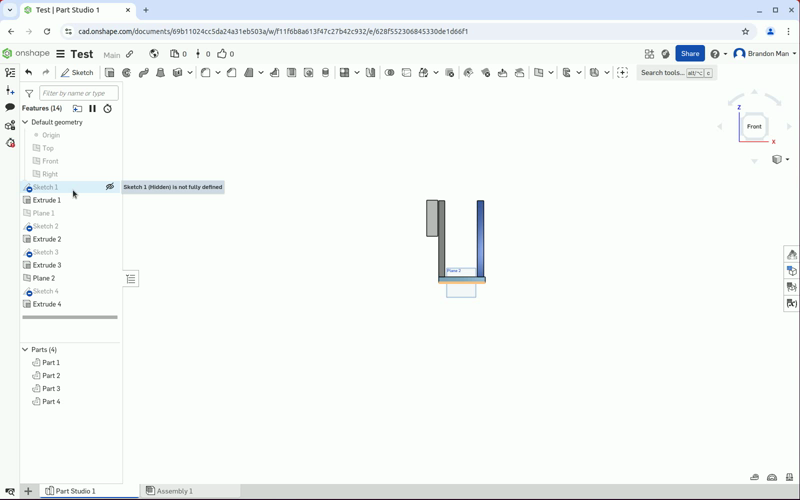
click(73, 189)
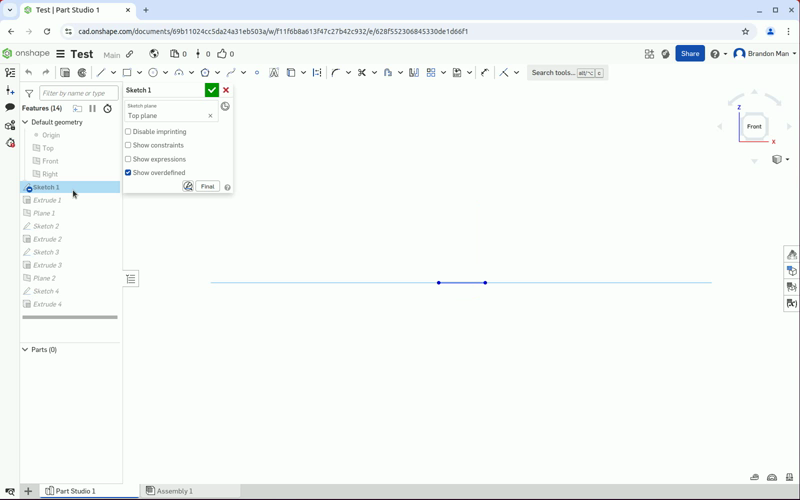
mouse_move(229, 92)
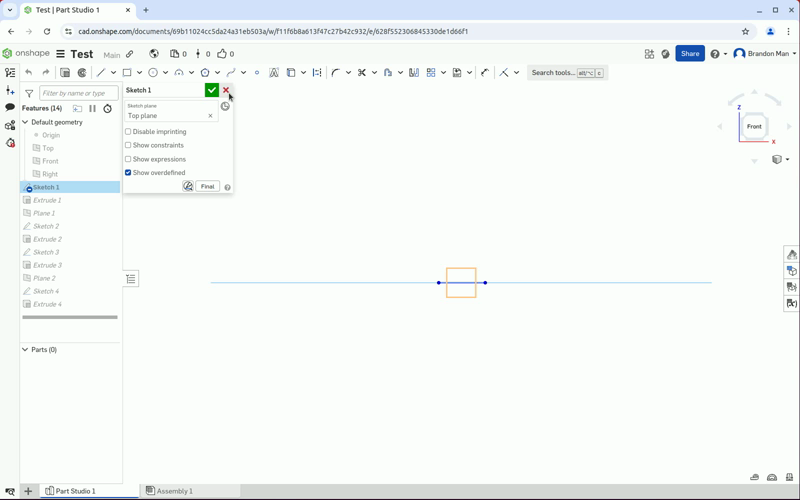
click(229, 92)
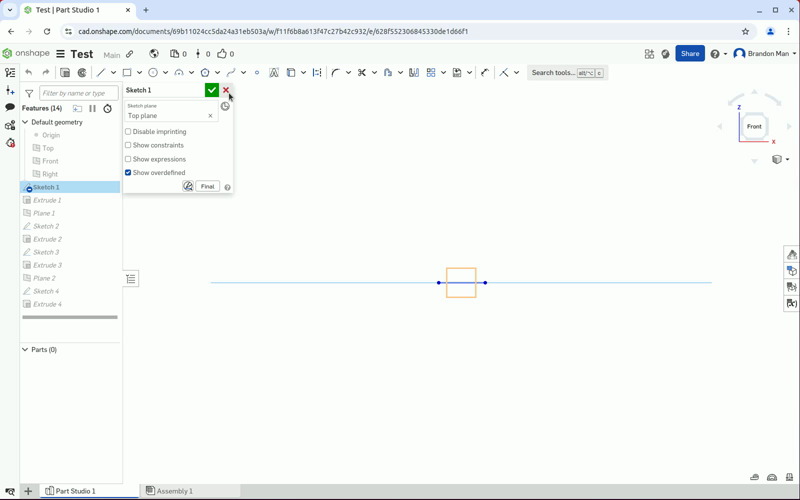
key(shift+s)
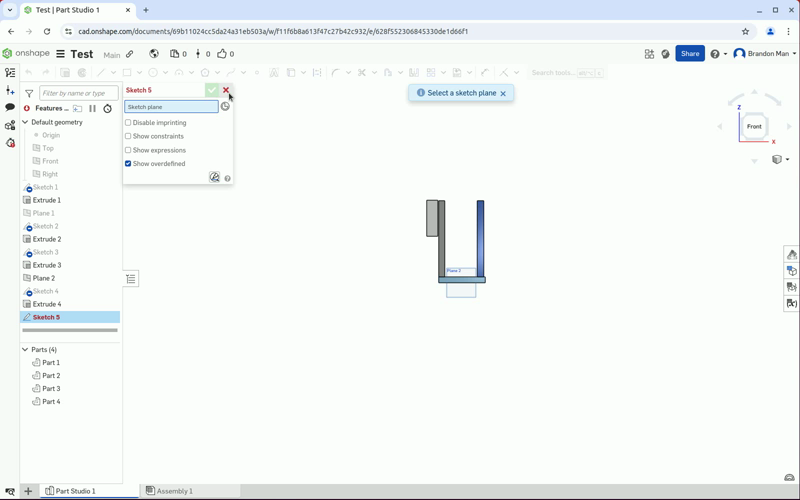
mouse_move(73, 280)
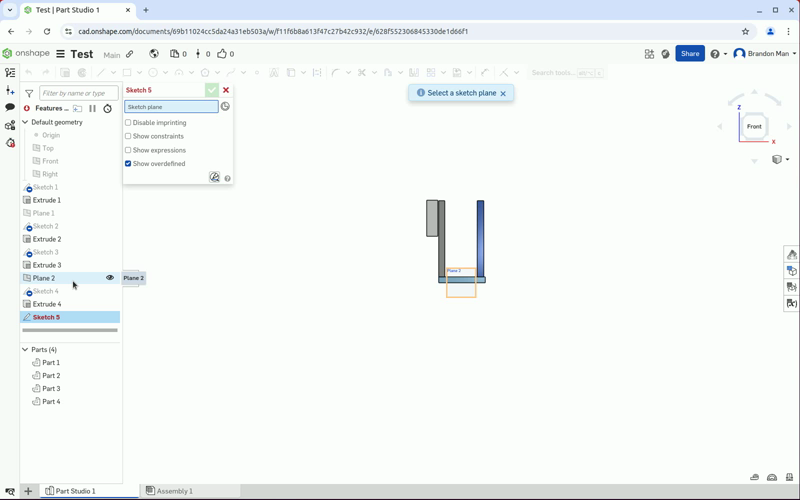
click(73, 280)
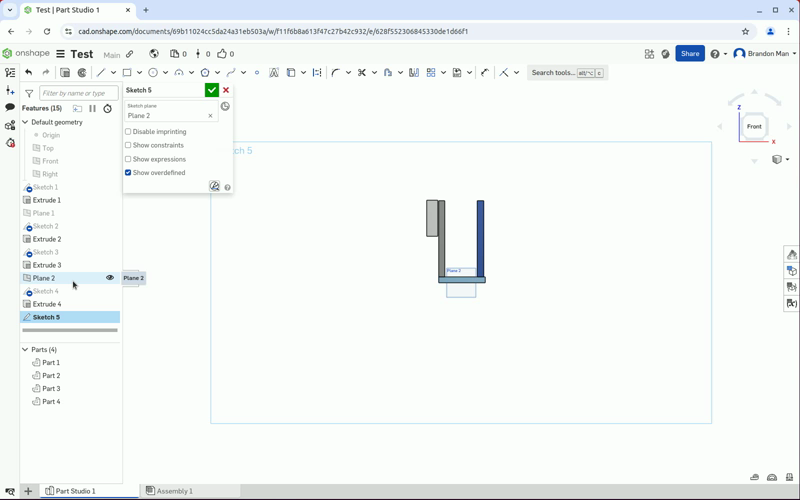
mouse_move(73, 352)
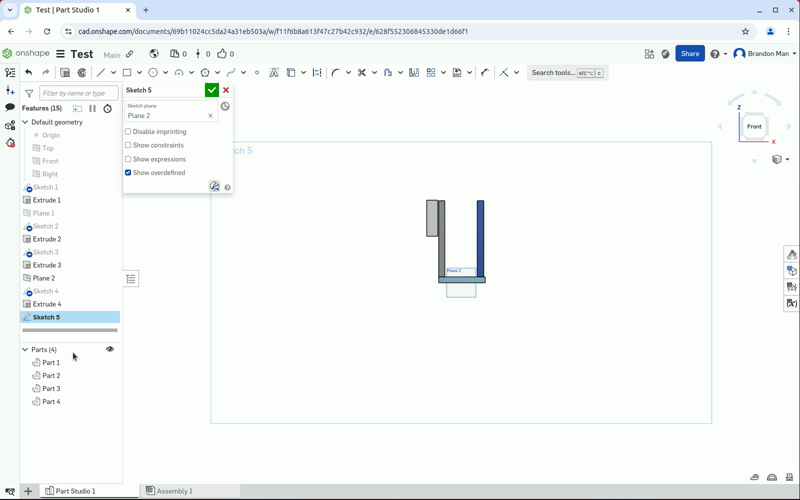
key(y)
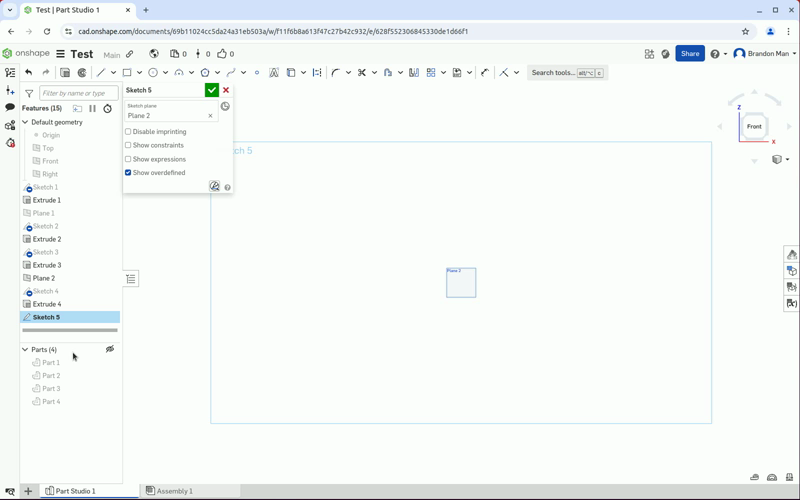
key(l)
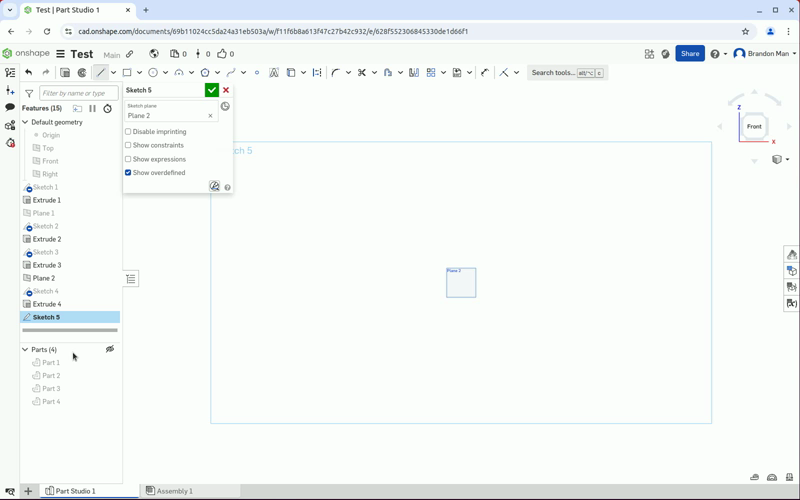
key_down(shift)
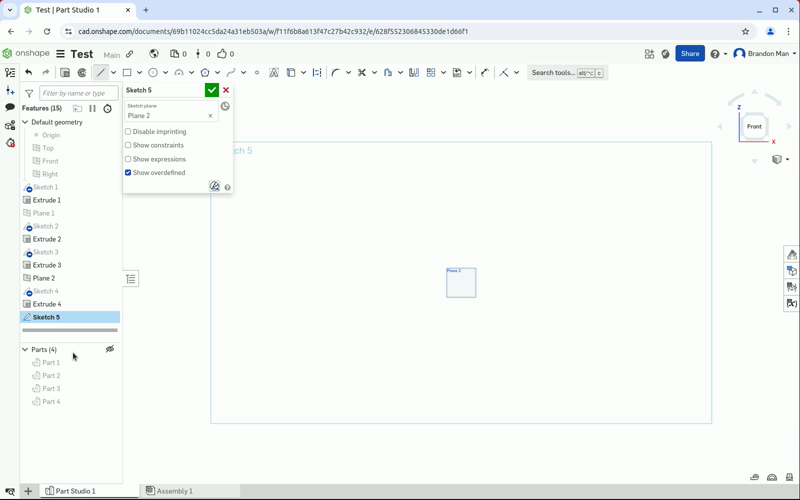
mouse_move(483, 236)
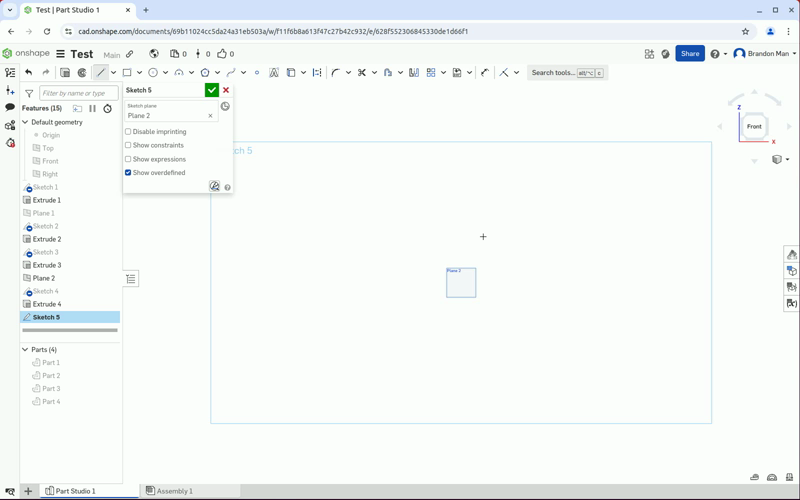
click(483, 236)
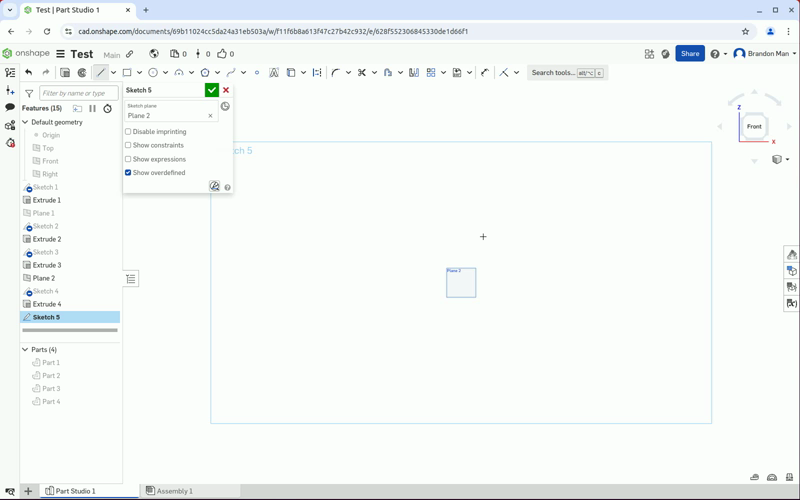
key_up(shift)
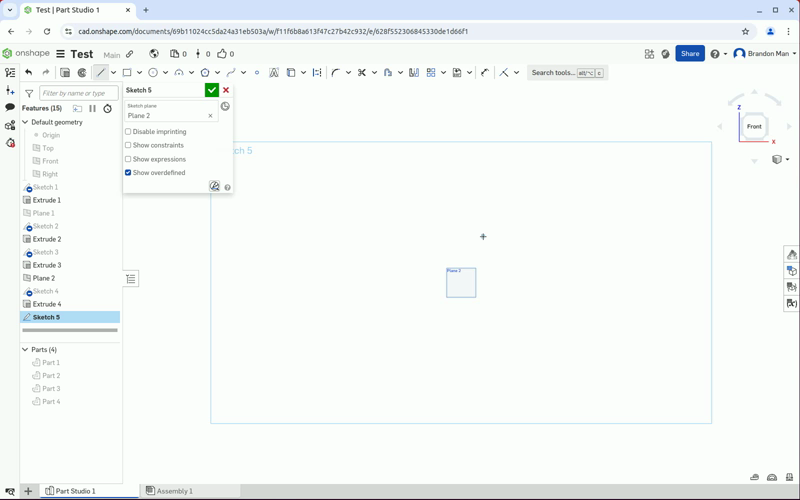
key_down(shift)
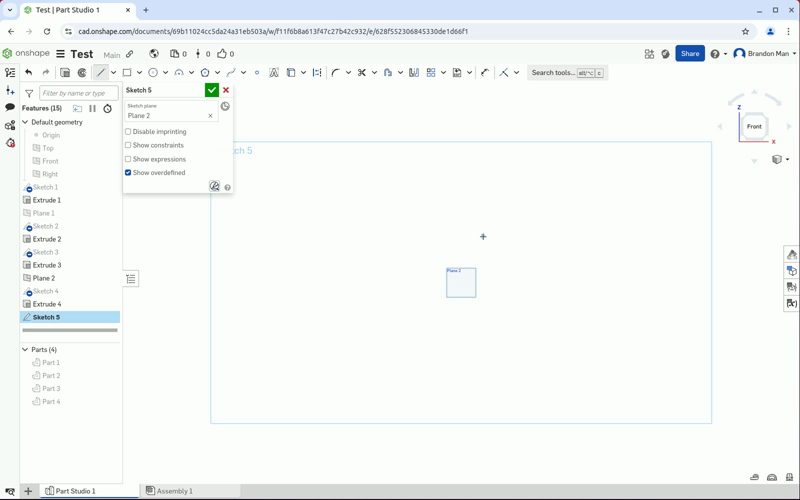
mouse_move(513, 236)
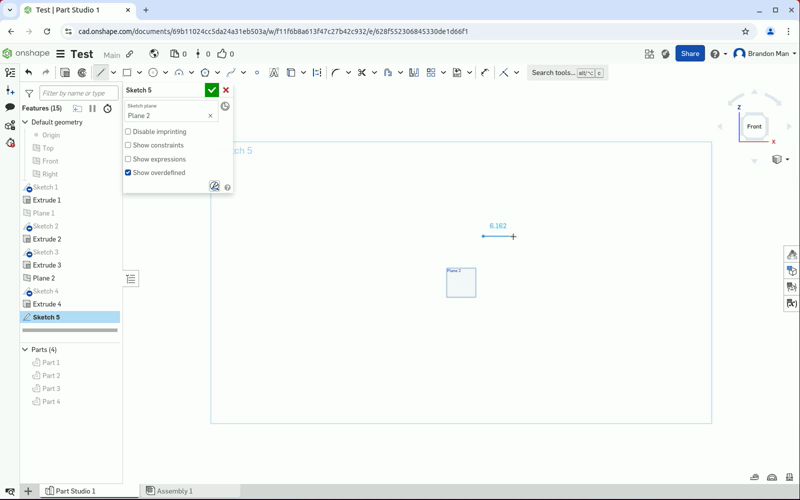
mouse_move(494, 236)
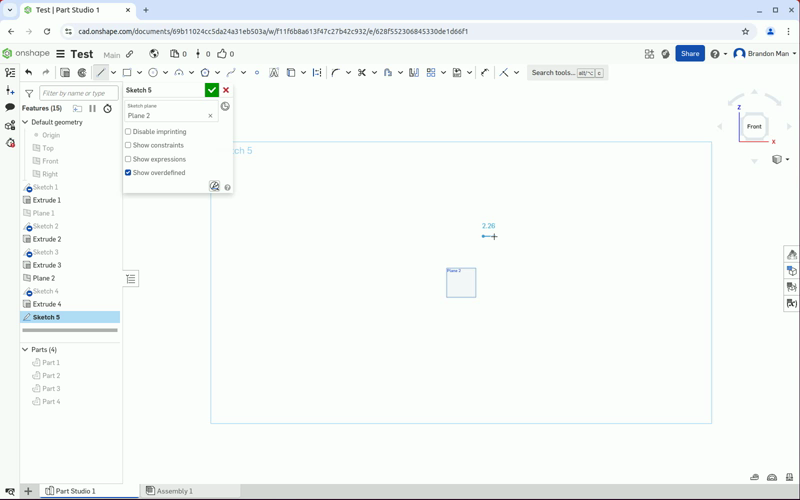
click(494, 236)
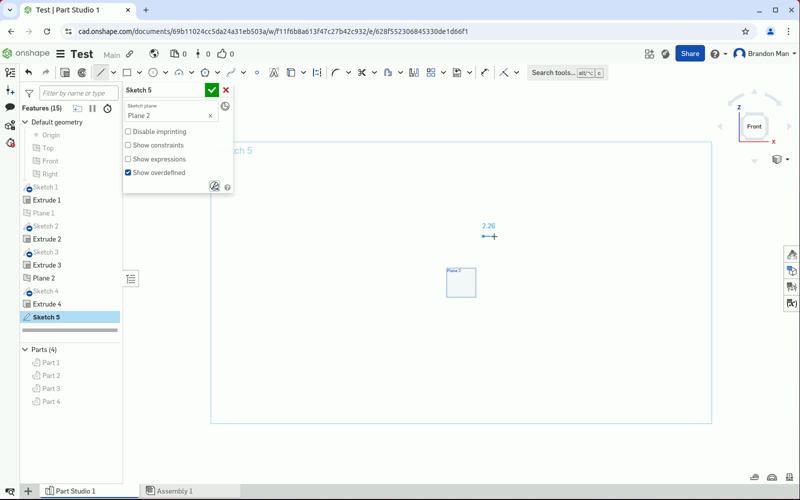
key_up(shift)
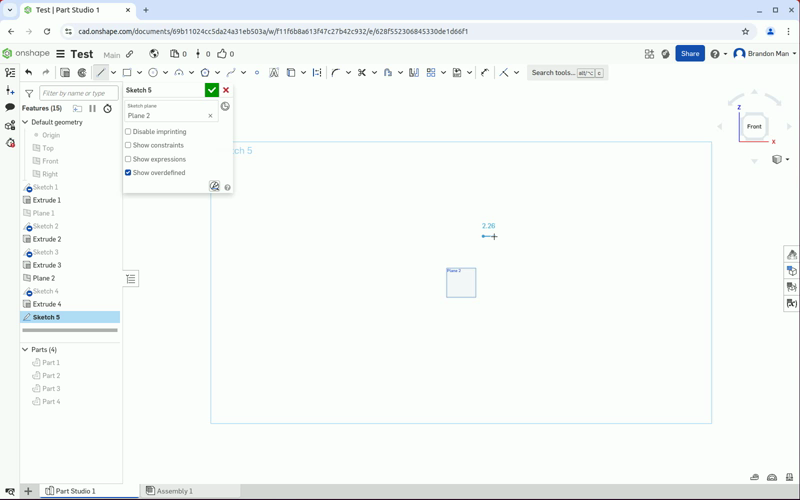
key_down(shift)
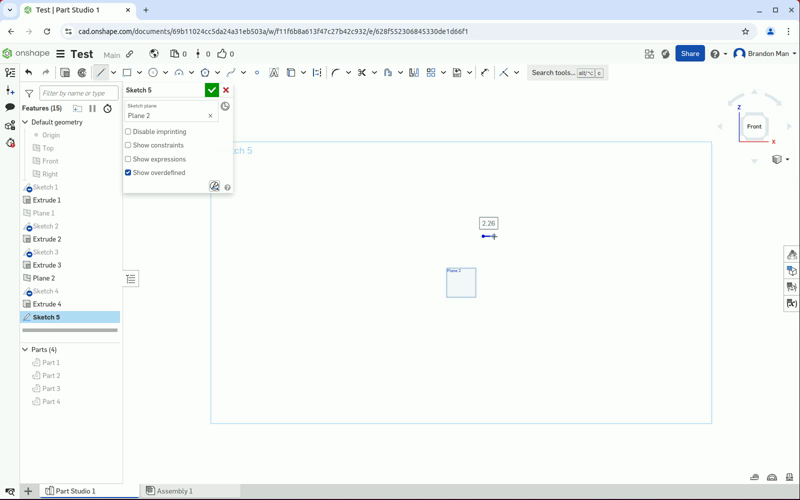
mouse_move(524, 236)
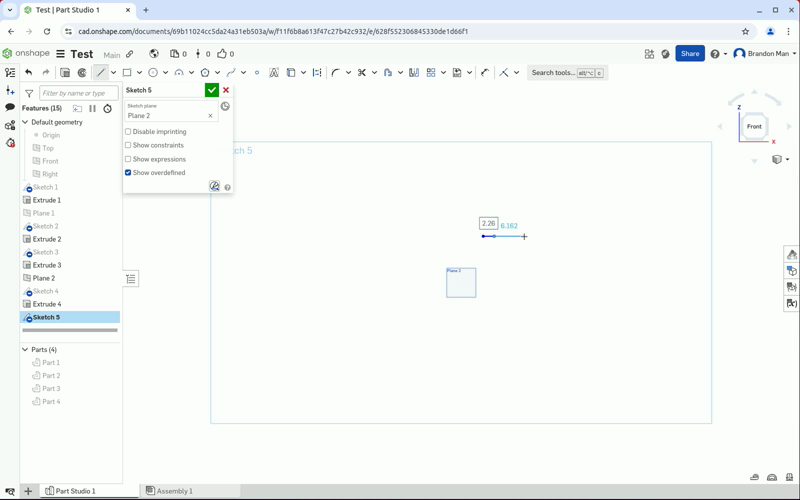
mouse_move(494, 200)
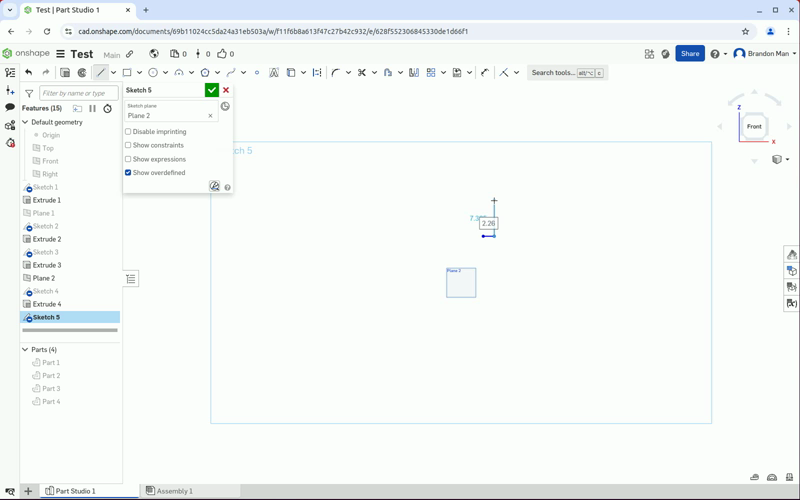
click(494, 200)
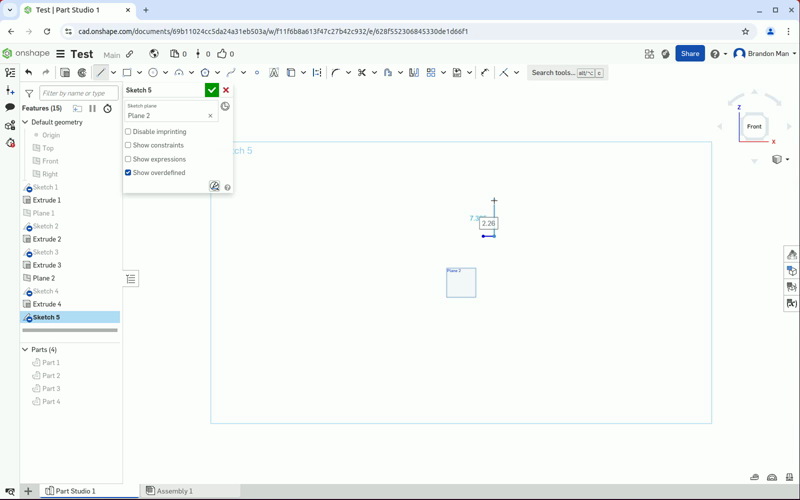
key_up(shift)
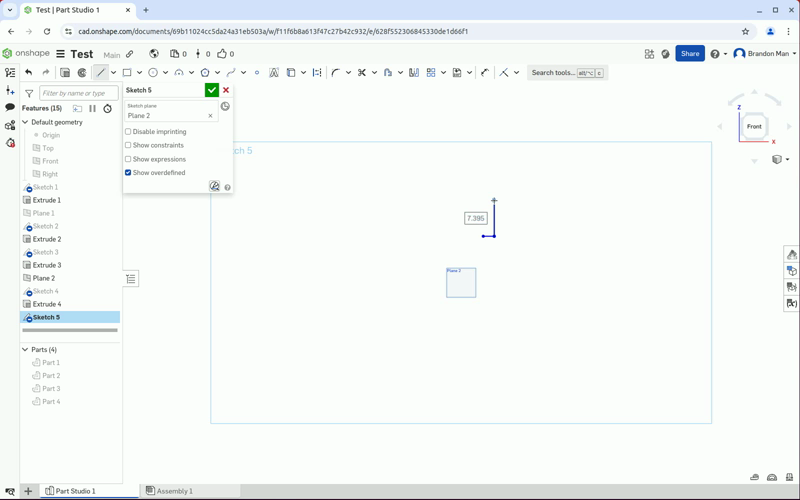
key_down(shift)
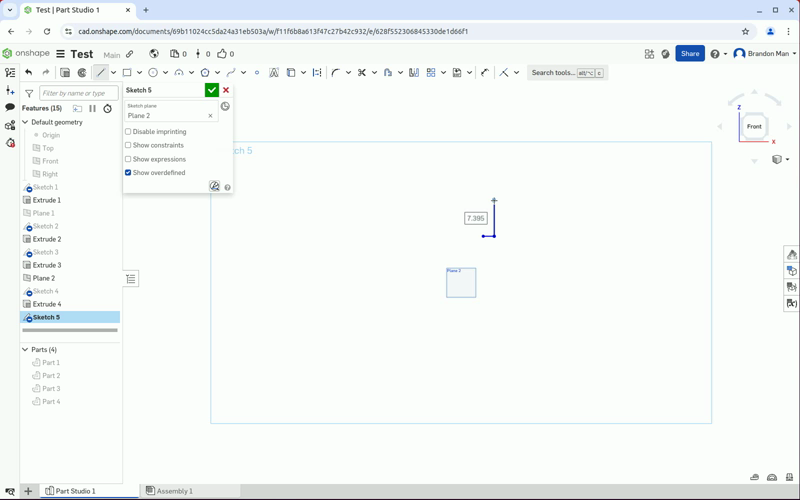
mouse_move(524, 200)
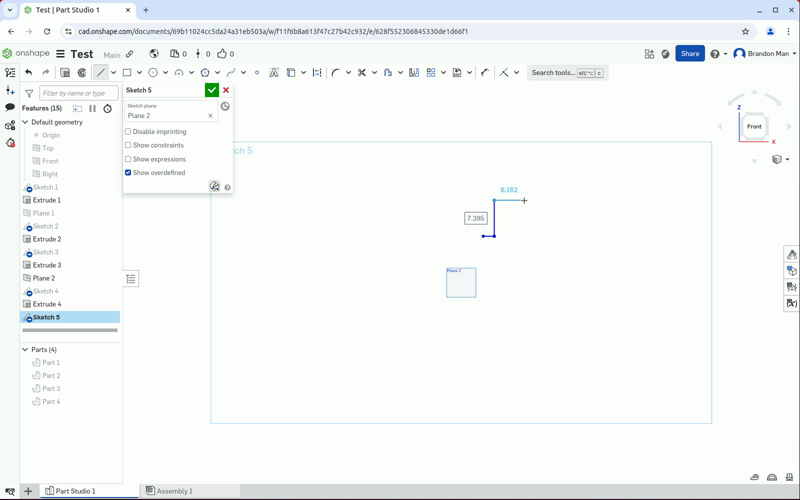
mouse_move(483, 200)
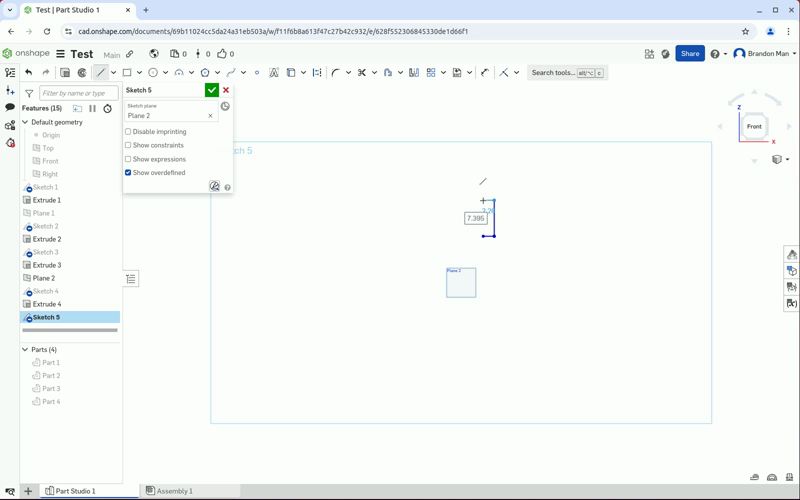
click(483, 200)
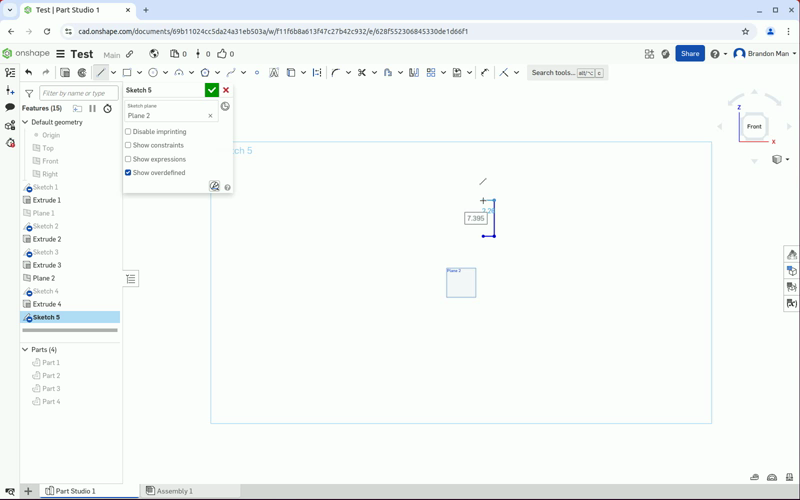
key_up(shift)
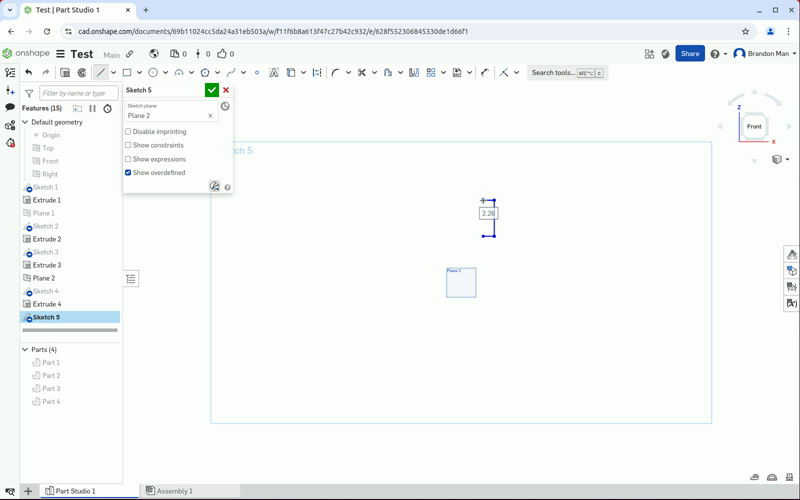
mouse_move(513, 200)
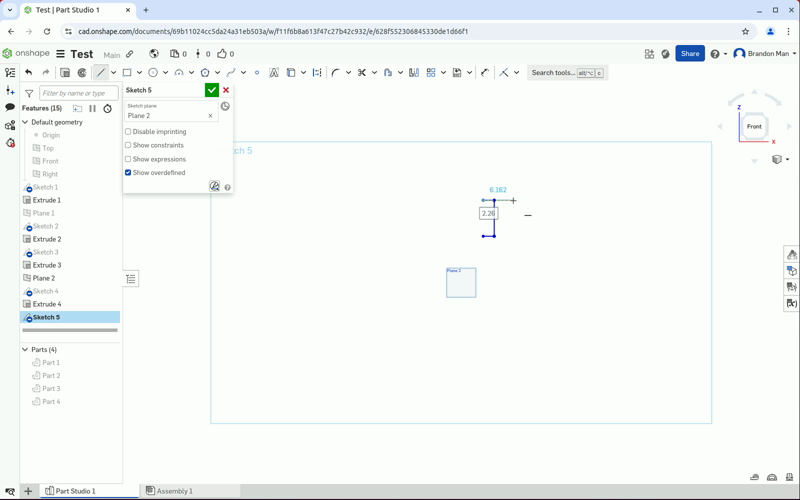
key_down(shift)
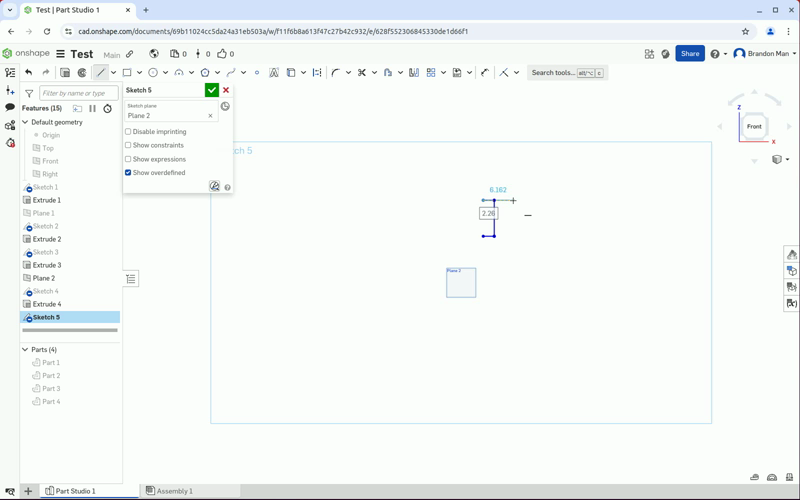
mouse_move(483, 236)
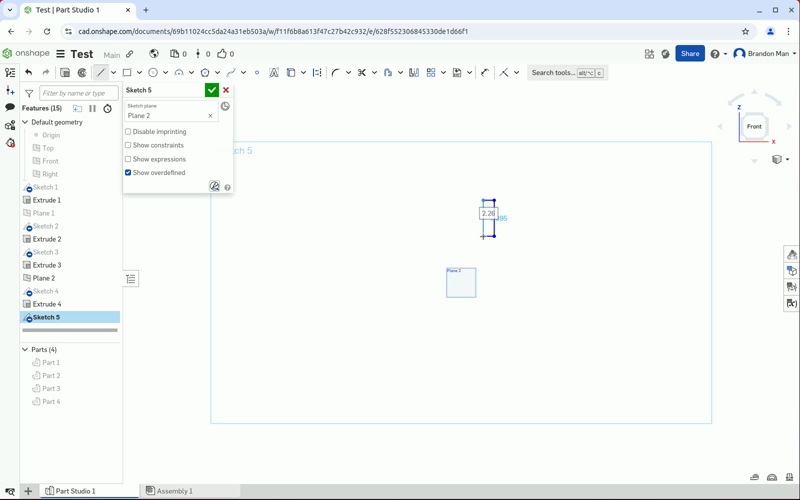
key_up(shift)
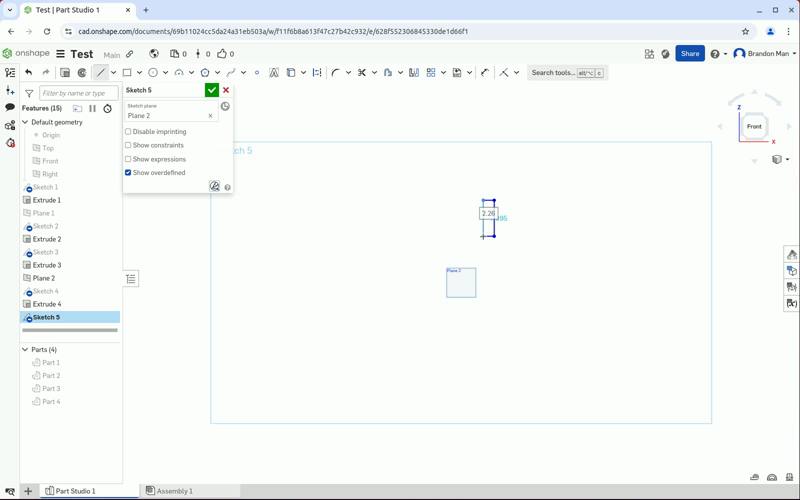
click(483, 236)
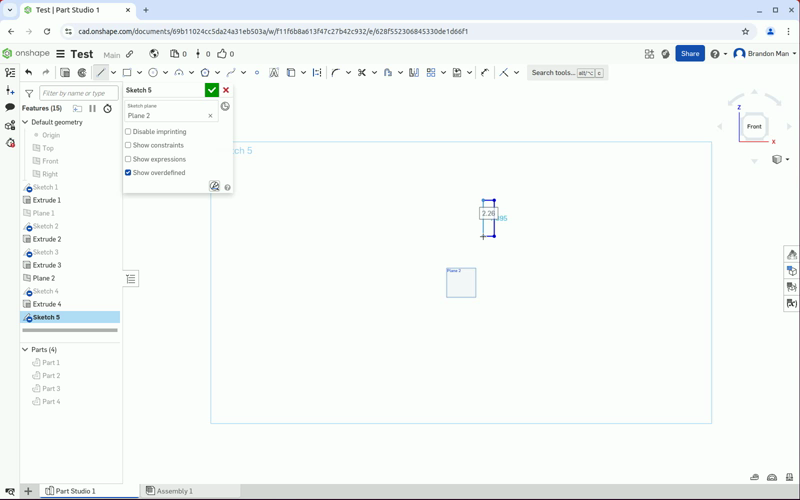
key(esc)
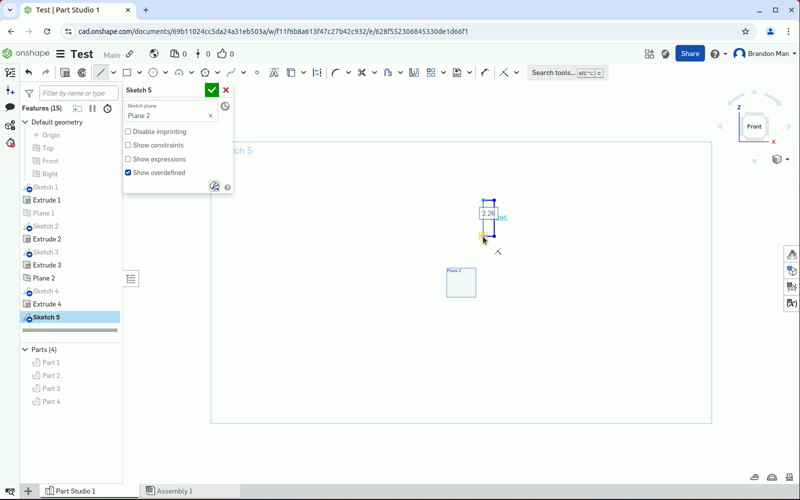
mouse_move(489, 228)
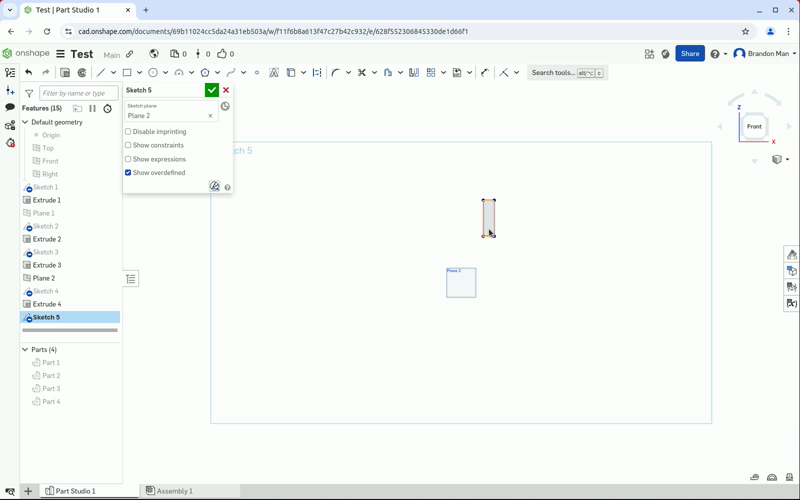
scroll(6)
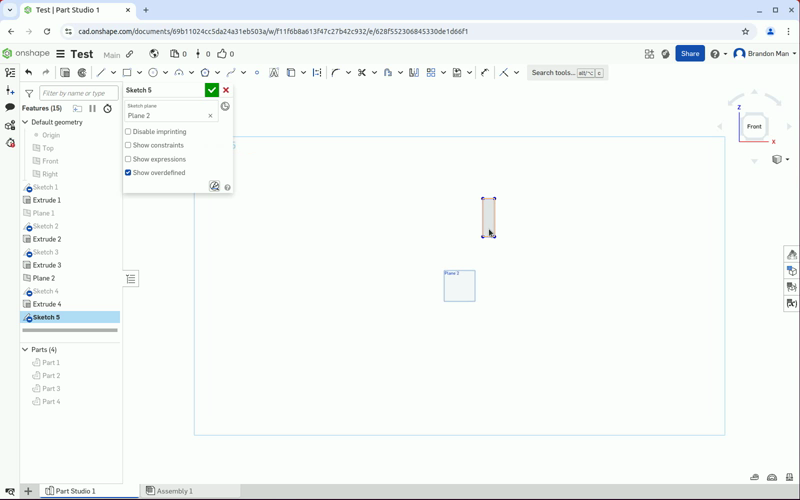
scroll(6)
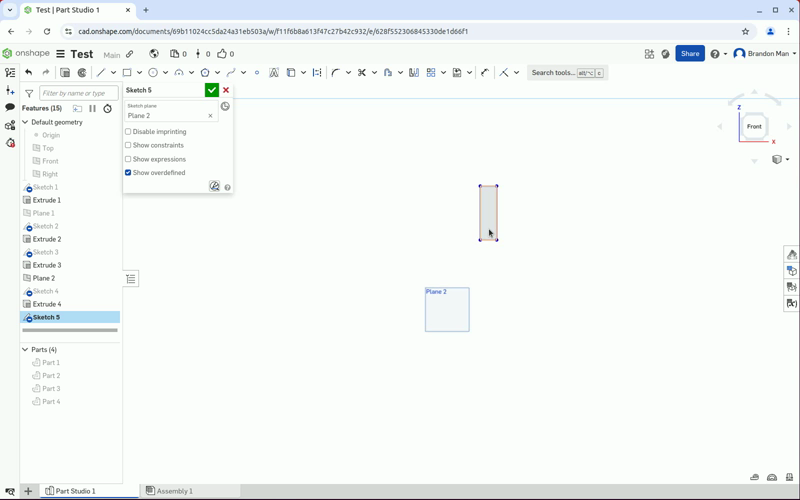
scroll(6)
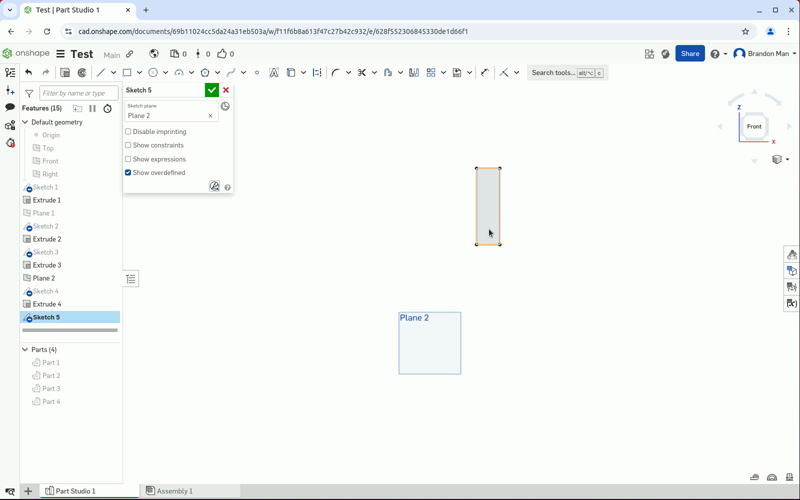
scroll(6)
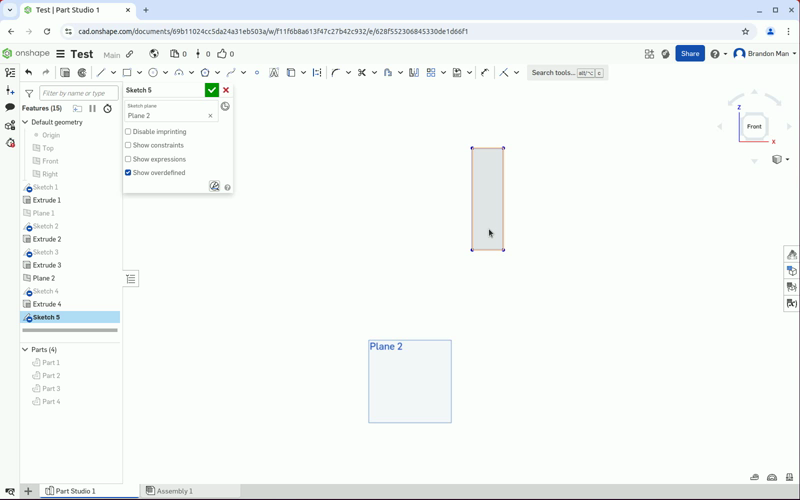
scroll(6)
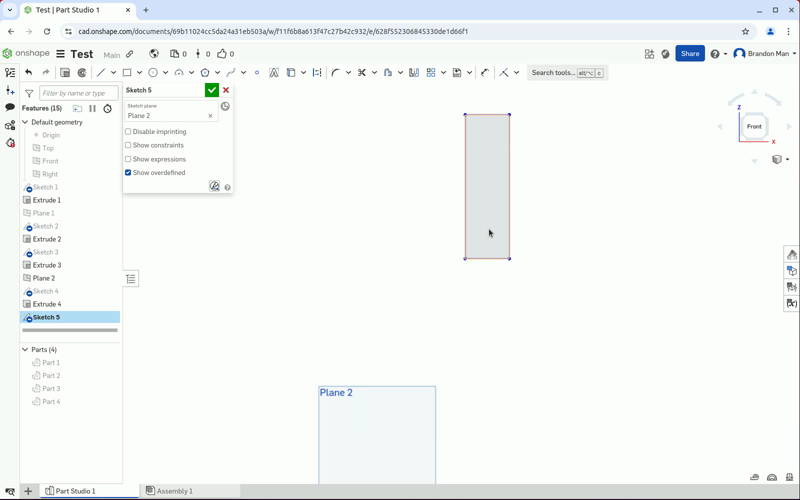
scroll(6)
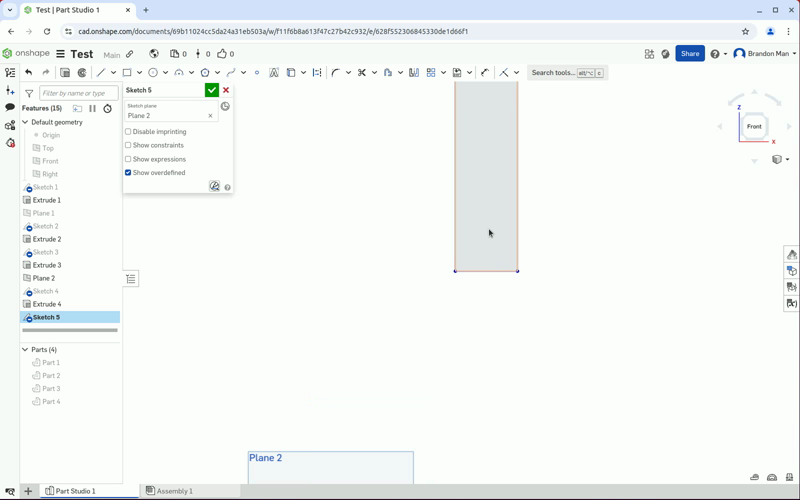
scroll(6)
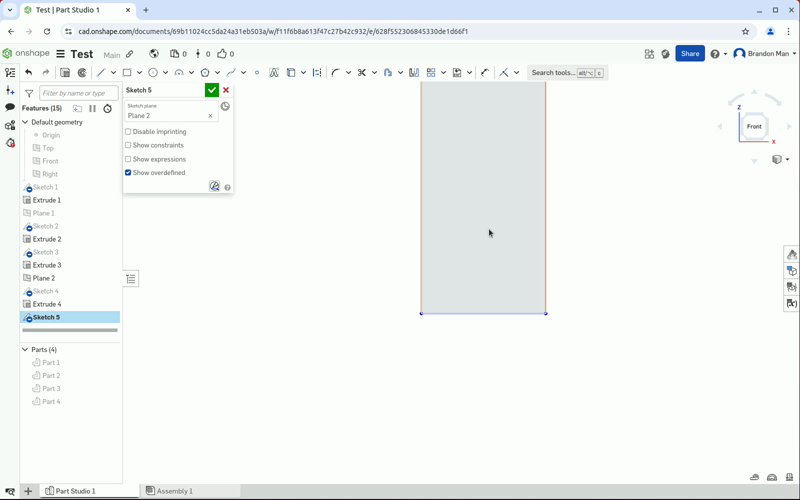
click(489, 228)
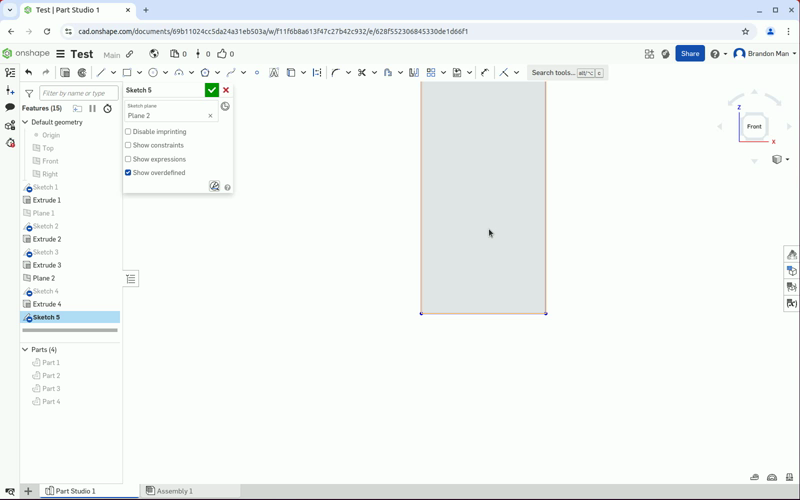
scroll(-6)
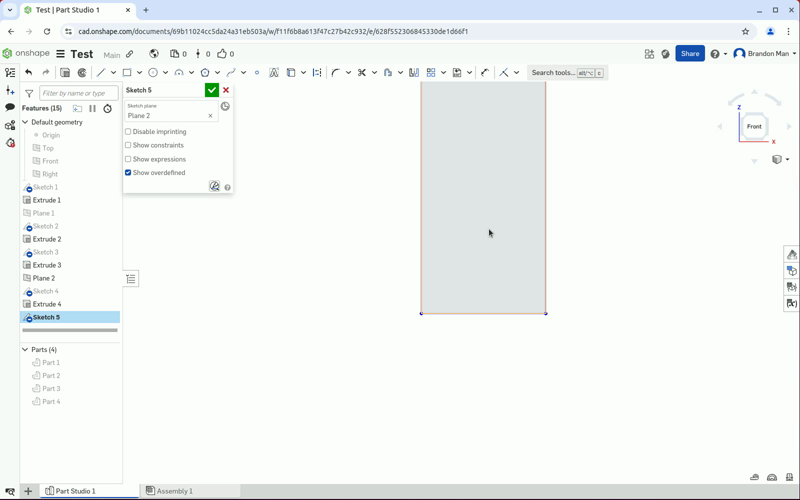
scroll(-6)
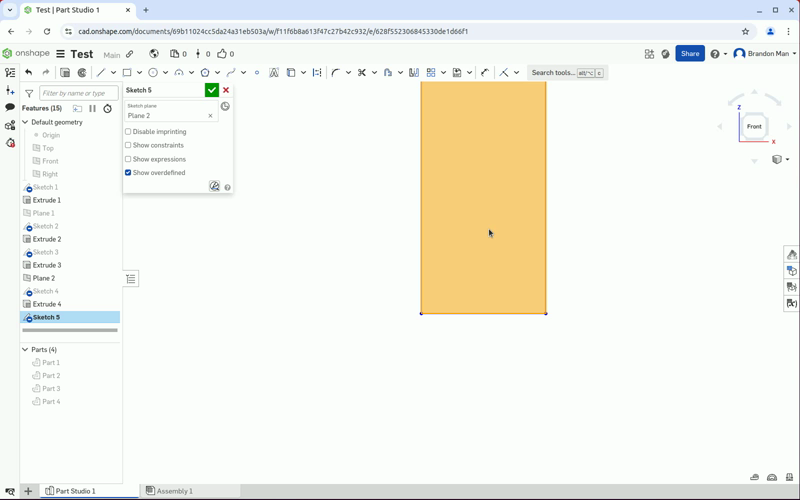
scroll(-6)
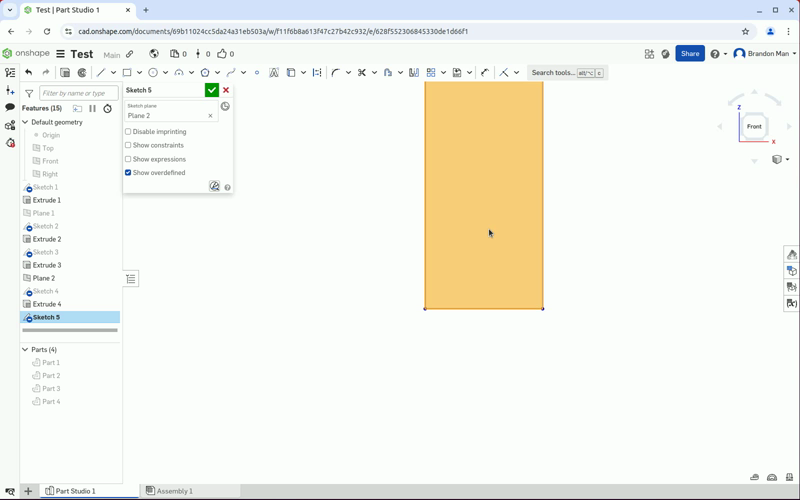
scroll(-6)
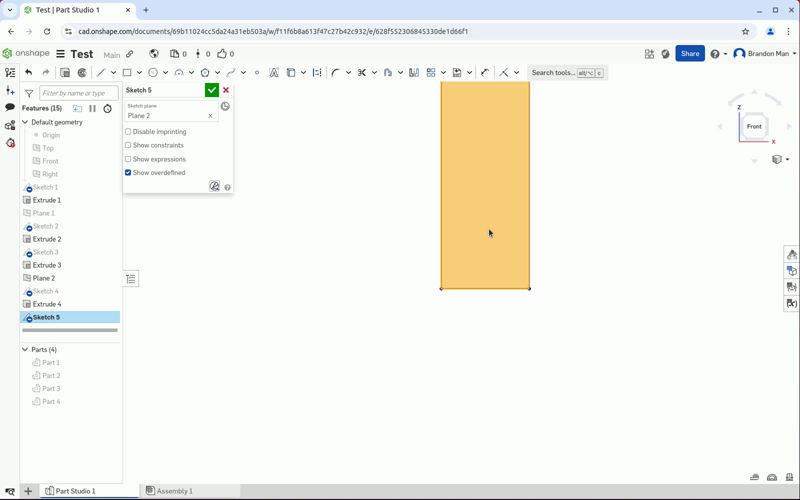
scroll(-6)
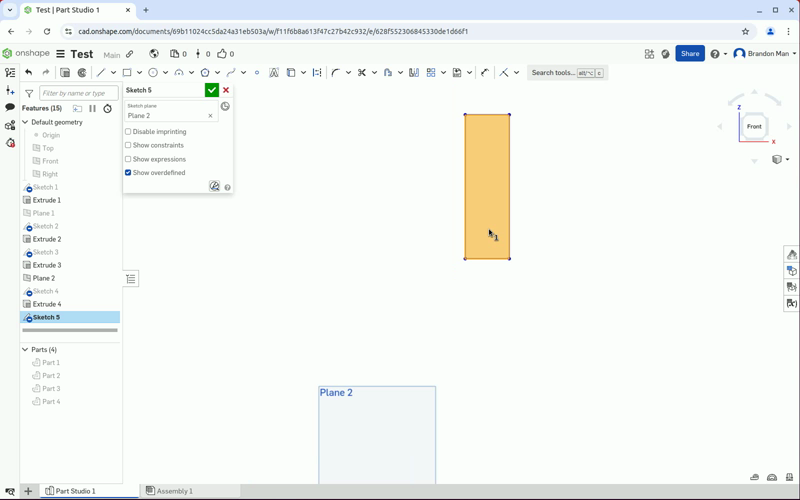
scroll(-6)
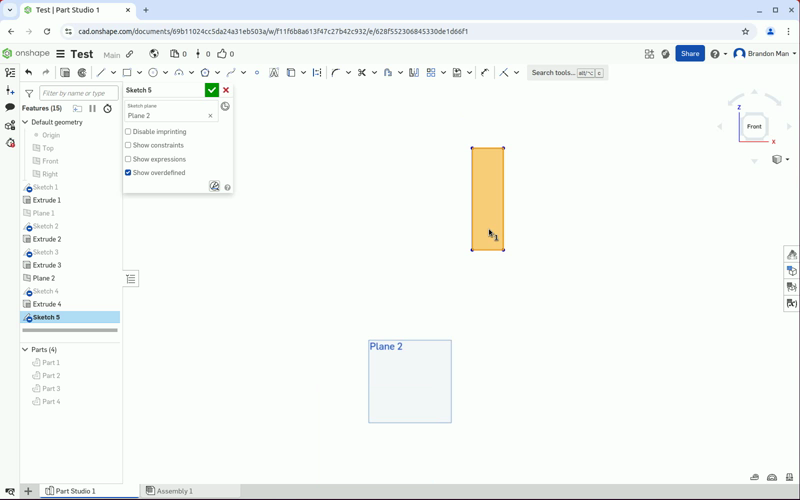
scroll(-6)
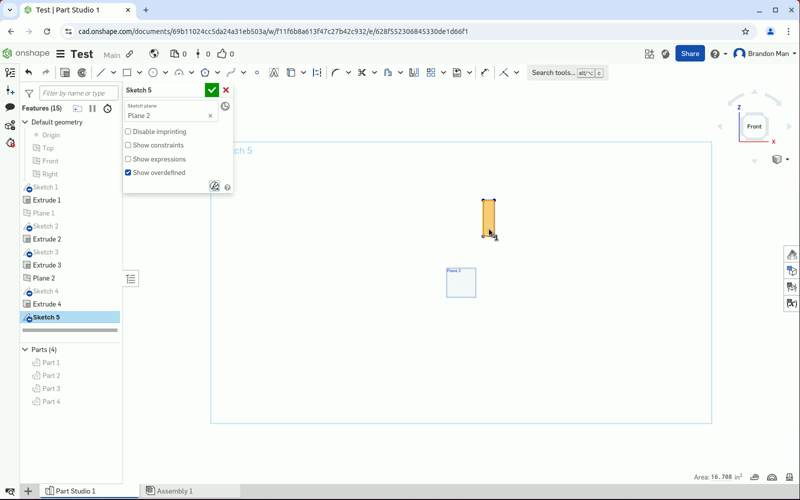
mouse_move(73, 352)
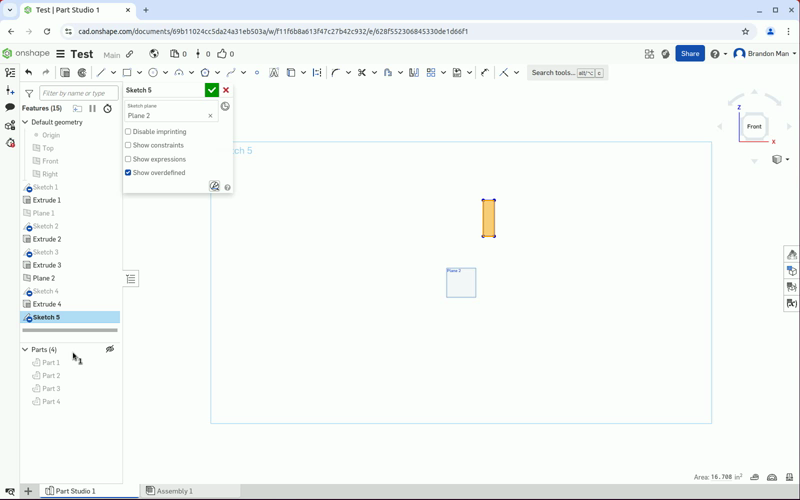
key(shift+y)
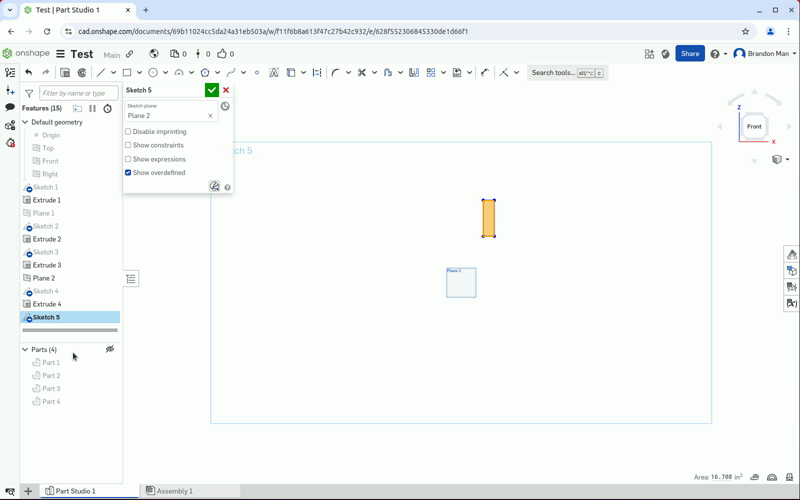
key(shift+e)
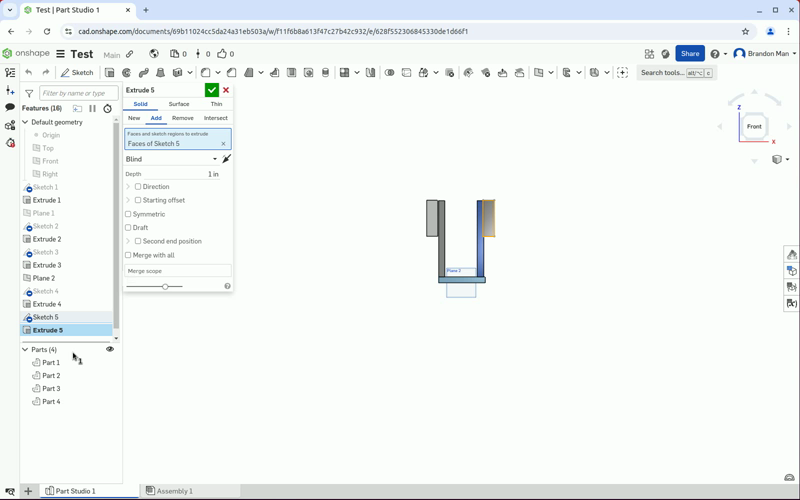
mouse_move(143, 106)
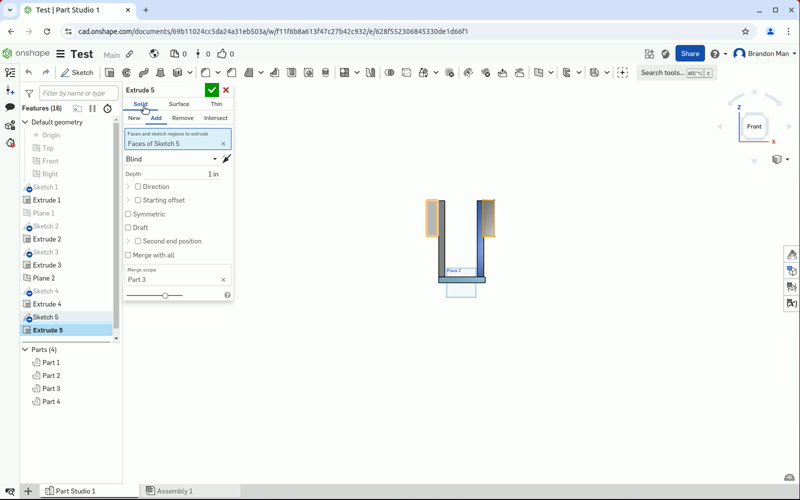
click(143, 106)
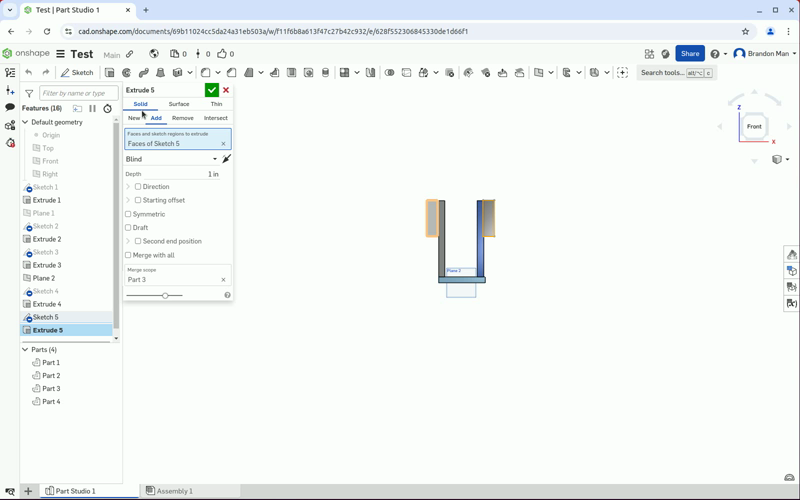
mouse_move(137, 120)
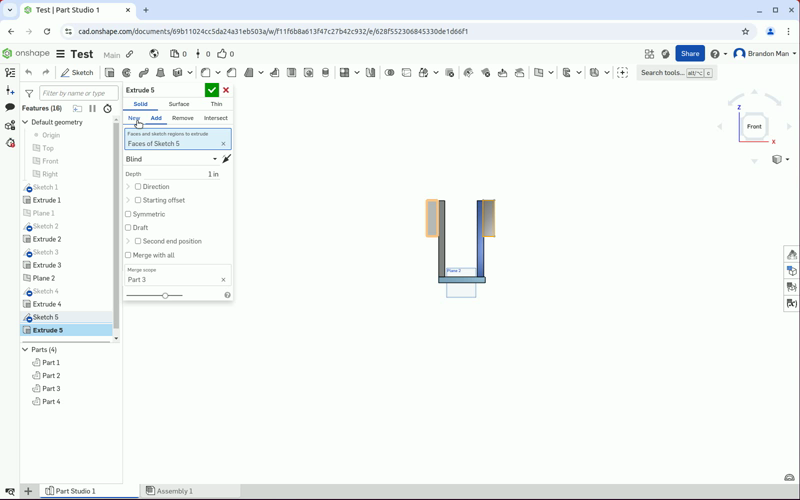
click(137, 120)
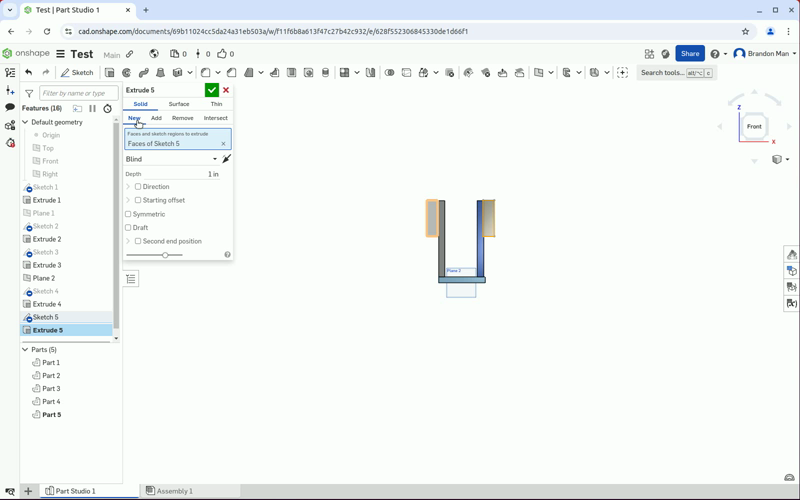
key(tab, 4)
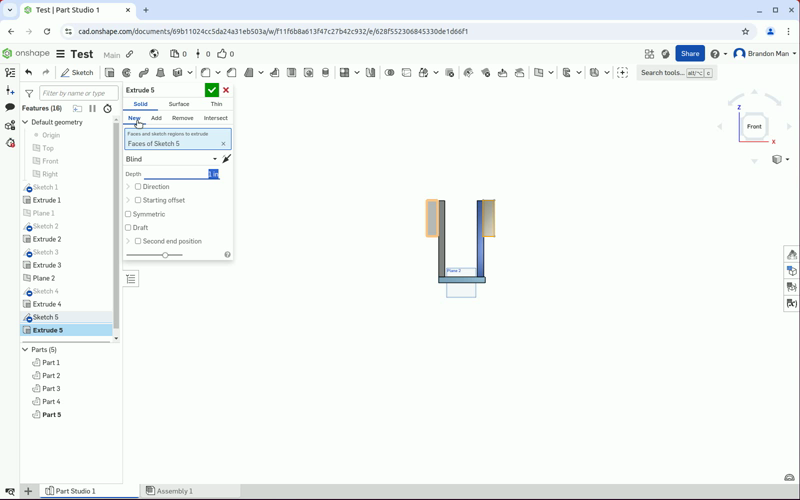
text(-1.204)
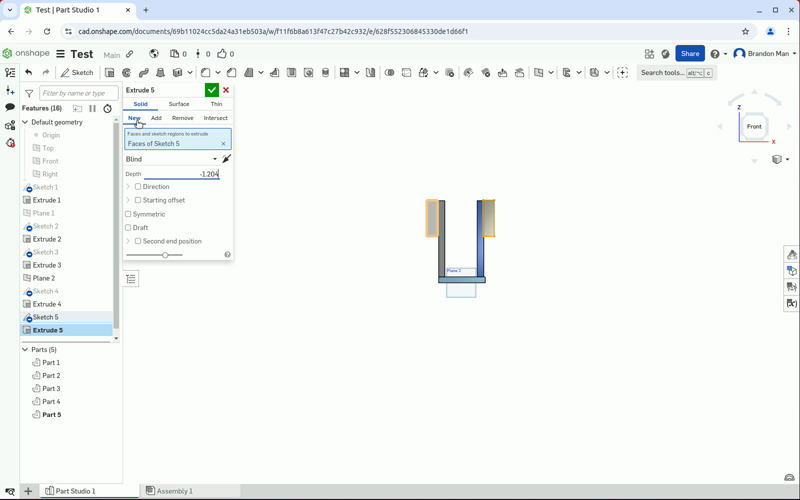
key(enter)
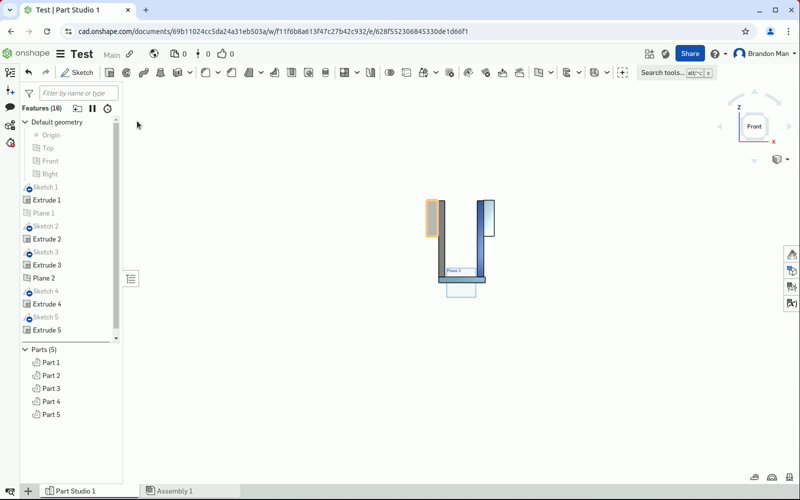
key(shift+h)
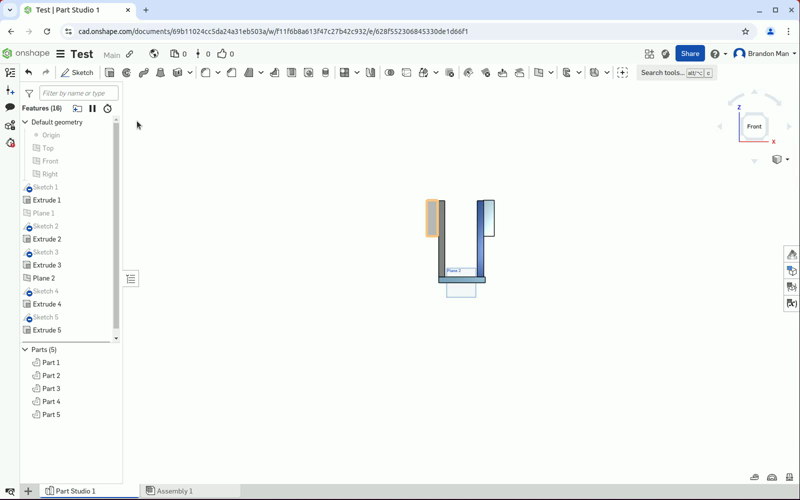
key(shift+h)
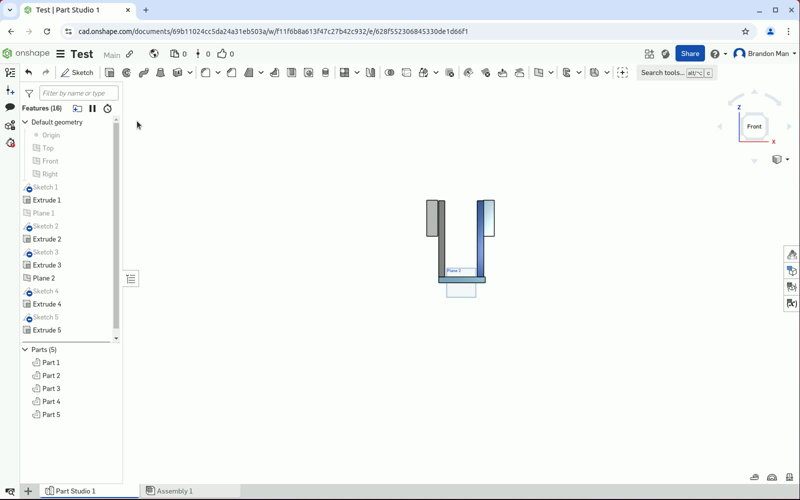
mouse_move(69, 189)
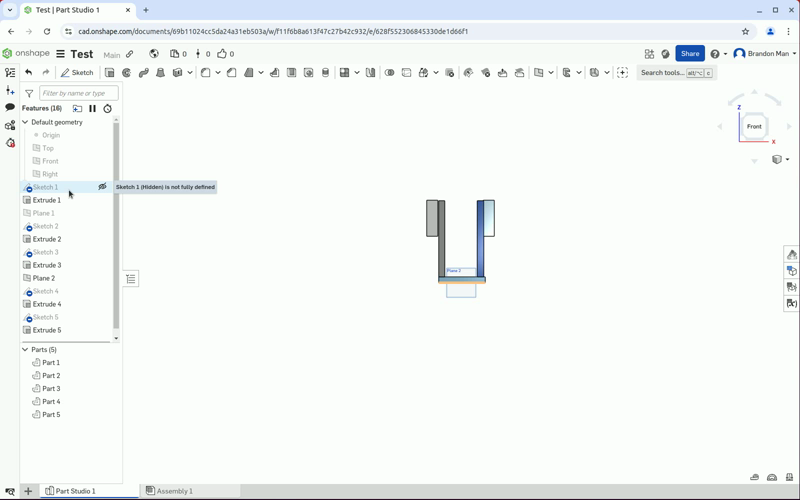
click(69, 189)
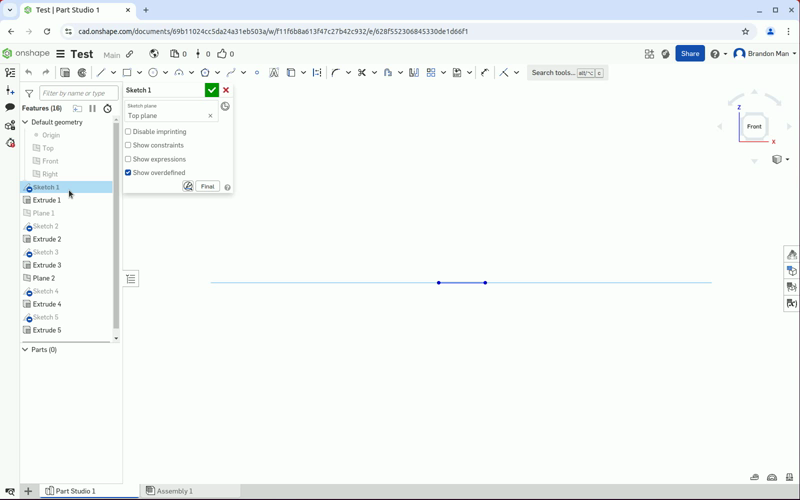
mouse_move(229, 92)
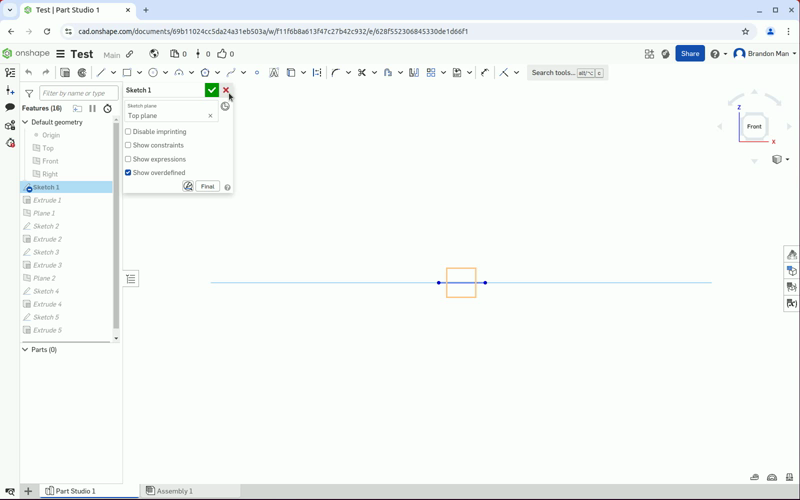
click(229, 92)
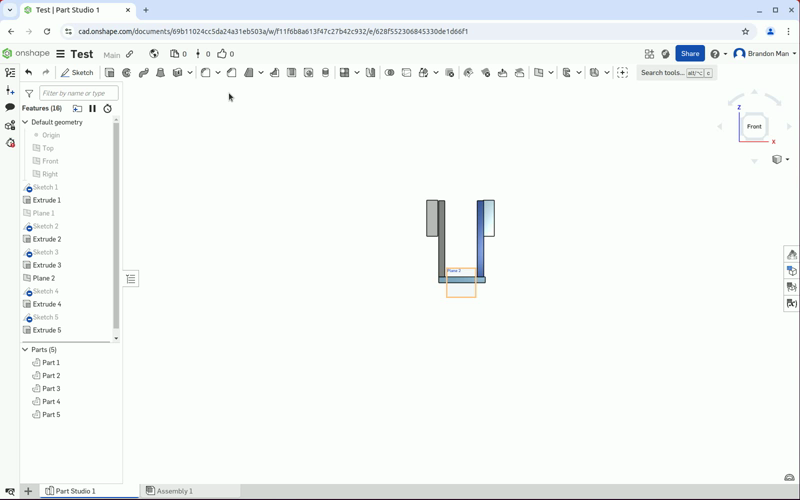
mouse_move(73, 352)
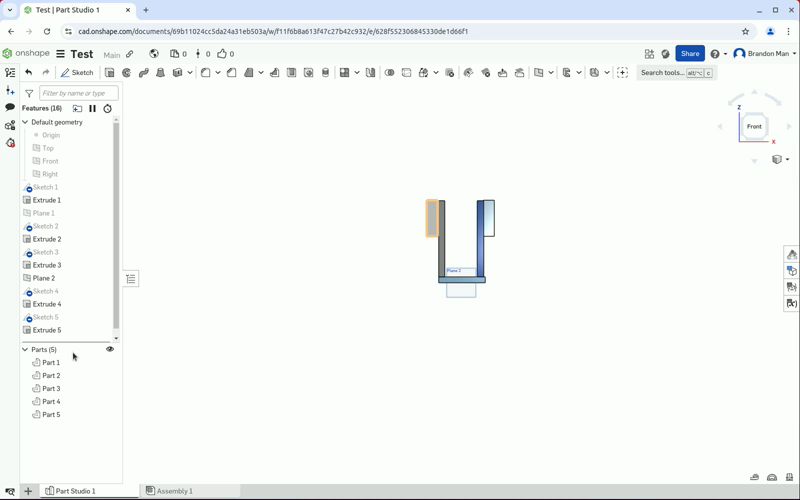
key(y)
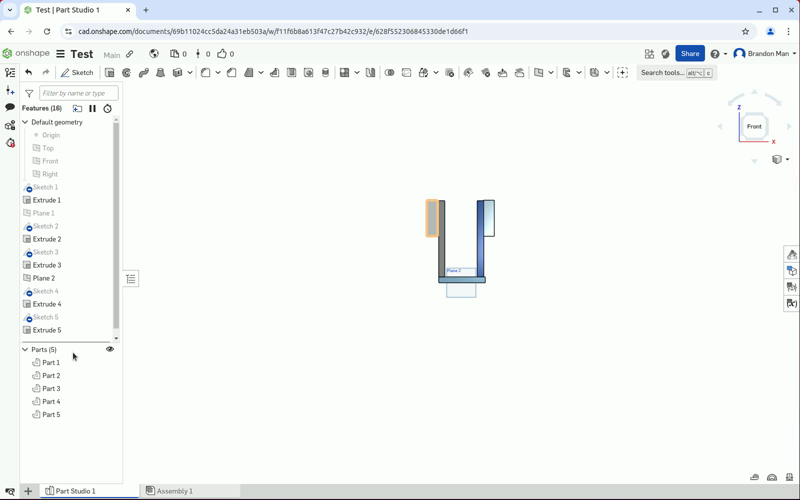
key(shift+p)
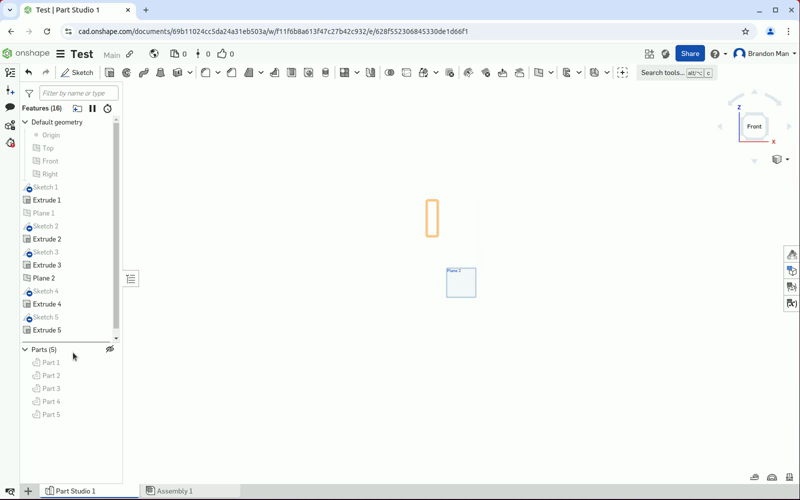
key(space)
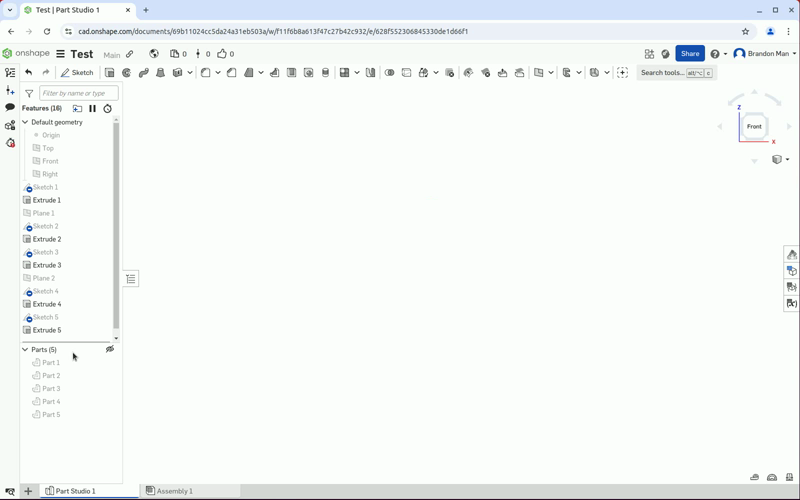
key_down(shift)
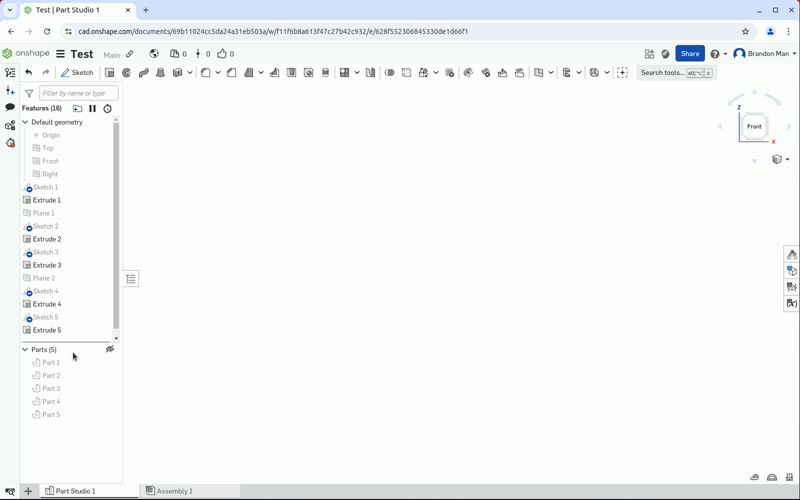
key(down)
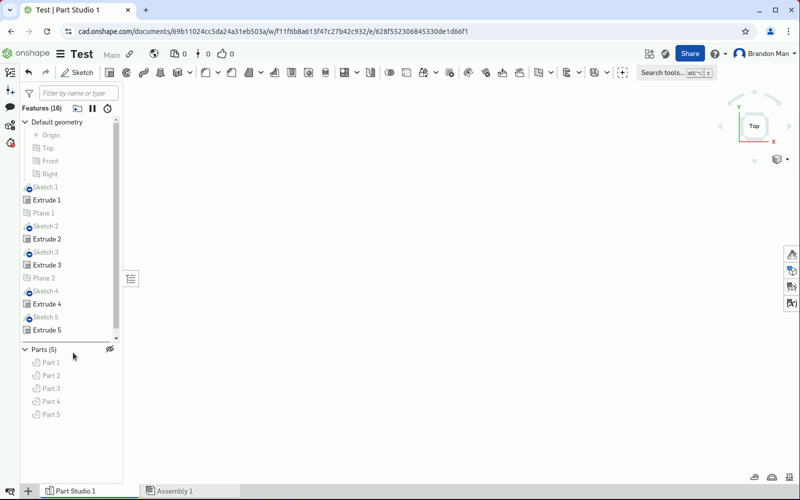
key_up(shift)
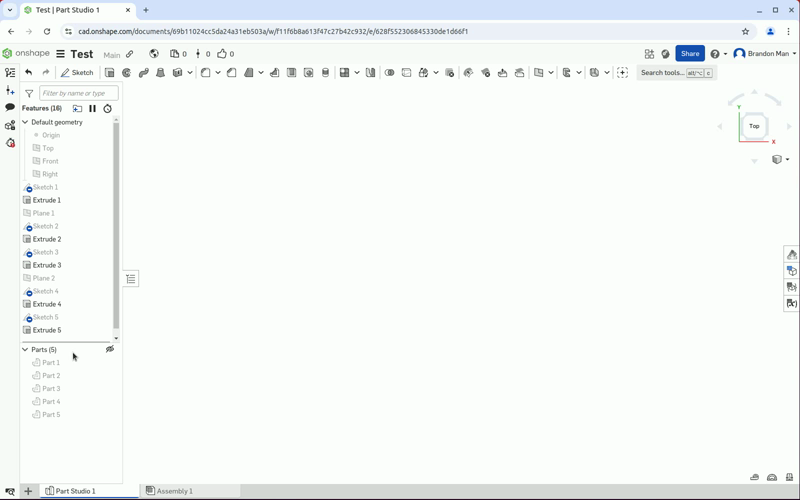
mouse_move(73, 352)
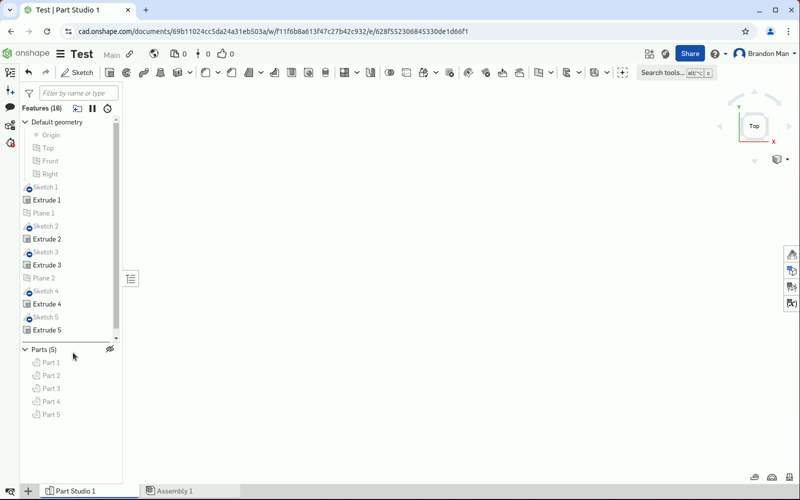
key(shift+y)
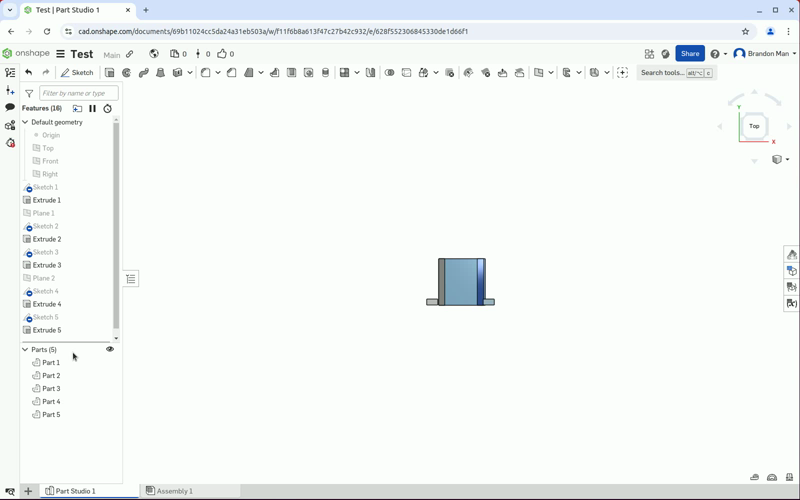
mouse_move(541, 75)
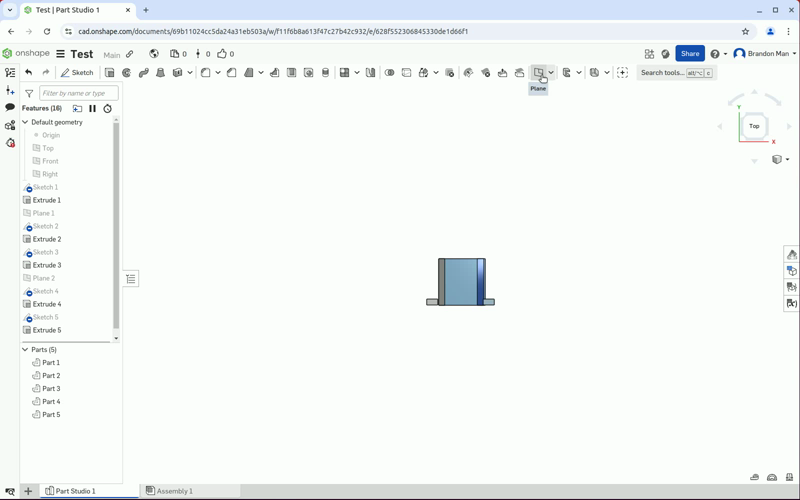
click(541, 75)
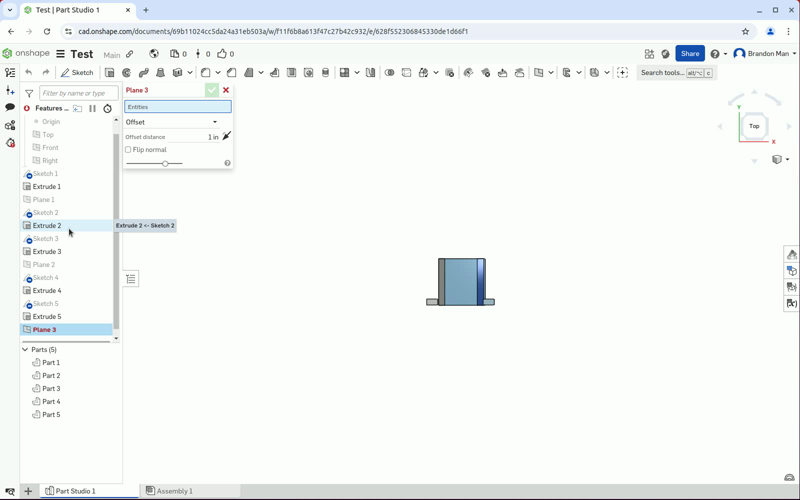
scroll(3)
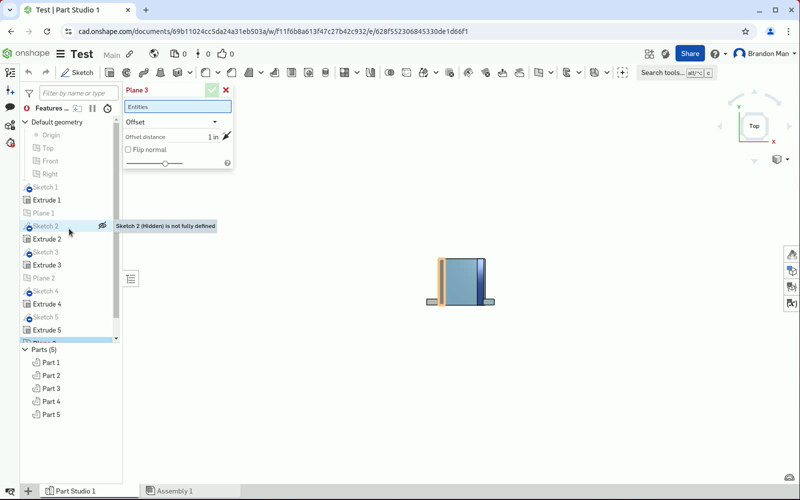
mouse_move(69, 150)
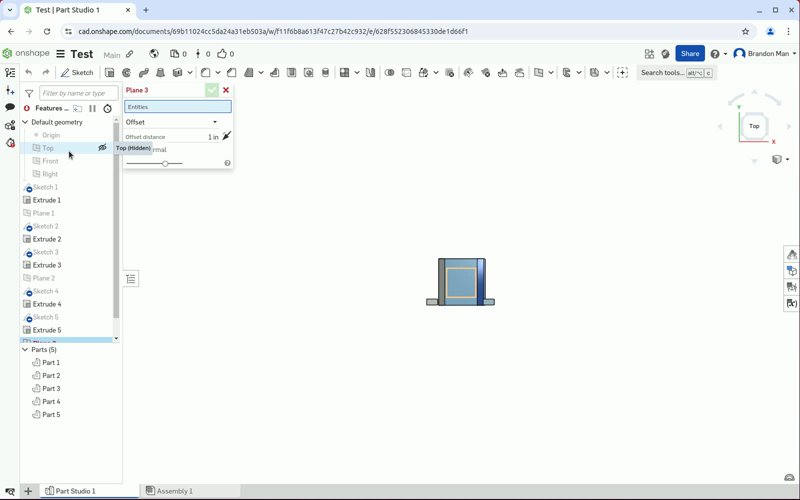
click(69, 150)
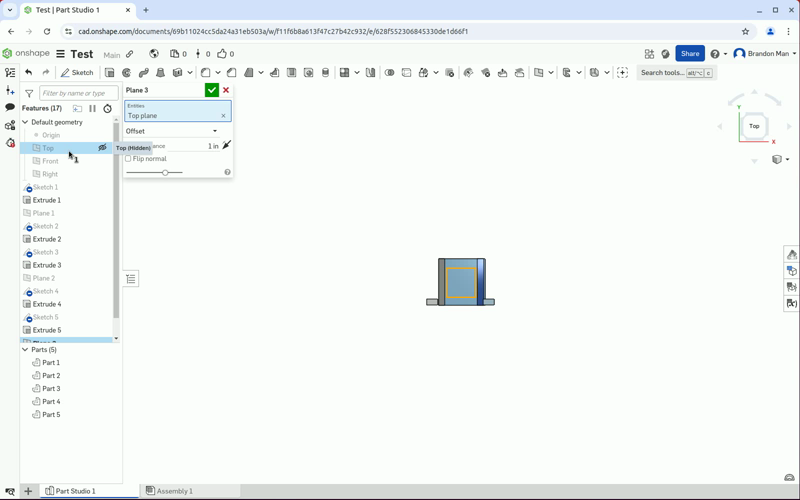
key(tab, 2)
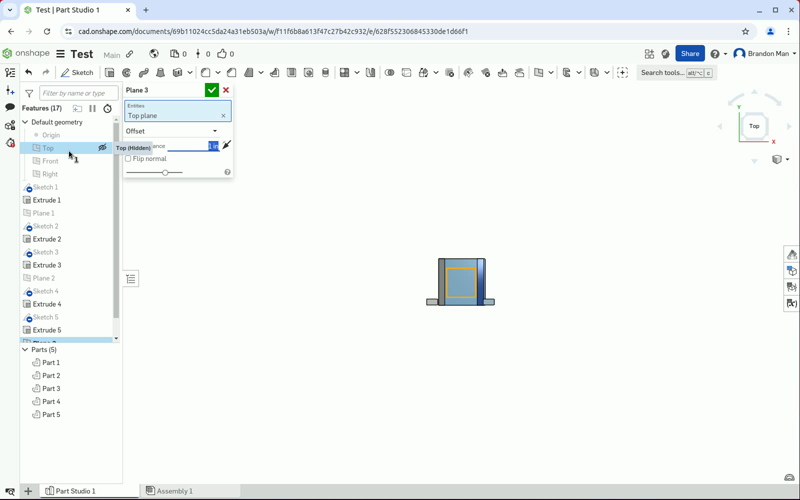
text(16.854)
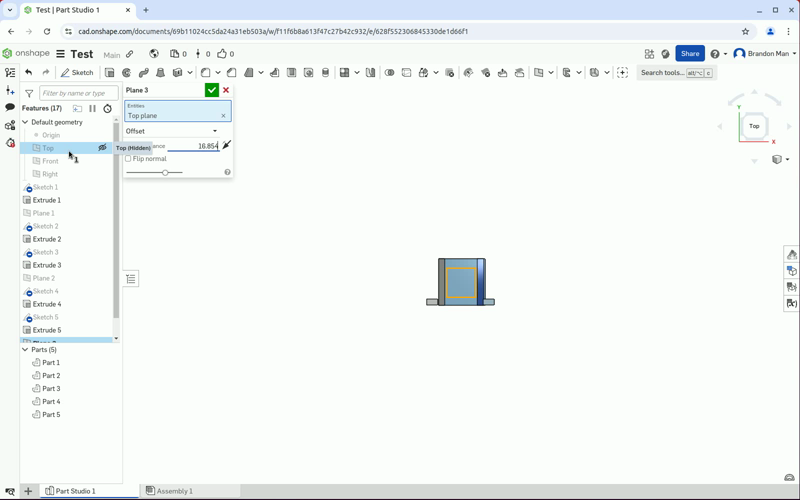
key(enter, 2)
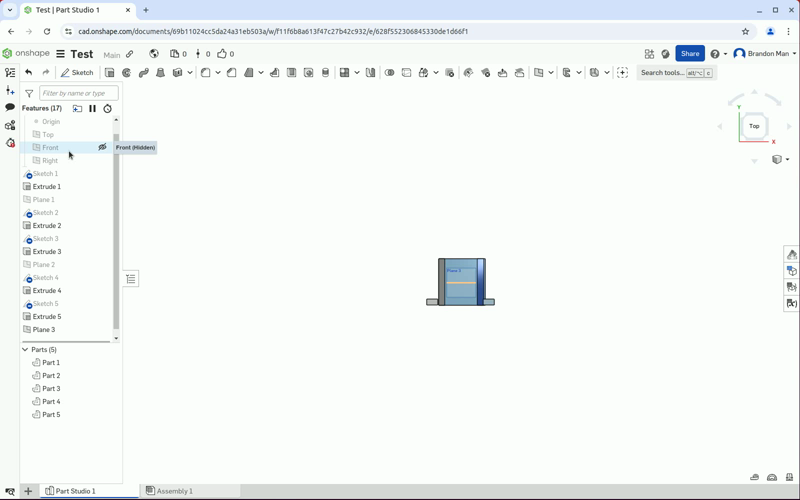
key(shift+s)
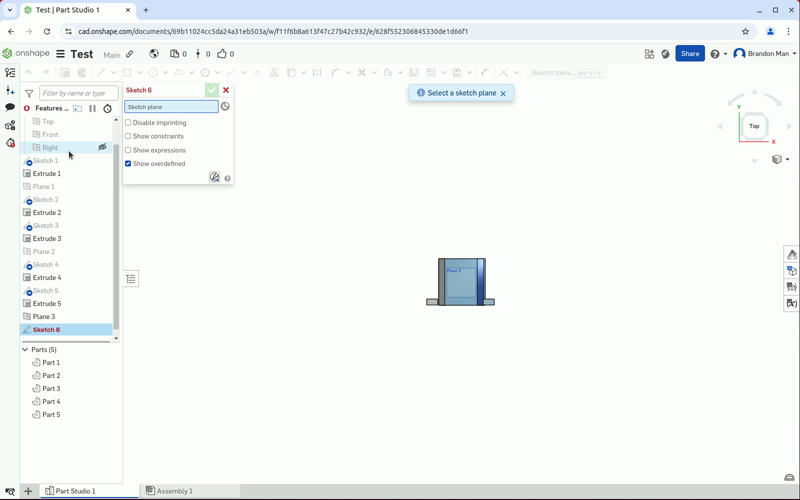
mouse_move(69, 319)
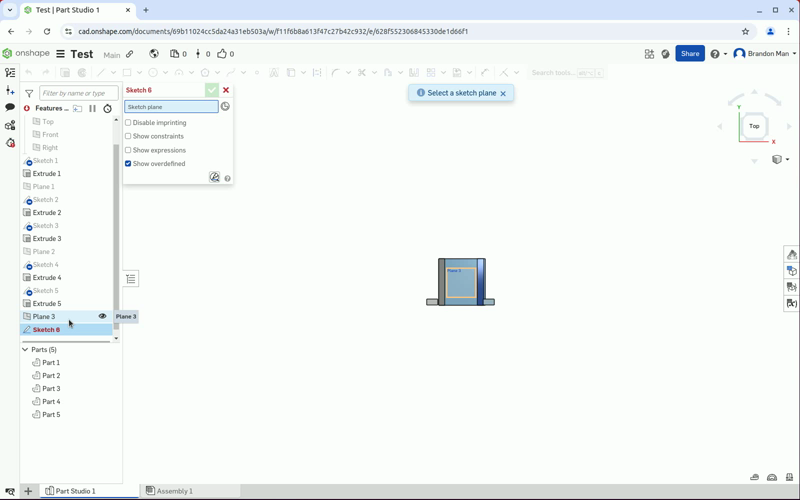
click(69, 319)
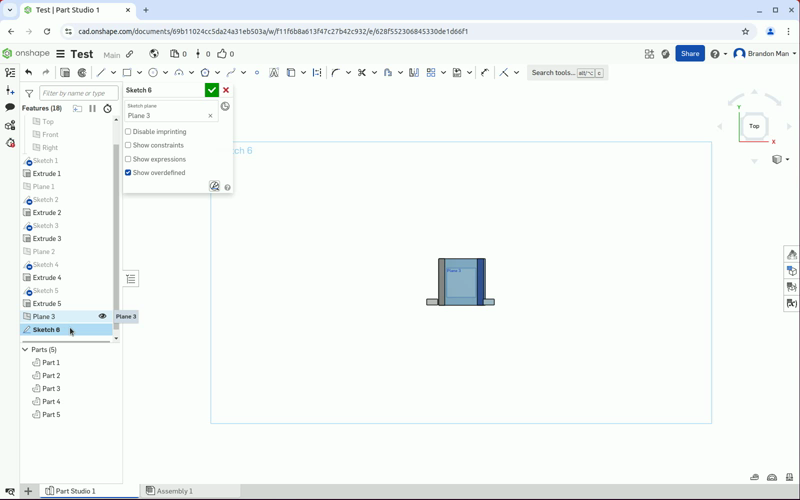
mouse_move(73, 352)
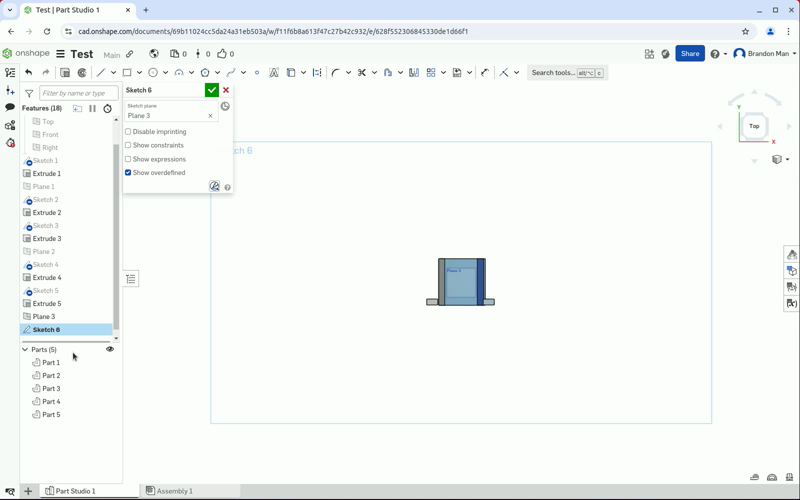
key(y)
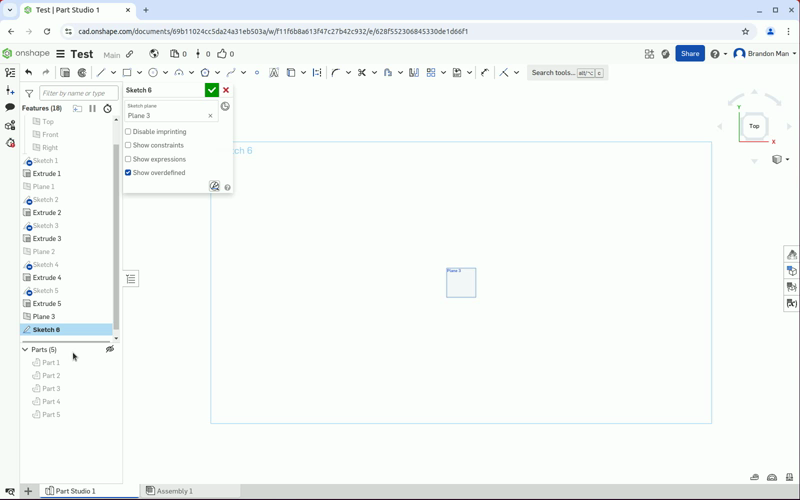
key(l)
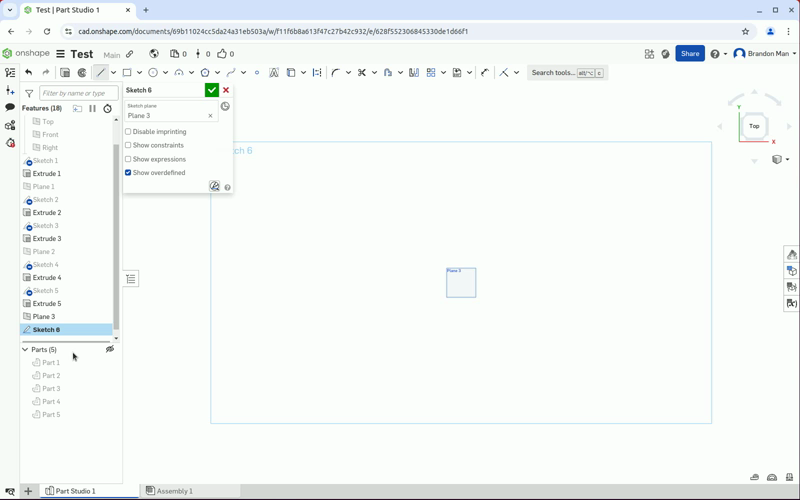
key_down(shift)
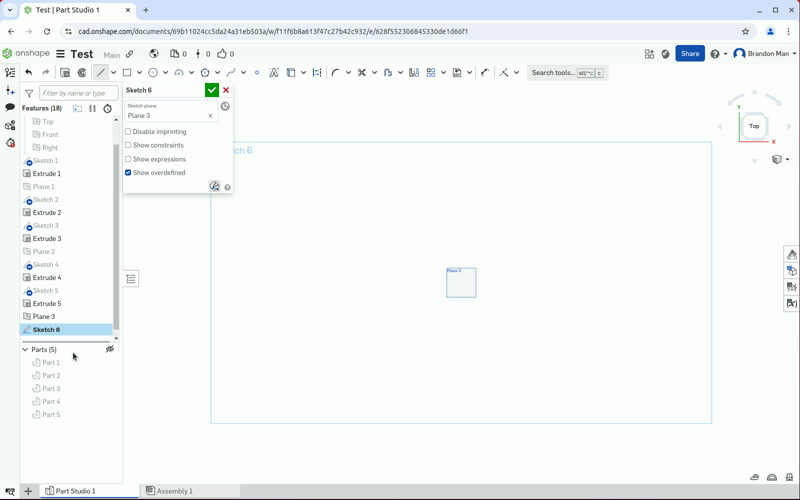
mouse_move(484, 294)
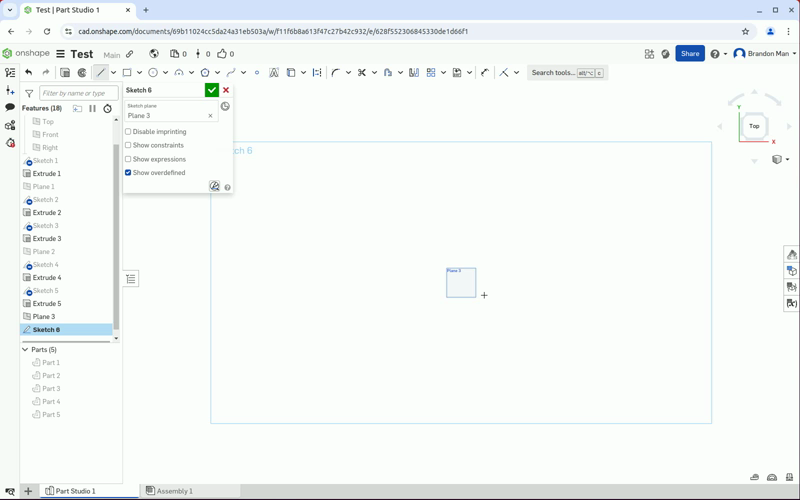
click(484, 294)
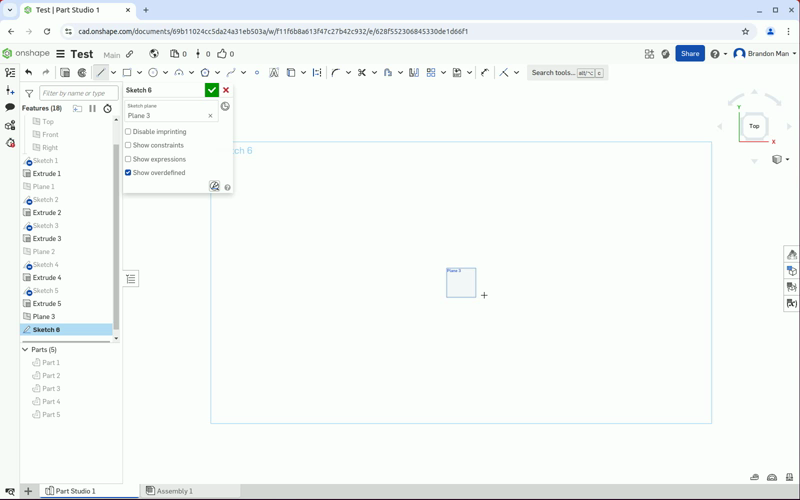
key_up(shift)
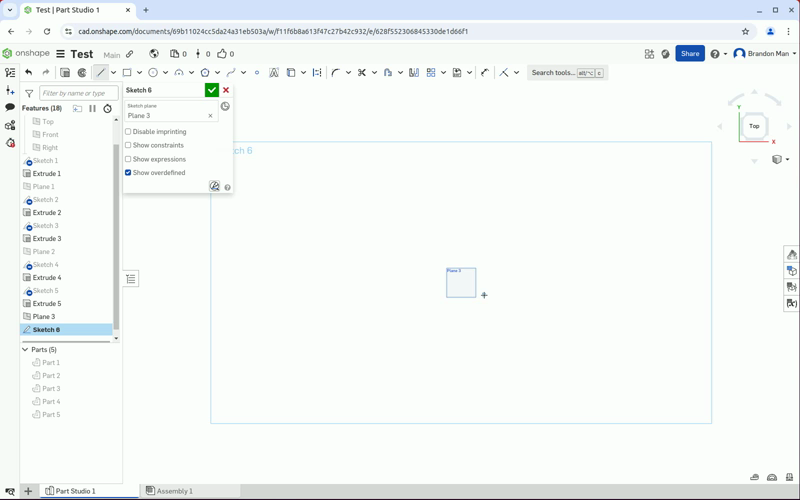
key_down(shift)
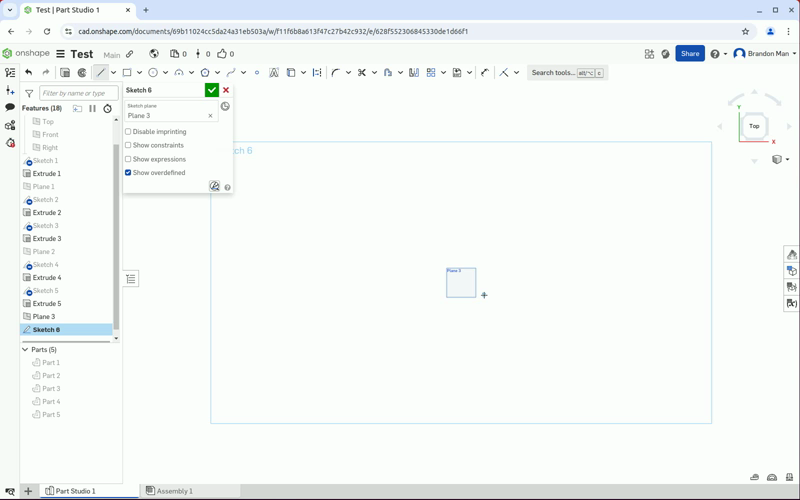
mouse_move(514, 294)
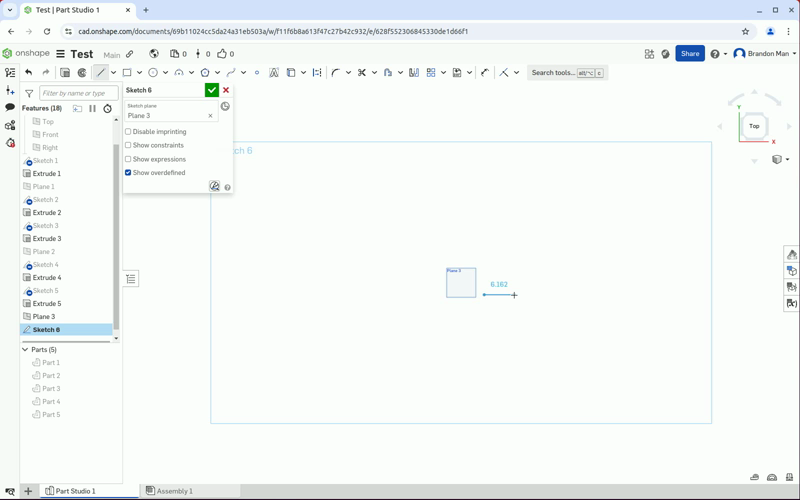
mouse_move(490, 294)
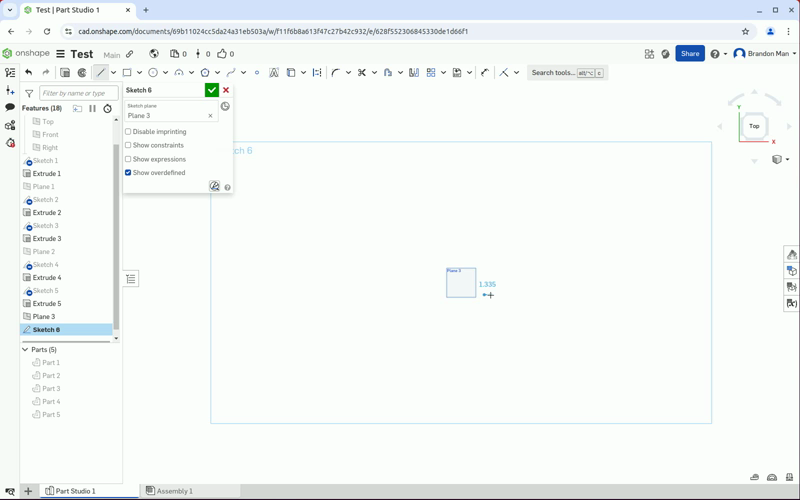
scroll(6)
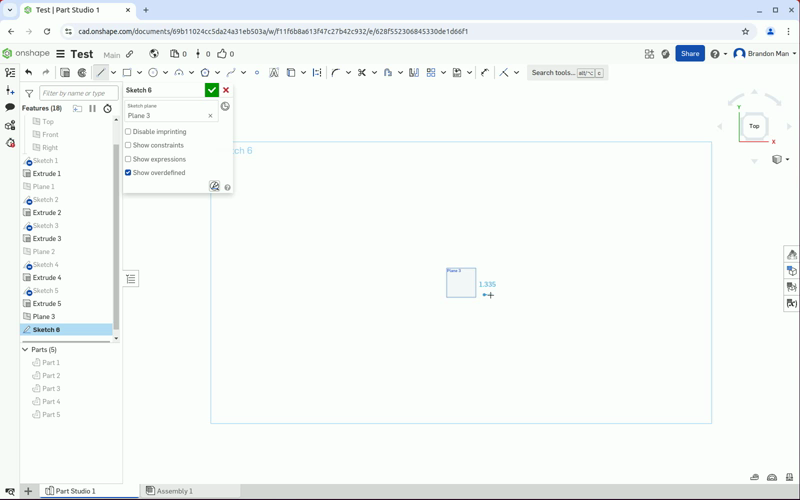
scroll(6)
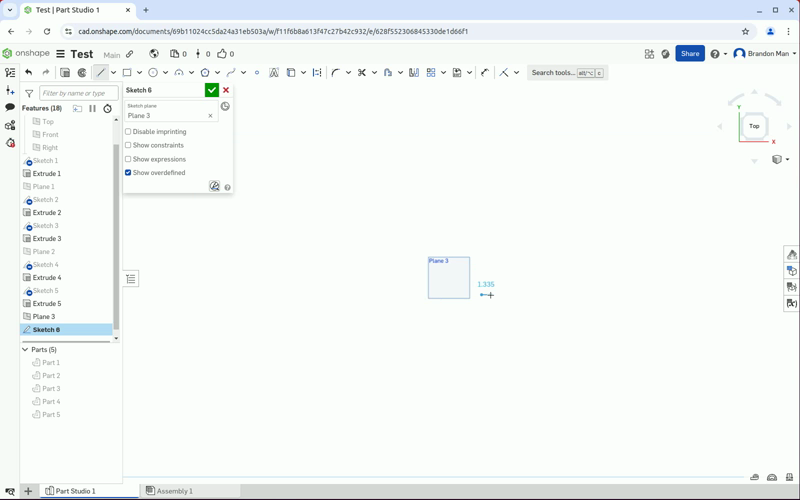
scroll(6)
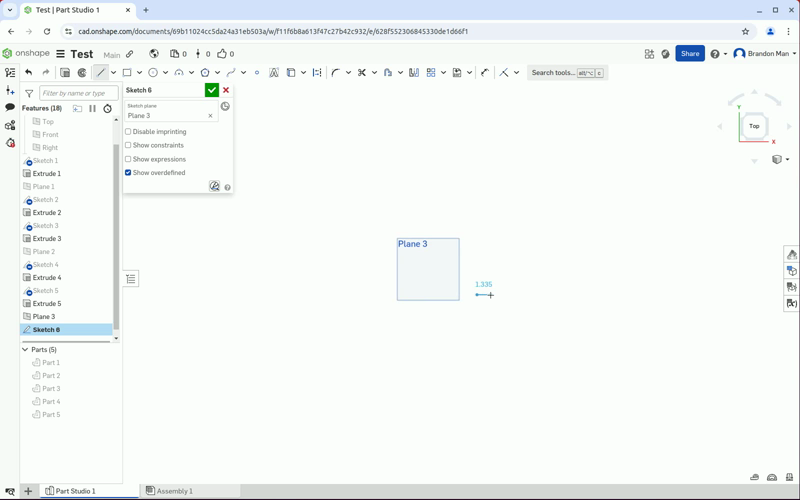
scroll(6)
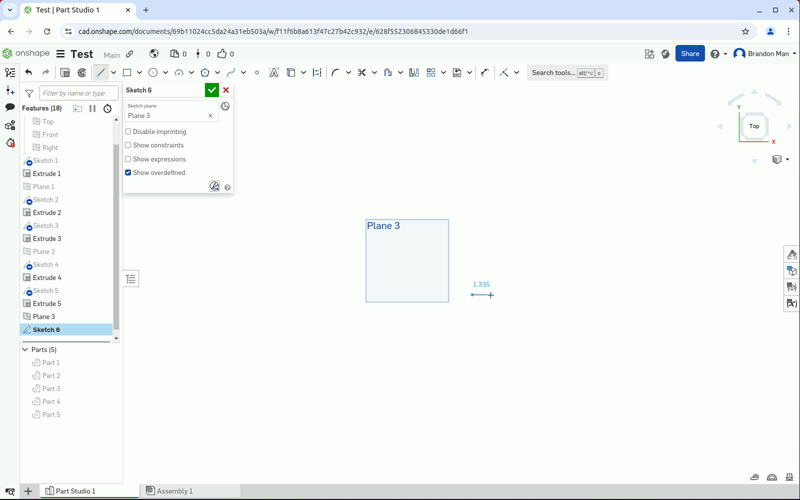
scroll(6)
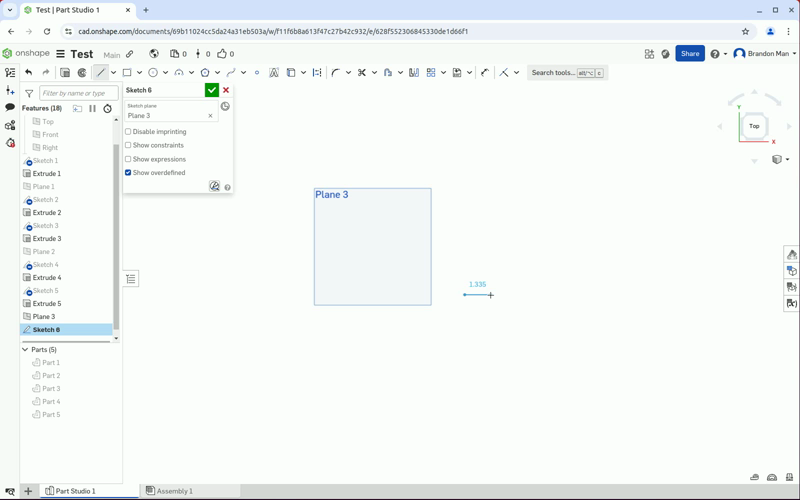
scroll(6)
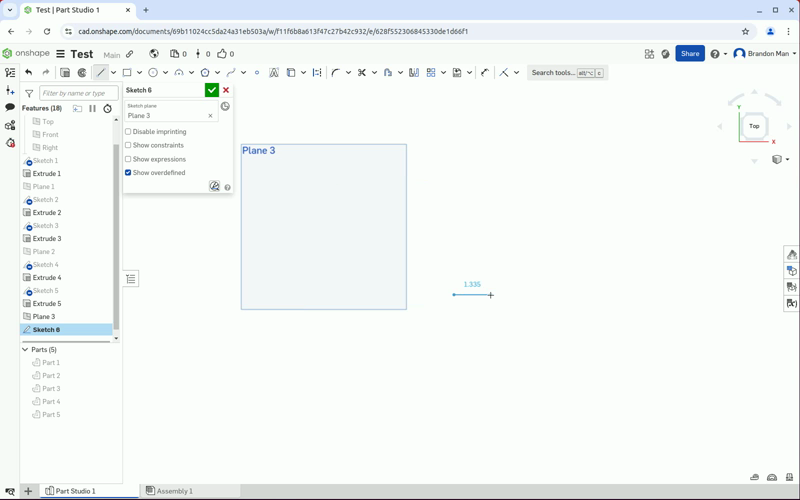
scroll(6)
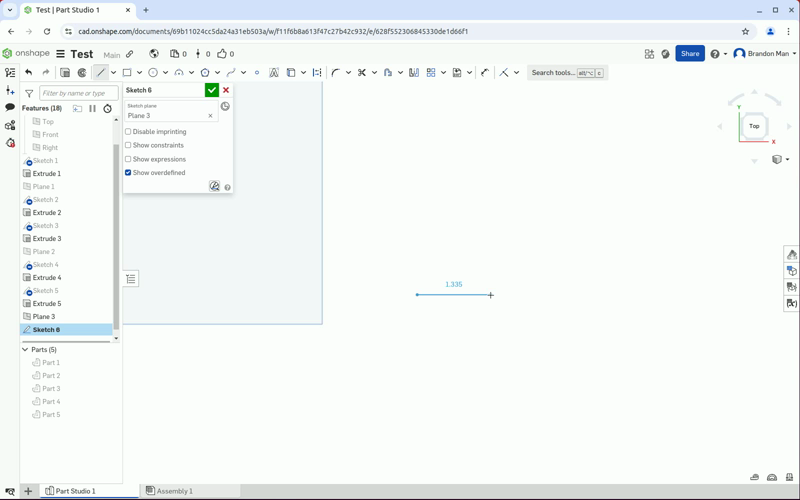
click(490, 294)
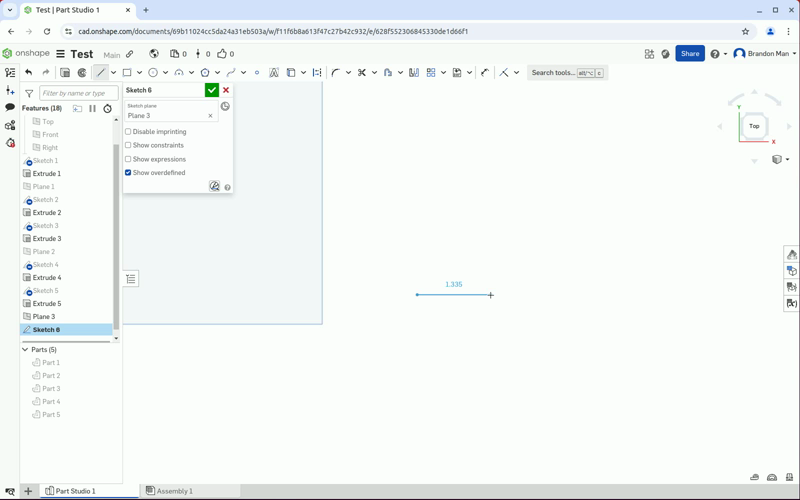
scroll(-6)
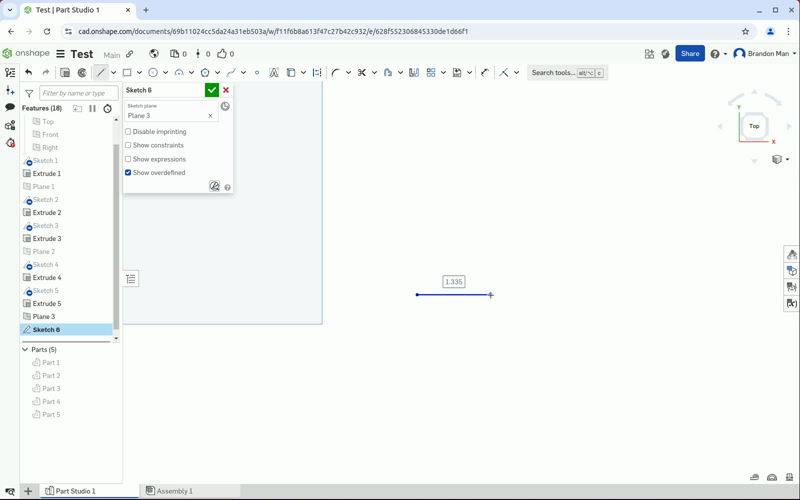
scroll(-6)
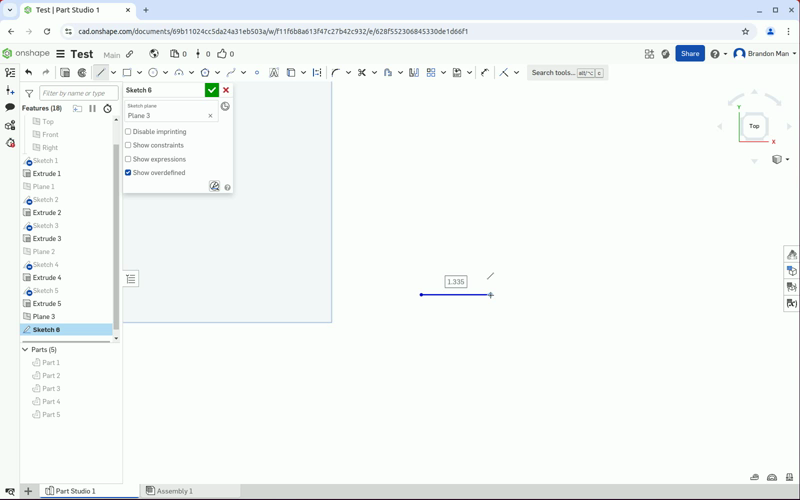
scroll(-6)
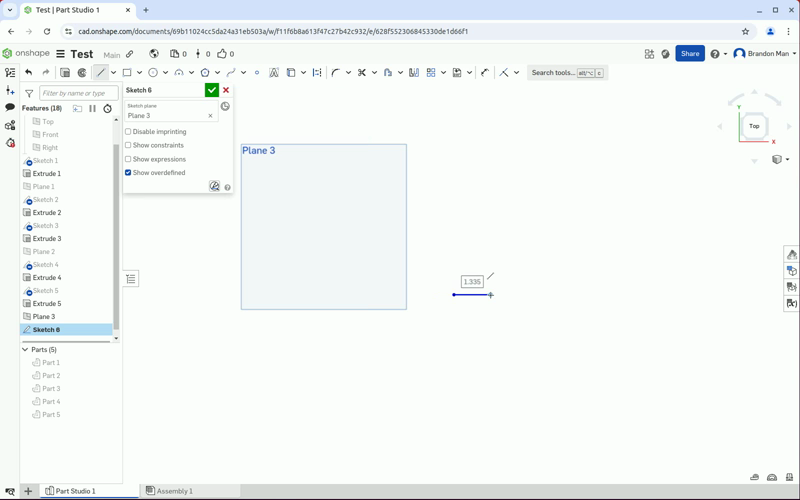
scroll(-6)
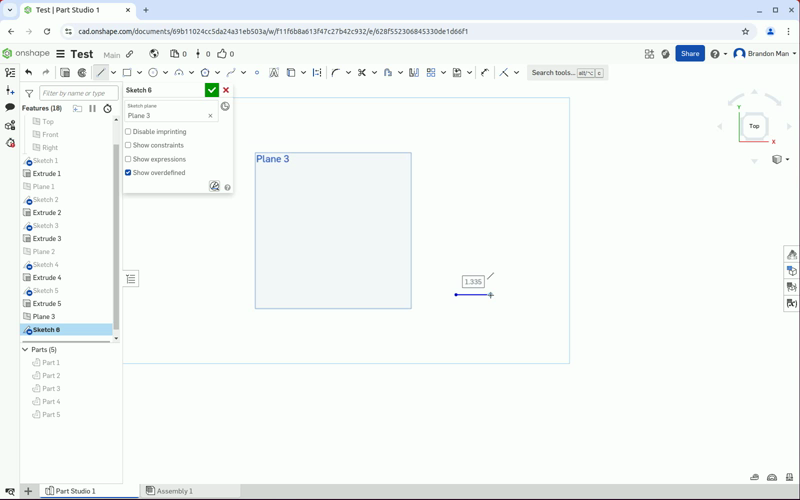
scroll(-6)
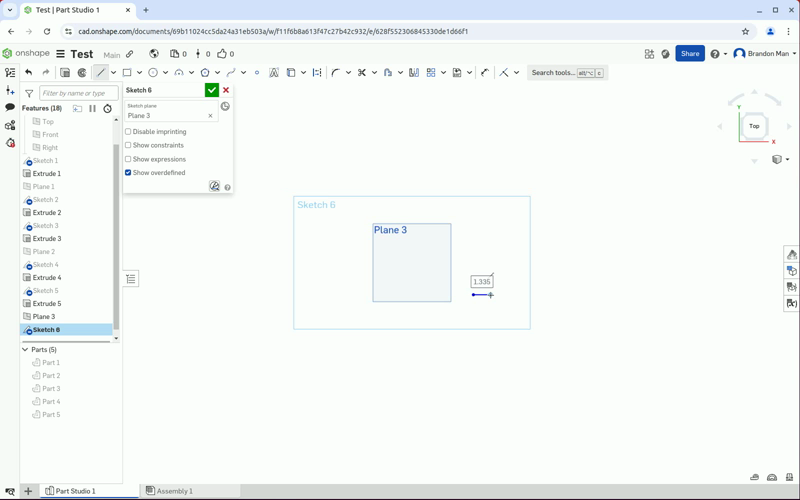
scroll(-6)
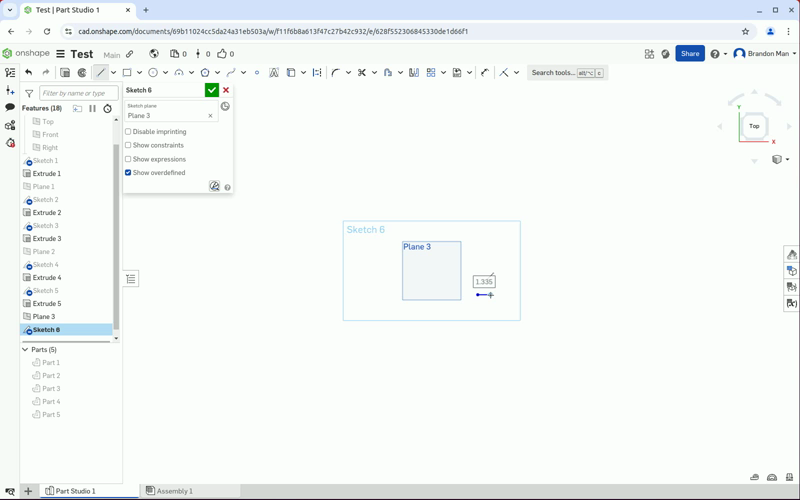
scroll(-6)
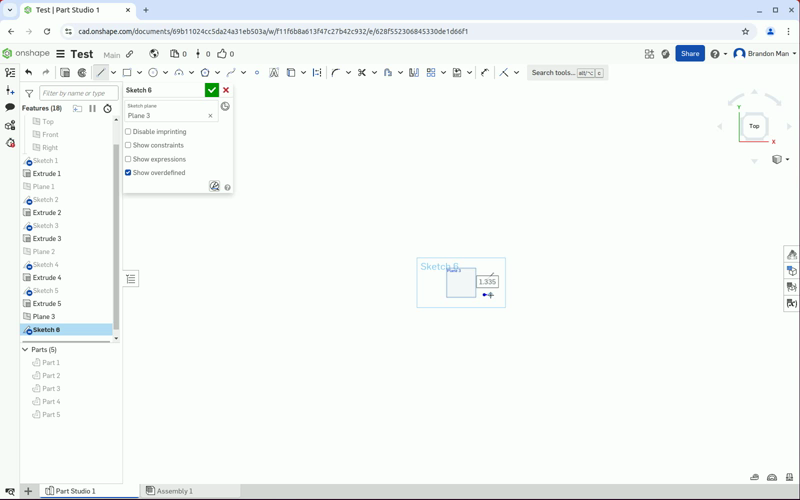
key_up(shift)
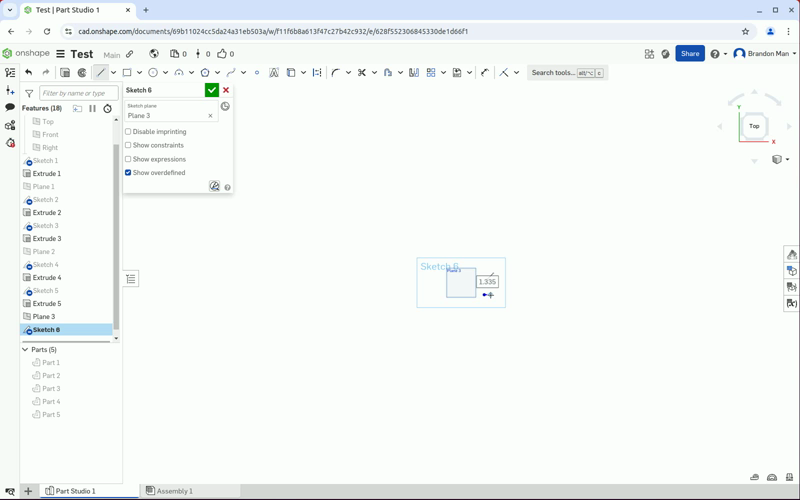
key_down(shift)
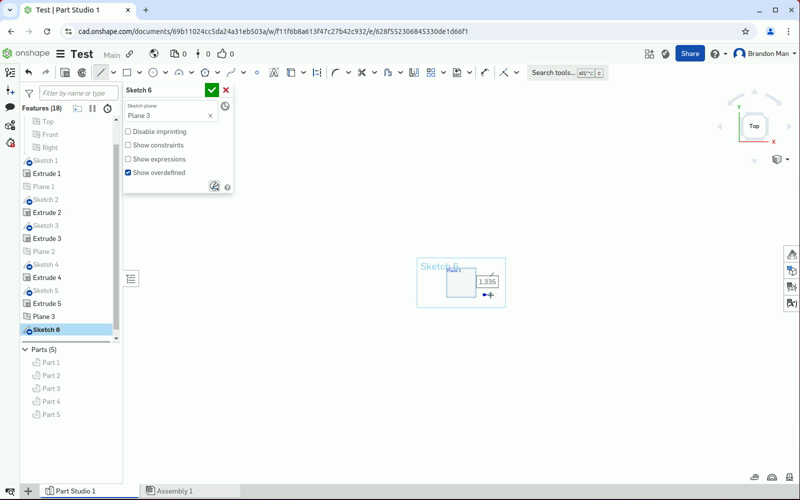
mouse_move(520, 294)
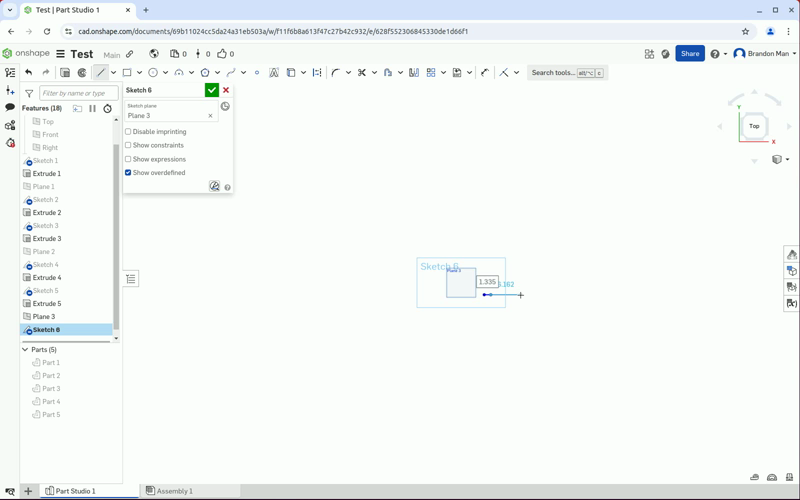
mouse_move(490, 259)
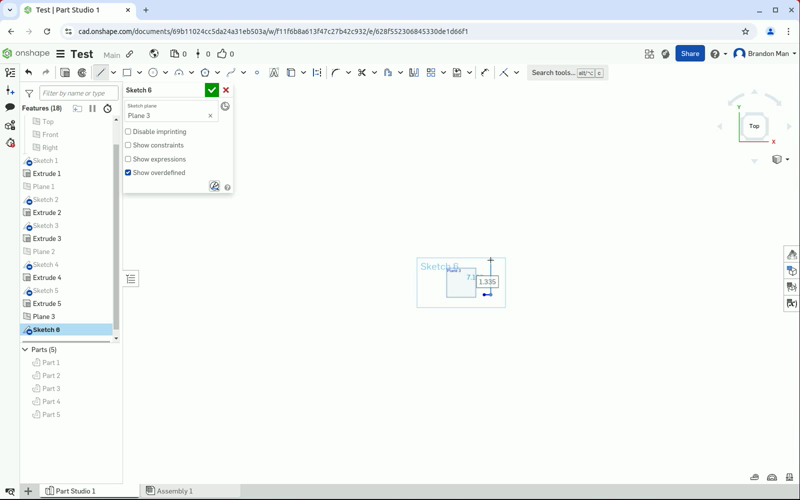
click(490, 259)
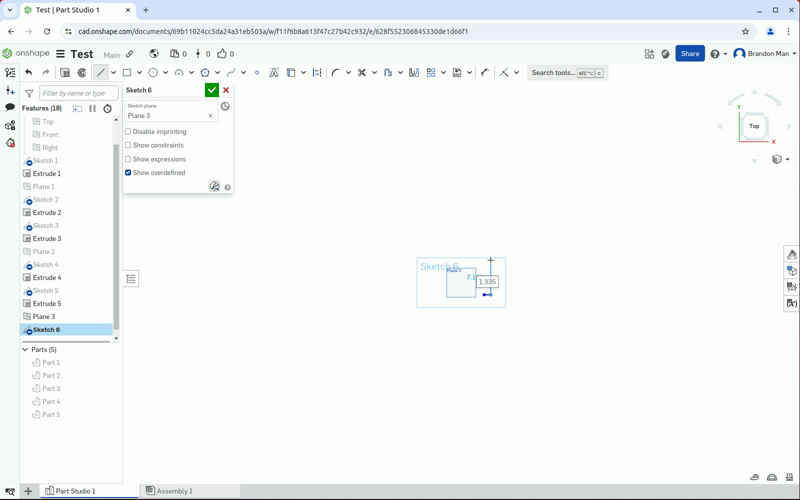
key_up(shift)
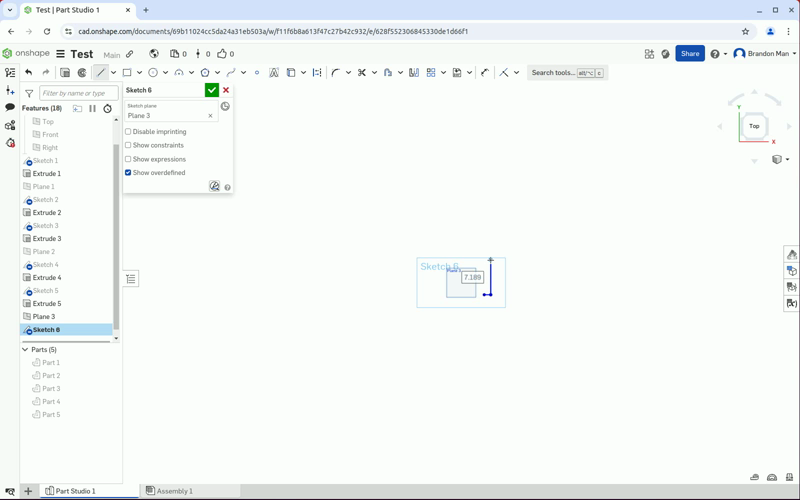
key_down(shift)
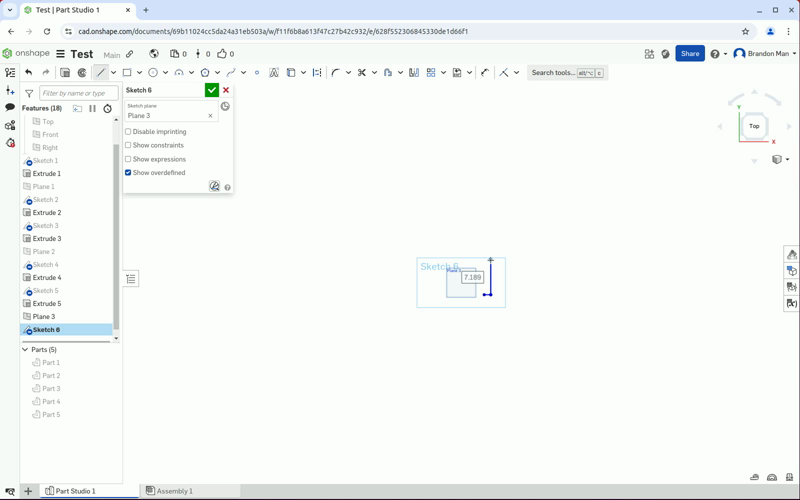
mouse_move(520, 259)
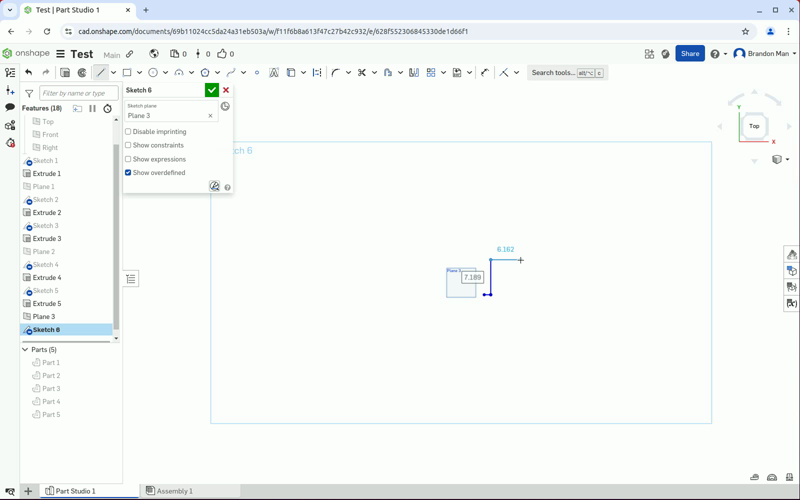
mouse_move(484, 259)
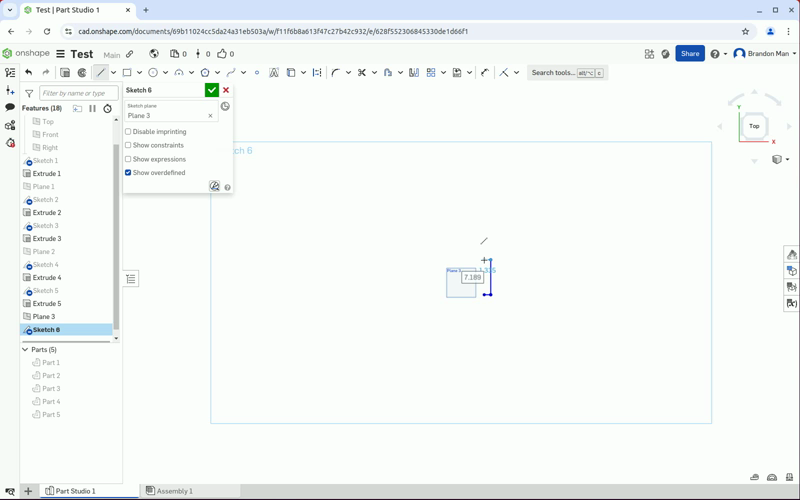
scroll(6)
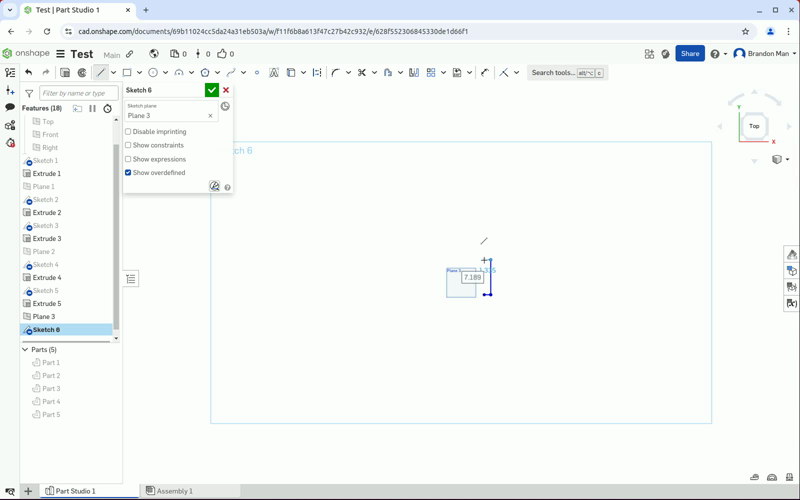
scroll(6)
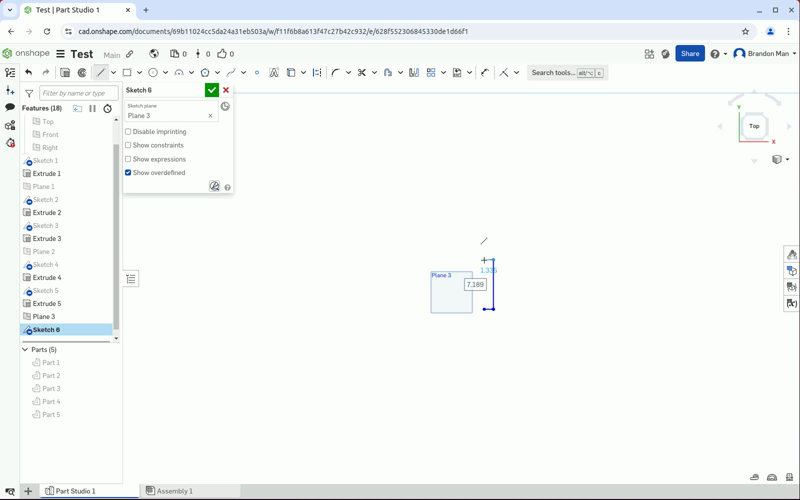
scroll(6)
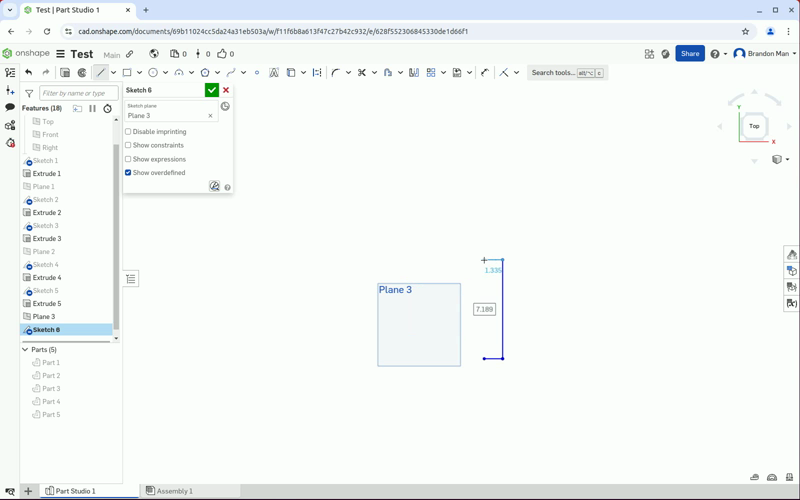
scroll(6)
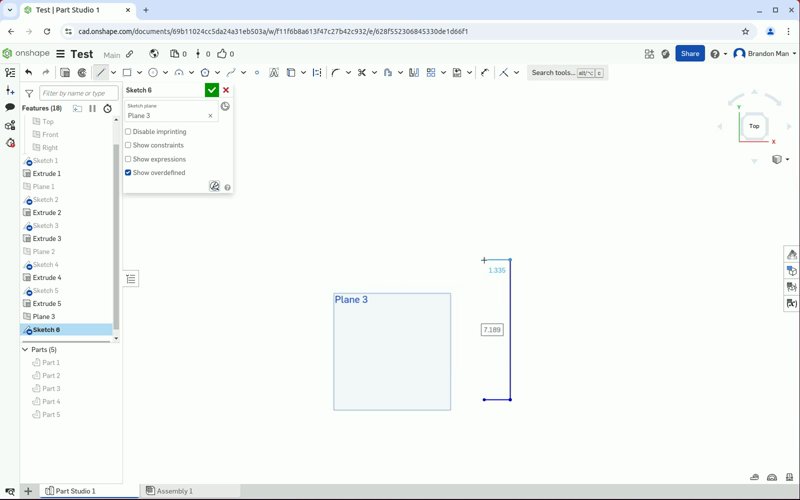
scroll(6)
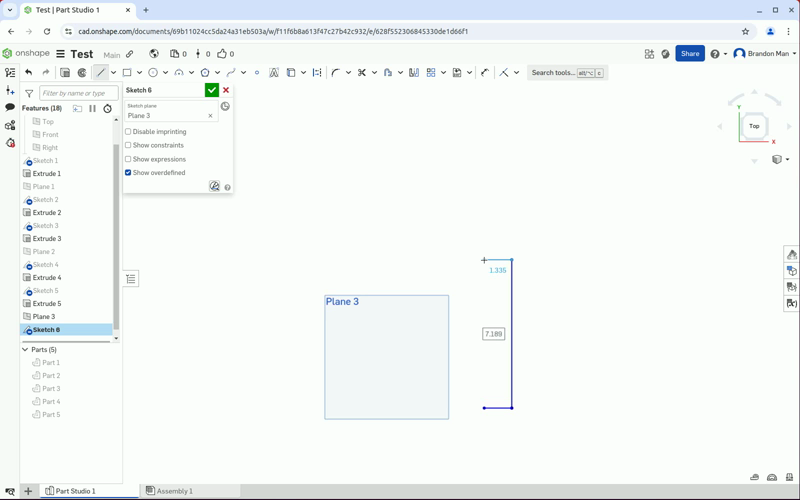
scroll(6)
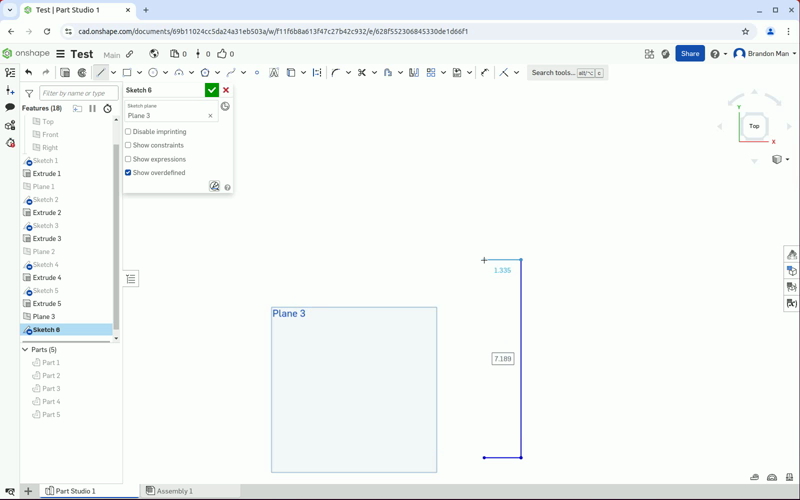
scroll(6)
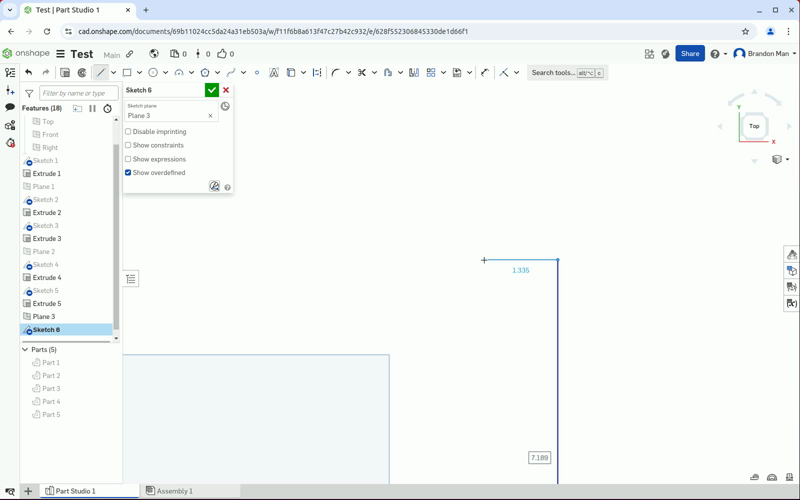
click(484, 259)
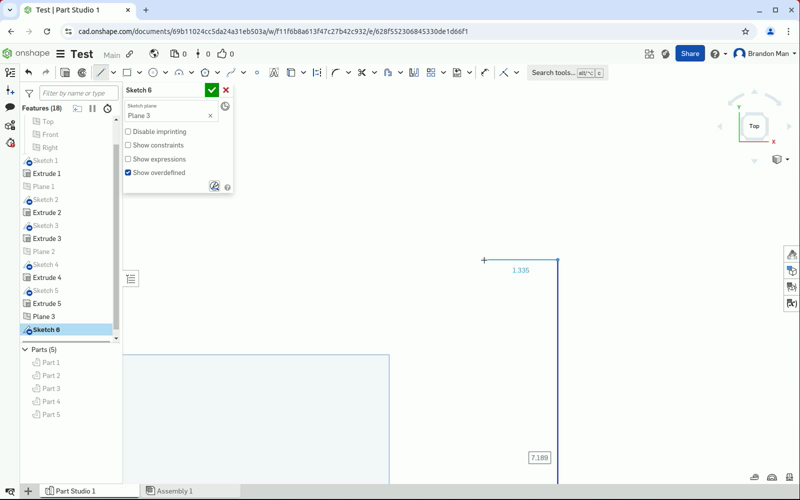
scroll(-6)
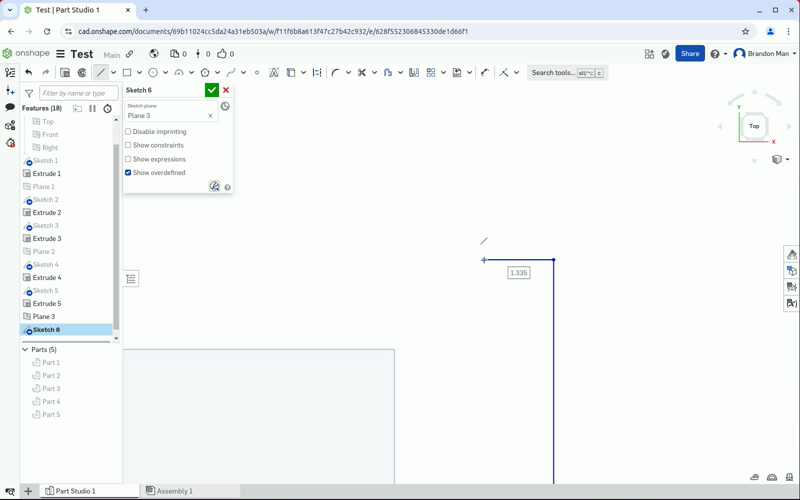
scroll(-6)
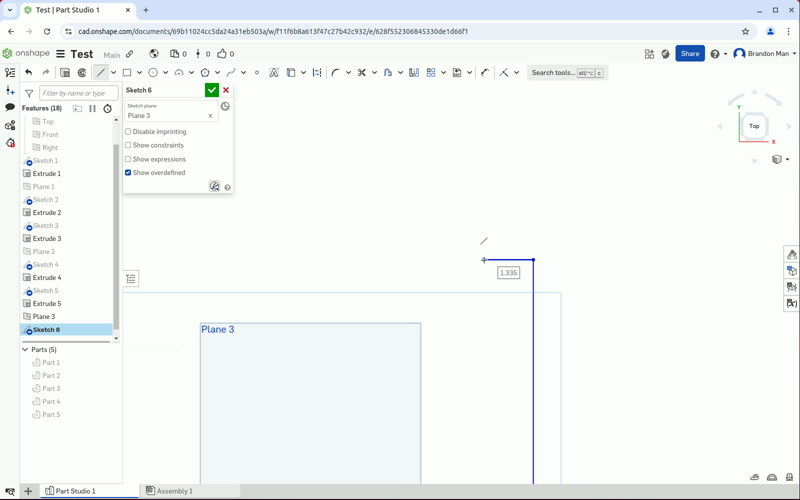
scroll(-6)
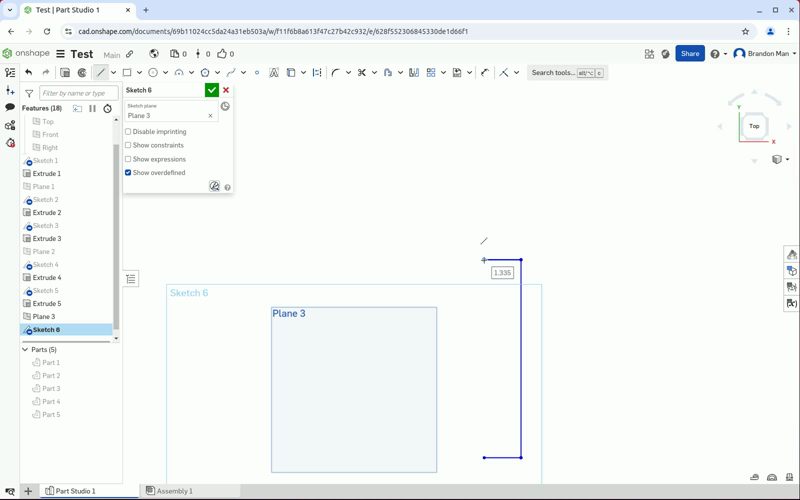
scroll(-6)
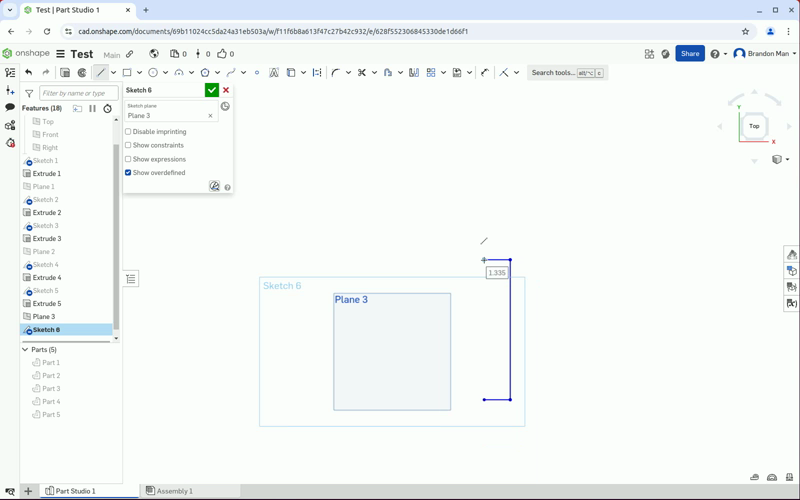
scroll(-6)
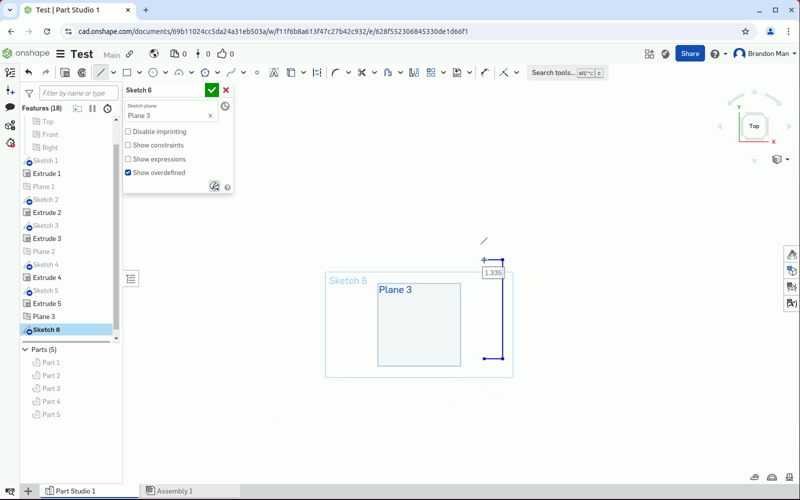
scroll(-6)
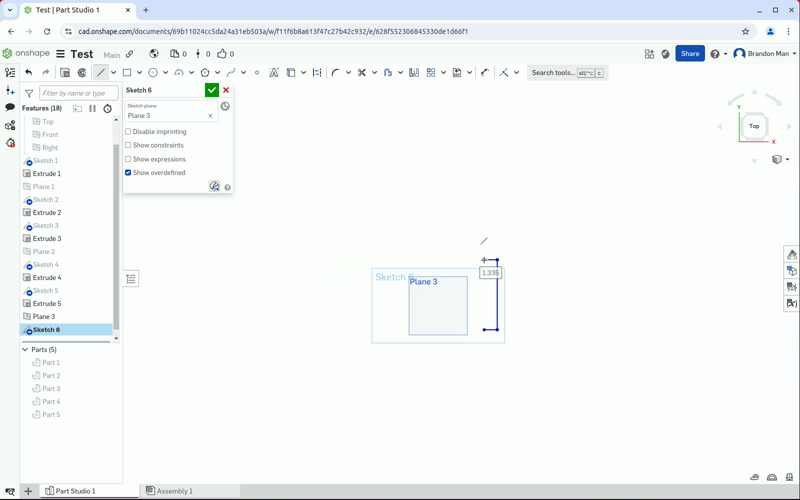
scroll(-6)
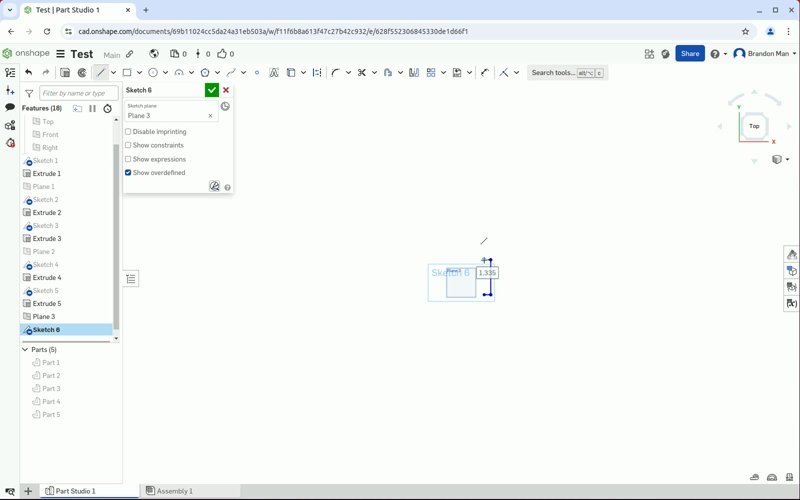
key_up(shift)
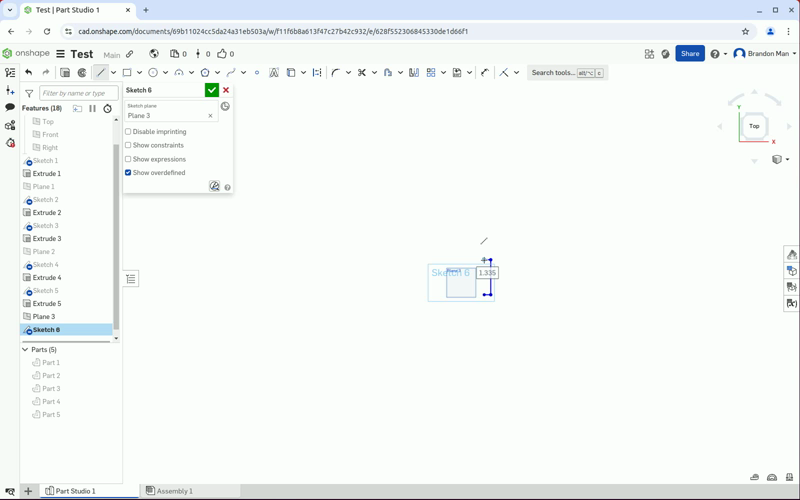
mouse_move(514, 259)
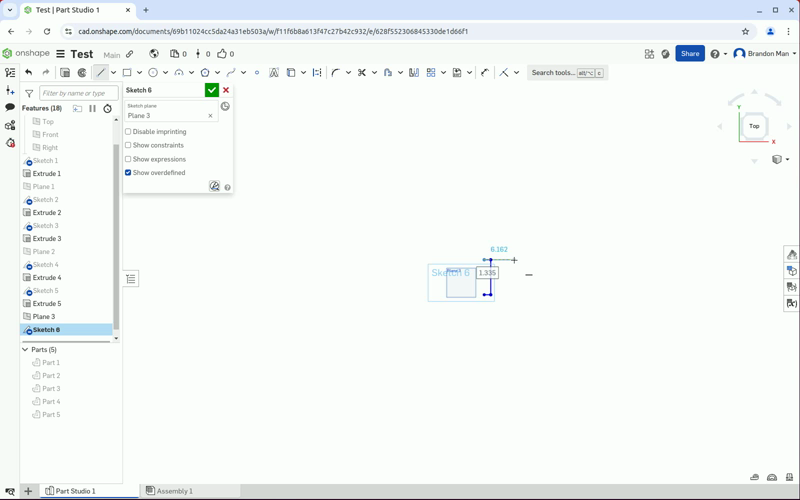
key_down(shift)
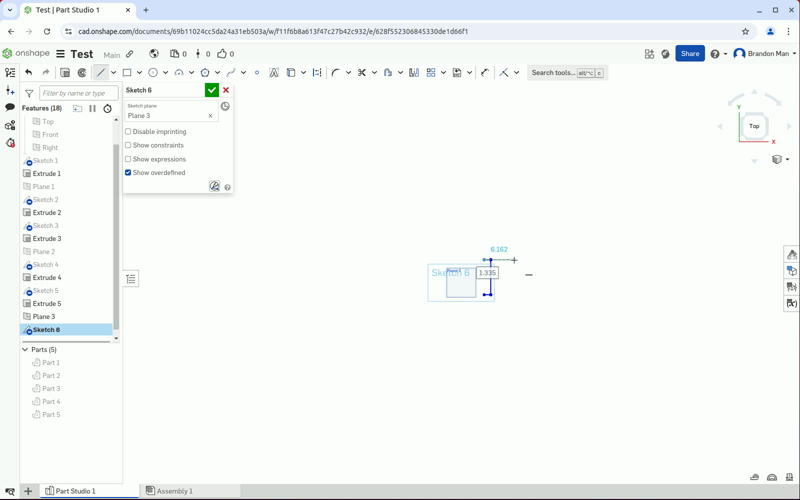
mouse_move(484, 294)
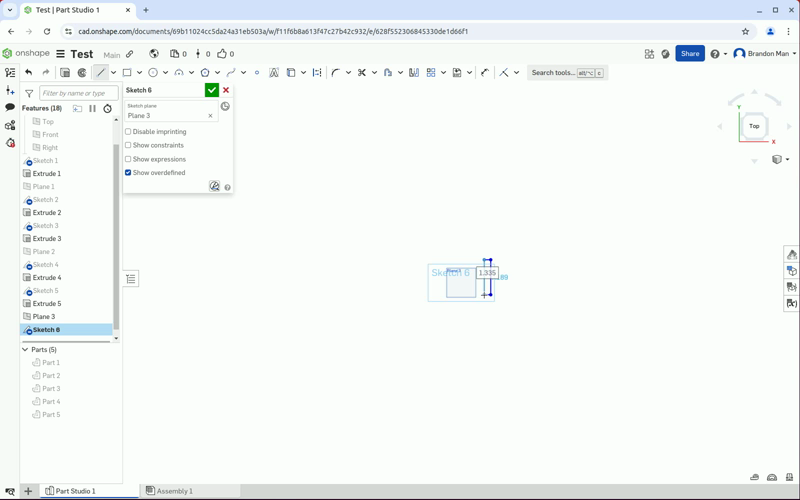
key_up(shift)
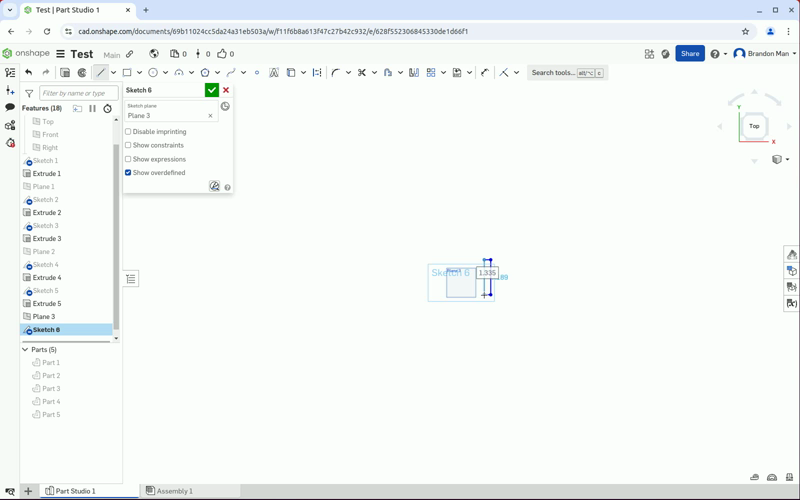
click(484, 294)
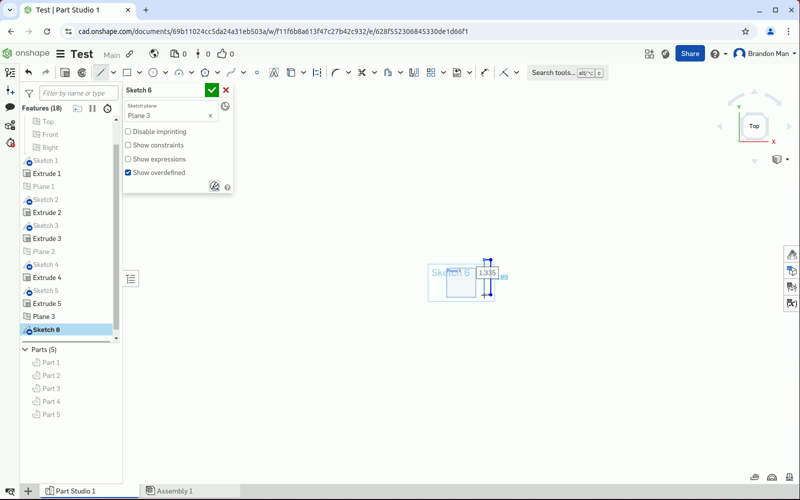
key(esc)
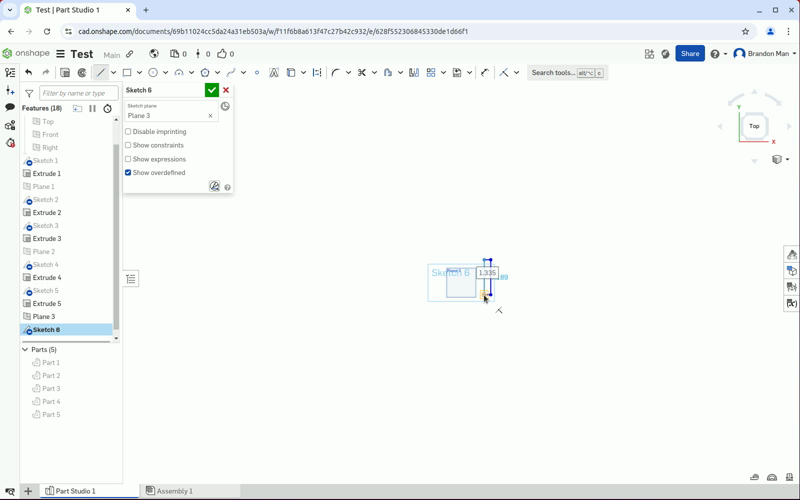
mouse_move(486, 293)
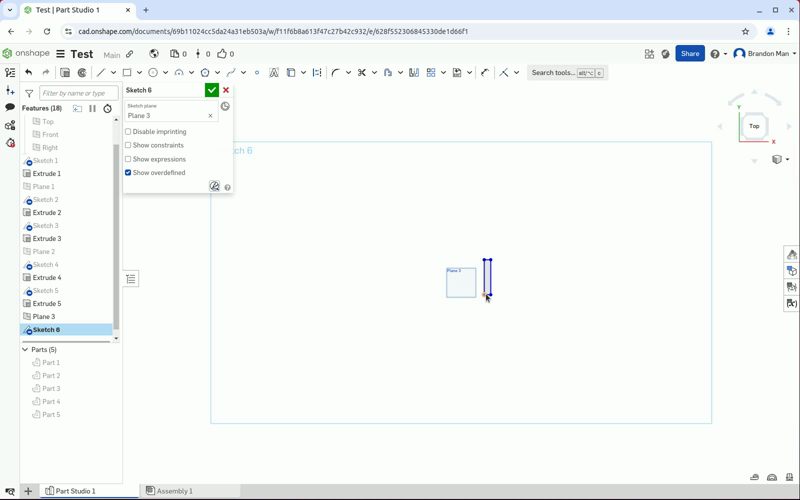
scroll(6)
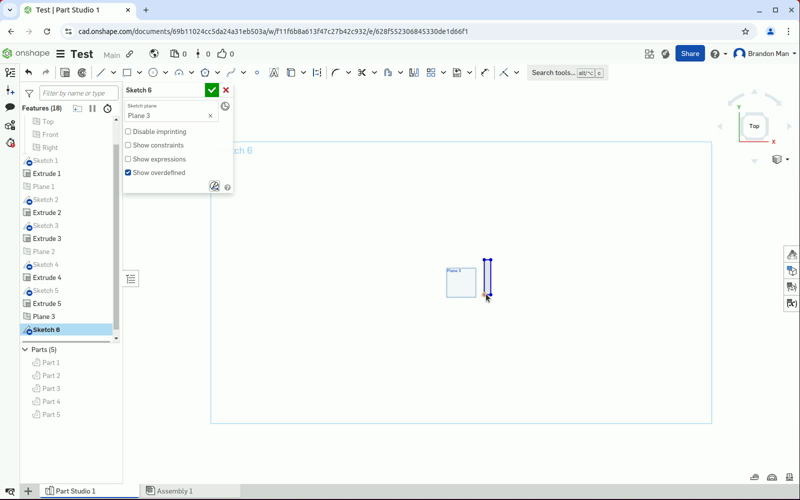
scroll(6)
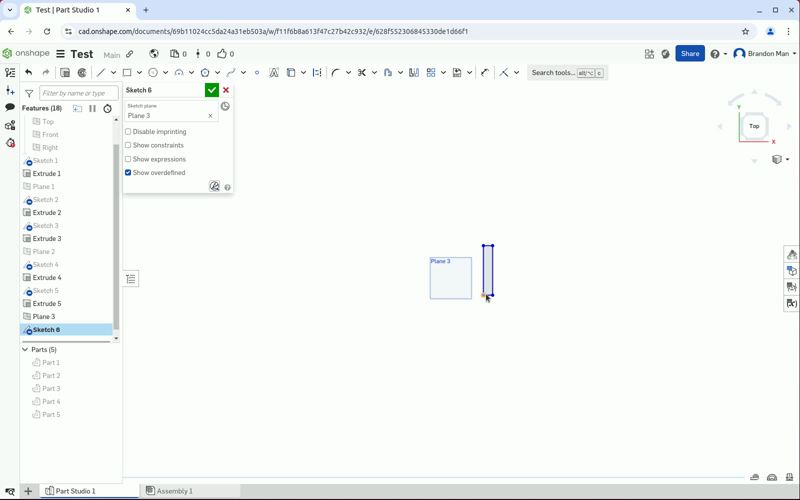
scroll(6)
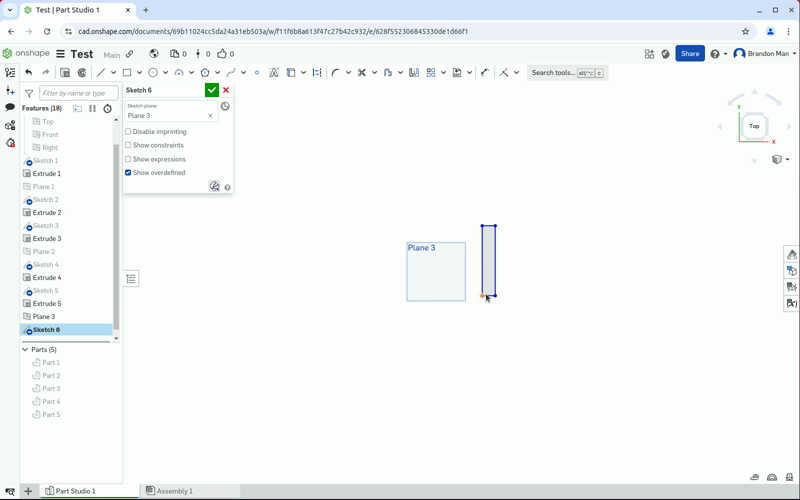
scroll(6)
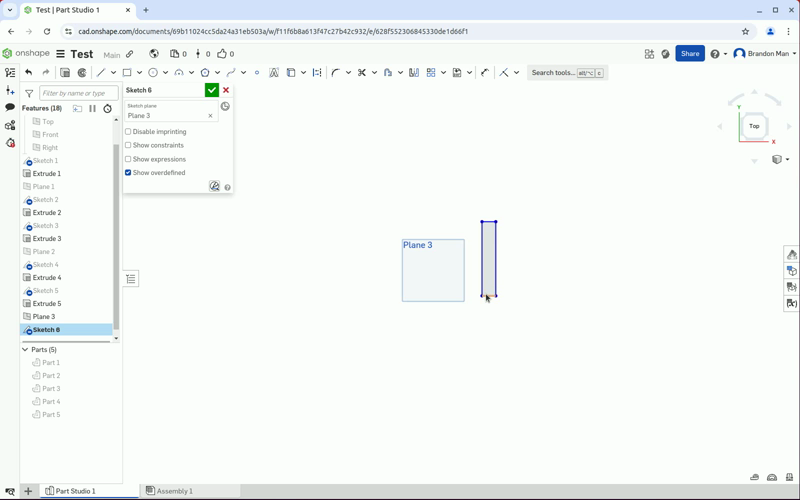
scroll(6)
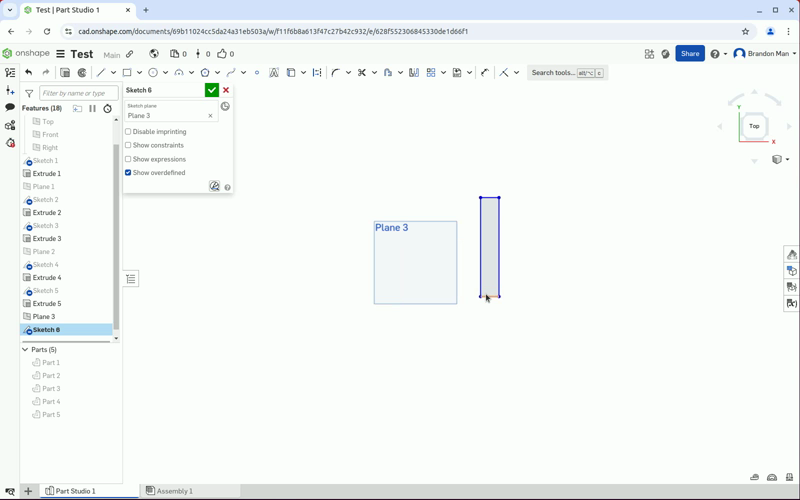
scroll(6)
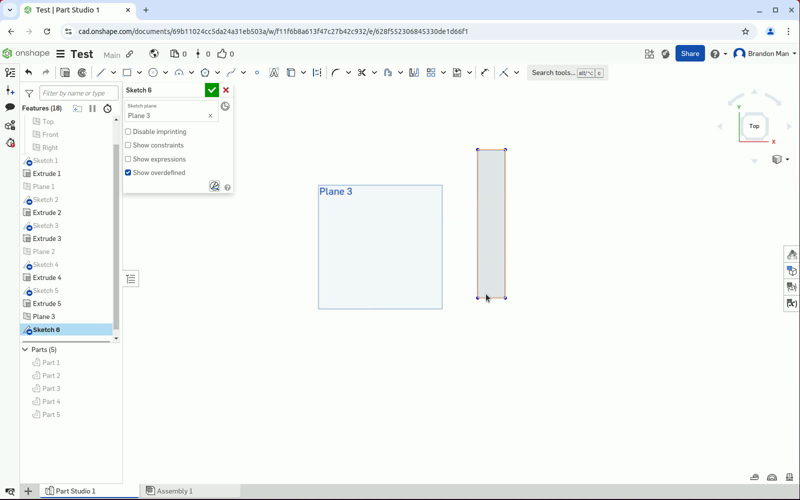
scroll(6)
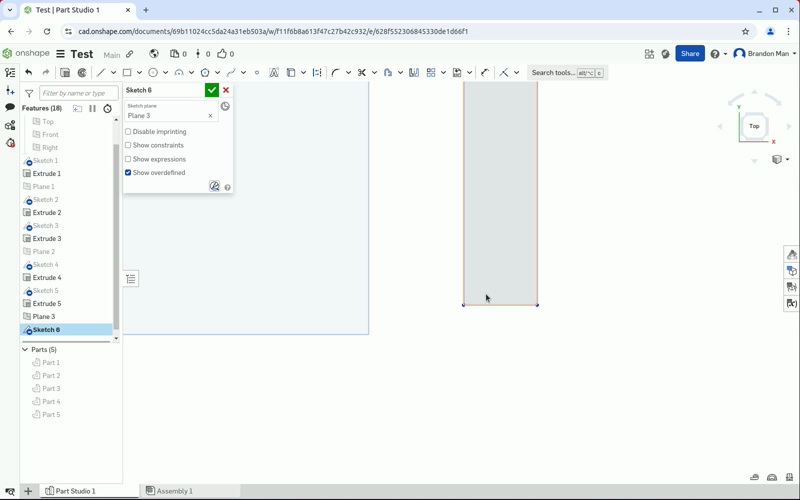
click(486, 293)
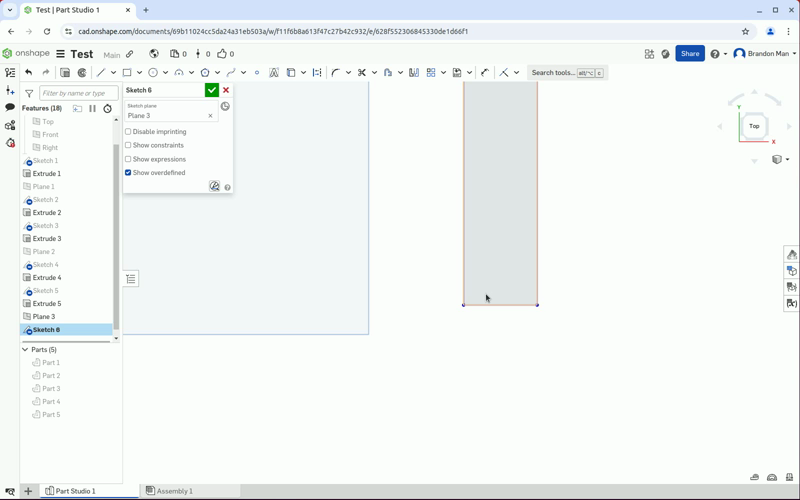
scroll(-6)
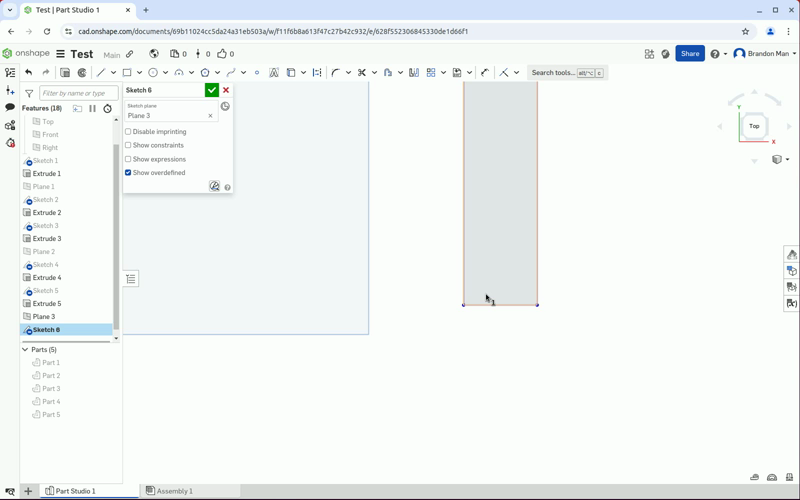
scroll(-6)
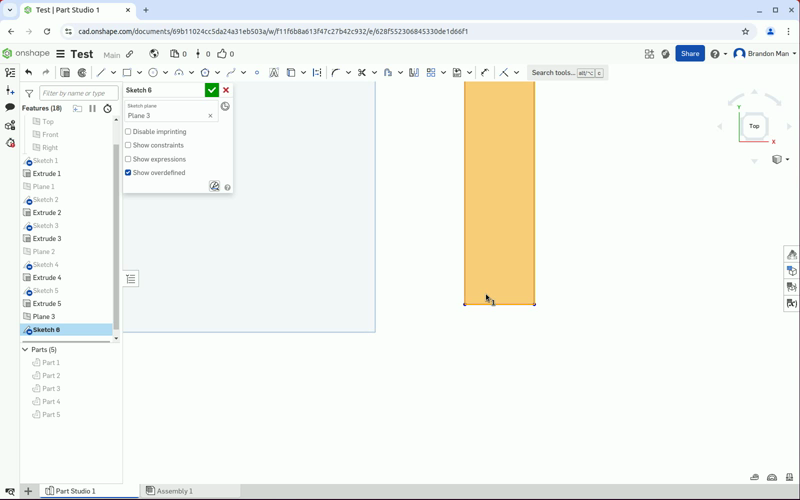
scroll(-6)
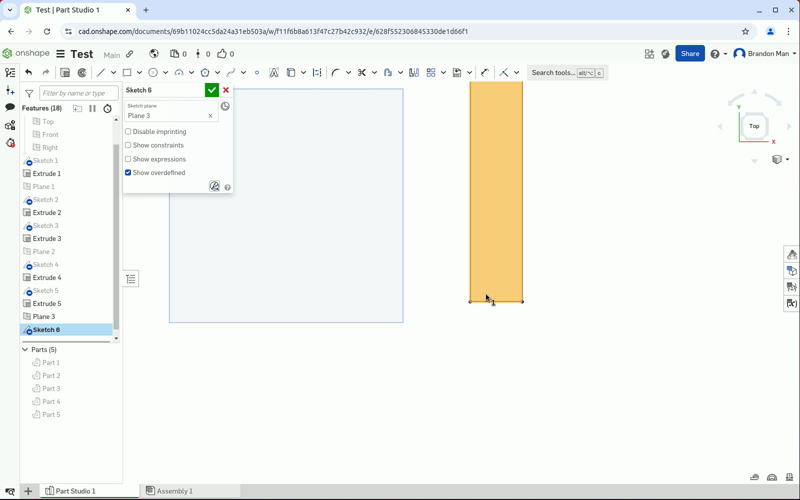
scroll(-6)
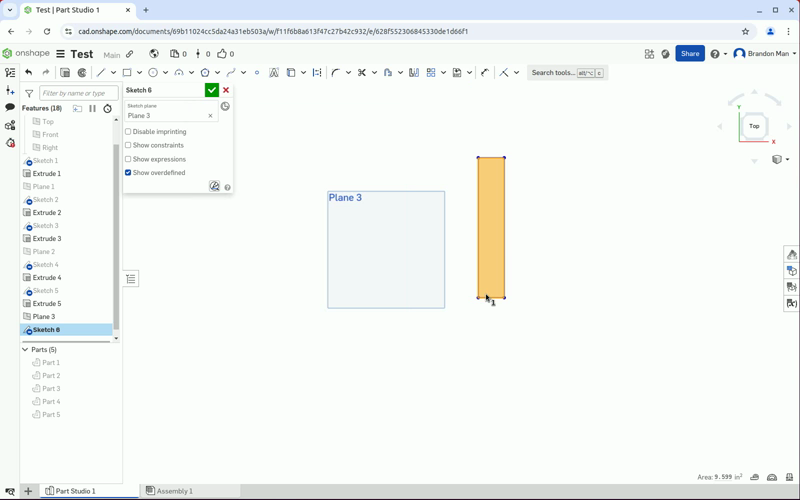
scroll(-6)
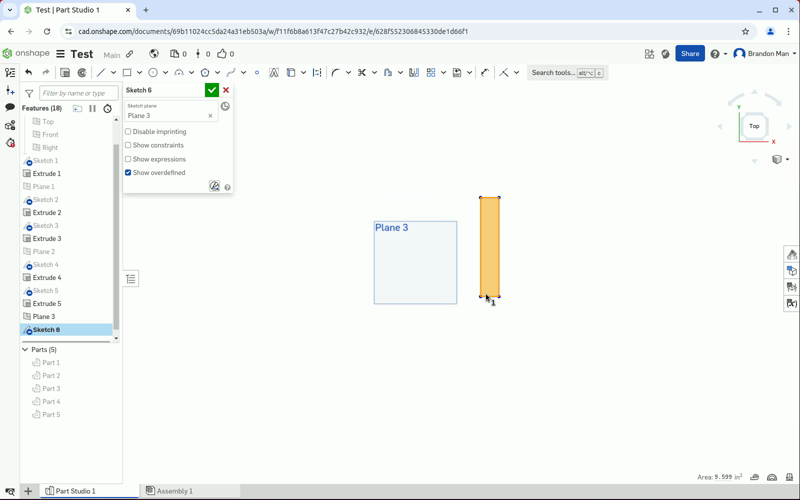
scroll(-6)
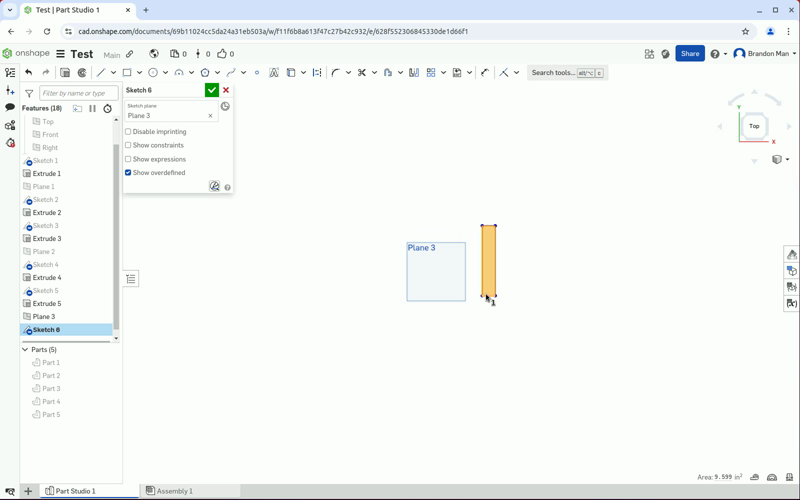
scroll(-6)
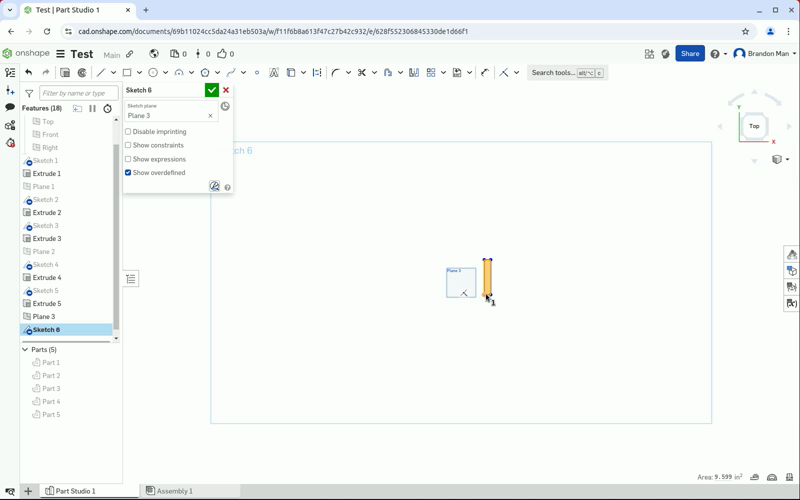
mouse_move(73, 352)
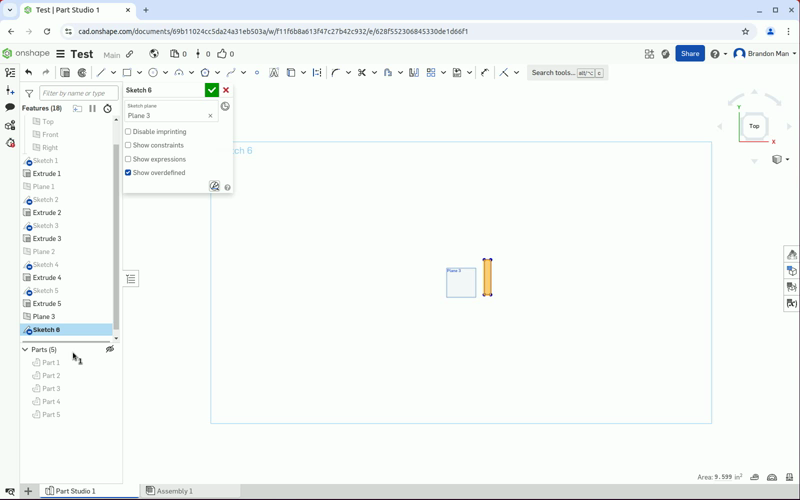
key(shift+y)
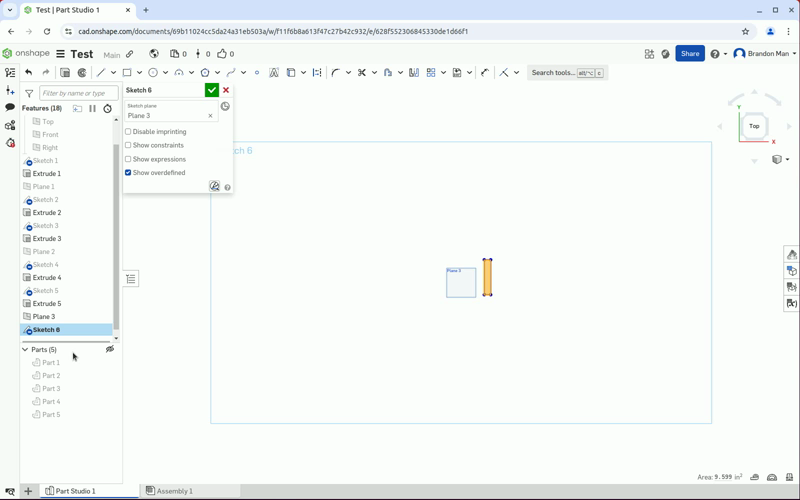
key(shift+e)
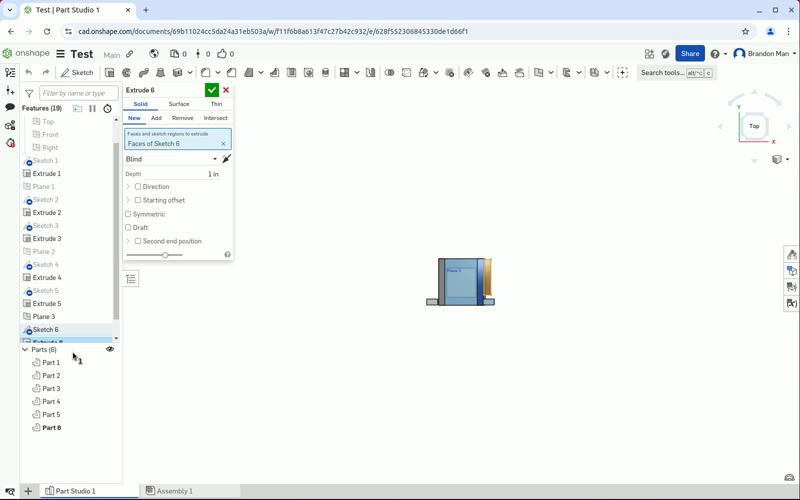
mouse_move(143, 106)
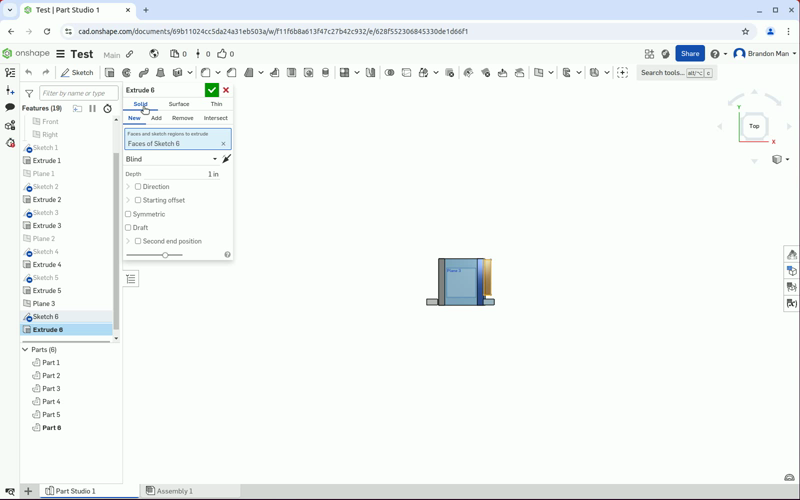
click(143, 106)
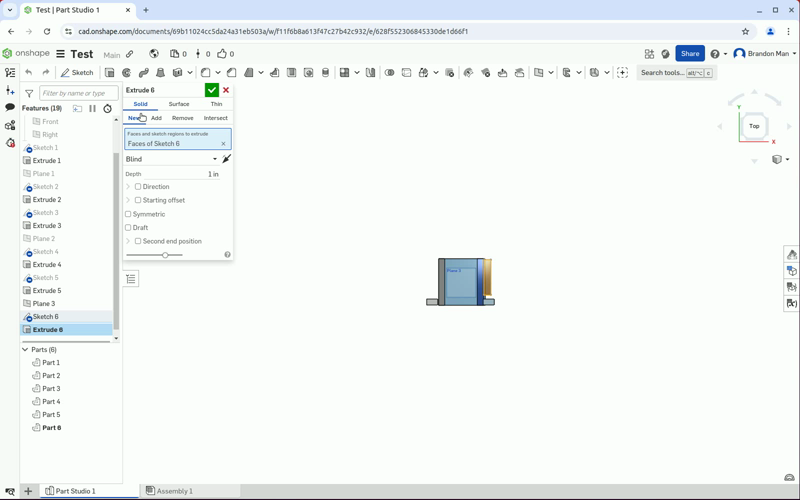
mouse_move(137, 120)
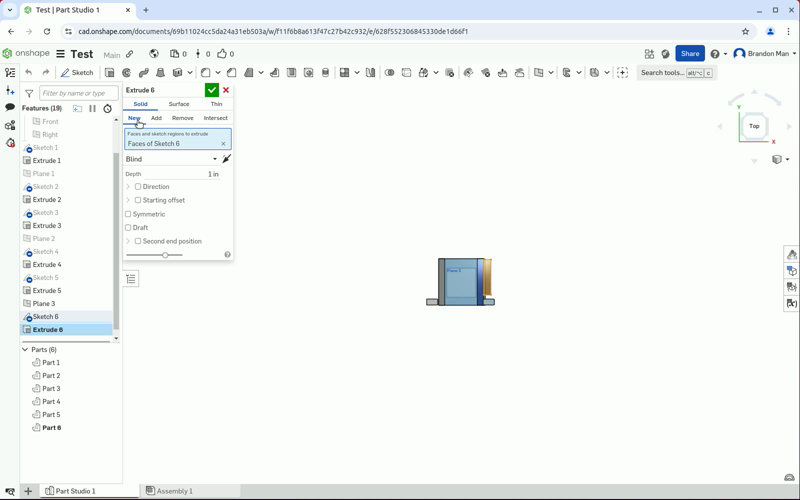
click(137, 120)
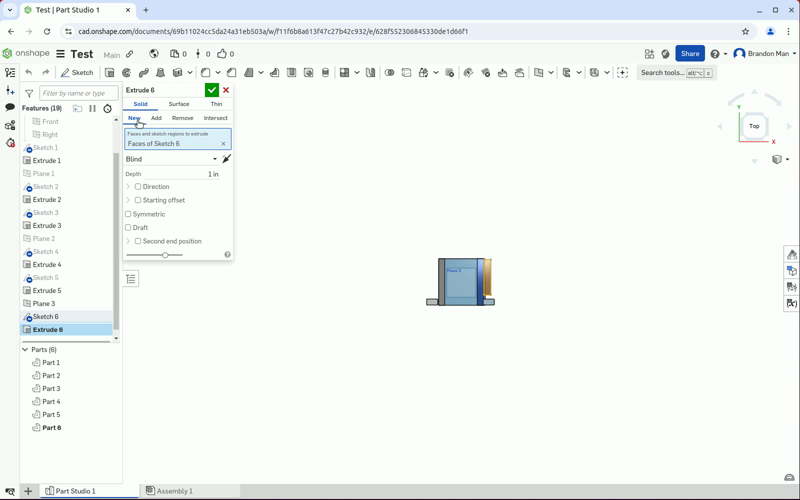
key(tab, 4)
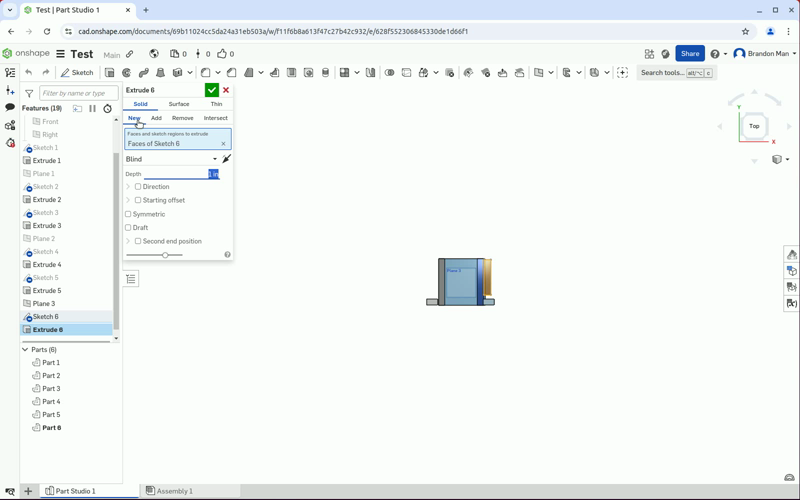
text(6.258)
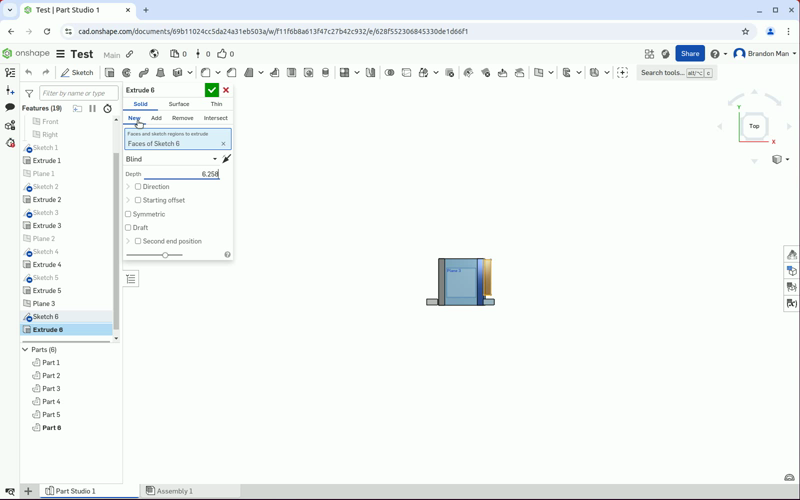
key(enter)
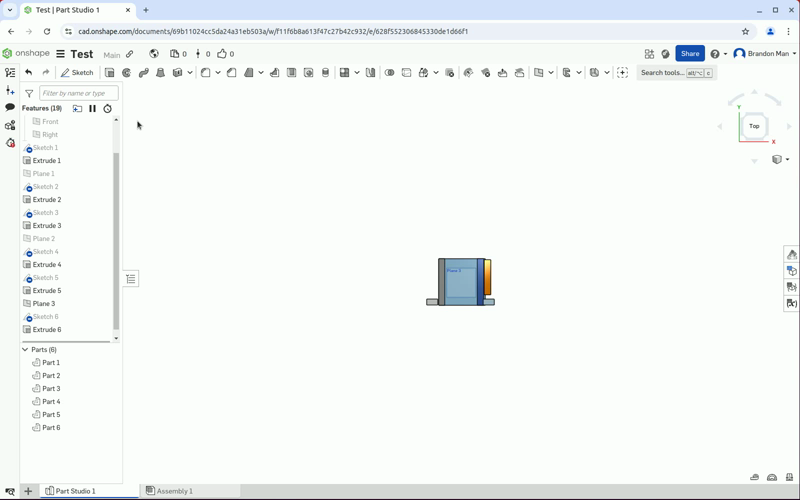
key(shift+h)
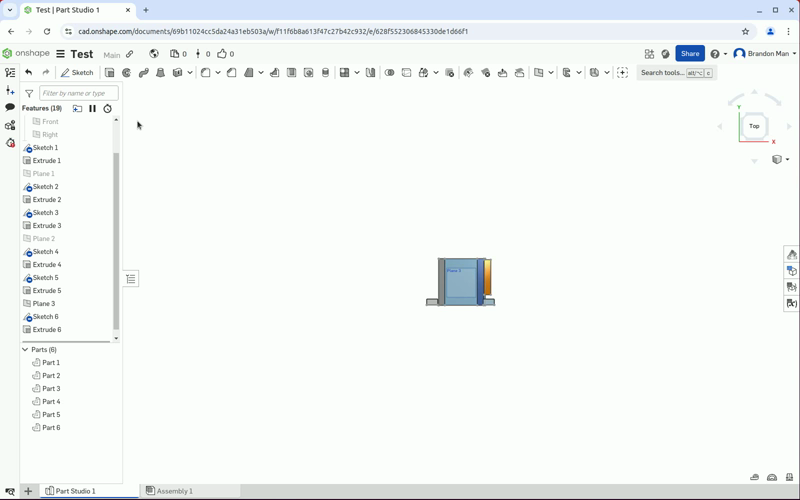
key(shift+h)
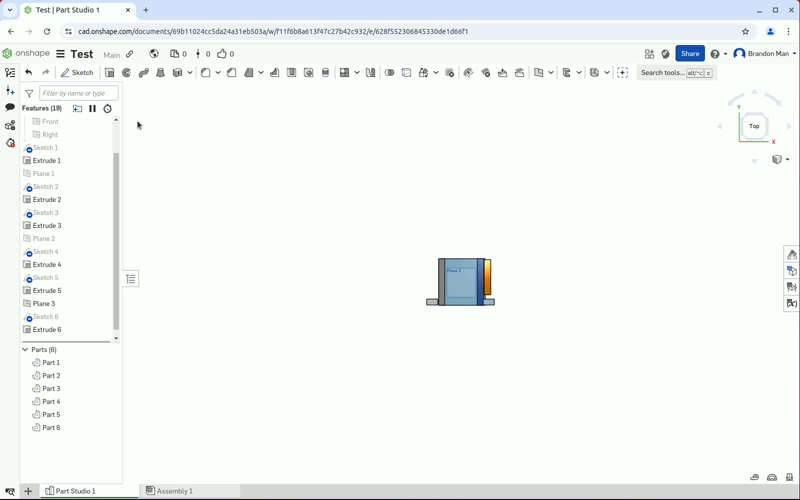
mouse_move(69, 150)
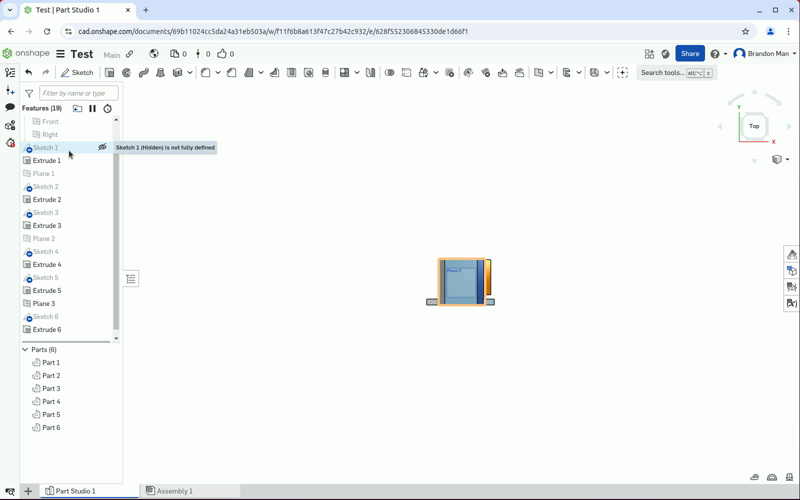
click(69, 150)
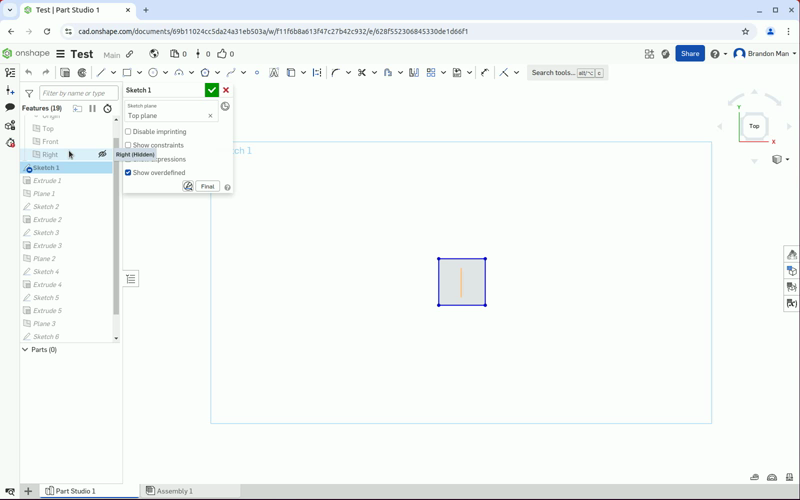
mouse_move(229, 92)
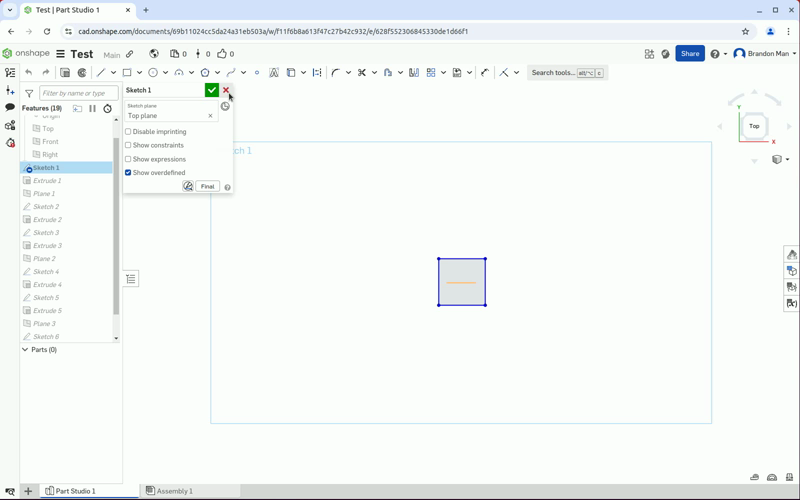
click(229, 92)
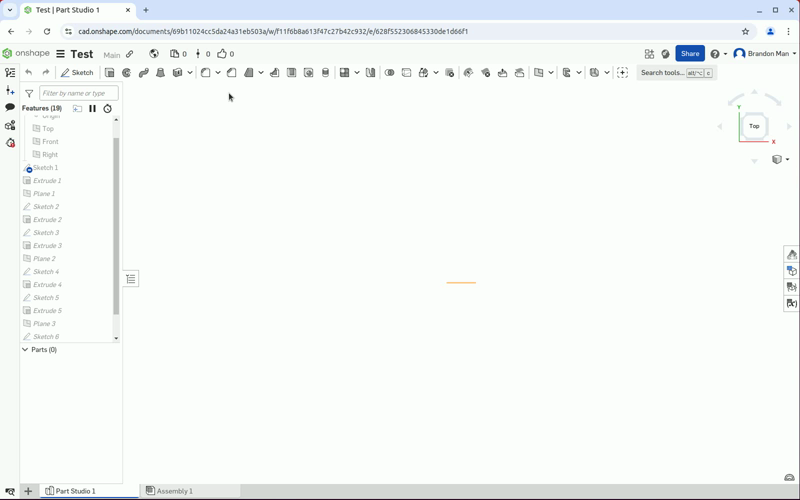
key(shift+s)
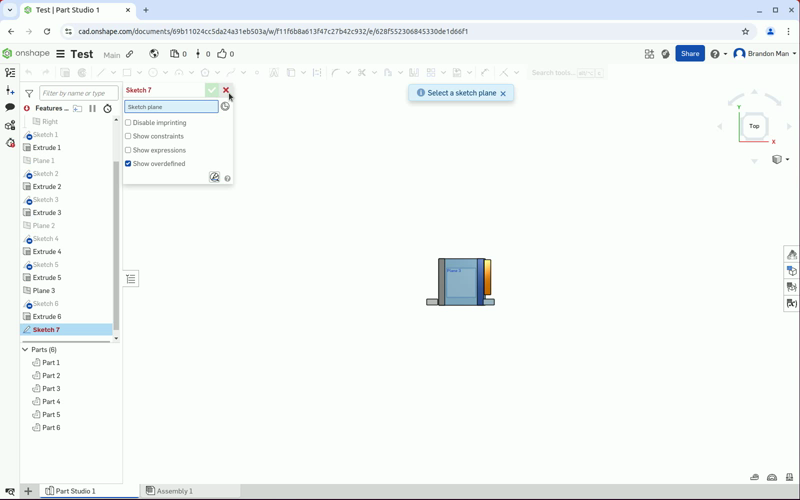
mouse_move(69, 293)
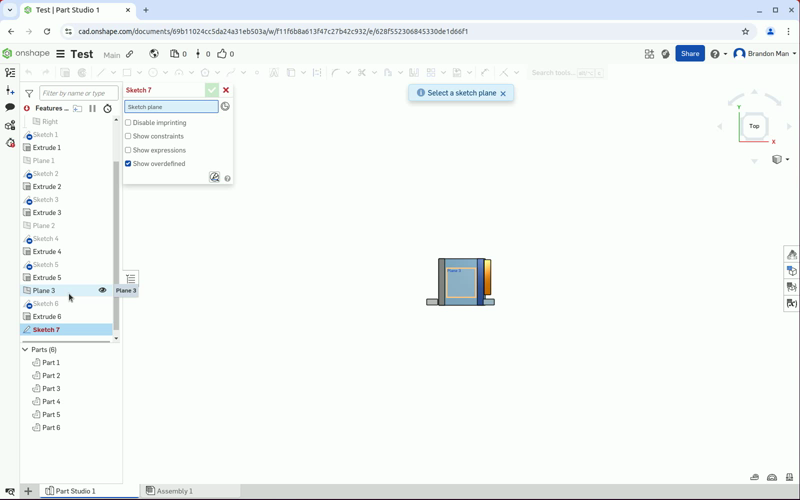
click(69, 293)
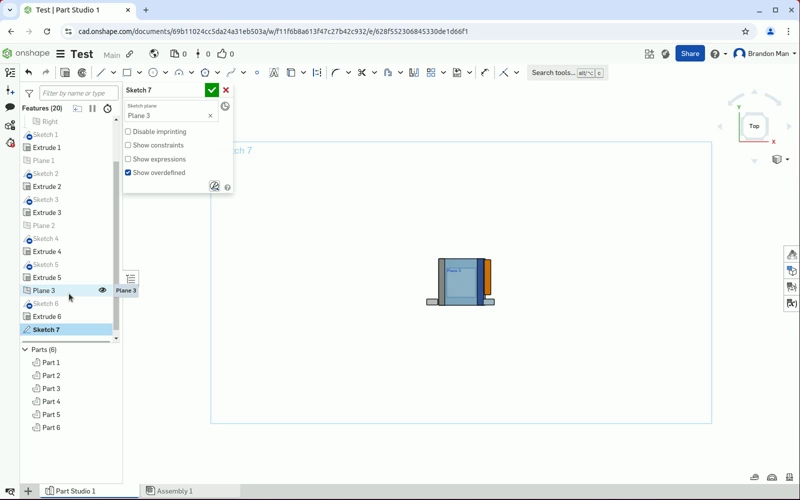
mouse_move(73, 352)
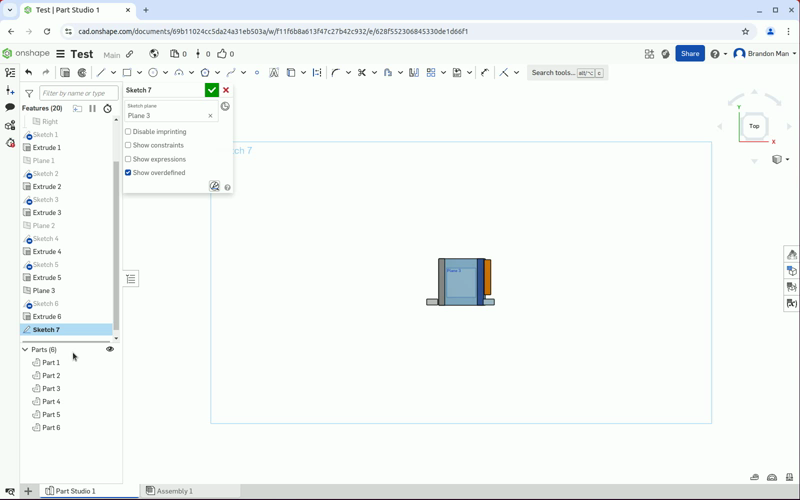
key(y)
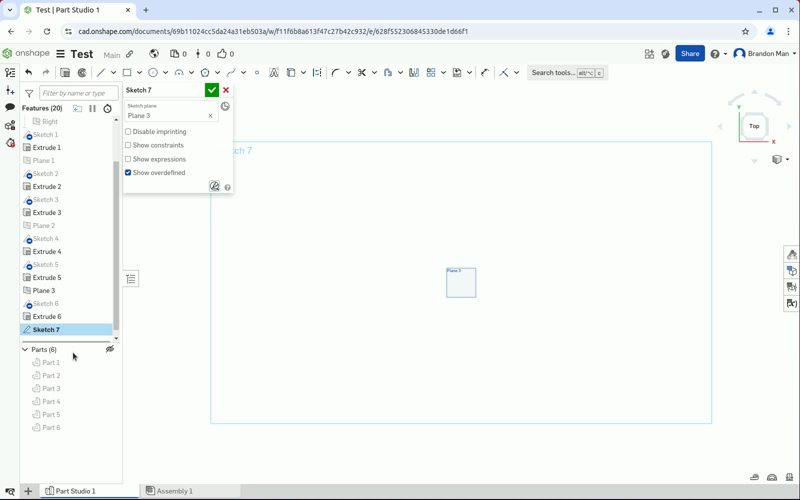
key(l)
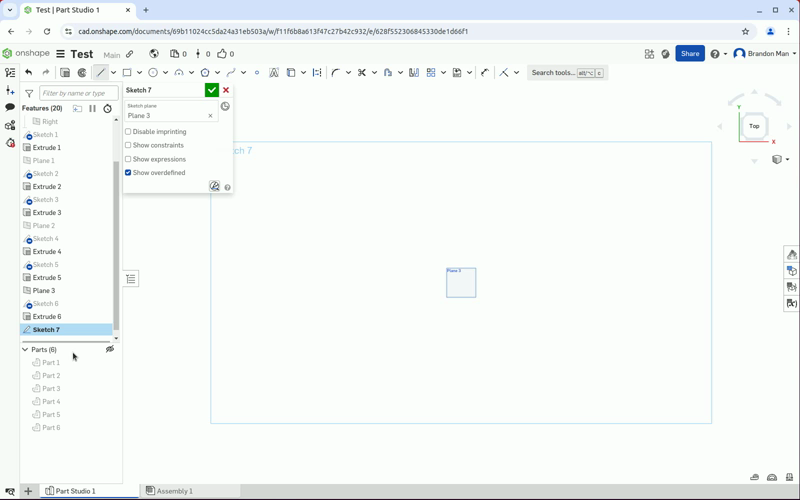
key_down(shift)
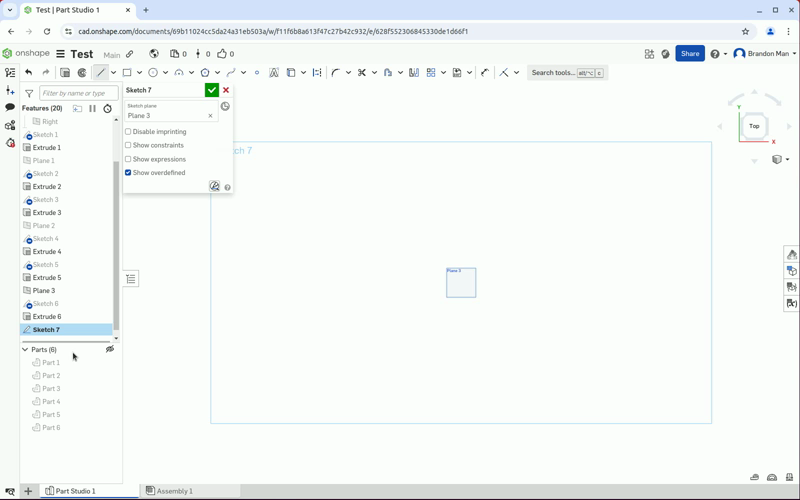
mouse_move(431, 294)
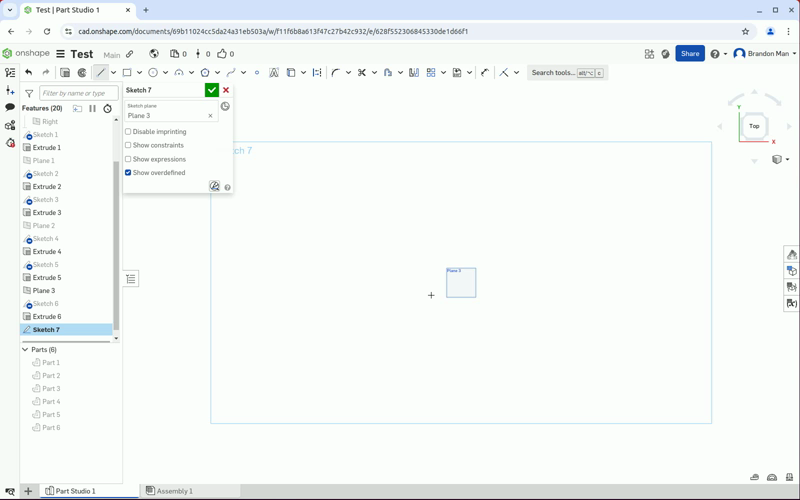
click(431, 294)
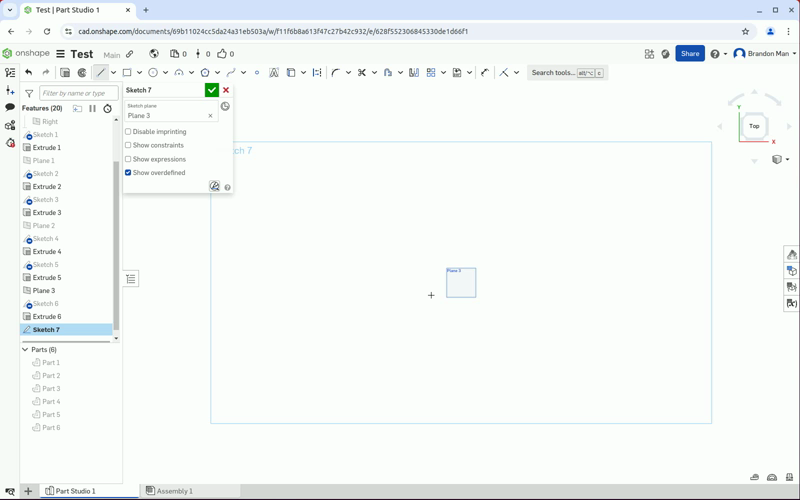
key_up(shift)
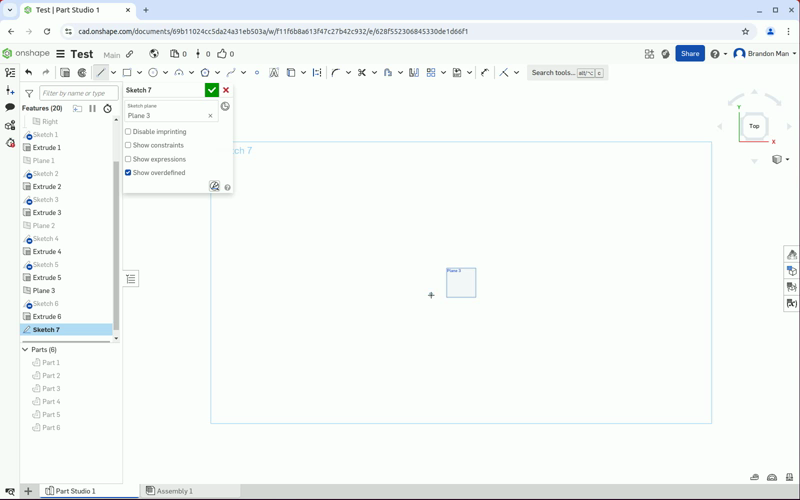
key_down(shift)
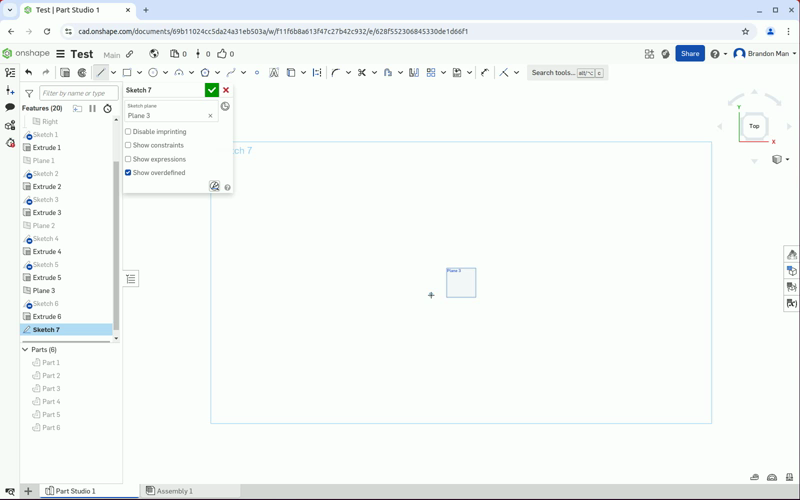
mouse_move(461, 294)
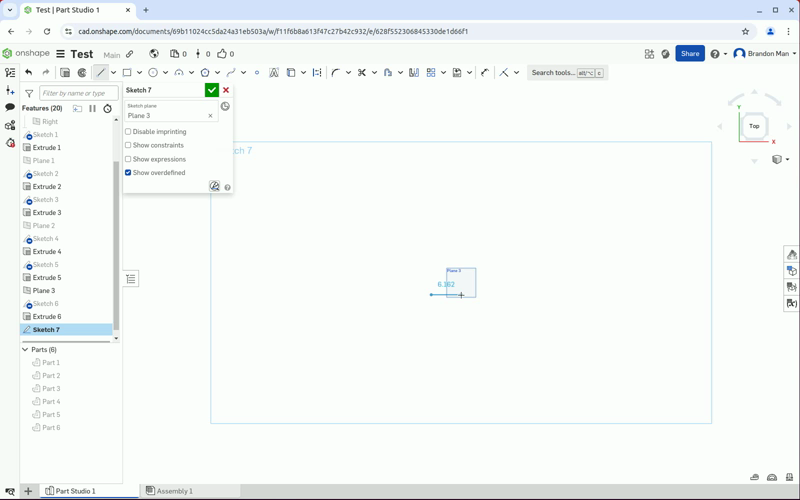
mouse_move(437, 294)
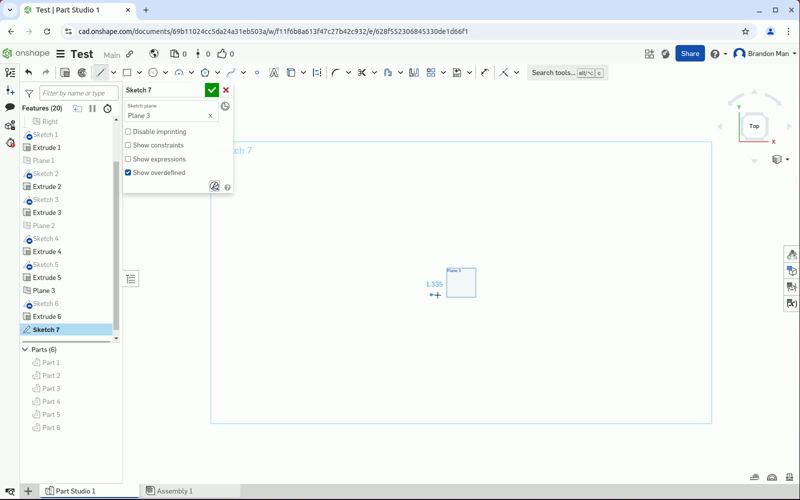
scroll(6)
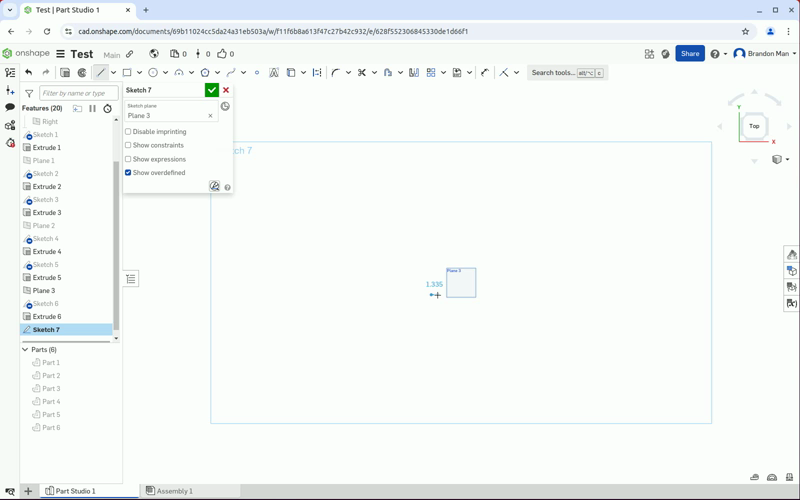
scroll(6)
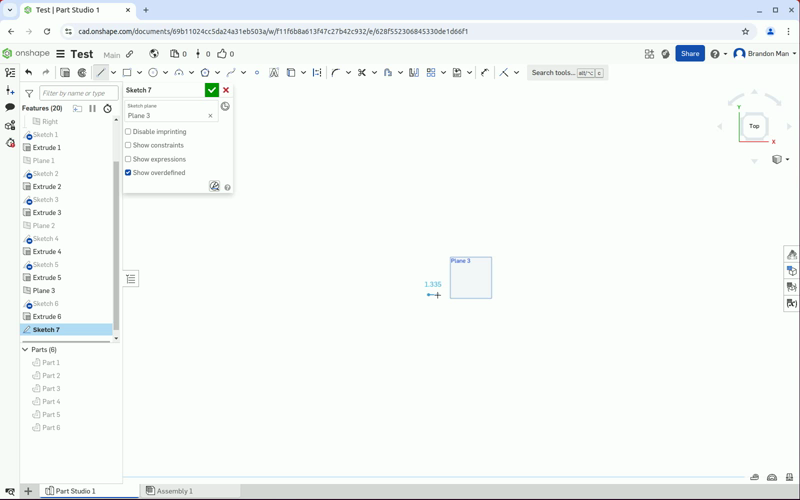
scroll(6)
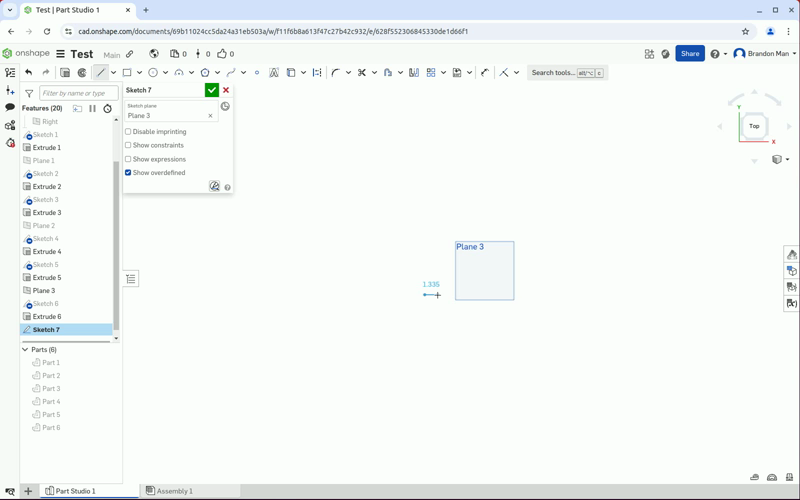
scroll(6)
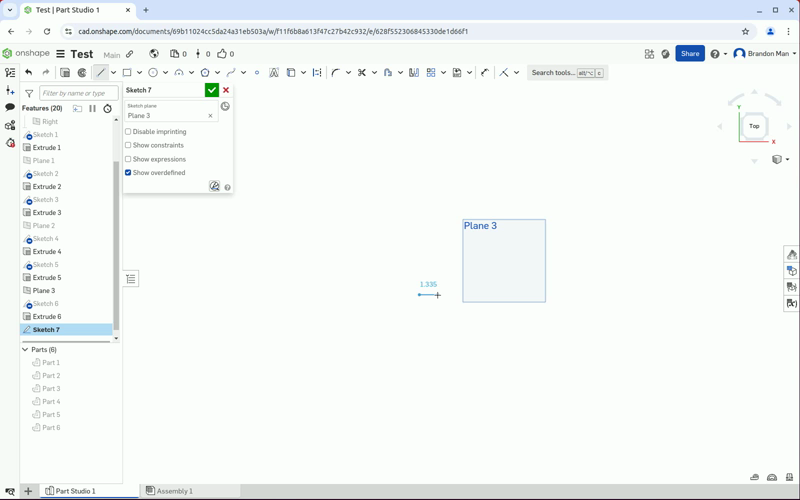
scroll(6)
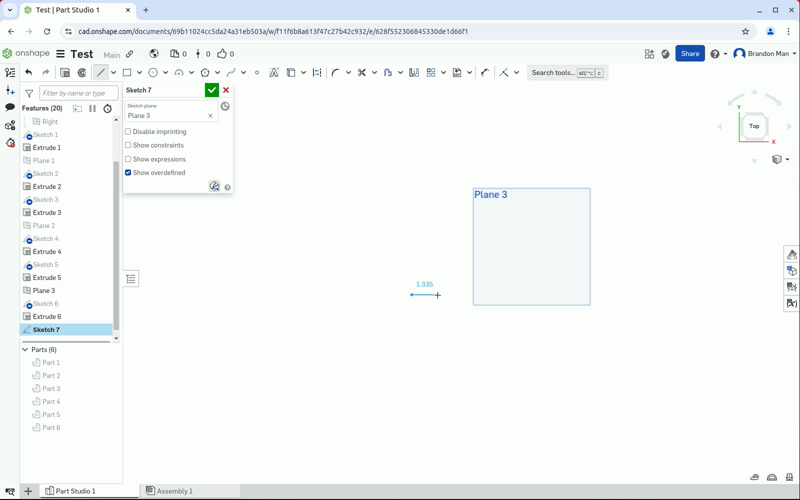
scroll(6)
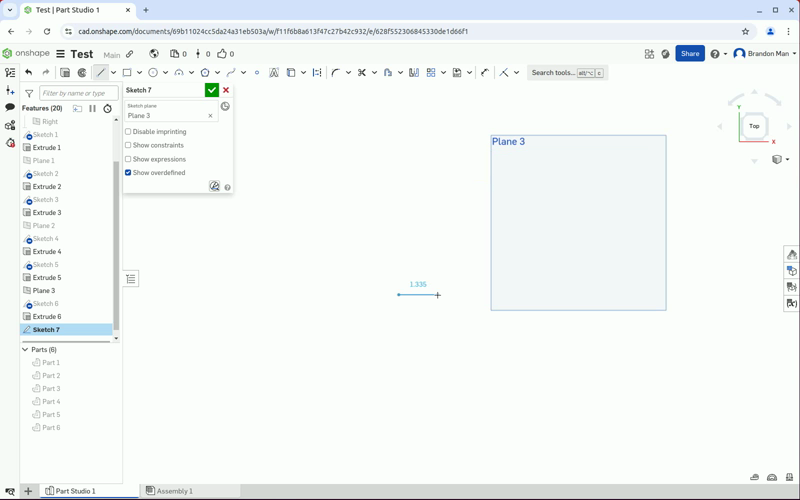
scroll(6)
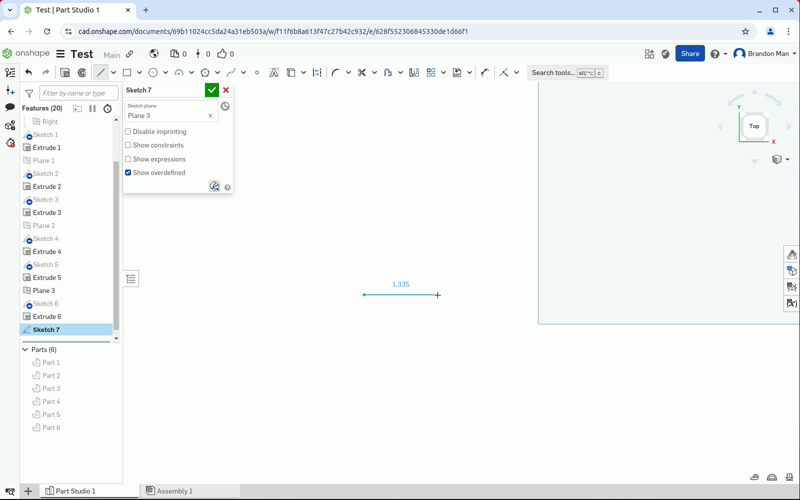
click(437, 294)
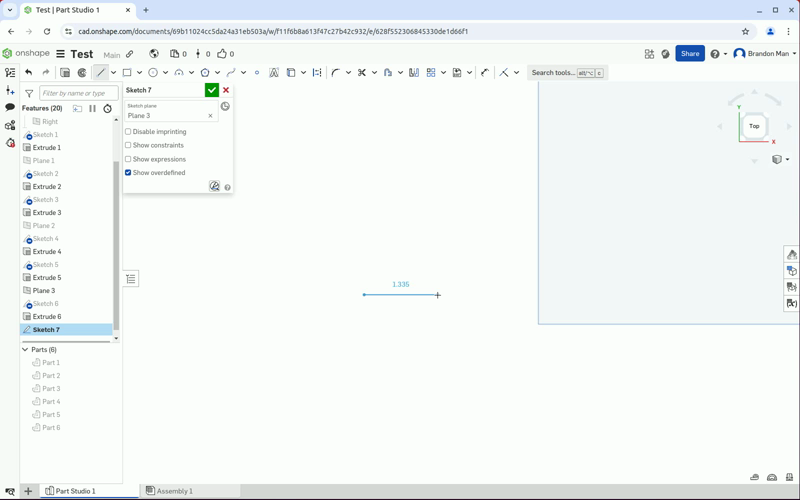
scroll(-6)
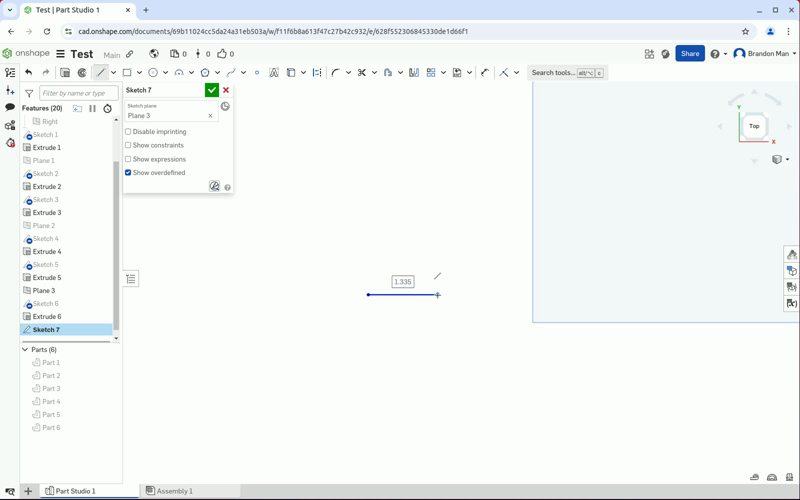
scroll(-6)
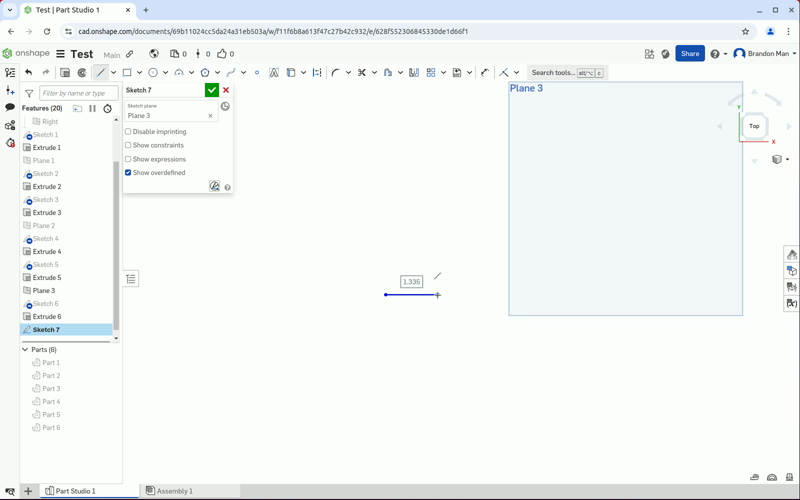
scroll(-6)
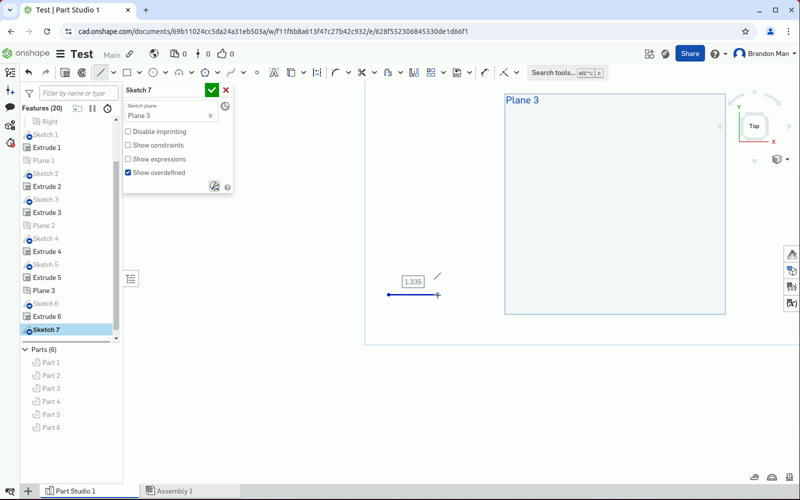
scroll(-6)
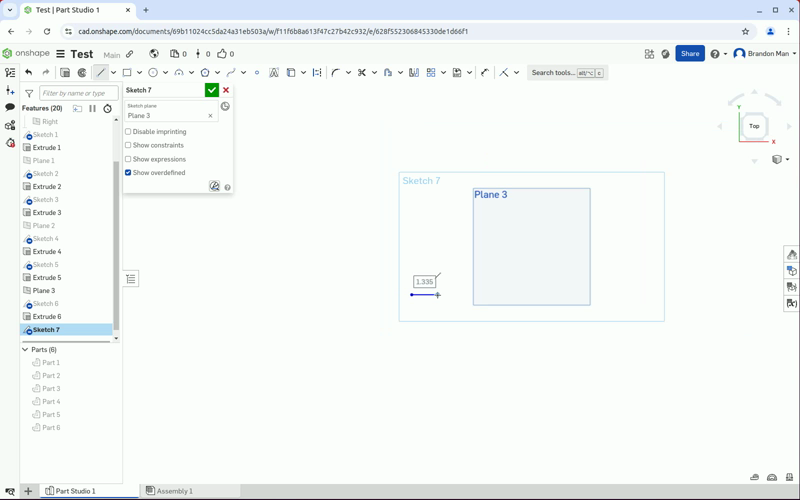
scroll(-6)
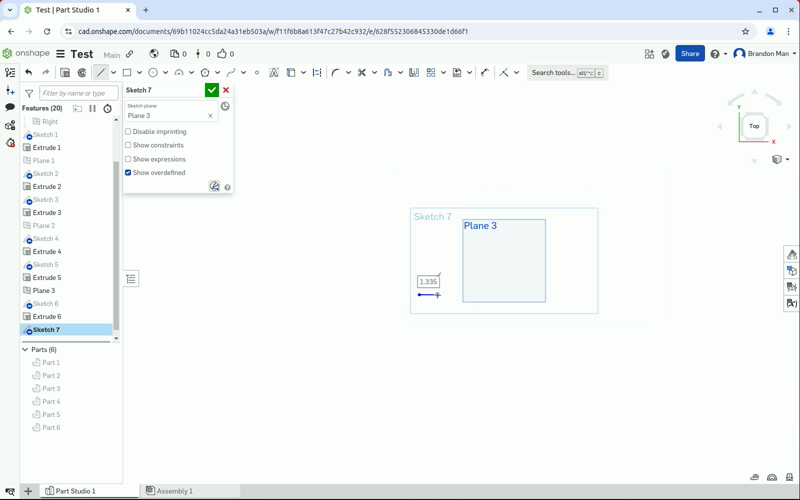
scroll(-6)
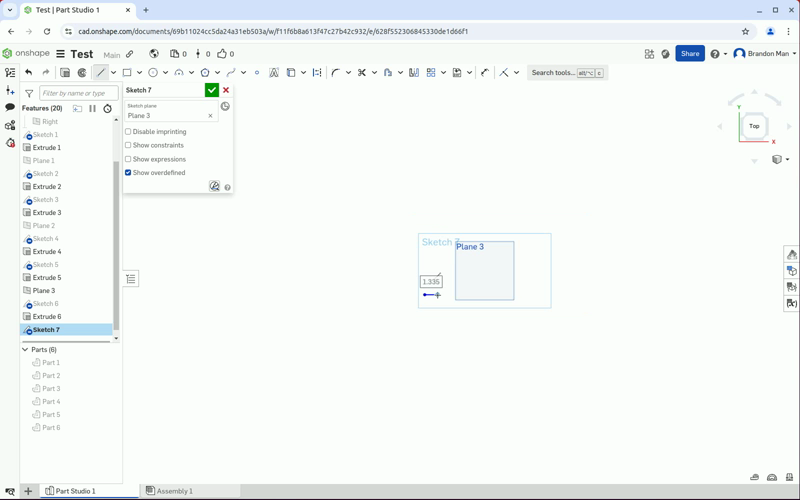
scroll(-6)
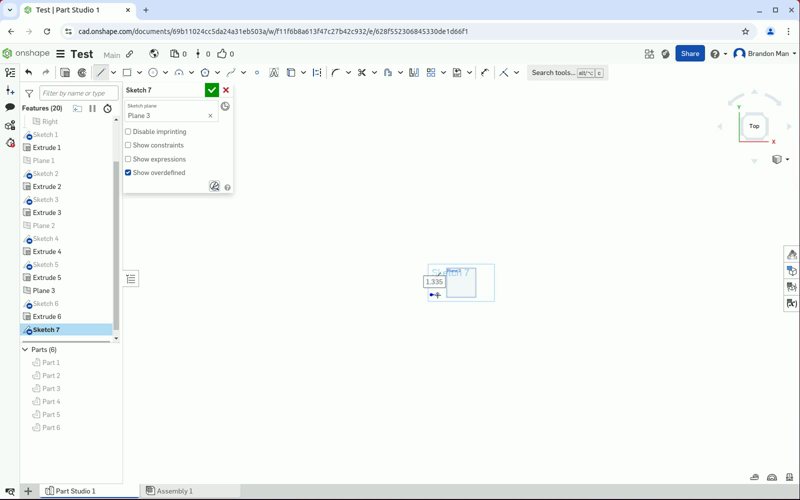
key_up(shift)
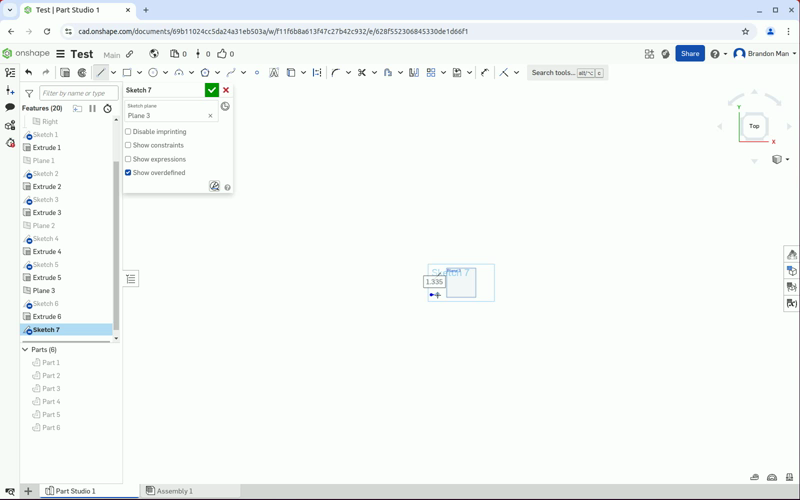
key_down(shift)
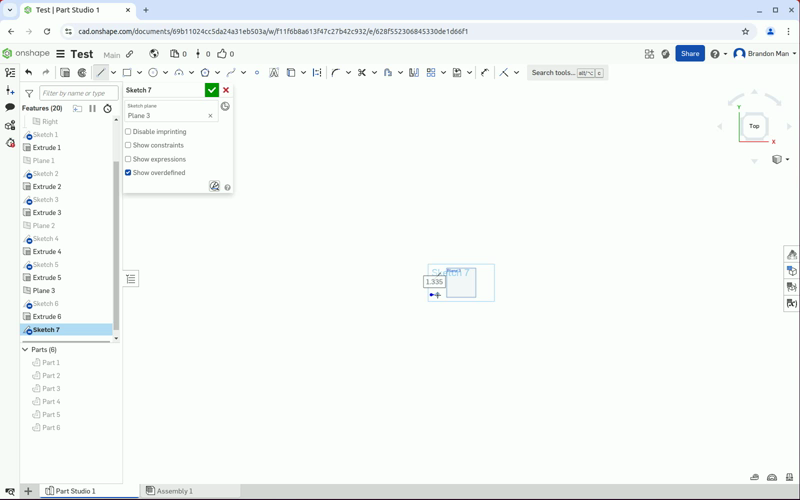
mouse_move(467, 294)
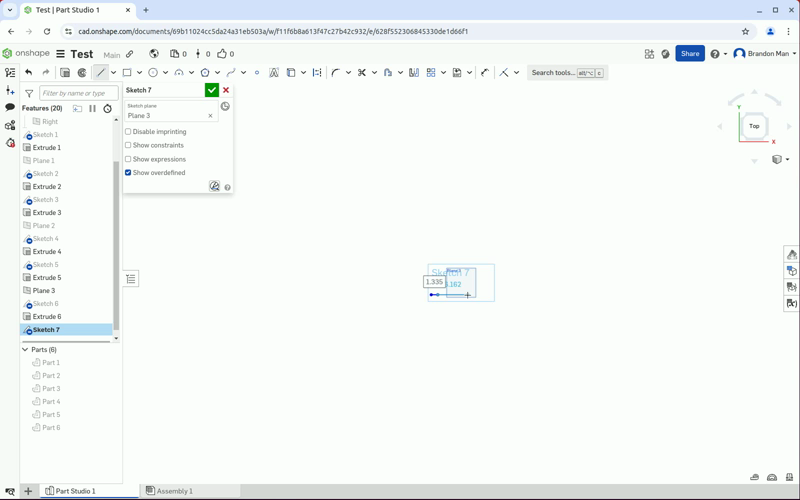
mouse_move(437, 259)
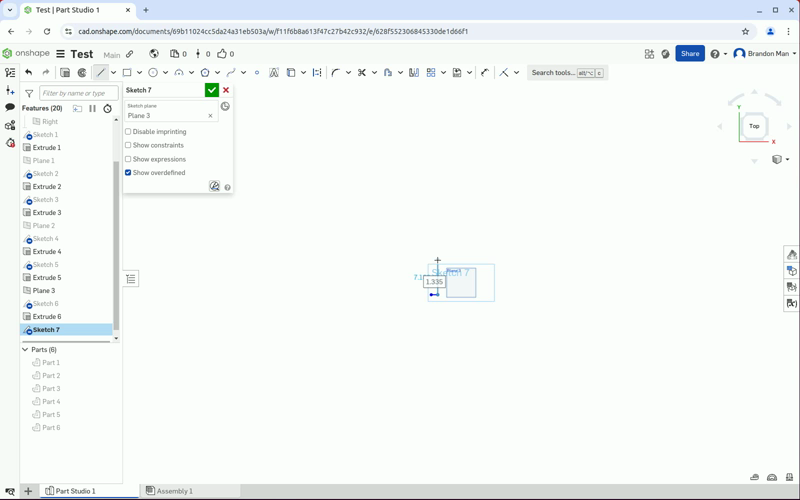
click(437, 259)
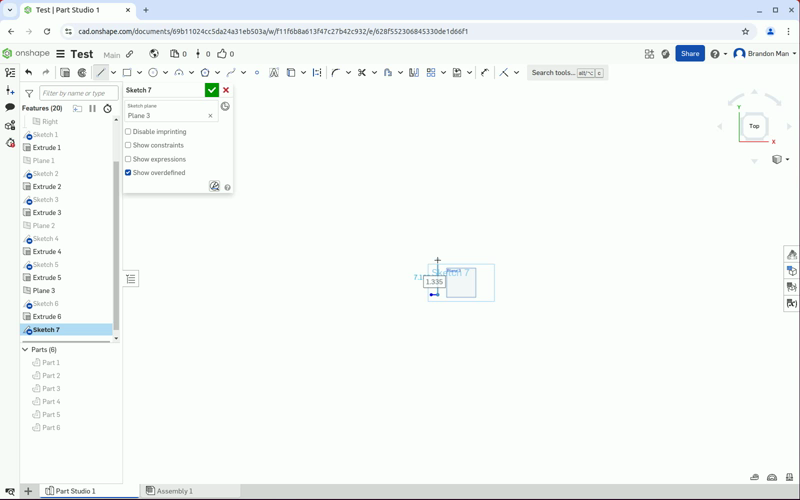
key_up(shift)
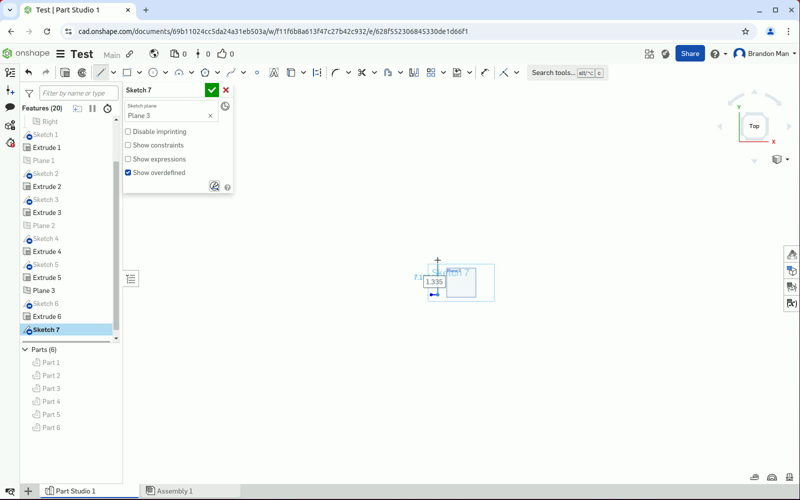
key_down(shift)
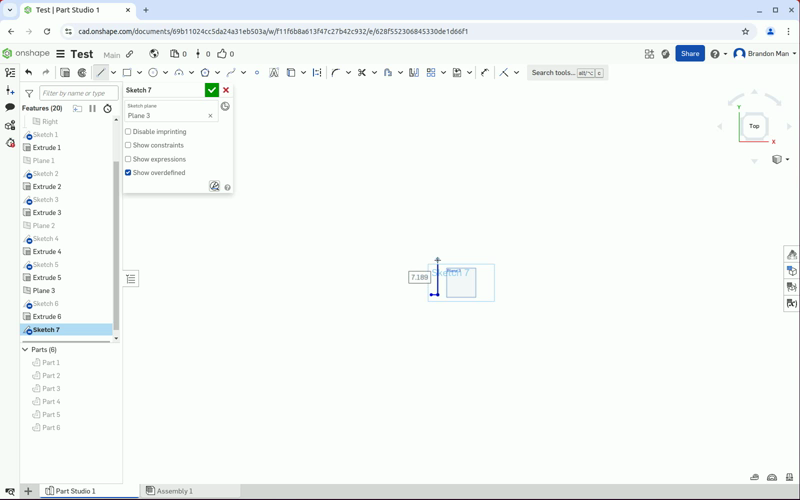
mouse_move(467, 259)
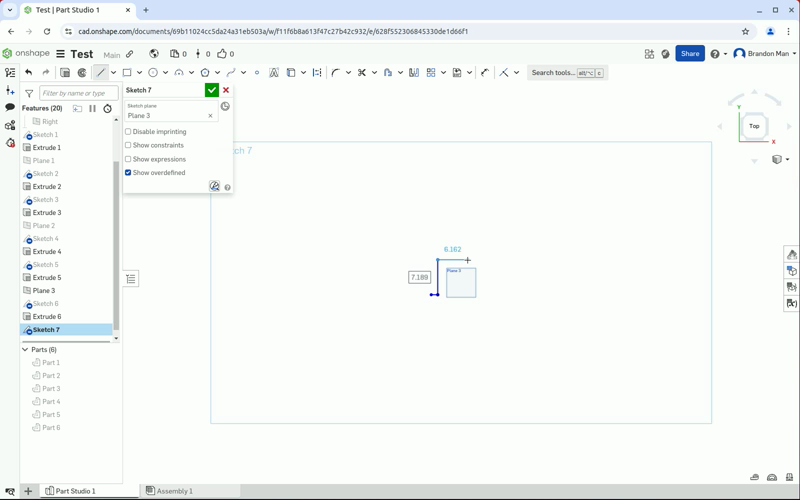
mouse_move(431, 259)
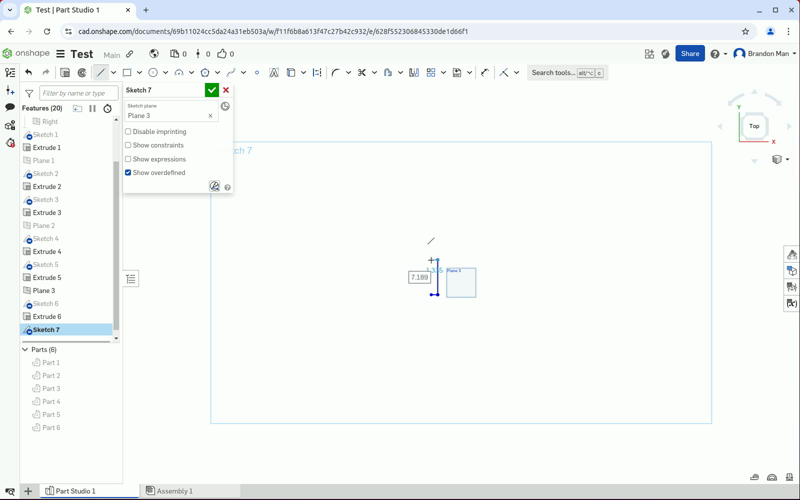
scroll(6)
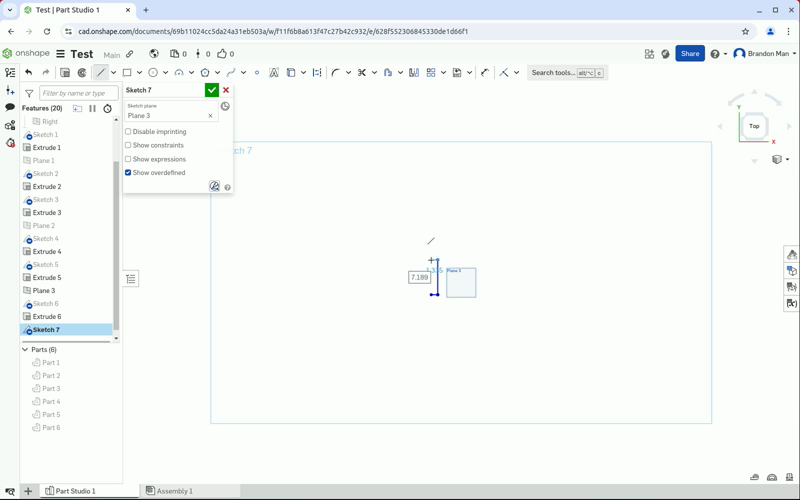
scroll(6)
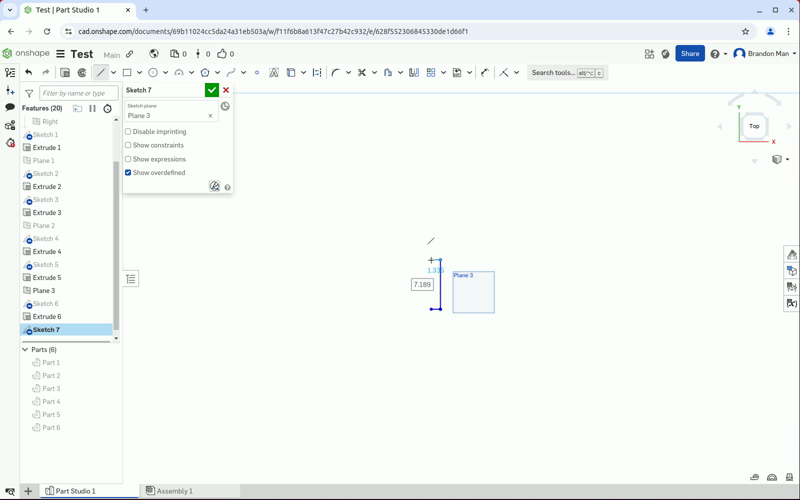
scroll(6)
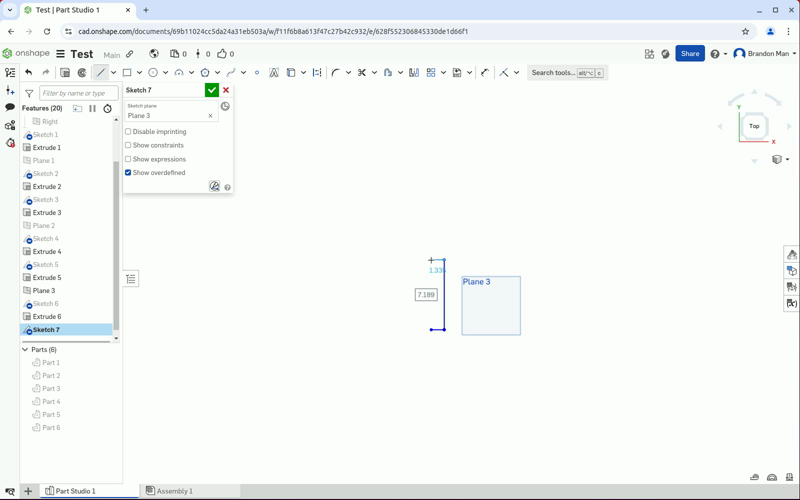
scroll(6)
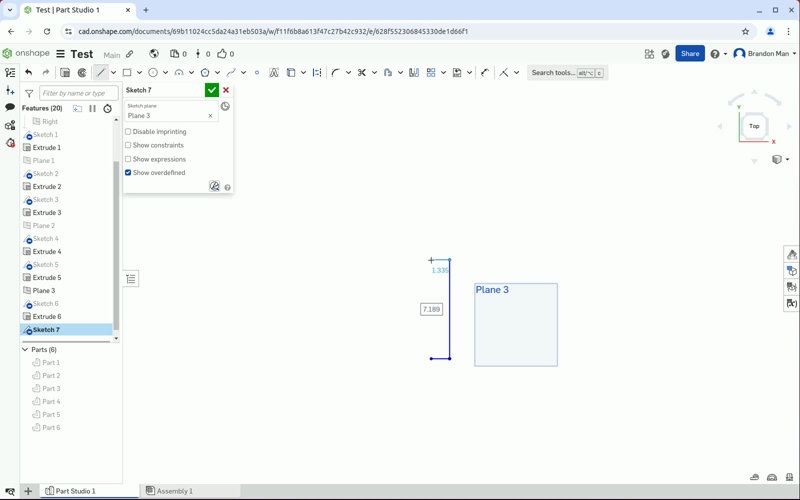
scroll(6)
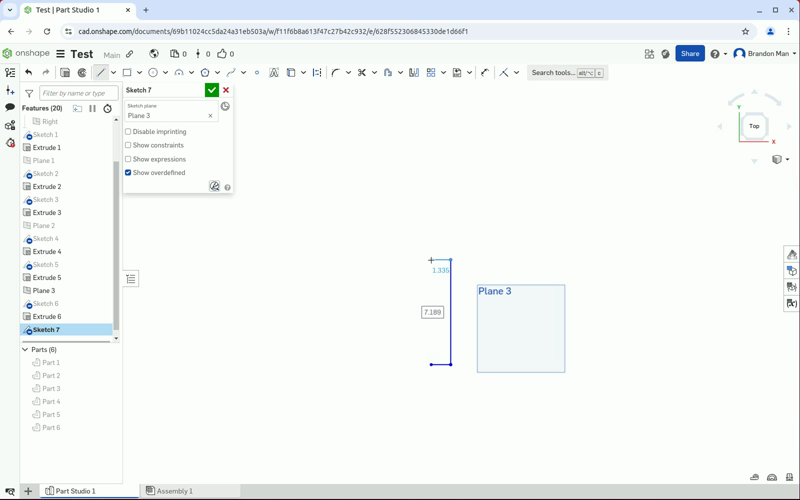
scroll(6)
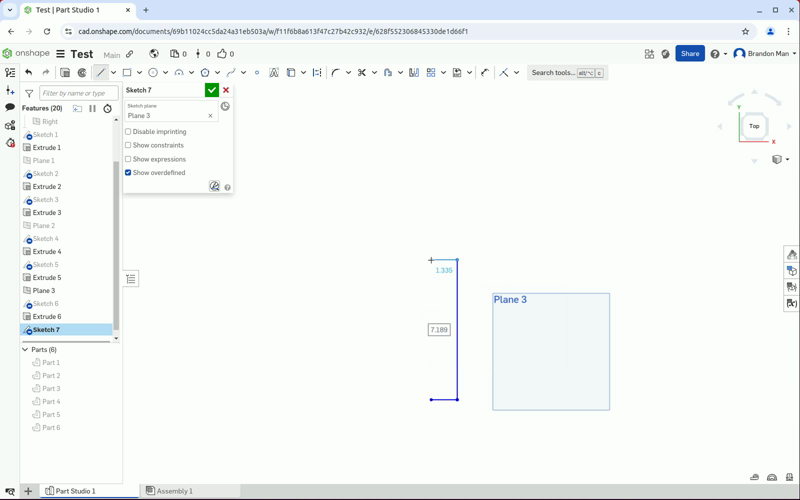
scroll(6)
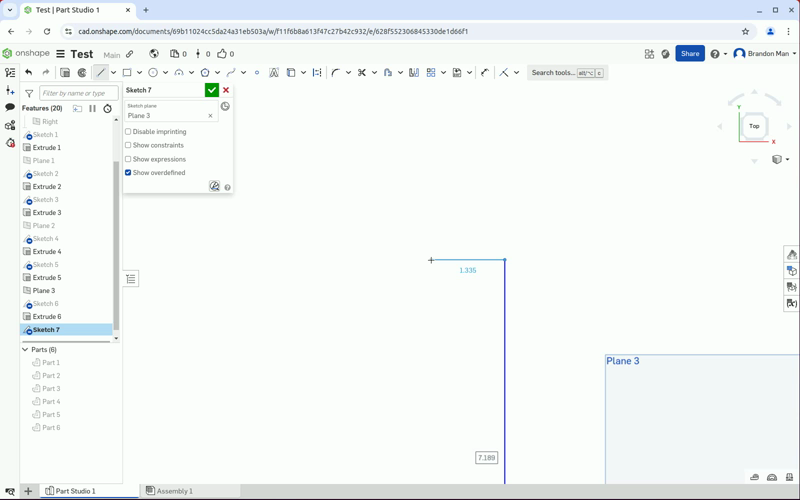
click(431, 259)
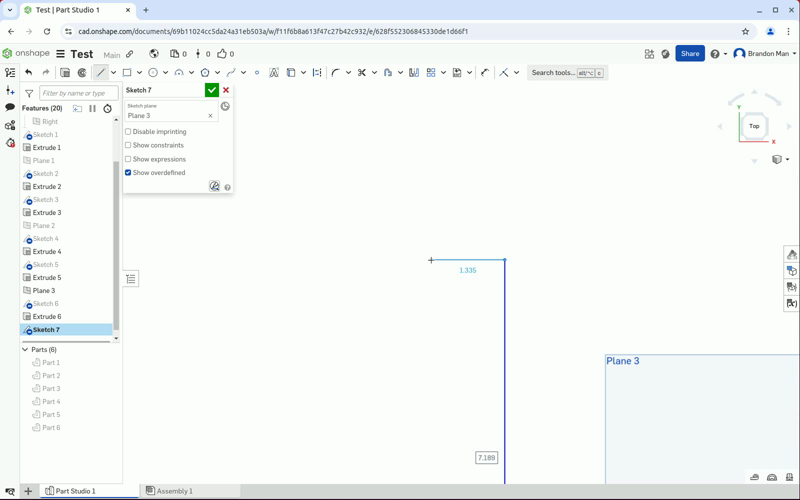
scroll(-6)
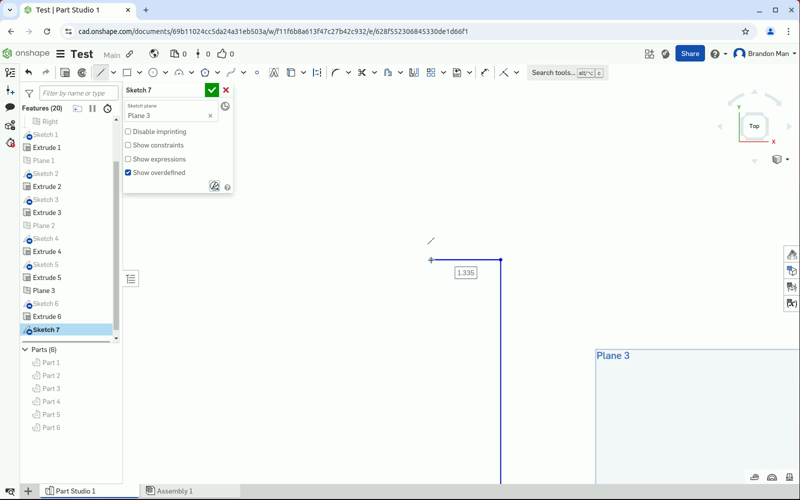
scroll(-6)
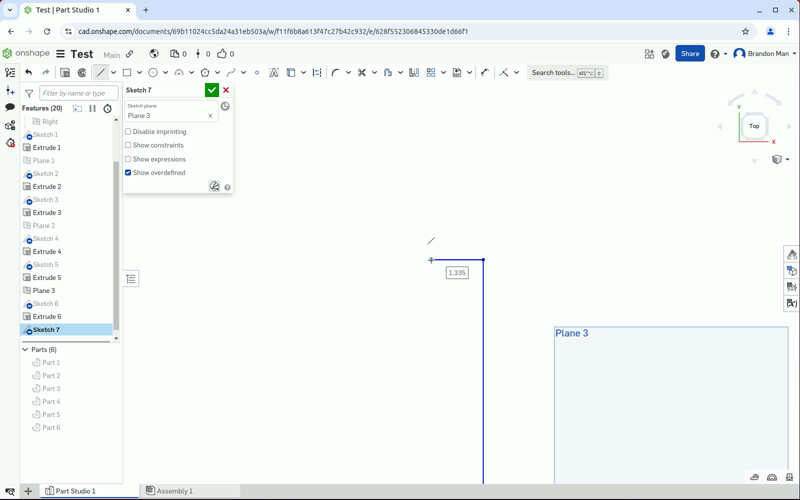
scroll(-6)
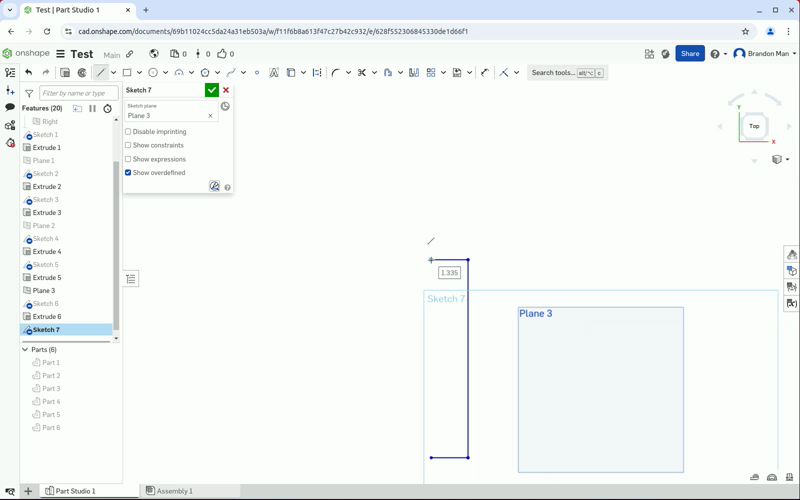
scroll(-6)
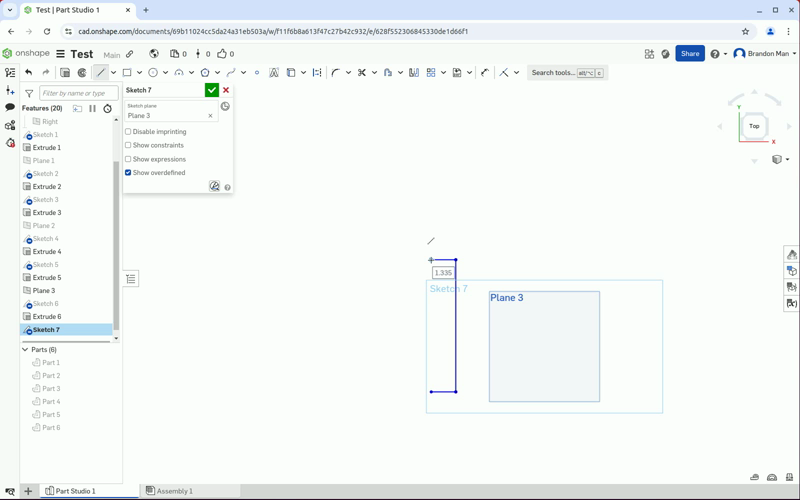
scroll(-6)
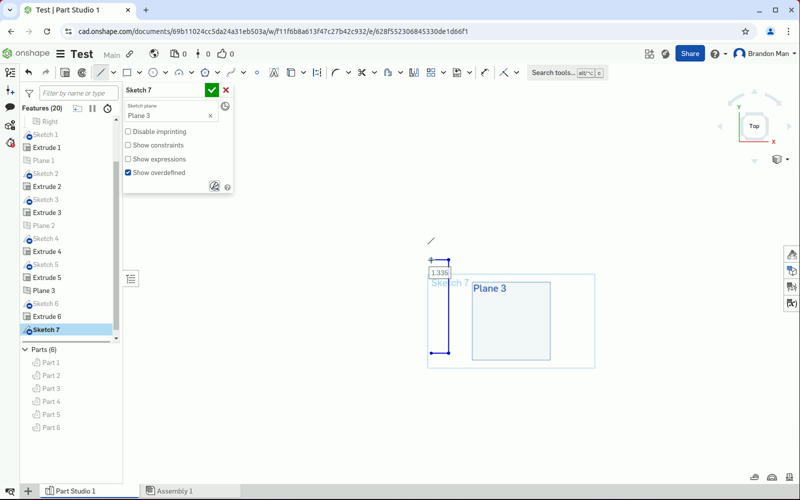
scroll(-6)
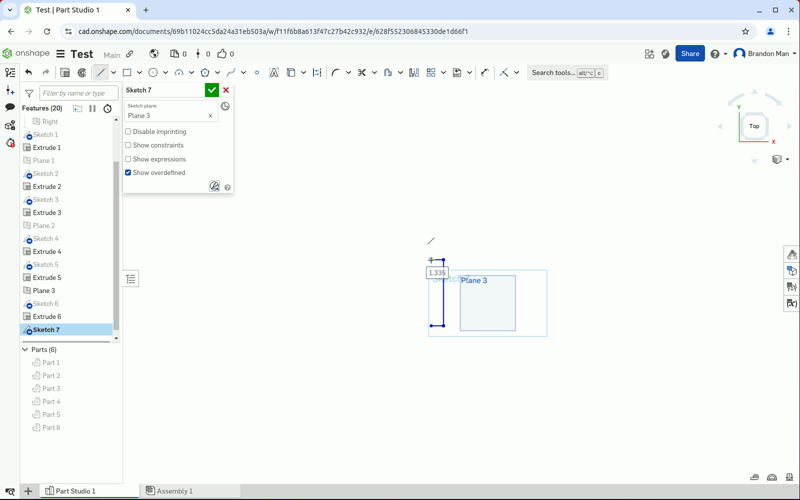
scroll(-6)
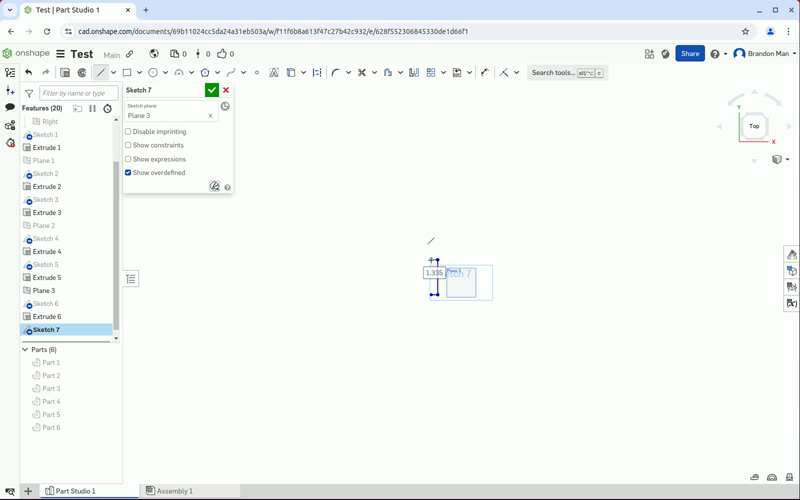
key_up(shift)
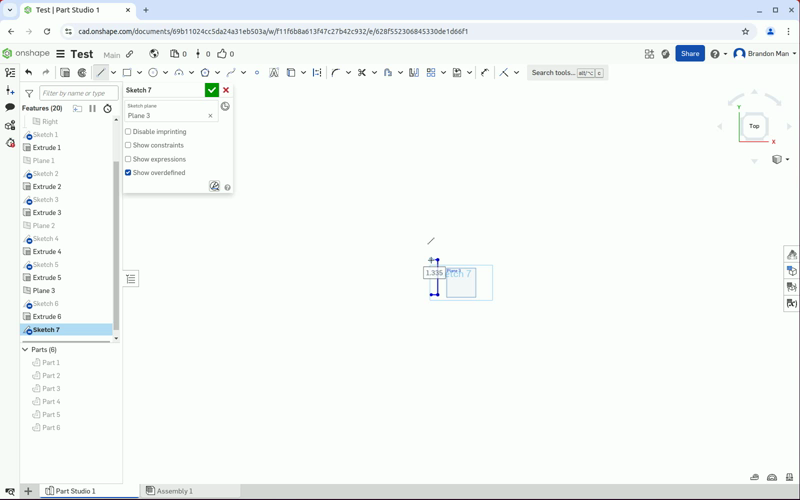
mouse_move(461, 259)
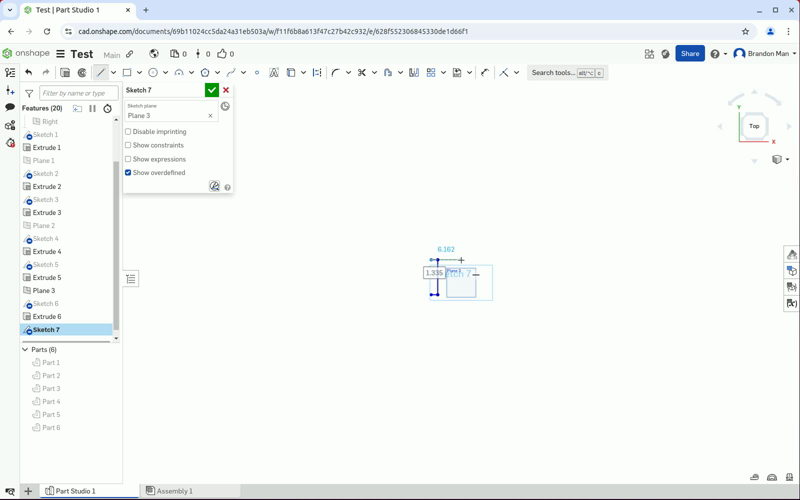
key_down(shift)
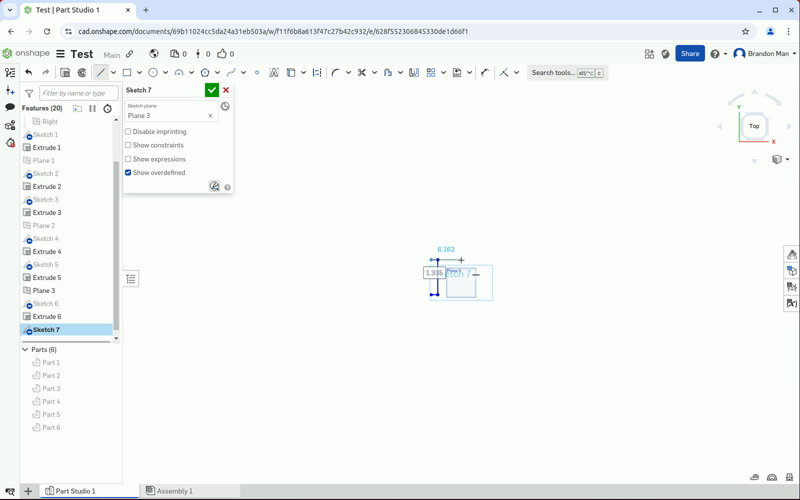
mouse_move(431, 294)
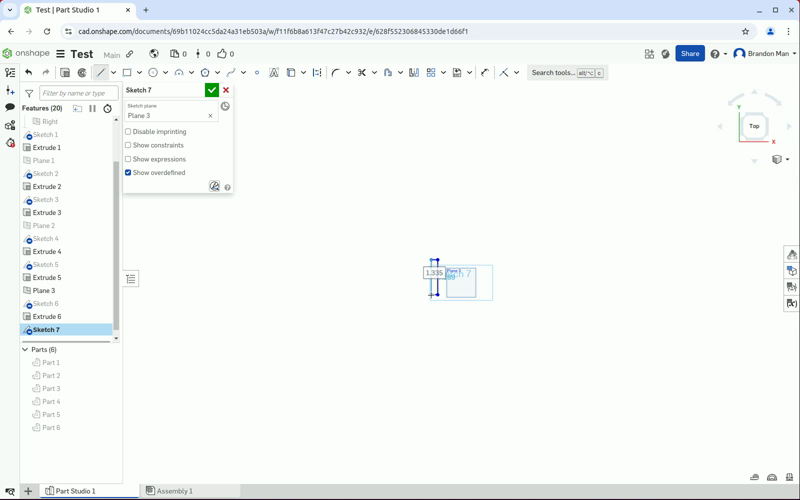
key_up(shift)
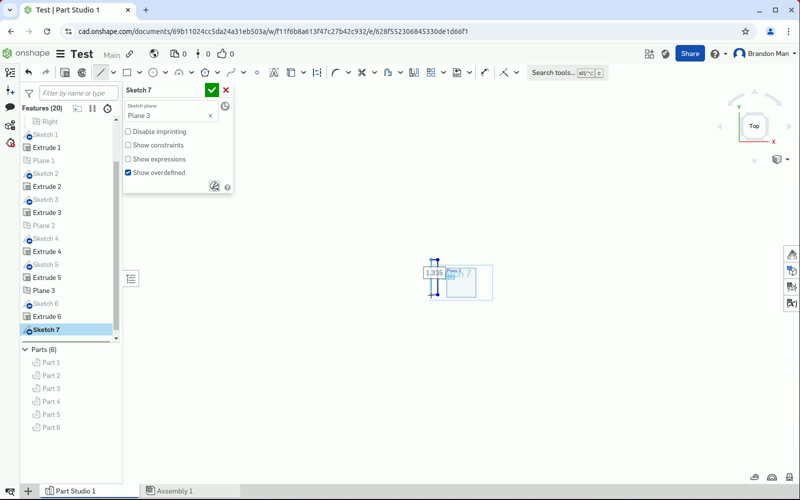
click(431, 294)
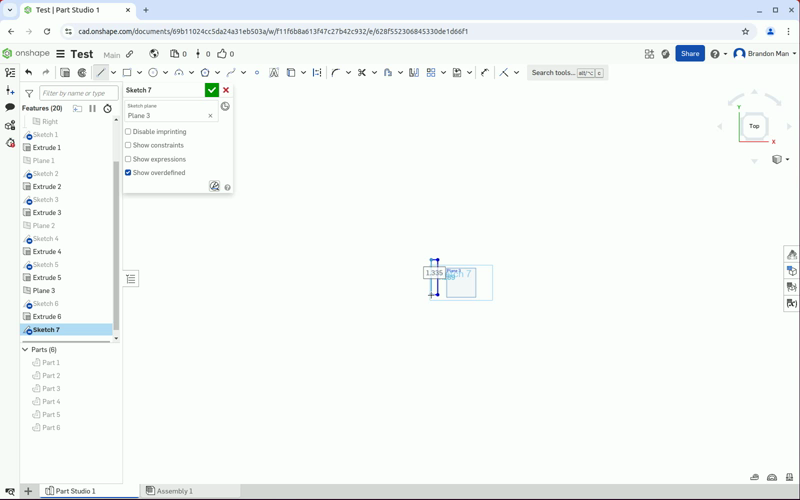
key(esc)
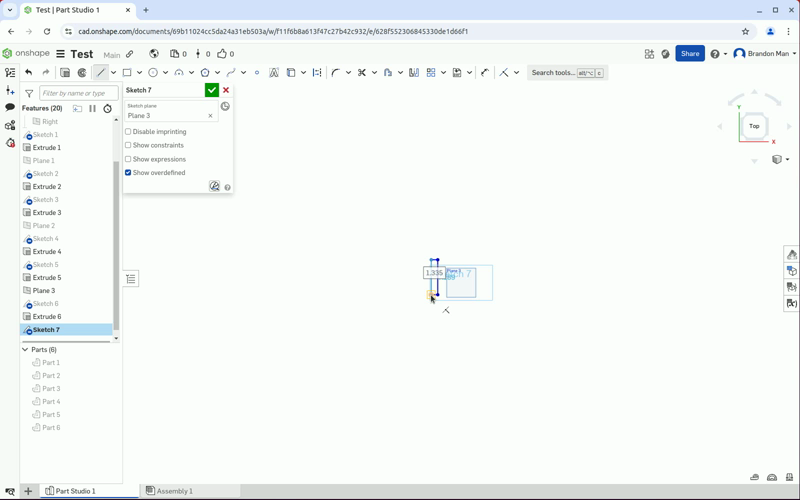
mouse_move(434, 268)
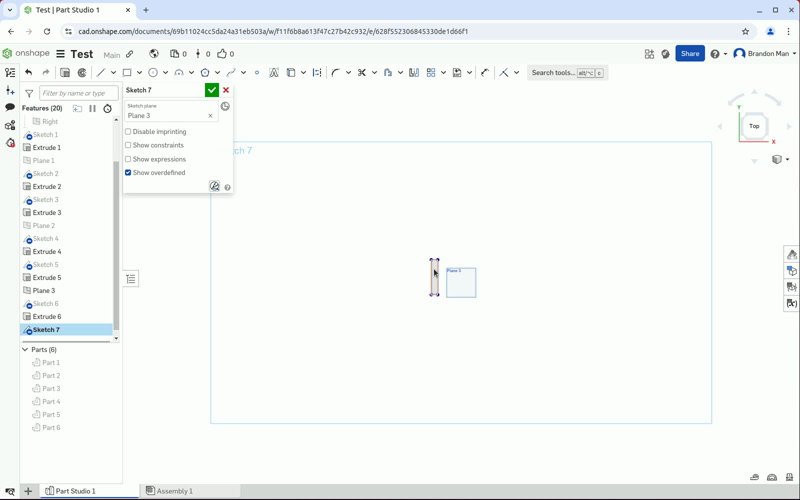
scroll(6)
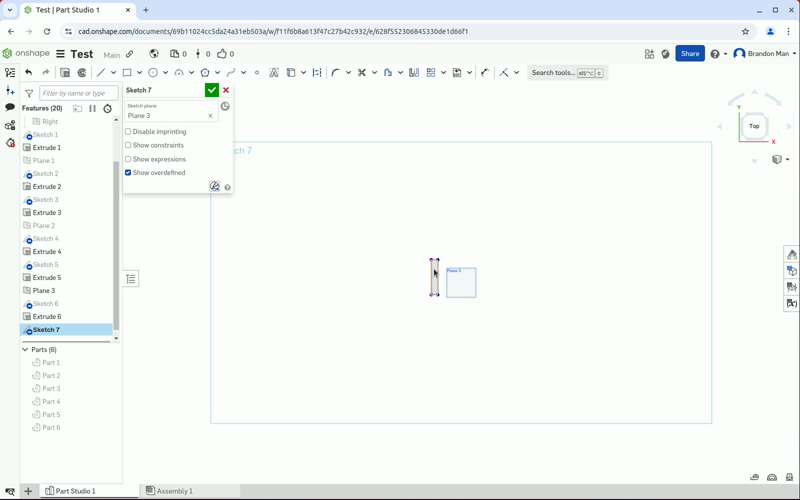
scroll(6)
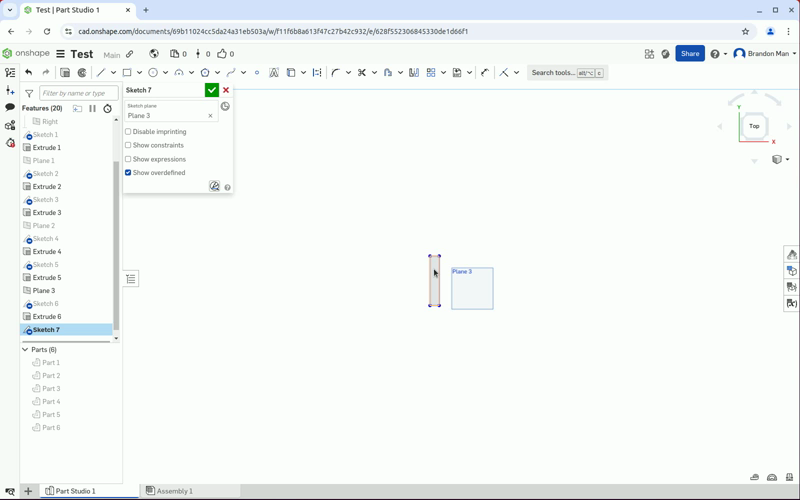
scroll(6)
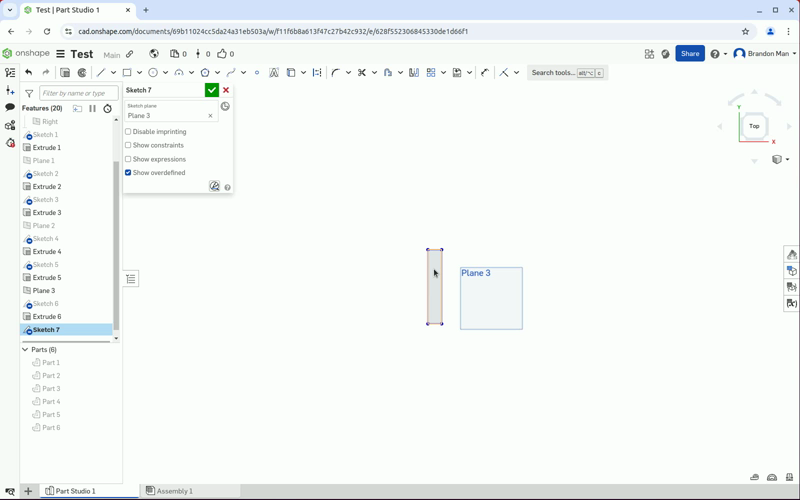
scroll(6)
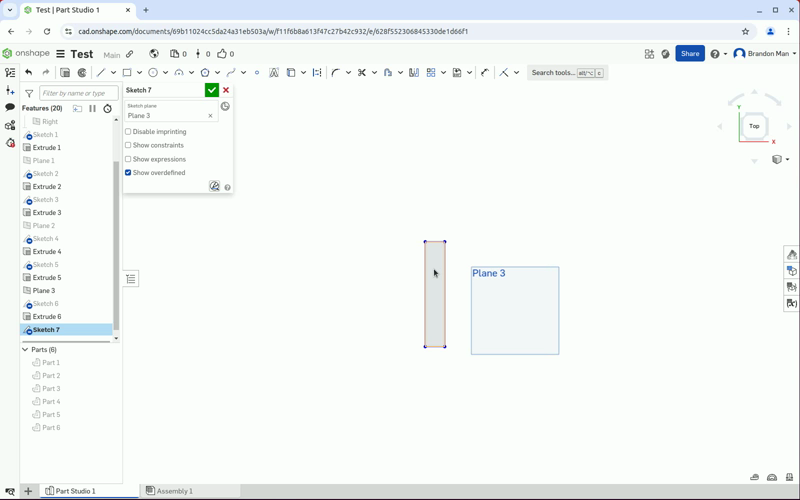
scroll(6)
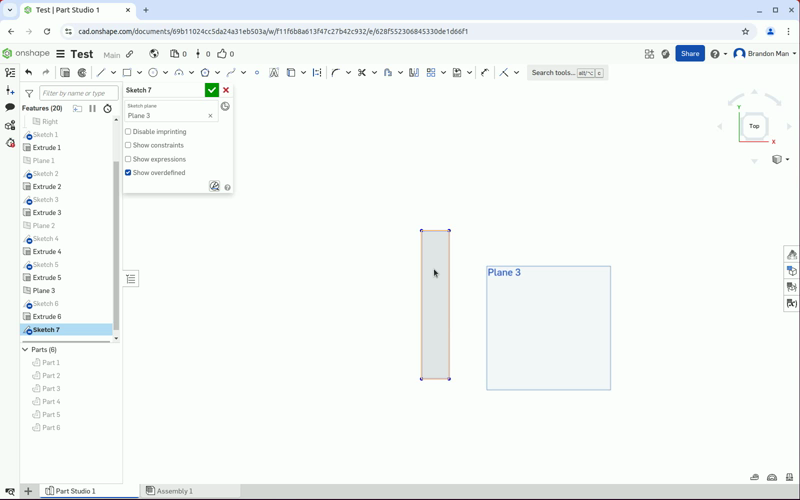
scroll(6)
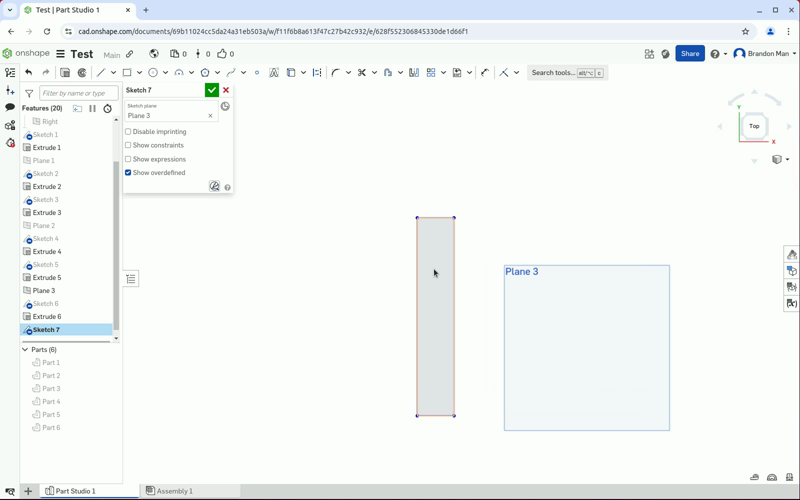
scroll(6)
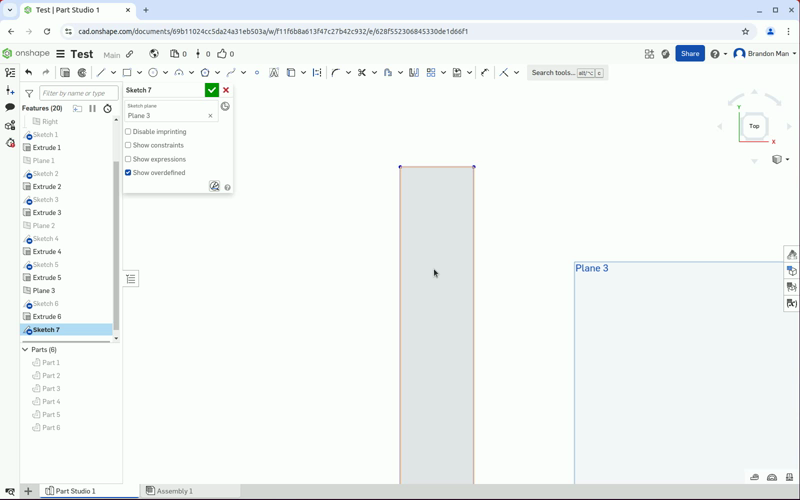
click(434, 268)
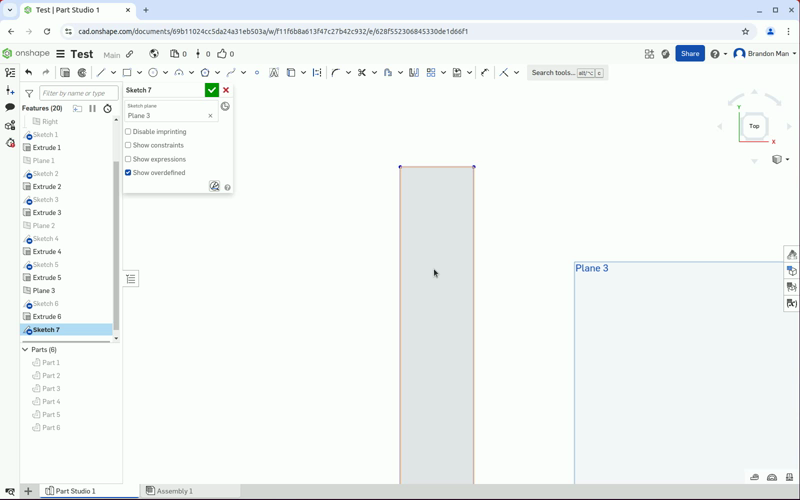
scroll(-6)
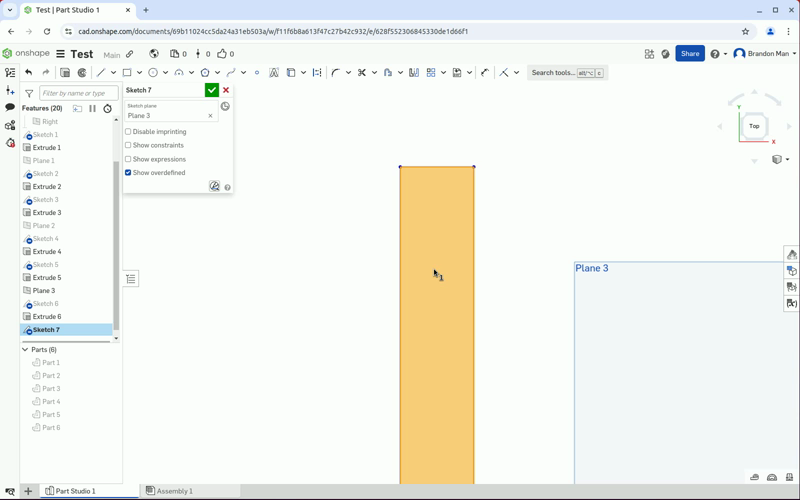
scroll(-6)
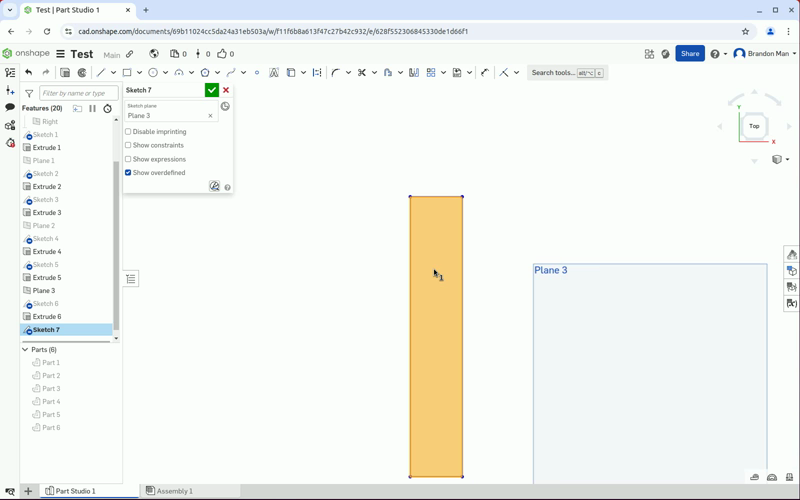
scroll(-6)
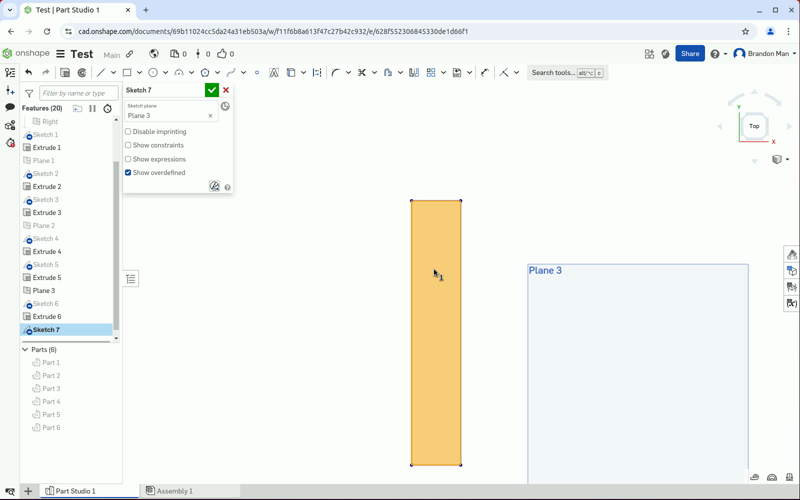
scroll(-6)
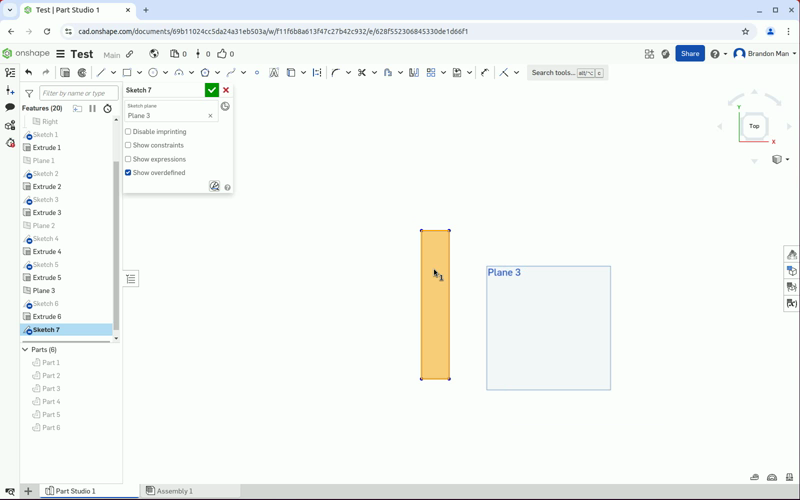
scroll(-6)
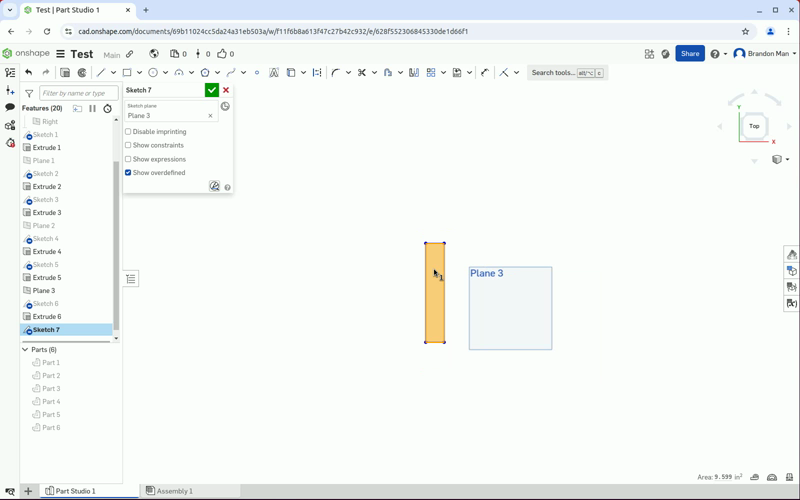
scroll(-6)
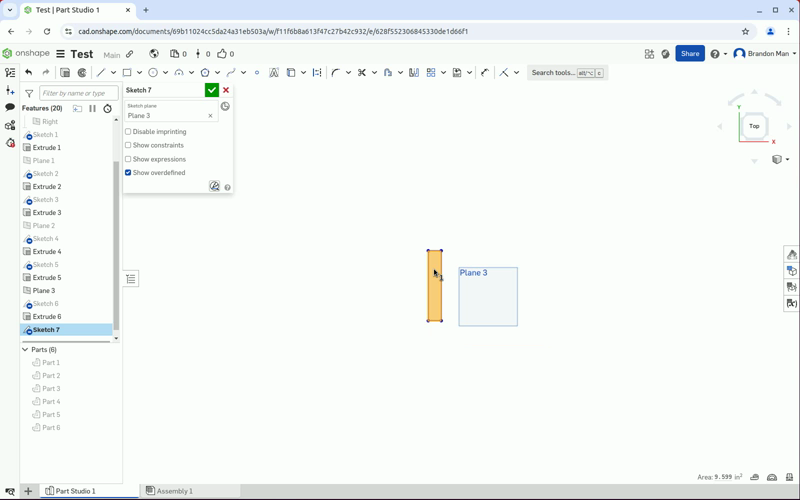
scroll(-6)
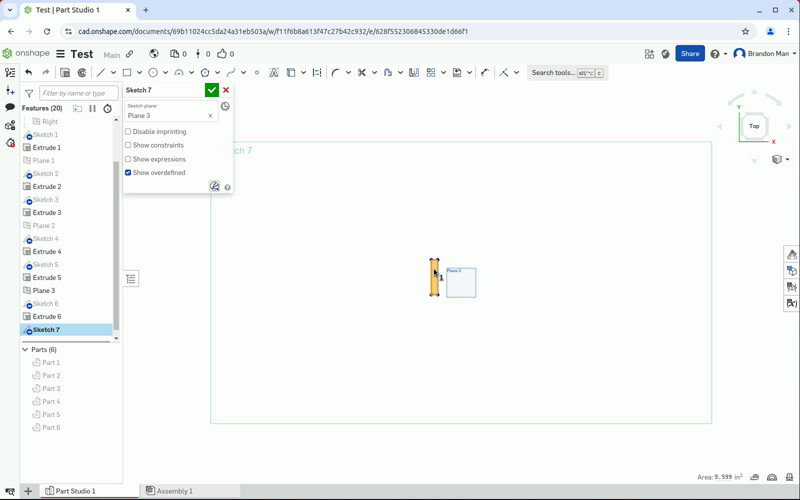
mouse_move(73, 352)
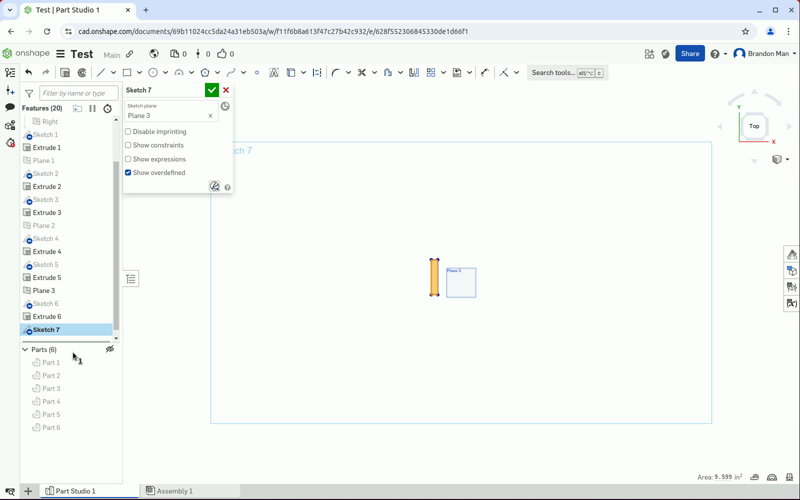
key(shift+y)
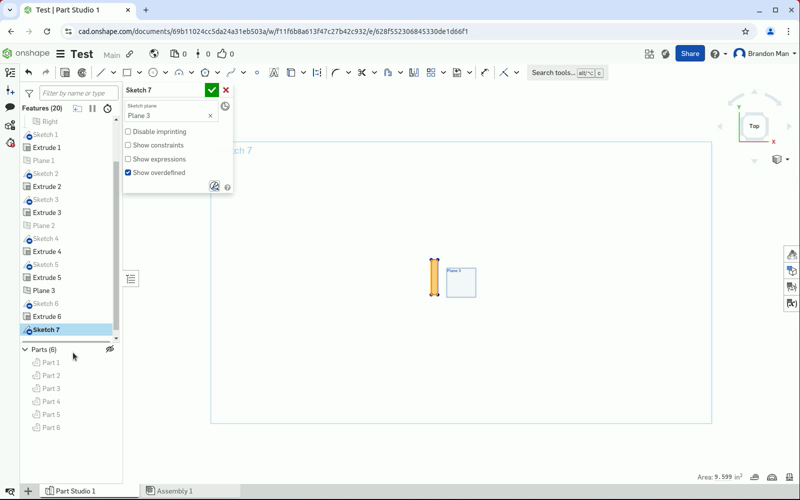
key(shift+e)
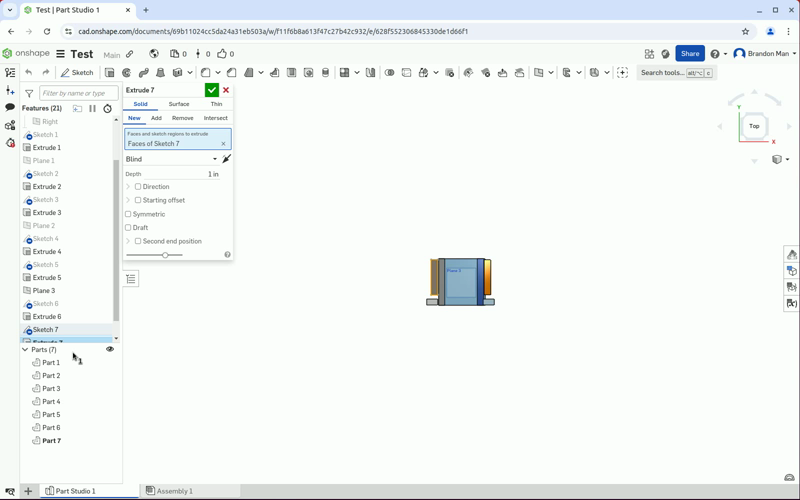
mouse_move(143, 106)
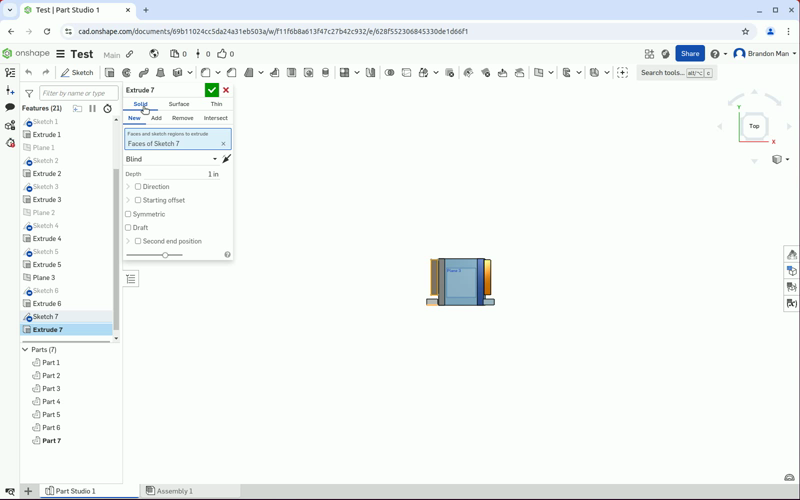
click(143, 106)
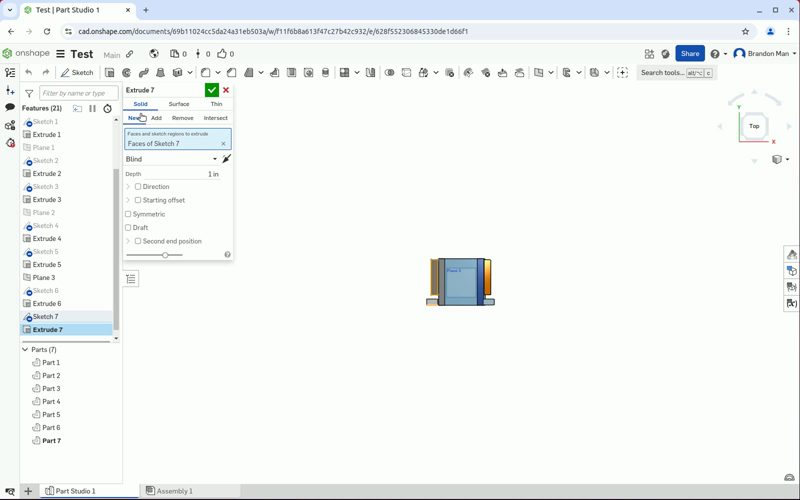
mouse_move(137, 120)
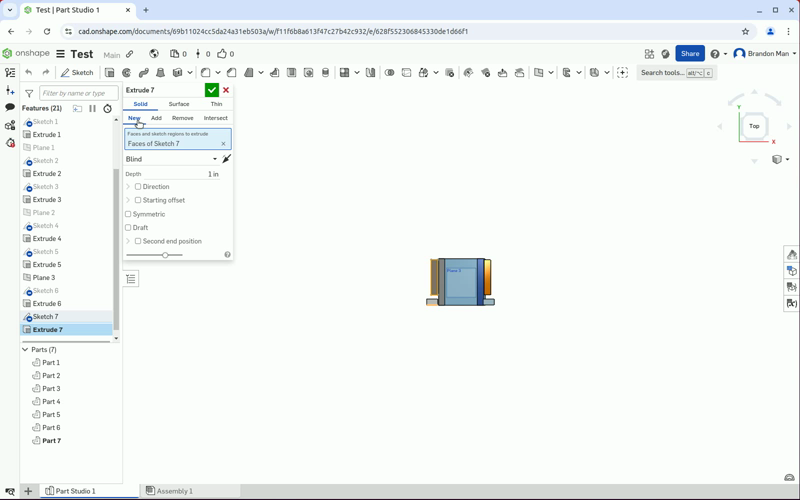
click(137, 120)
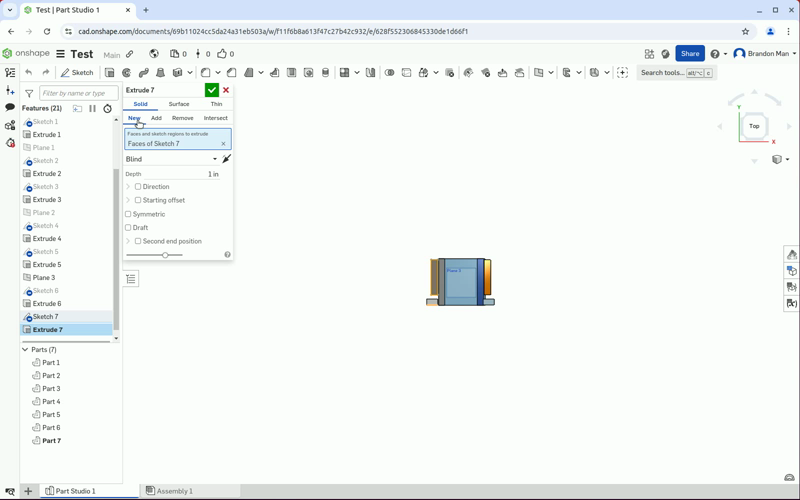
key(tab, 4)
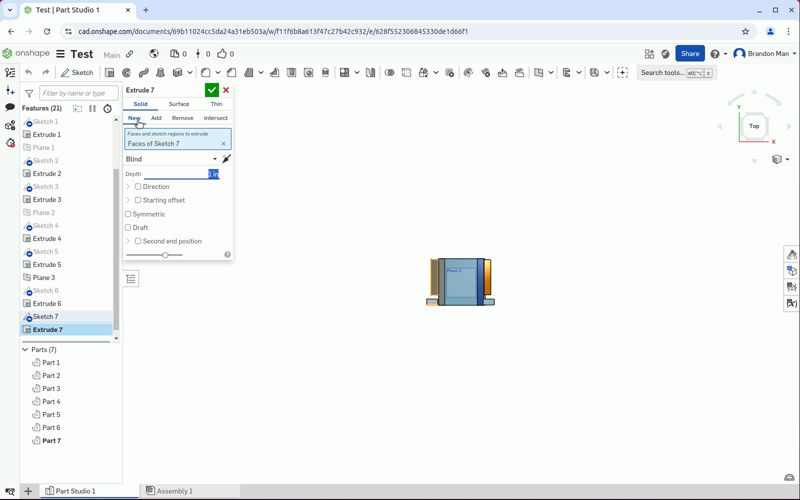
text(6.258)
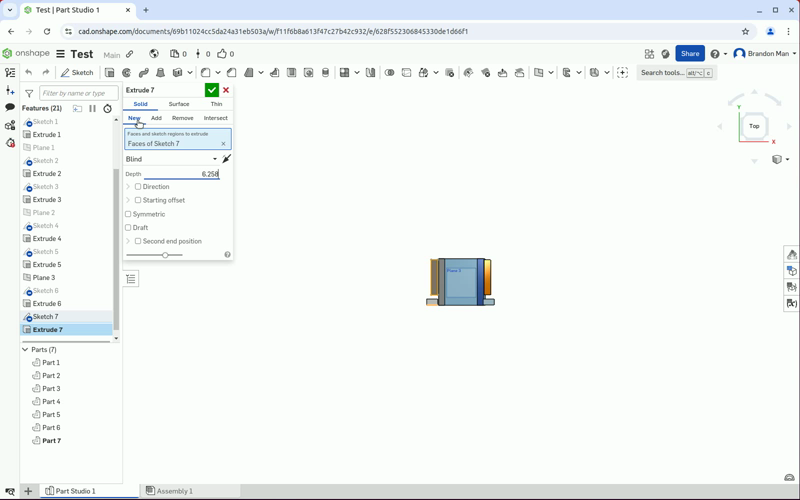
key(enter)
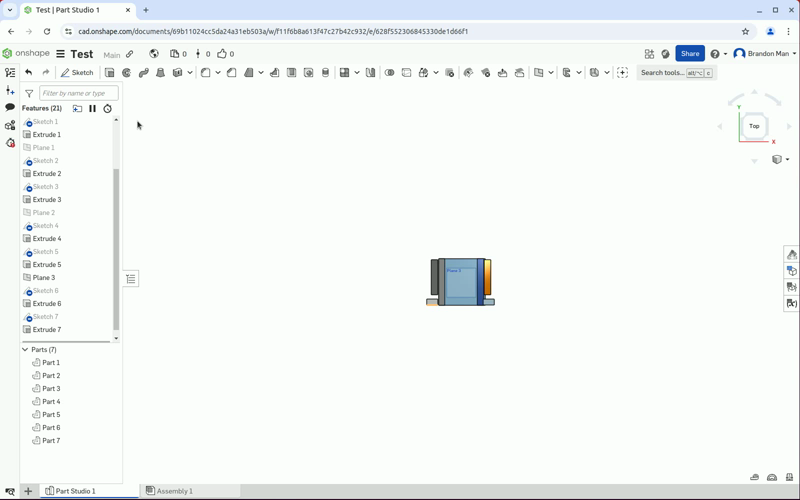
key(shift+h)
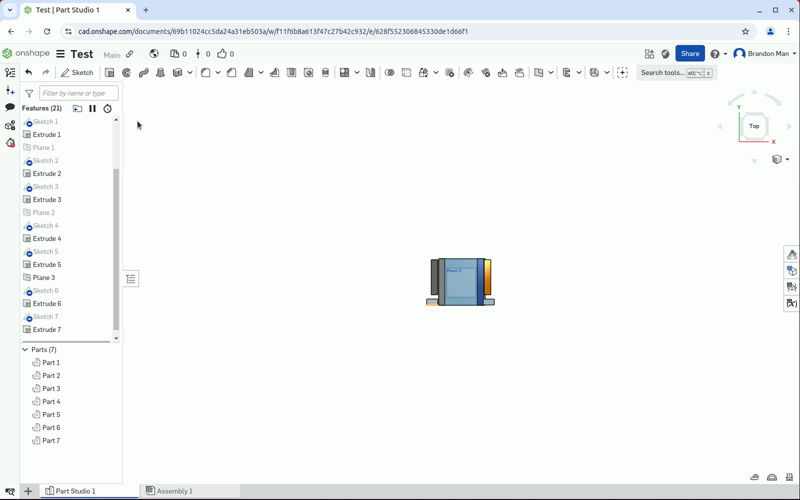
key(shift+h)
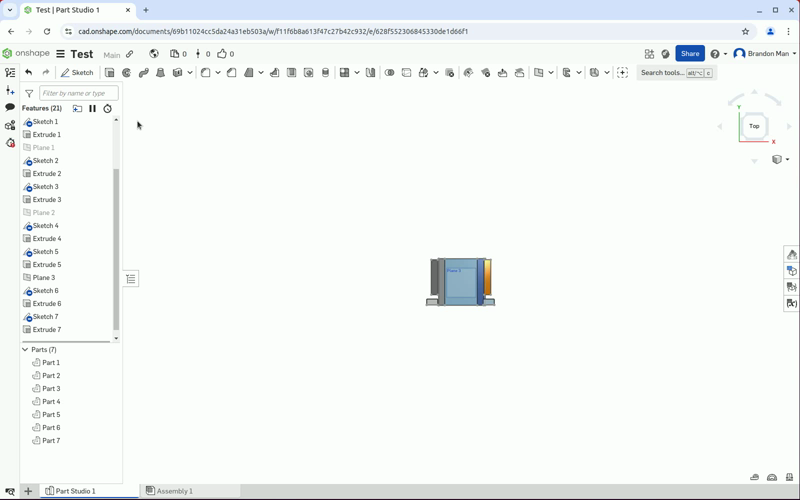
key(shift+7)
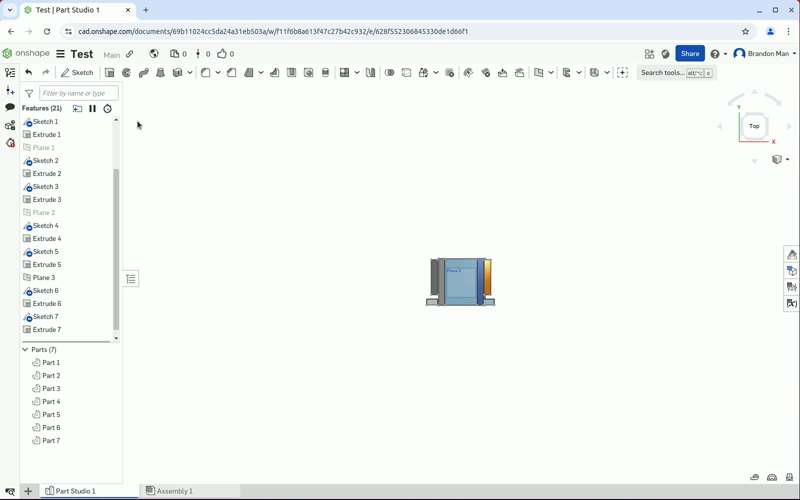
key(up, 3)
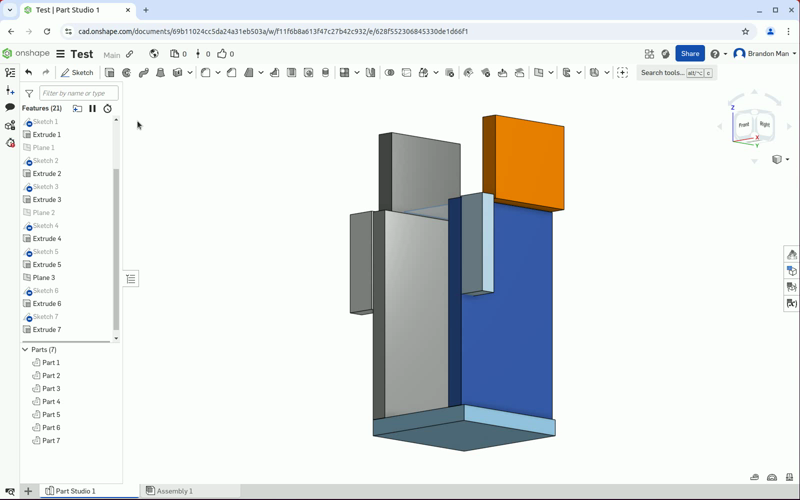
key(left, 3)
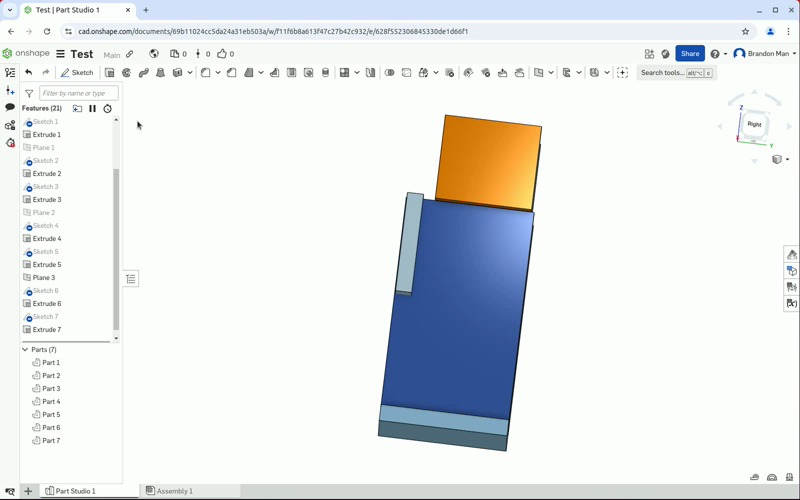
key(right, 3)
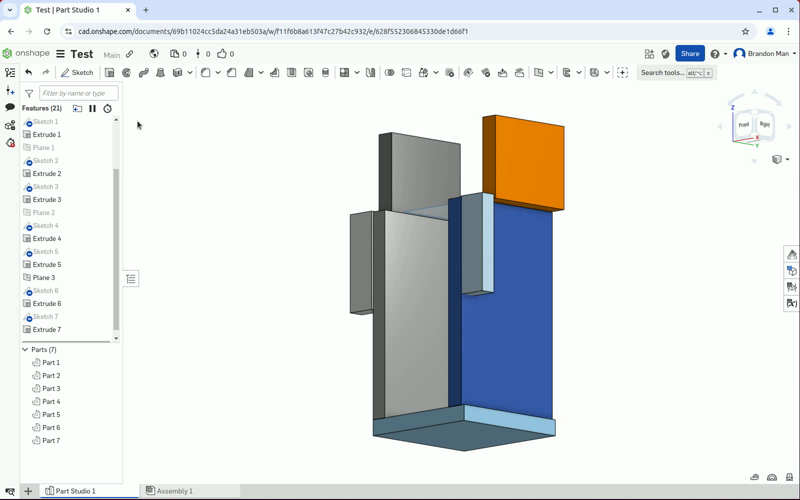
key(down, 3)
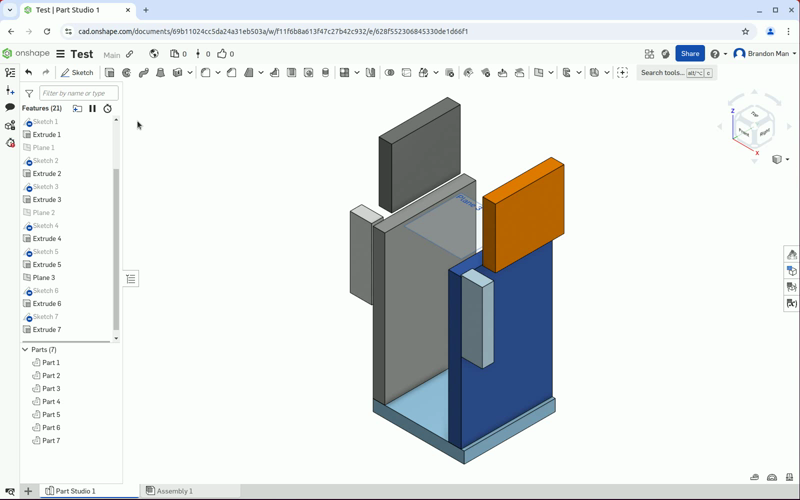
mouse_move(69, 124)
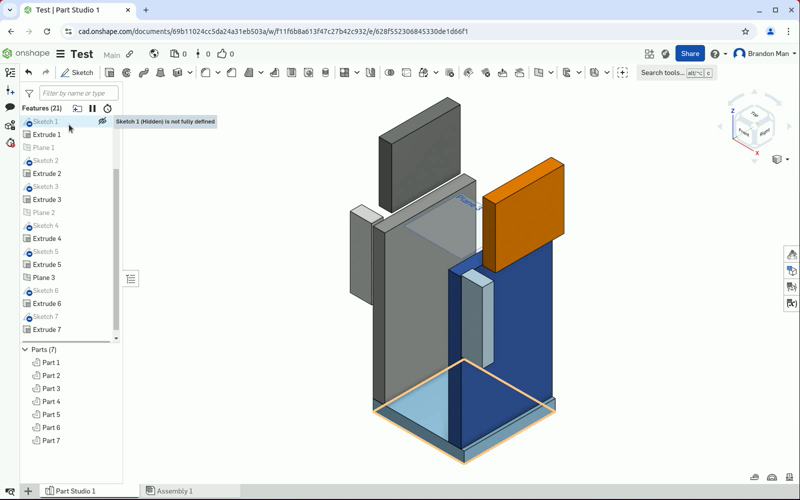
click(69, 124)